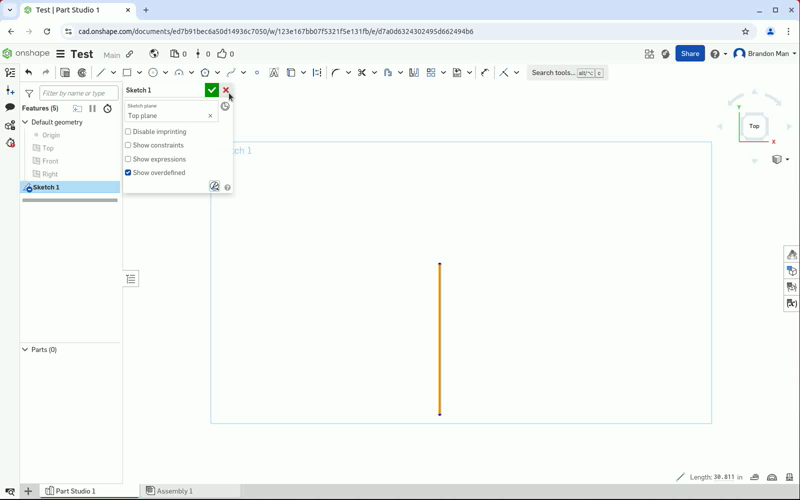
key(shift+h)
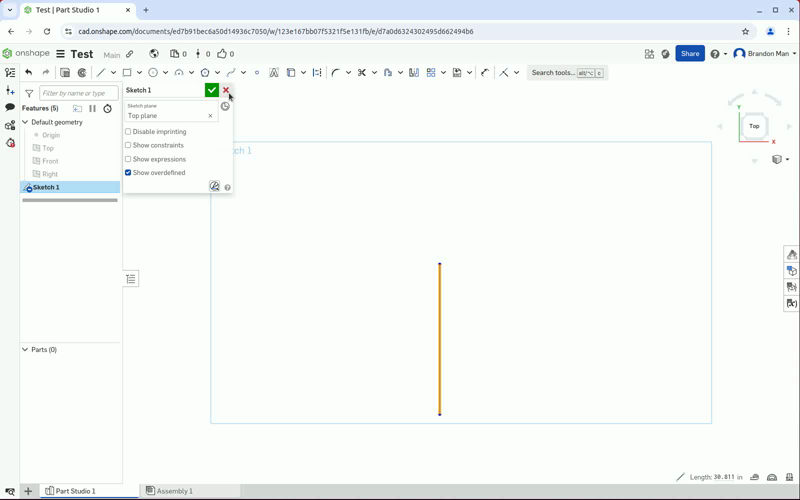
key(shift+s)
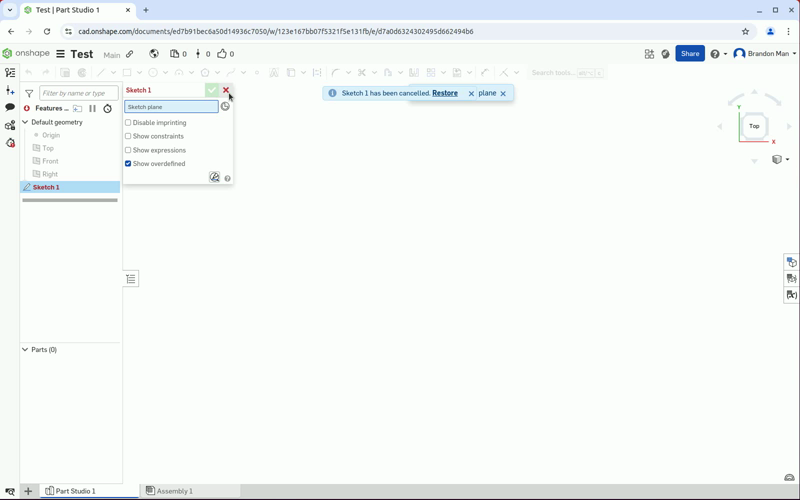
mouse_move(73, 150)
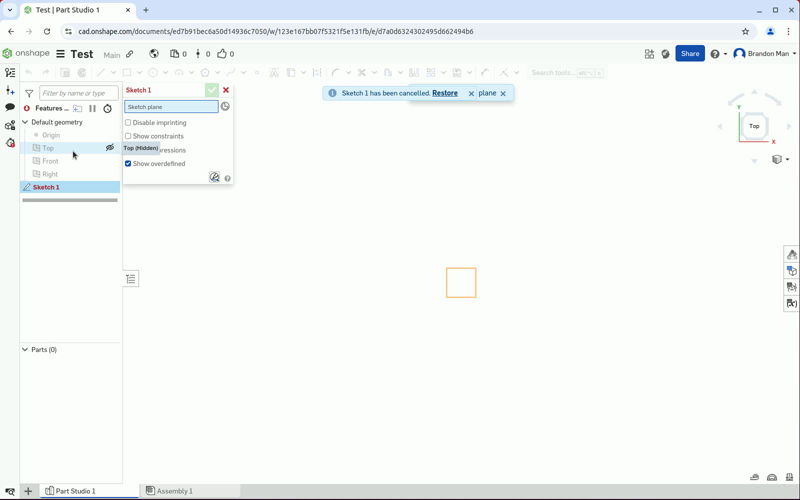
click(73, 150)
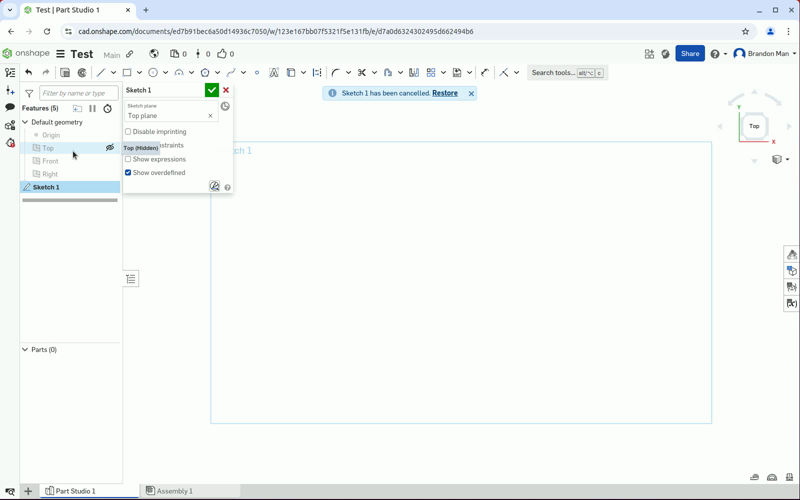
mouse_move(73, 352)
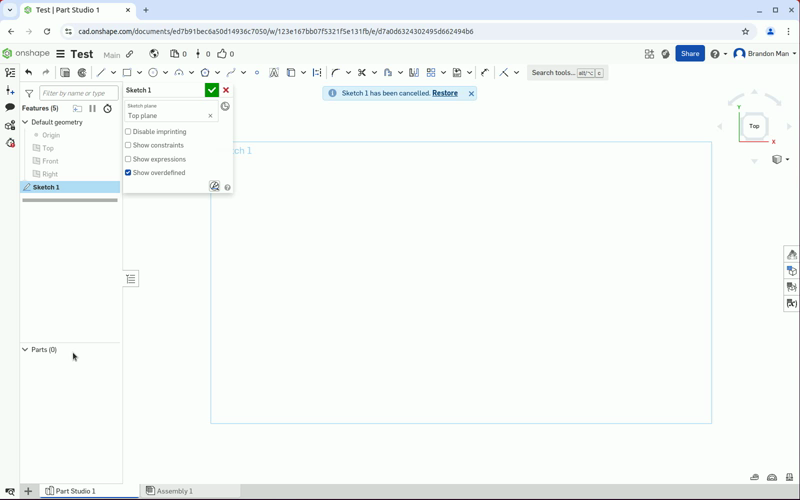
key(y)
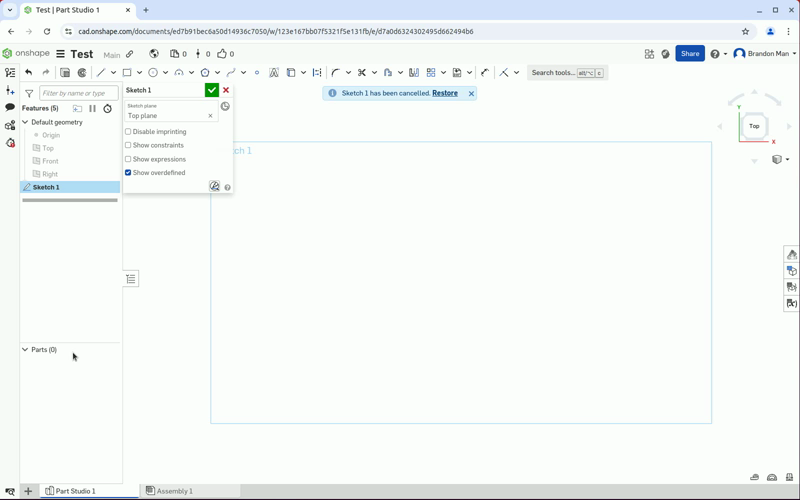
key(l)
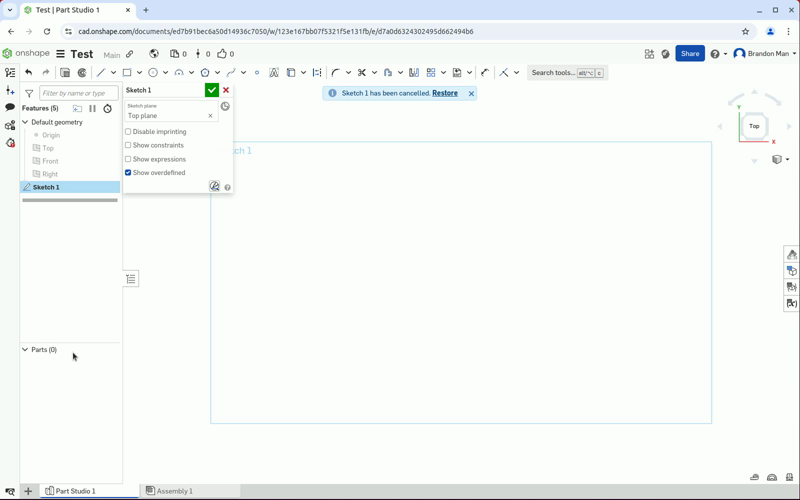
key_down(shift)
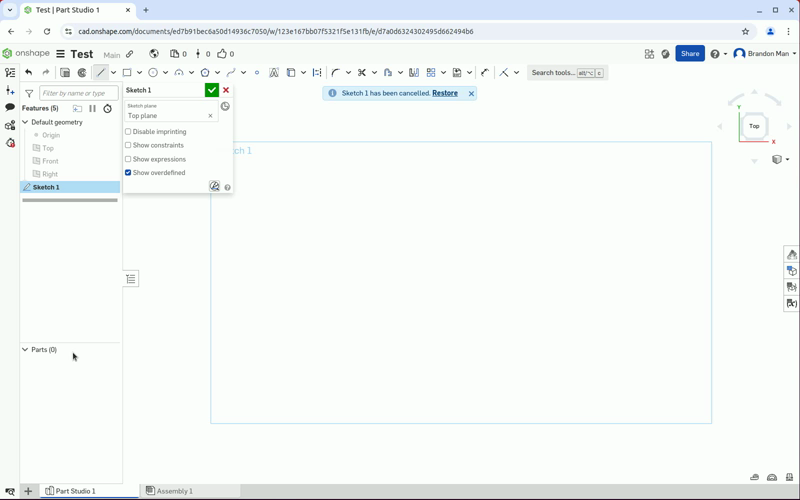
mouse_move(417, 301)
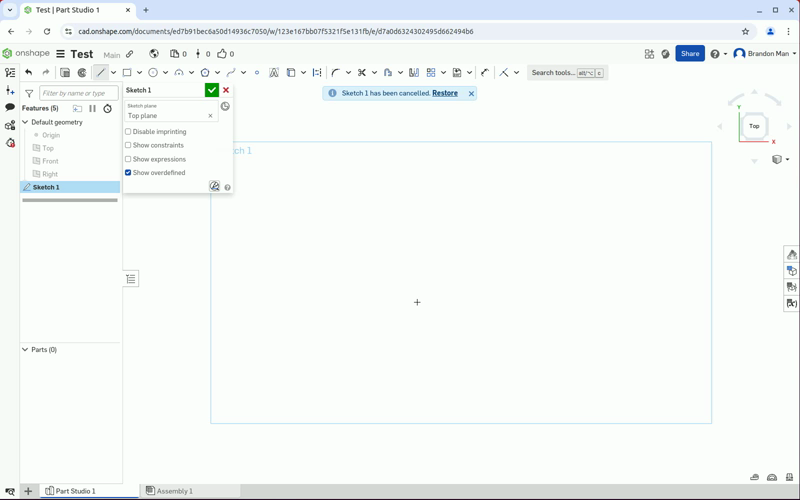
click(417, 301)
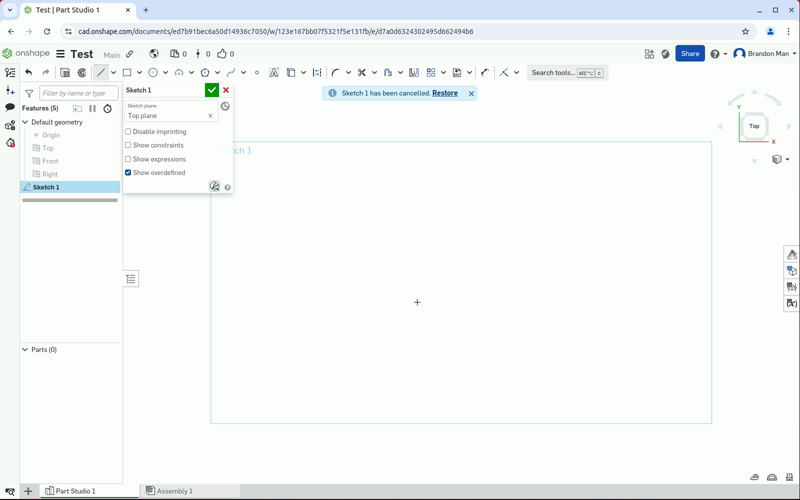
key_up(shift)
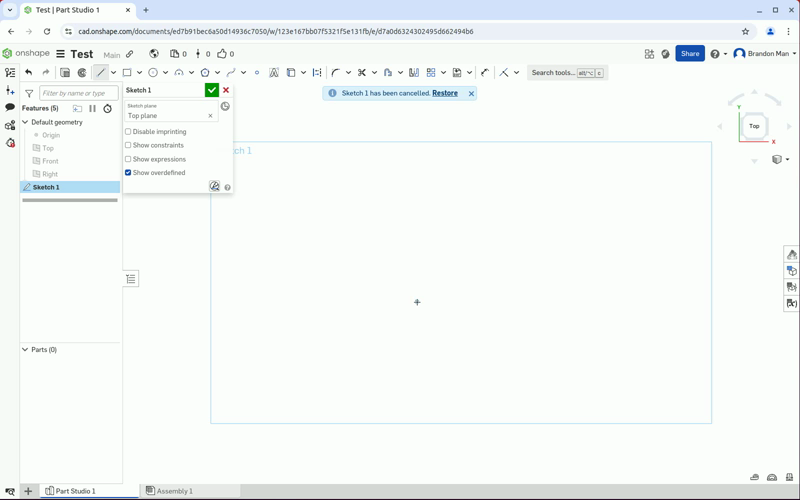
key_down(shift)
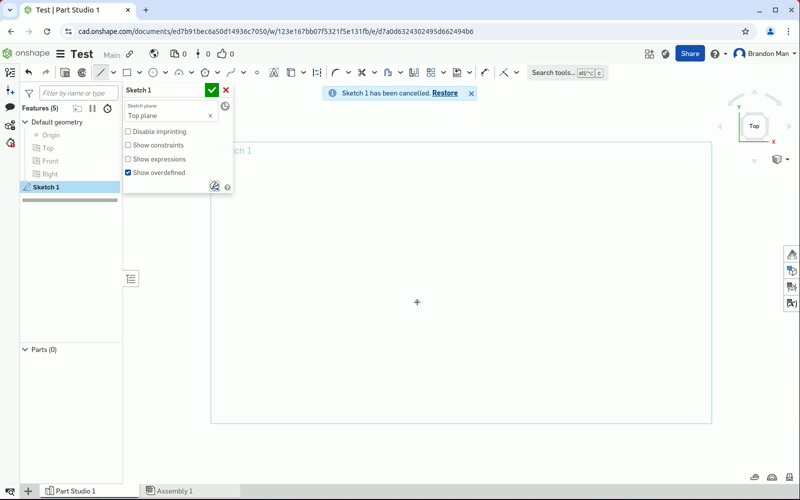
mouse_move(447, 301)
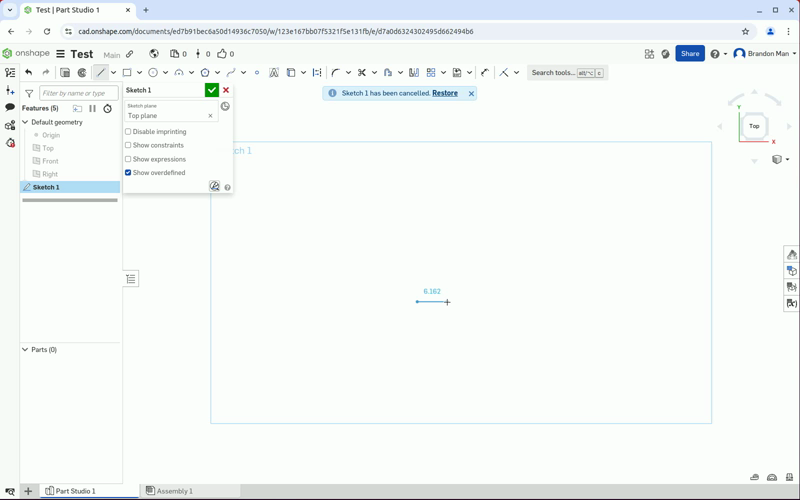
mouse_move(420, 301)
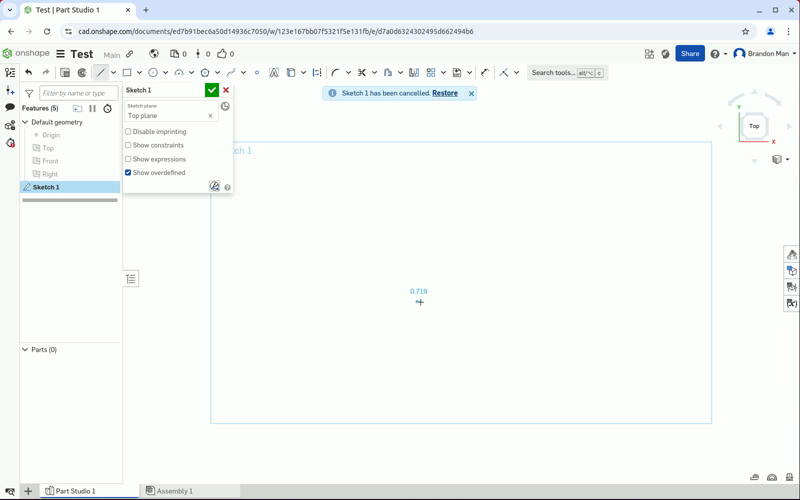
scroll(6)
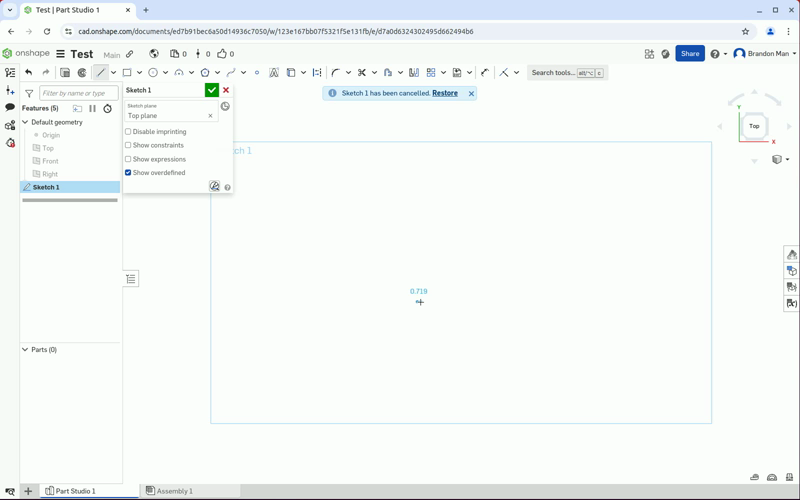
scroll(6)
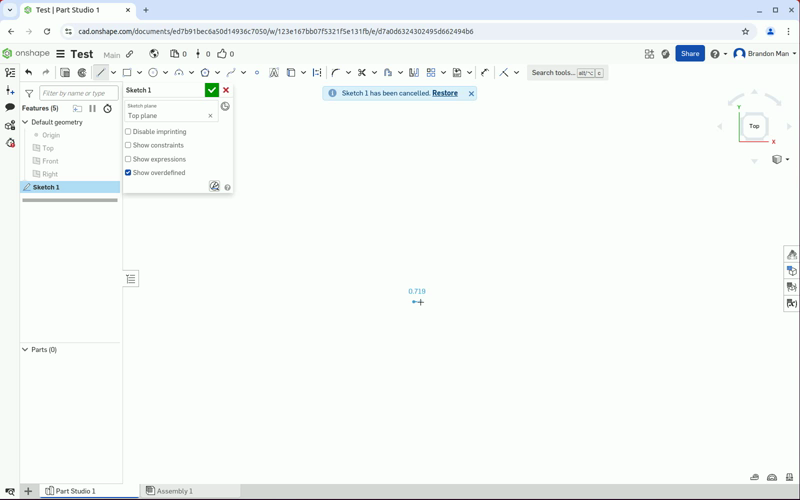
scroll(6)
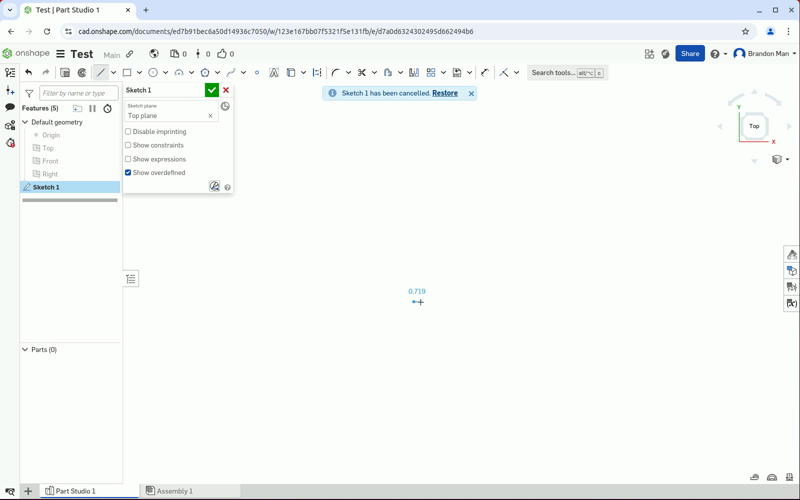
scroll(6)
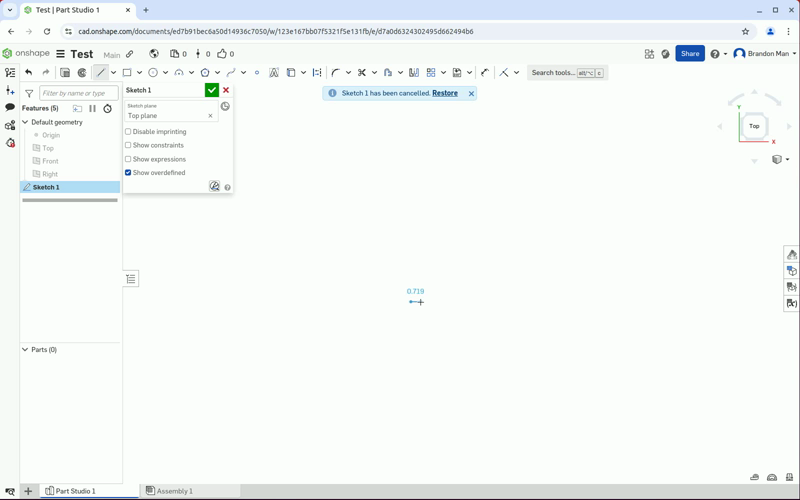
scroll(6)
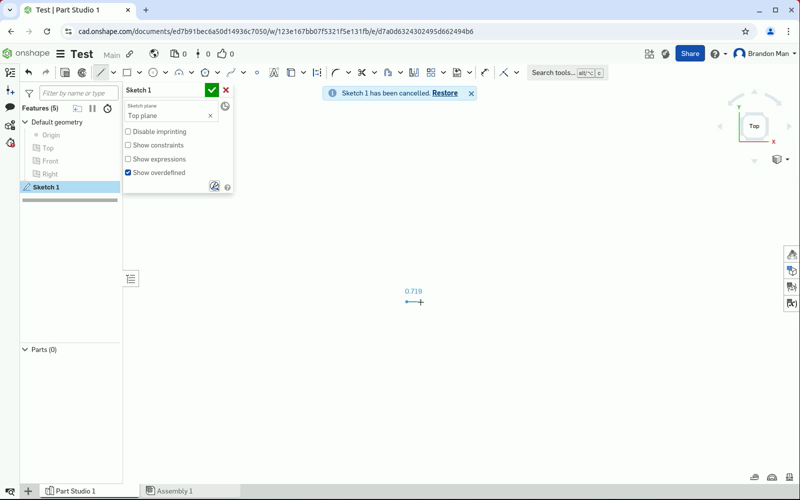
scroll(6)
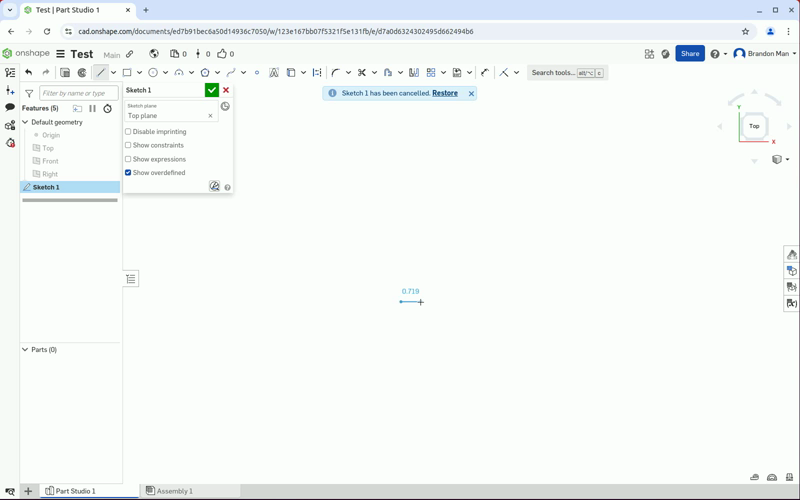
scroll(6)
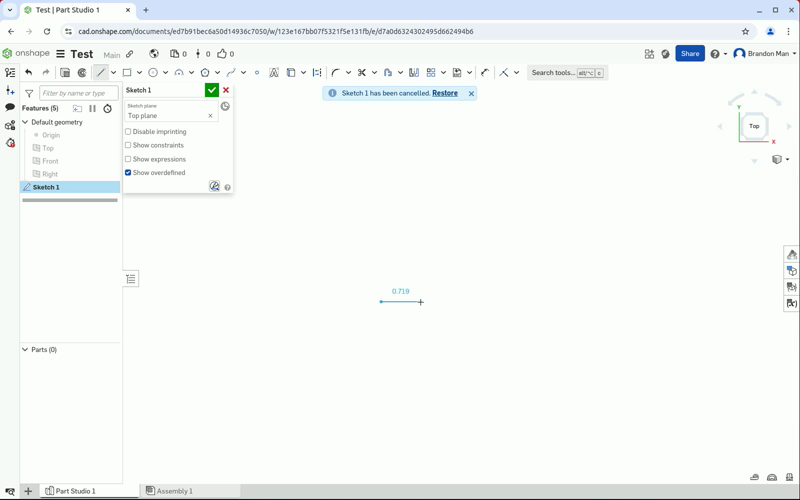
click(420, 301)
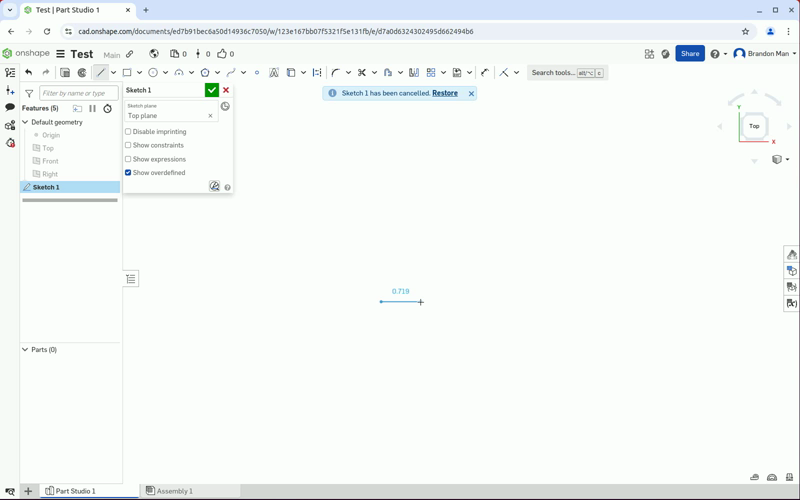
scroll(-6)
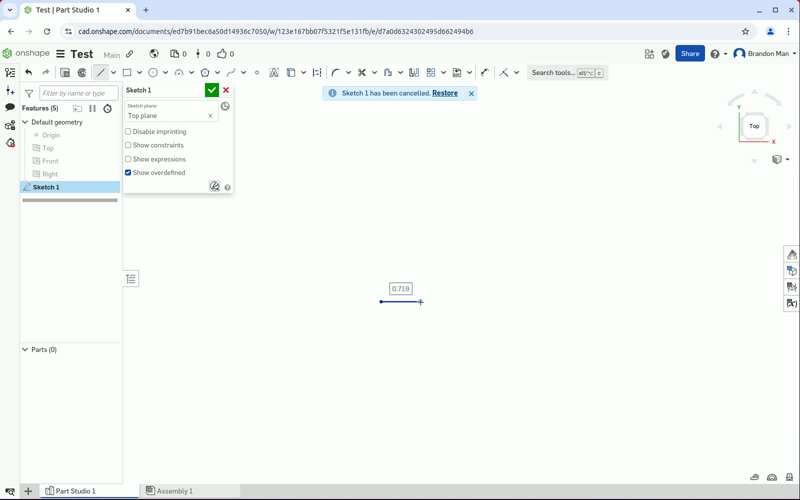
scroll(-6)
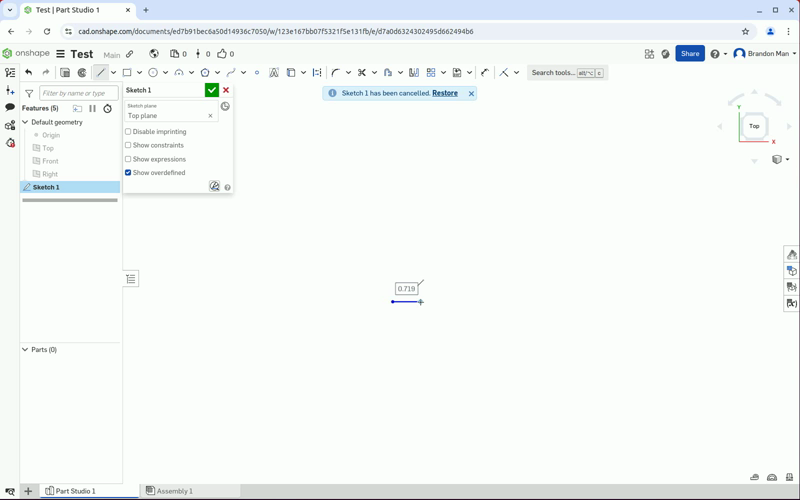
scroll(-6)
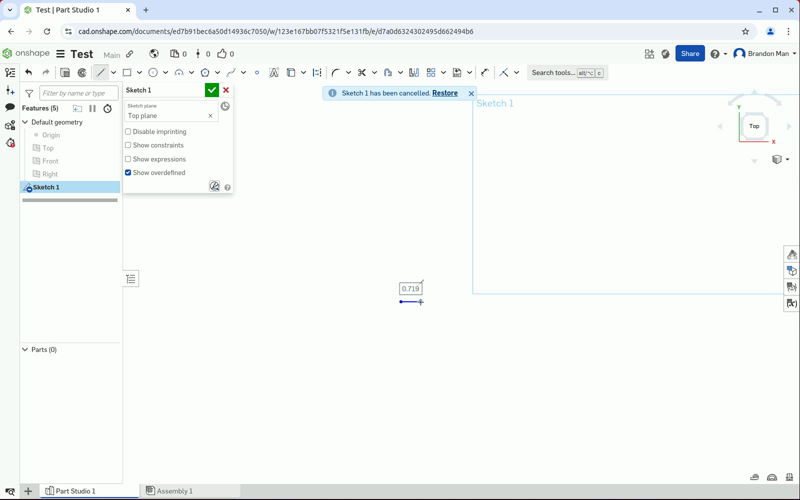
scroll(-6)
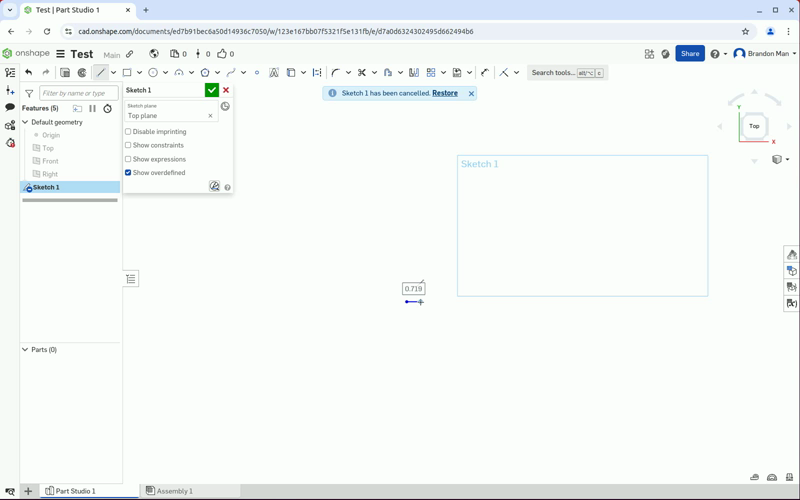
scroll(-6)
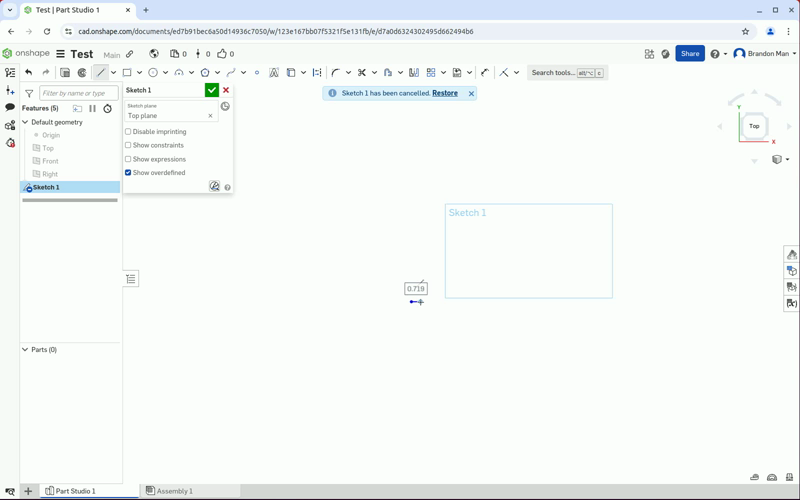
scroll(-6)
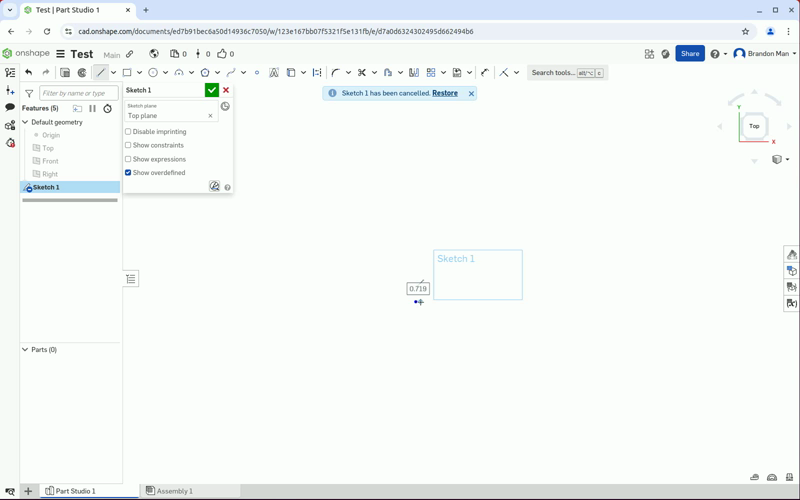
scroll(-6)
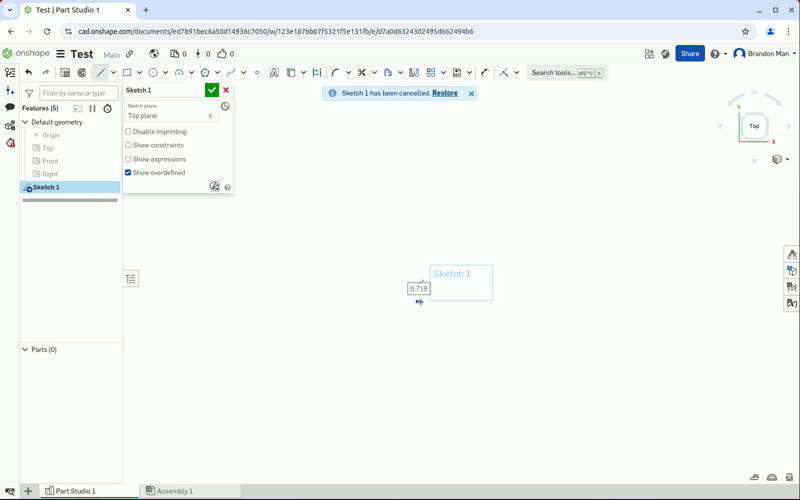
key_up(shift)
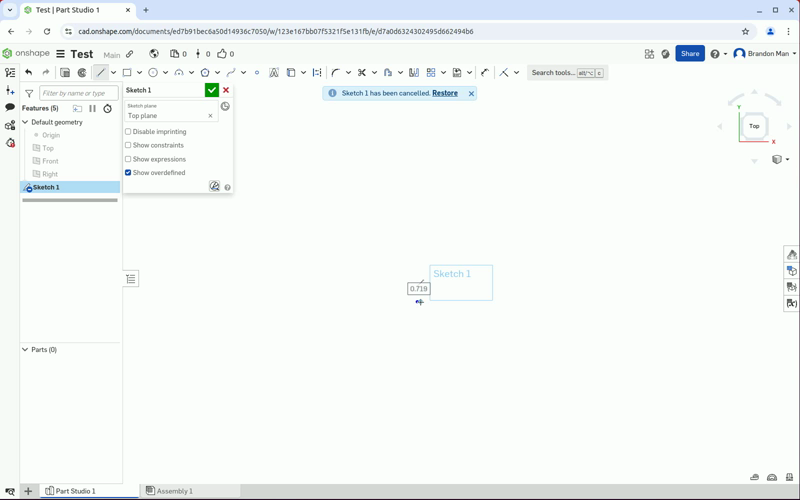
key_down(shift)
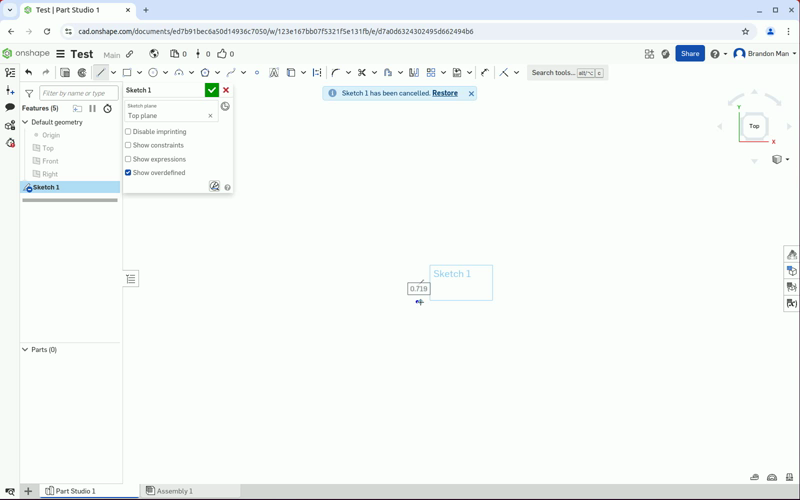
mouse_move(450, 301)
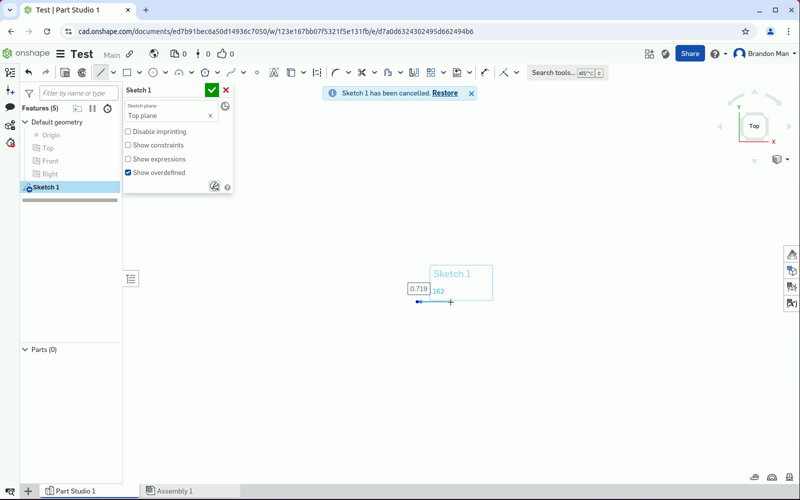
mouse_move(420, 282)
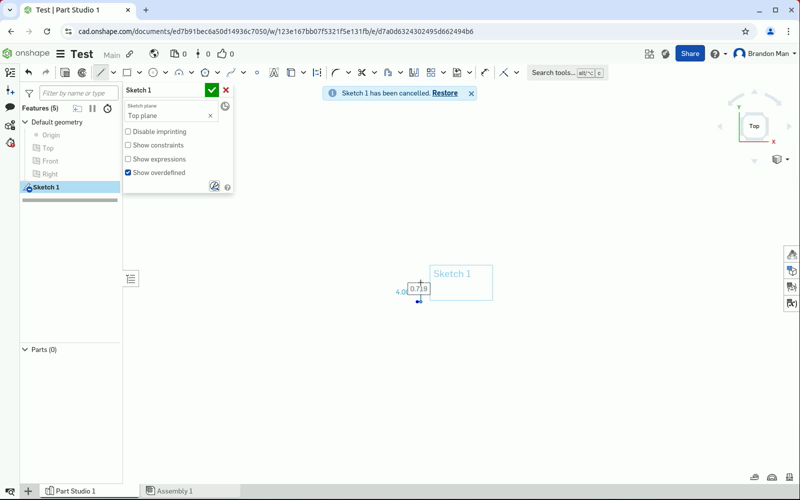
click(420, 282)
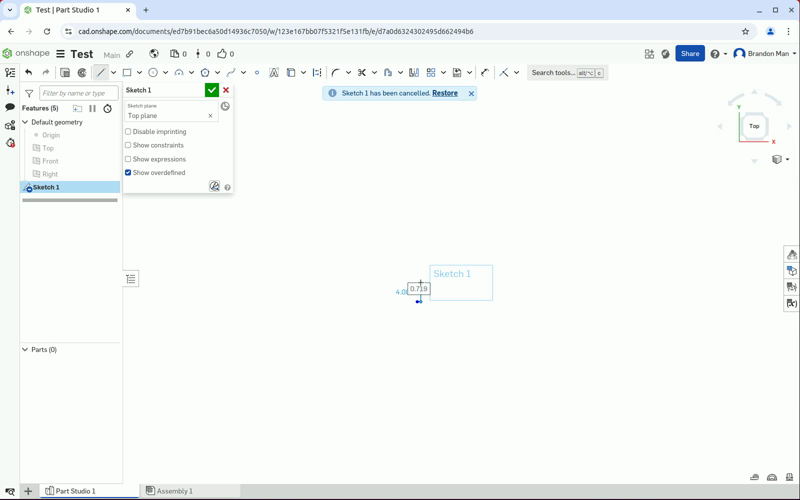
key_up(shift)
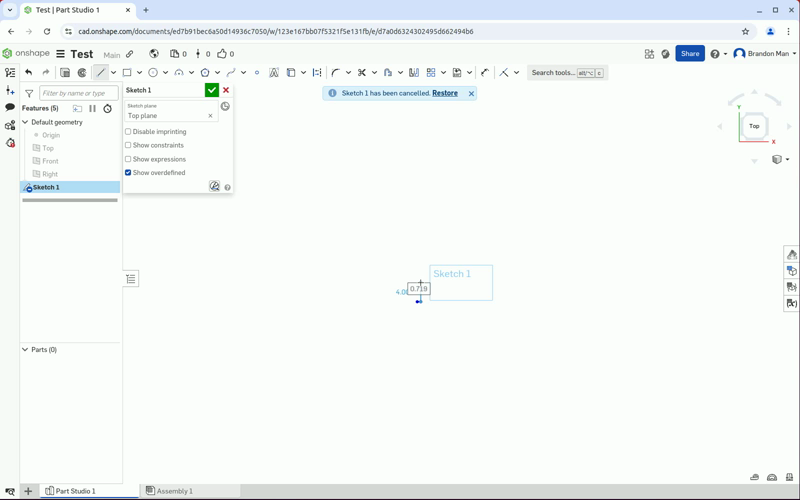
key_down(shift)
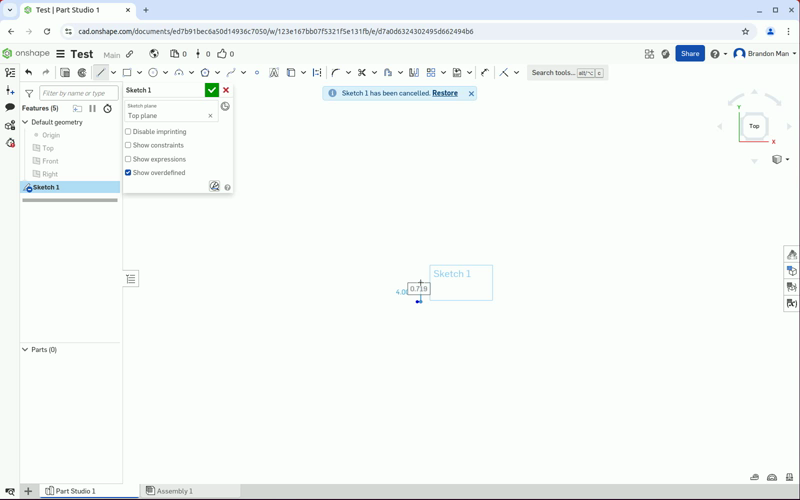
mouse_move(450, 282)
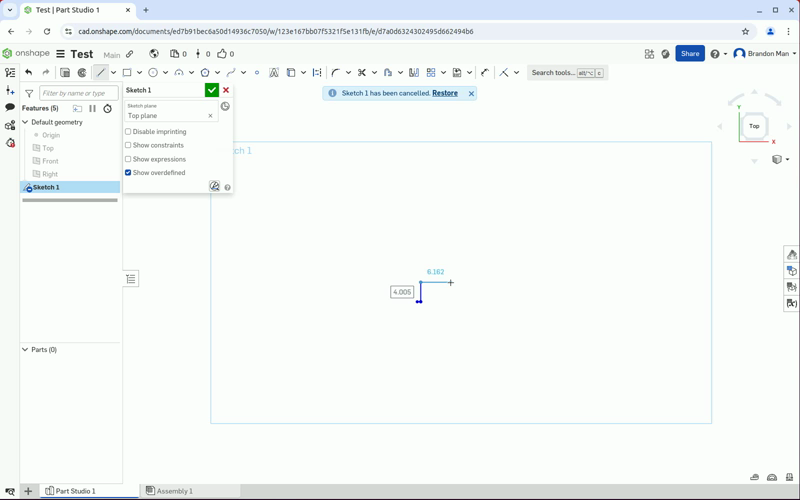
mouse_move(420, 278)
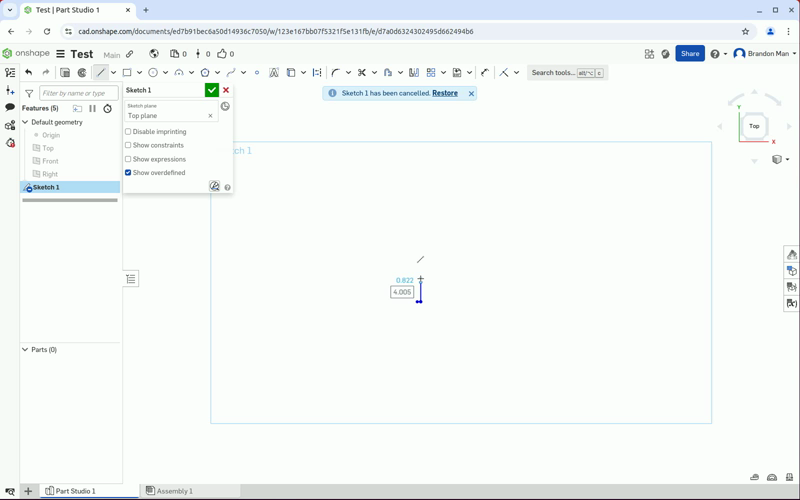
scroll(6)
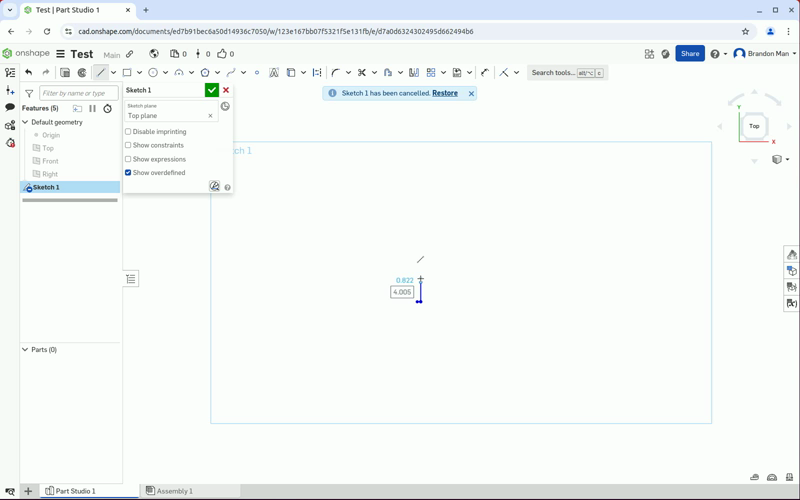
scroll(6)
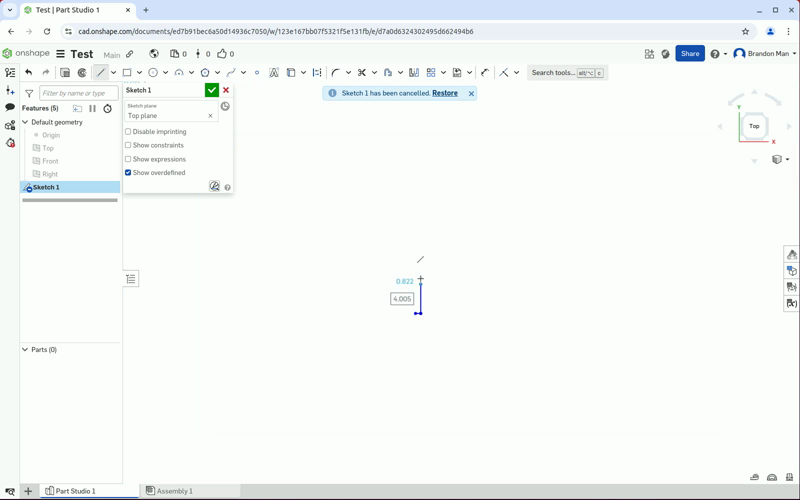
scroll(6)
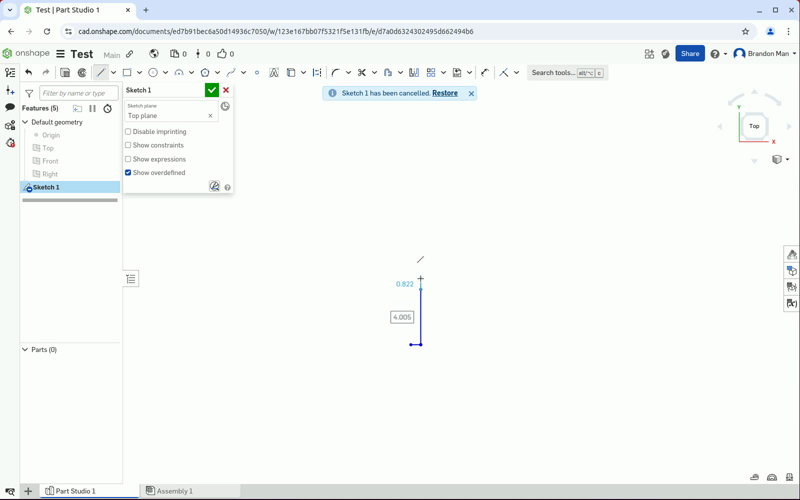
scroll(6)
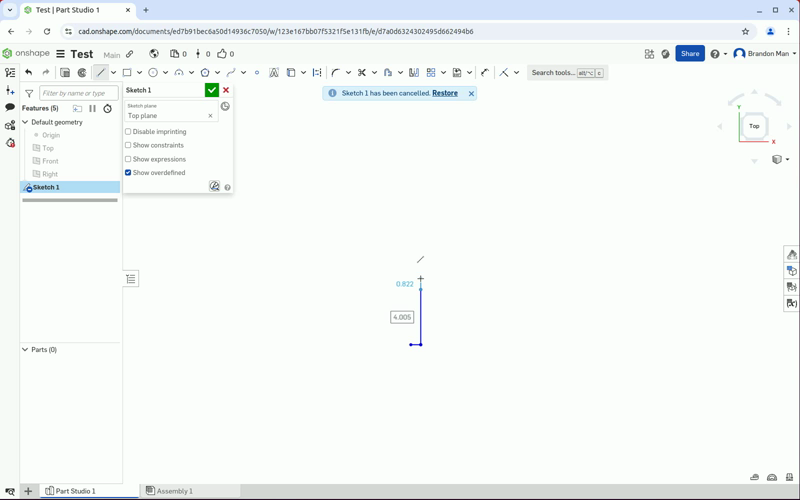
scroll(6)
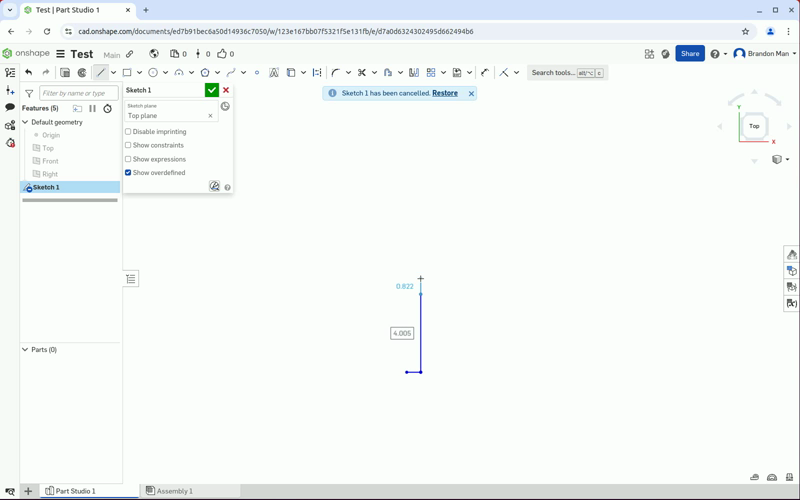
scroll(6)
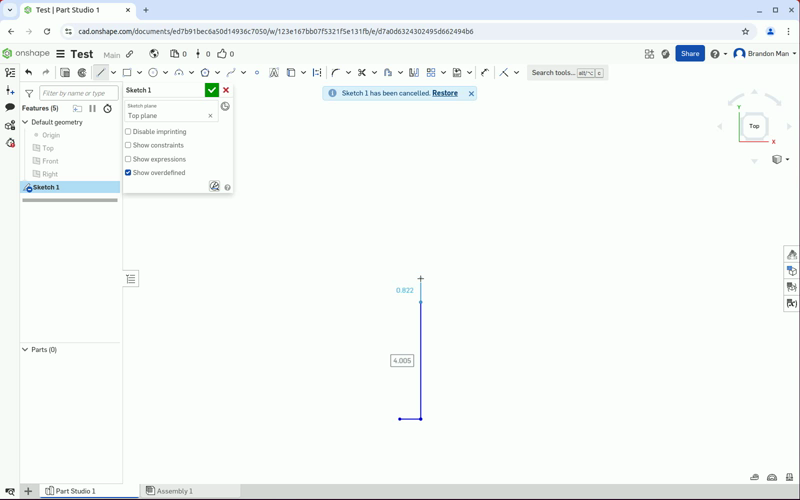
scroll(6)
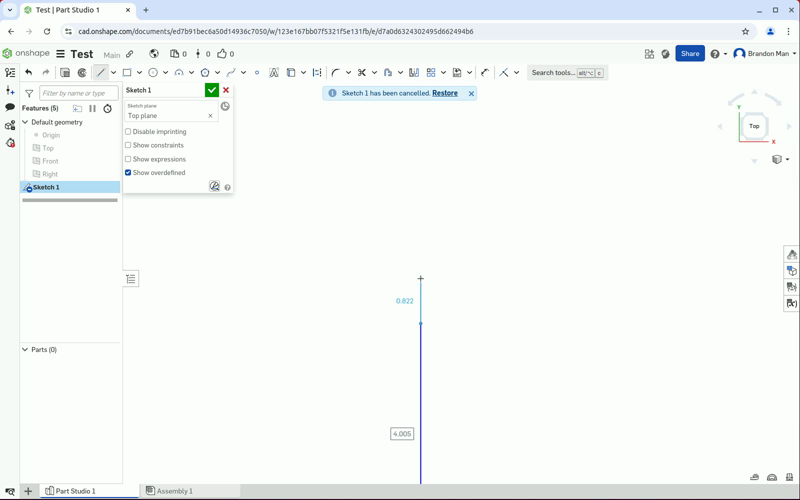
click(420, 278)
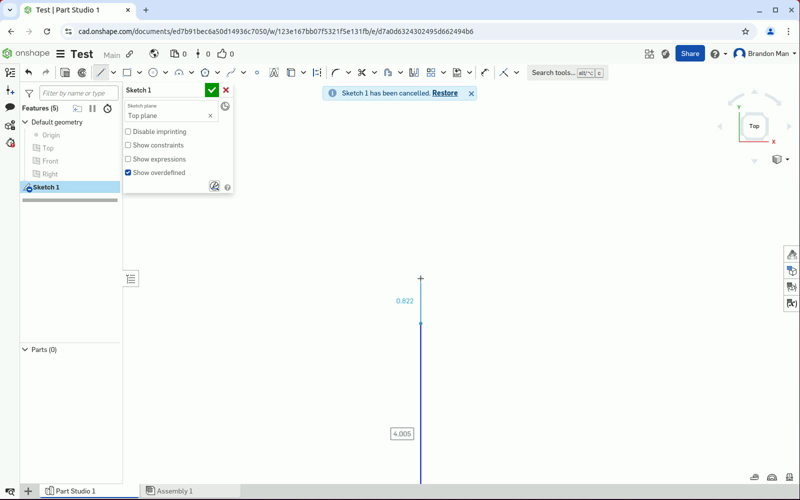
scroll(-6)
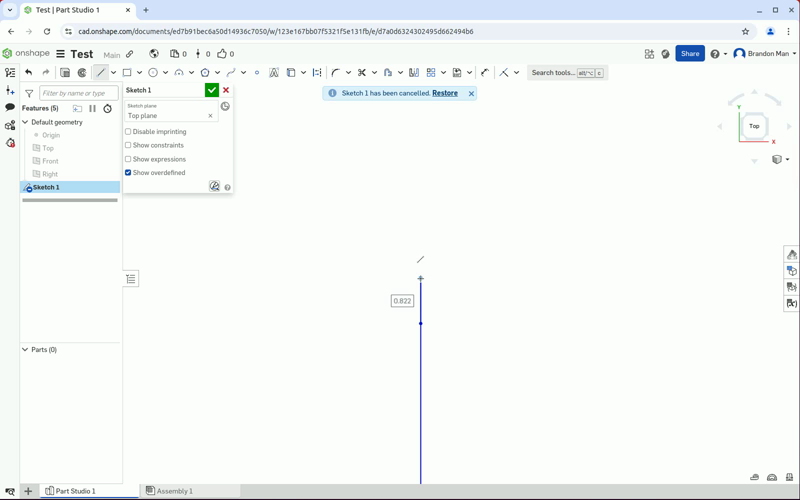
scroll(-6)
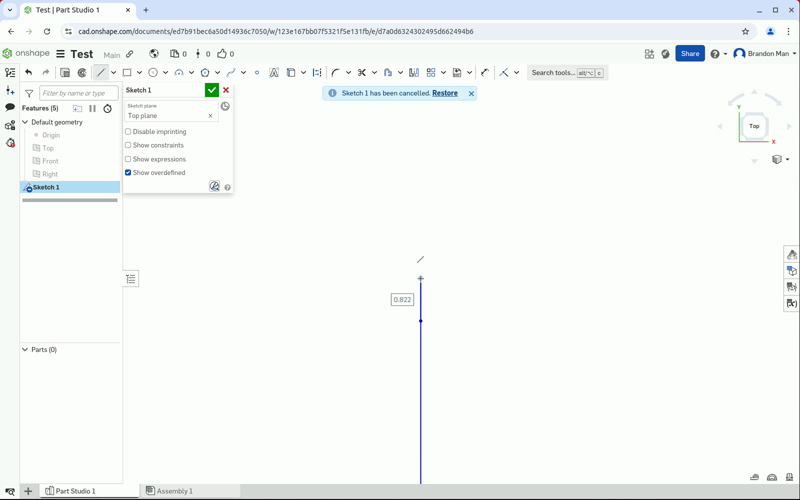
scroll(-6)
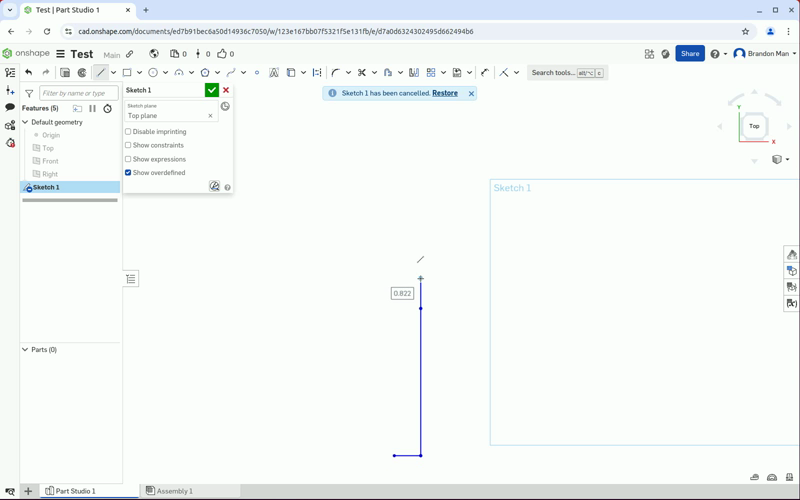
scroll(-6)
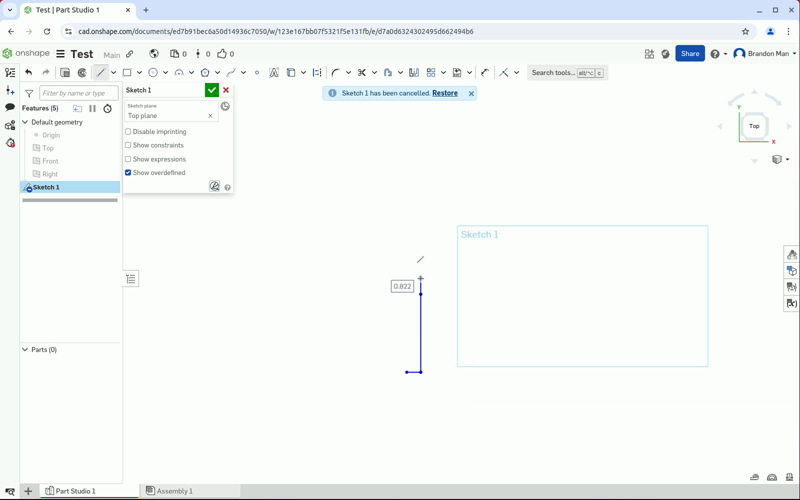
scroll(-6)
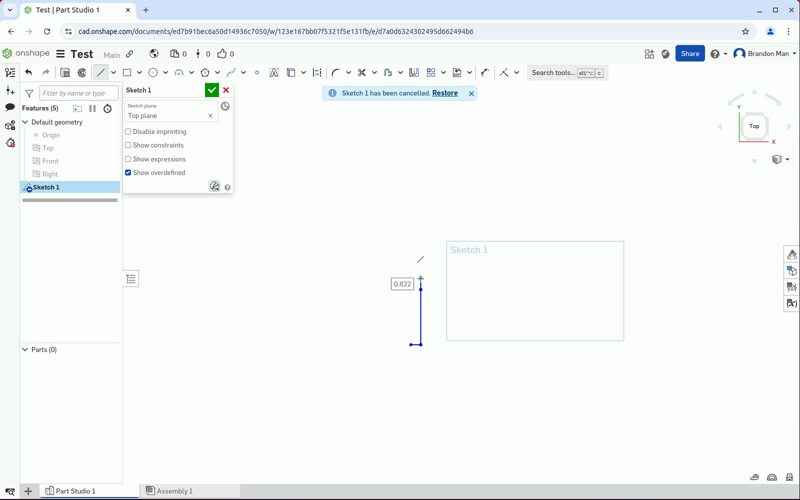
scroll(-6)
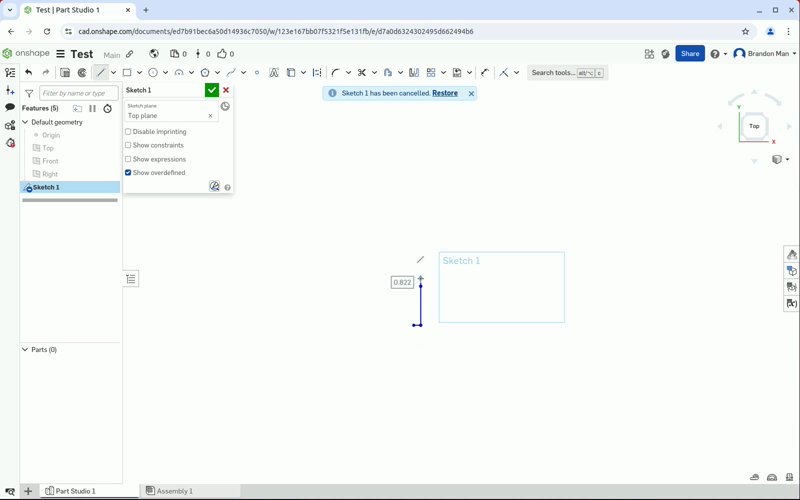
scroll(-6)
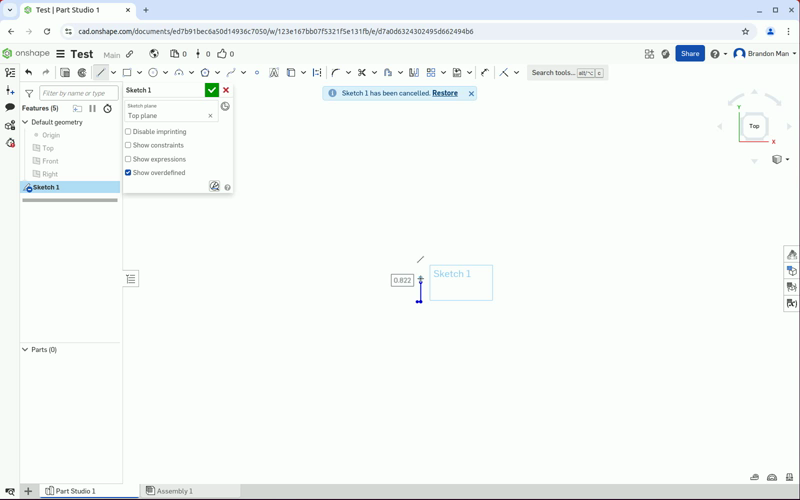
key_up(shift)
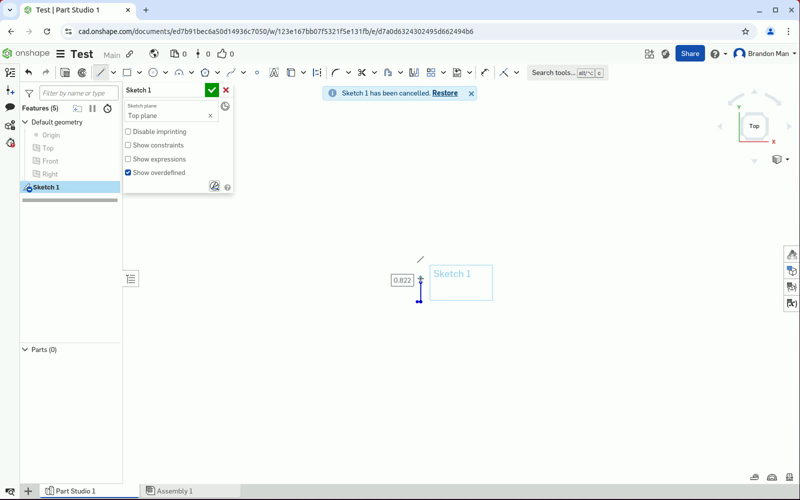
key_down(shift)
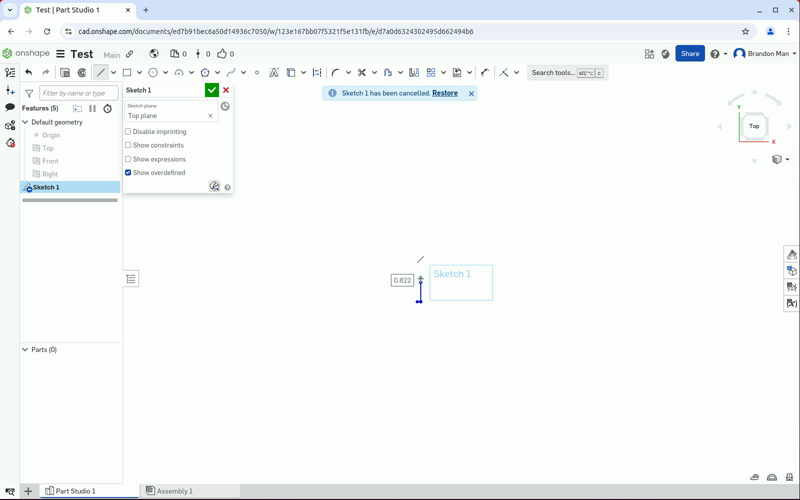
mouse_move(450, 278)
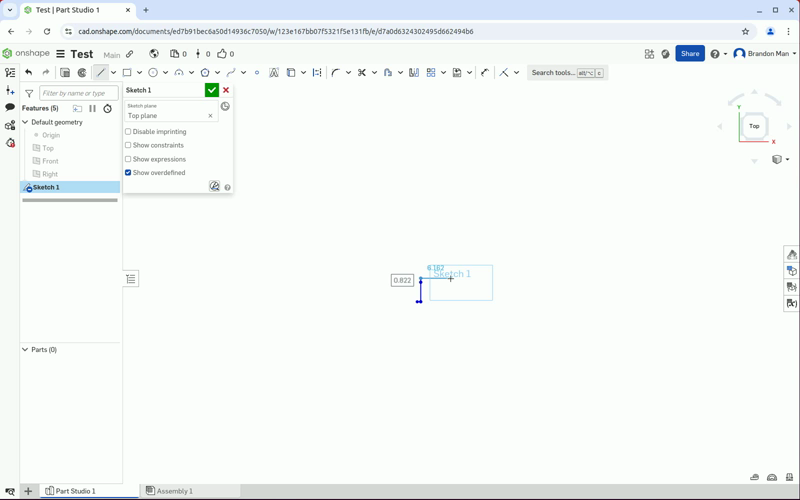
mouse_move(417, 278)
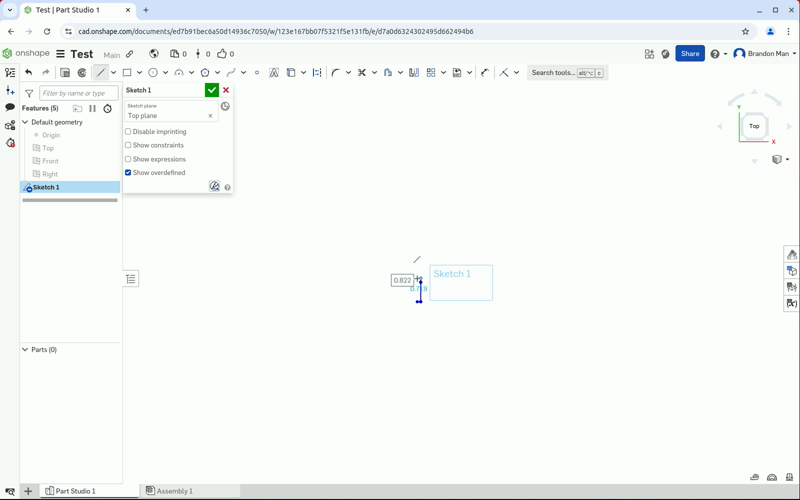
scroll(6)
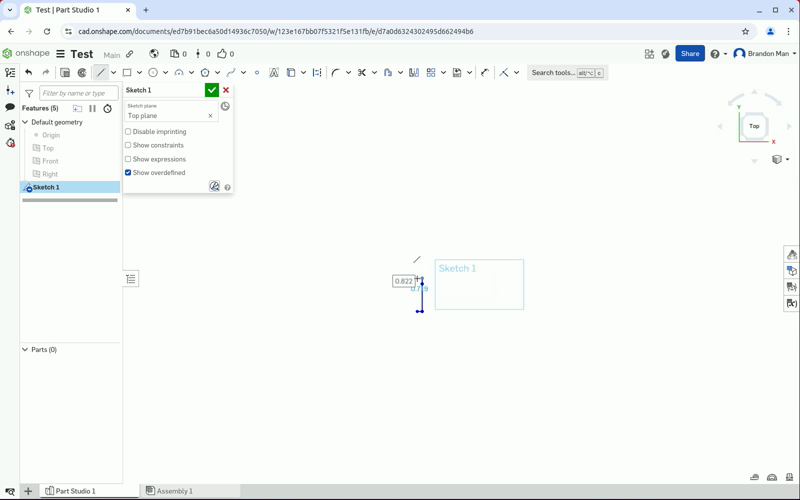
scroll(6)
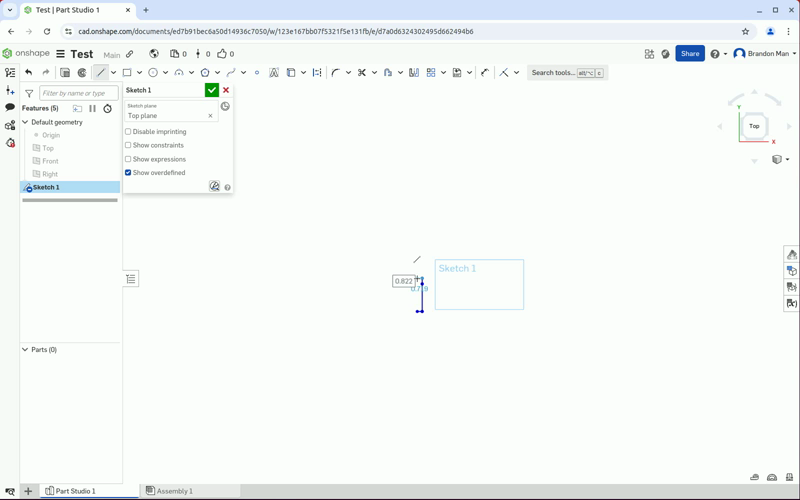
scroll(6)
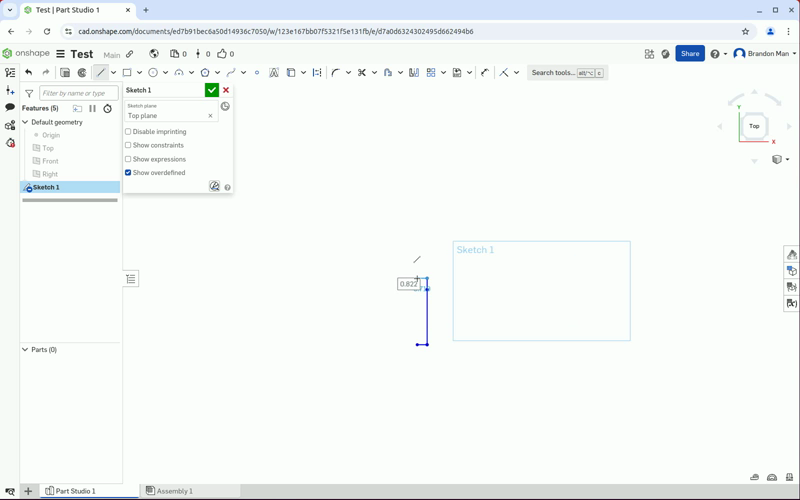
scroll(6)
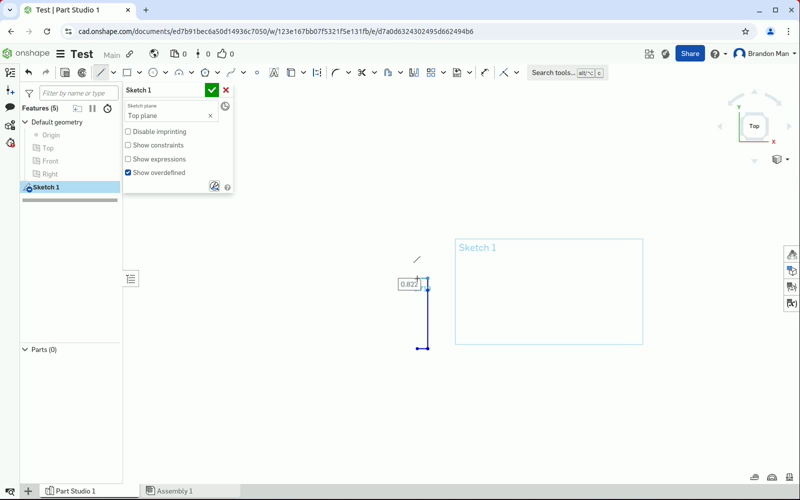
scroll(6)
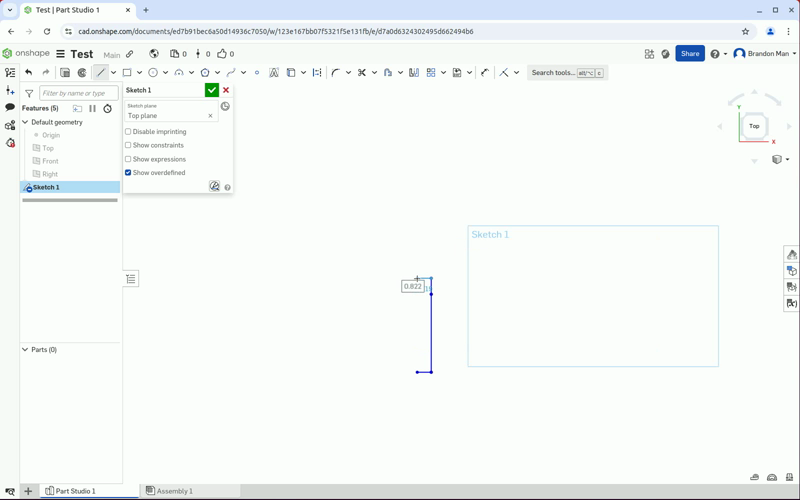
scroll(6)
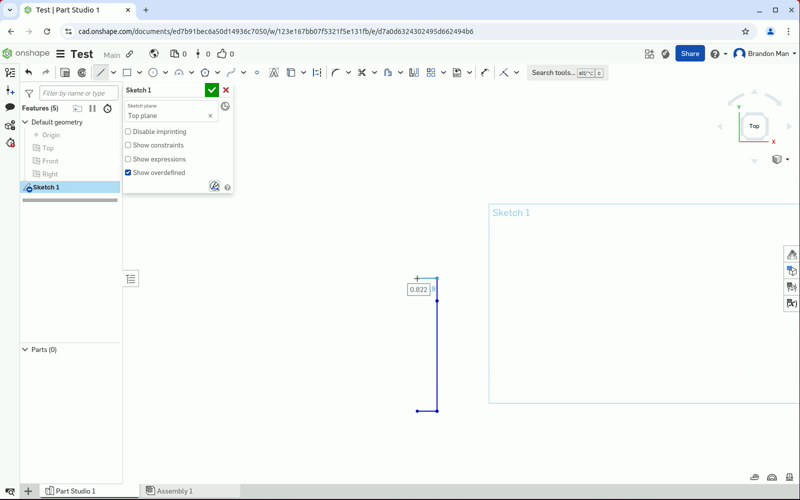
scroll(6)
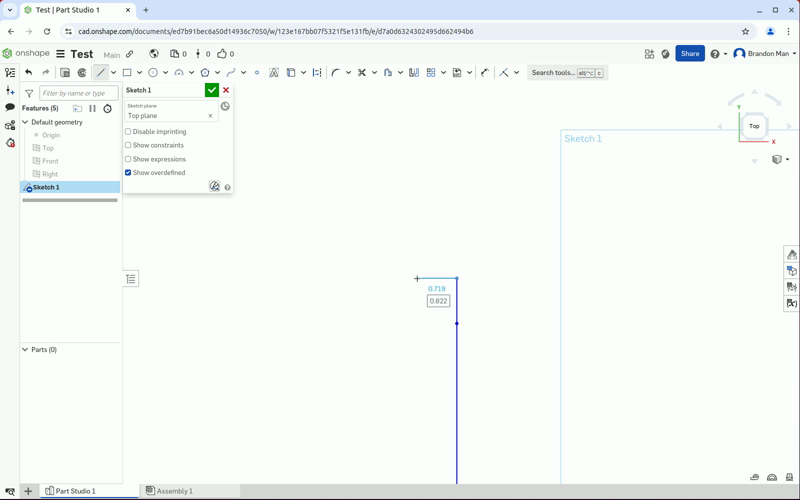
click(417, 278)
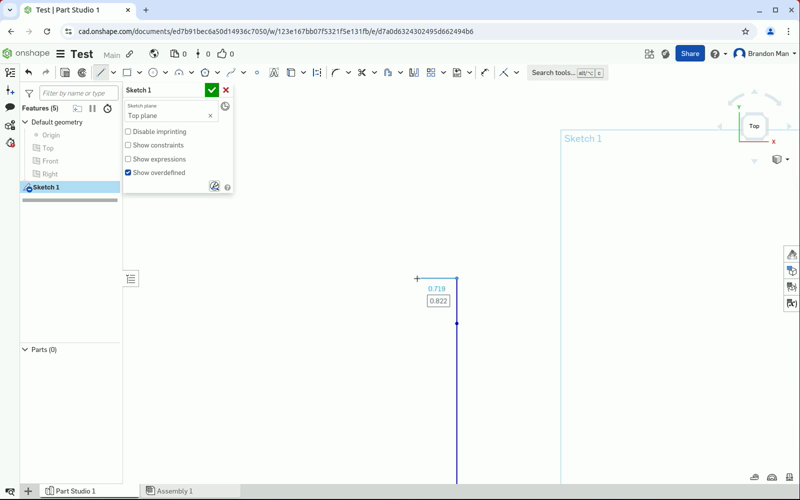
scroll(-6)
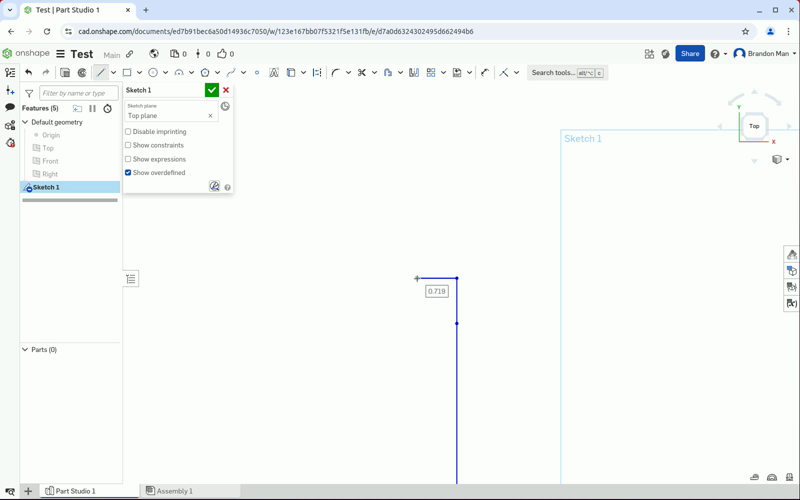
scroll(-6)
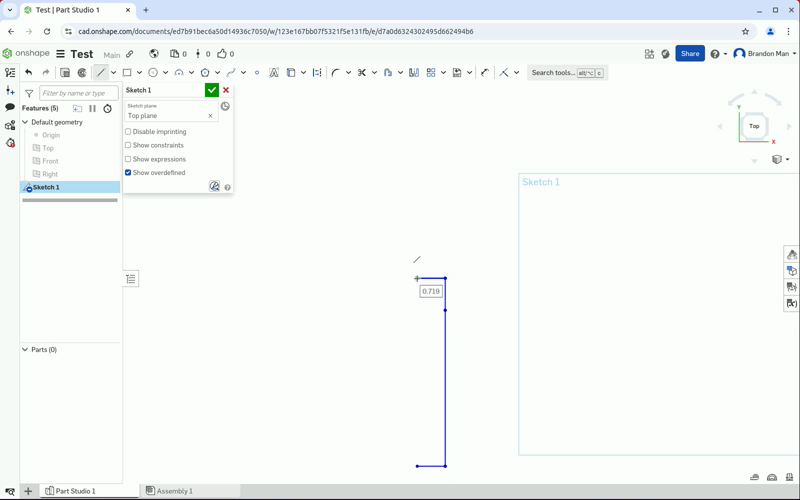
scroll(-6)
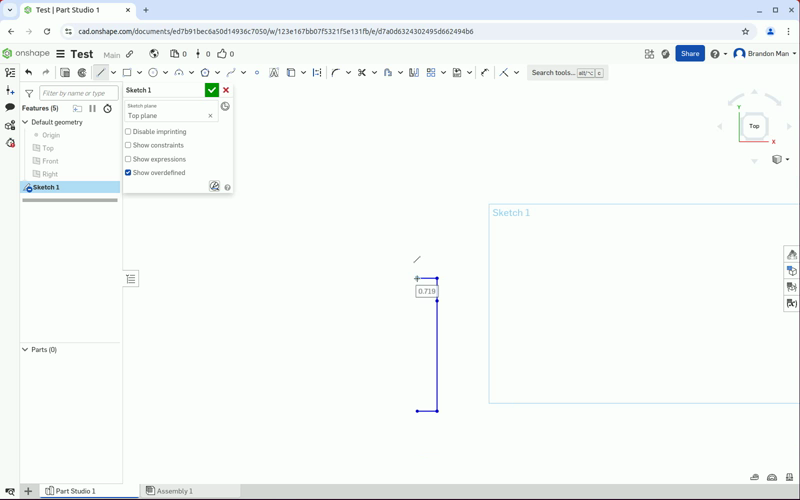
scroll(-6)
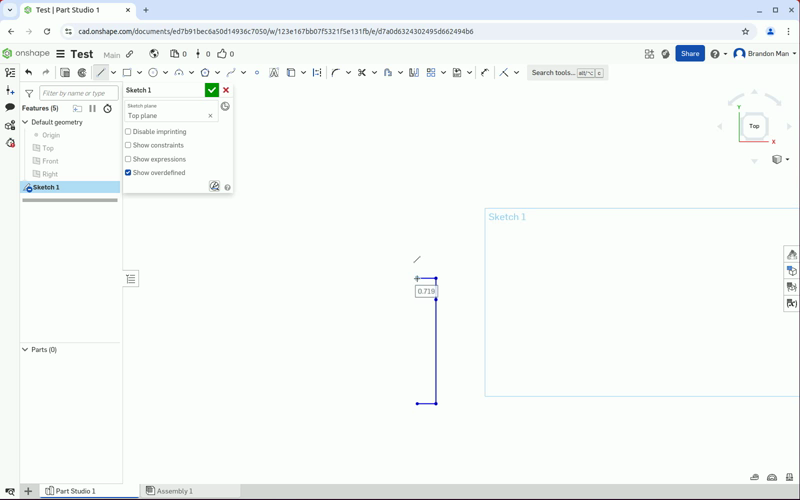
scroll(-6)
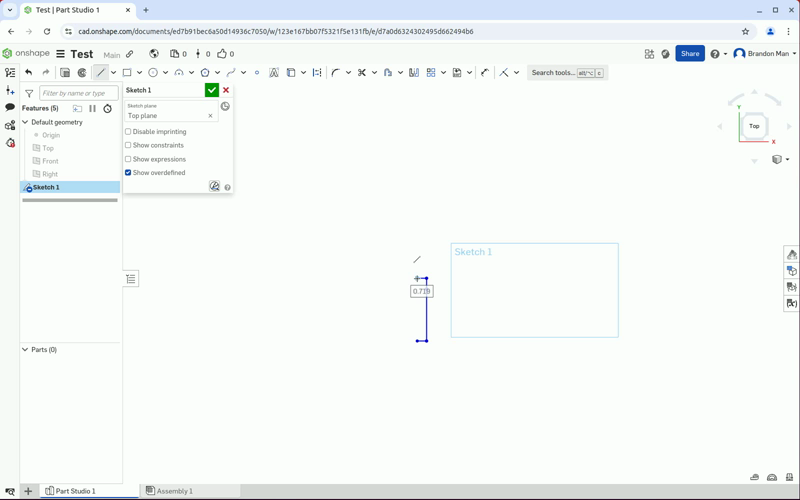
scroll(-6)
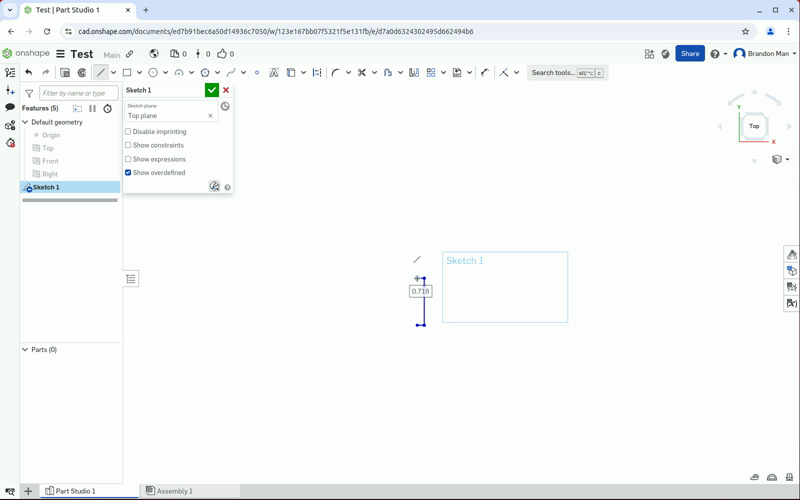
scroll(-6)
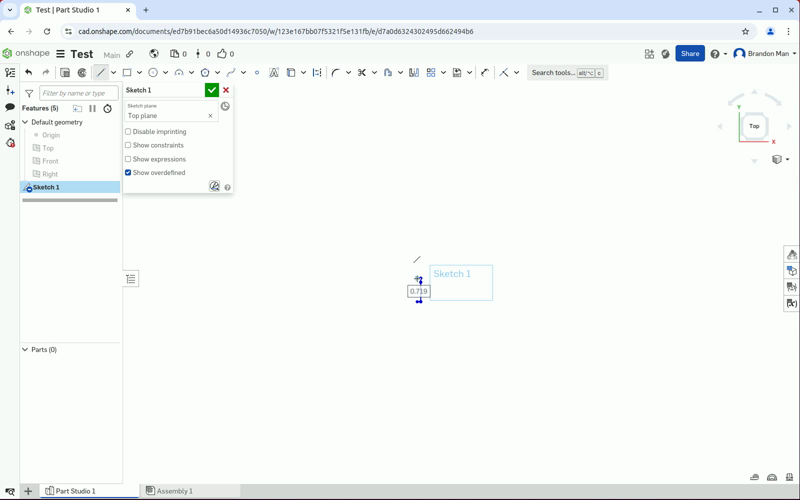
key_up(shift)
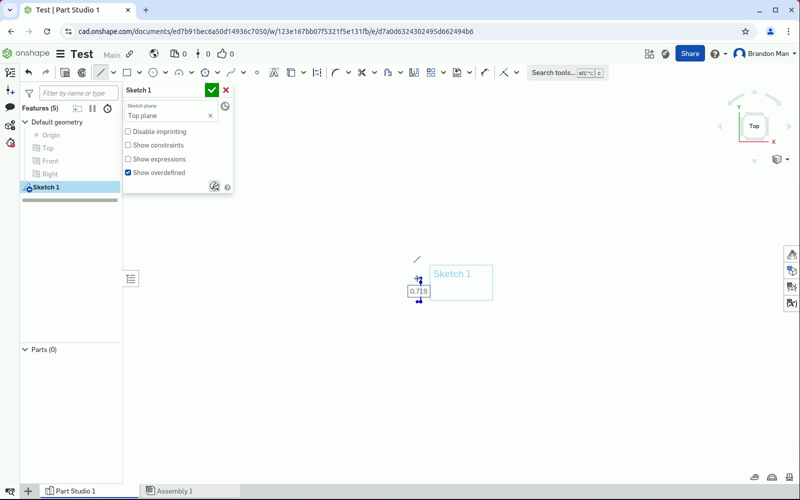
mouse_move(447, 278)
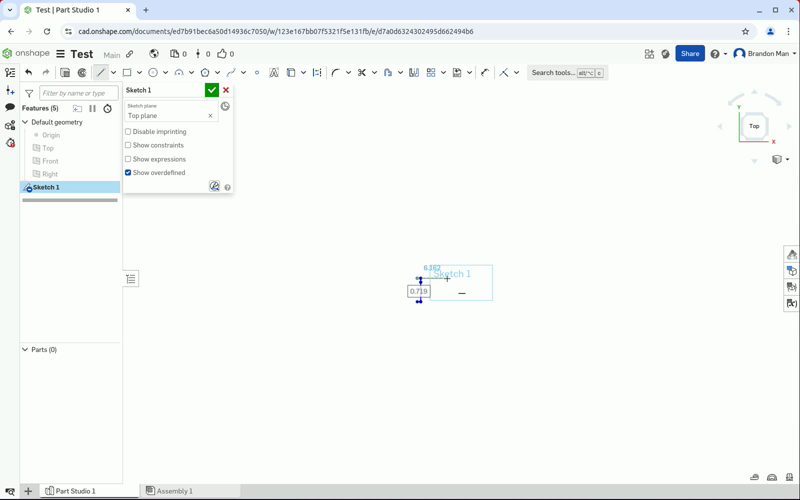
key_down(shift)
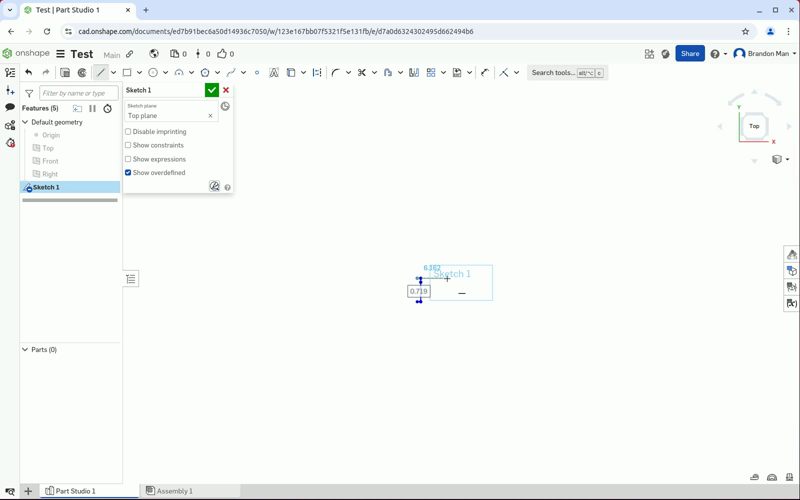
mouse_move(417, 301)
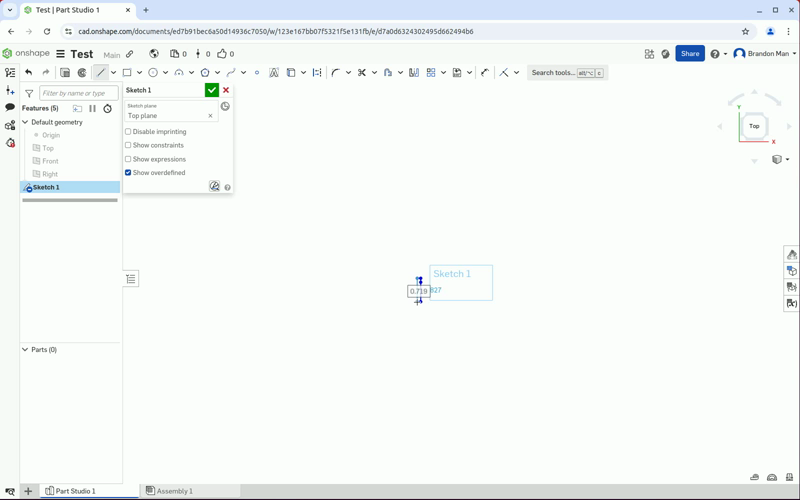
scroll(6)
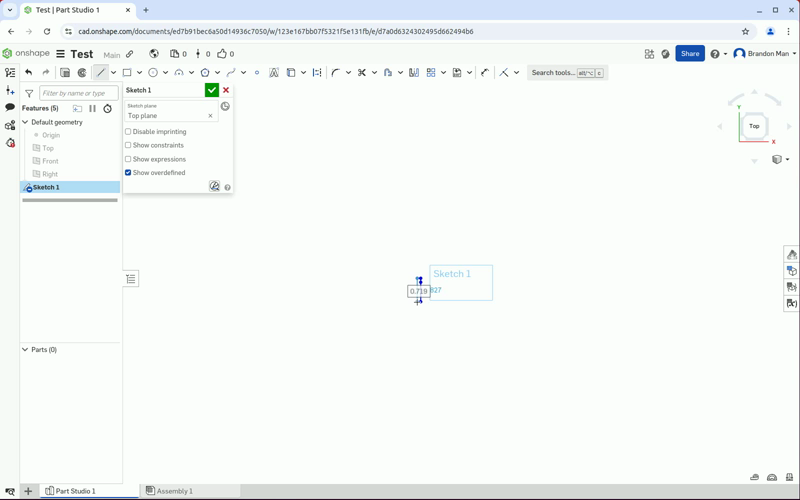
scroll(6)
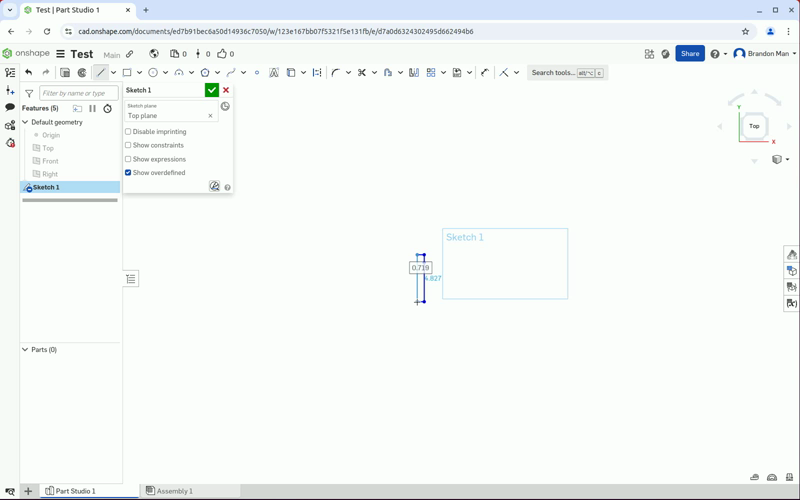
scroll(6)
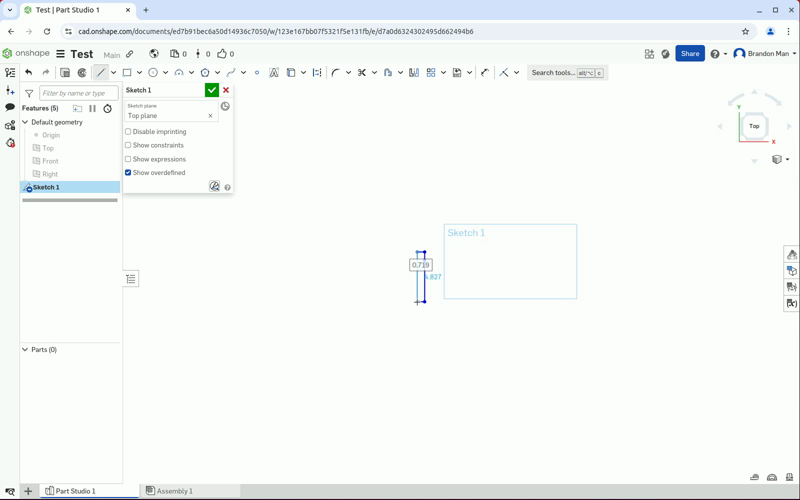
scroll(6)
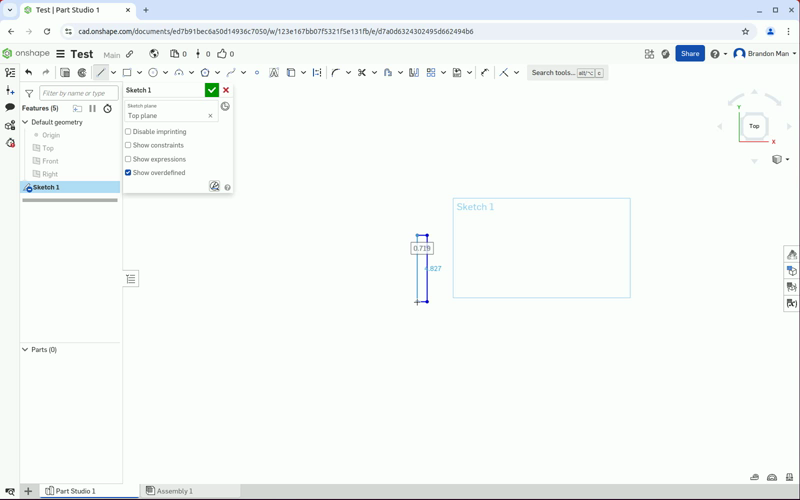
scroll(6)
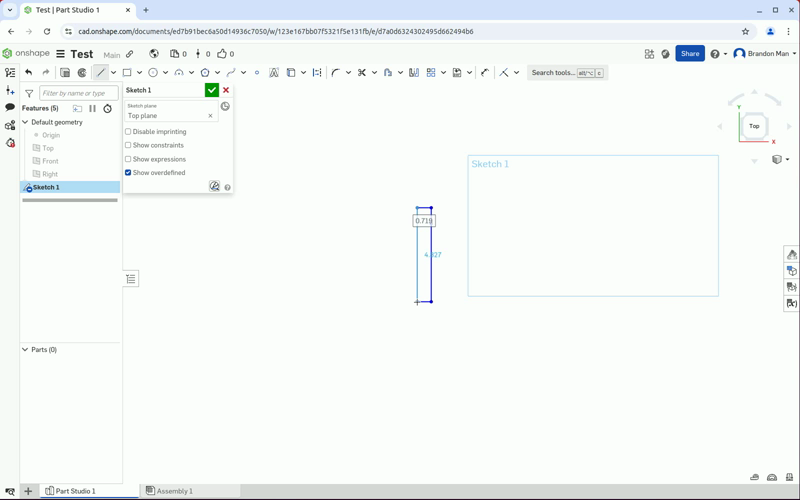
scroll(6)
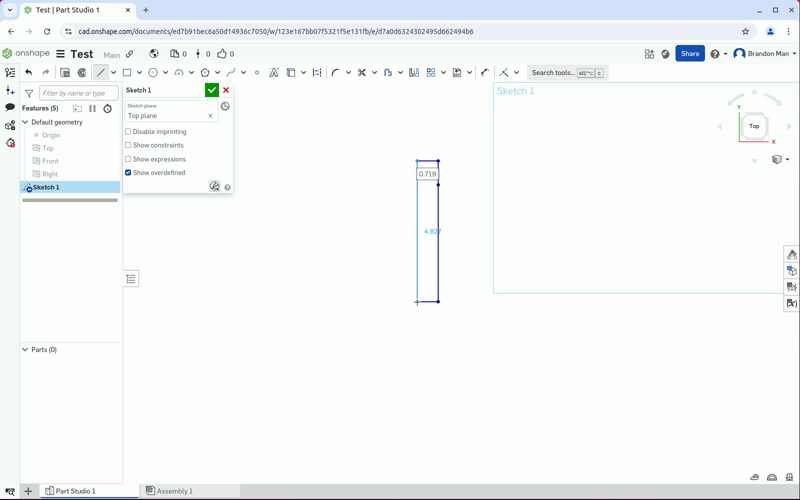
scroll(6)
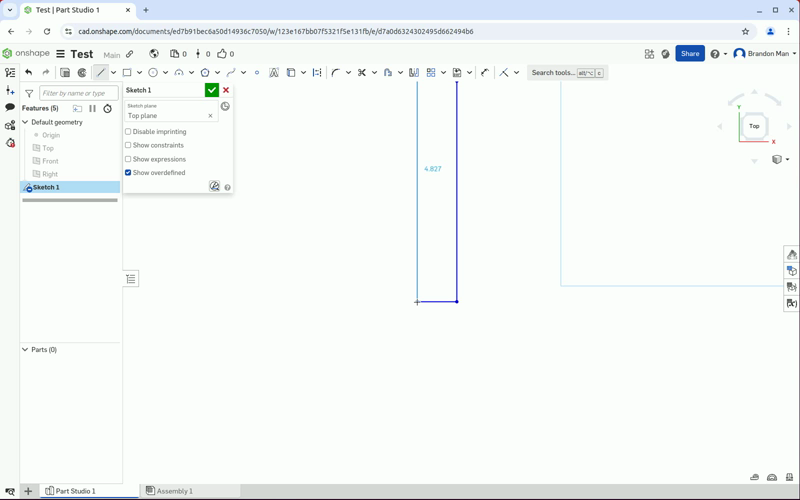
key_up(shift)
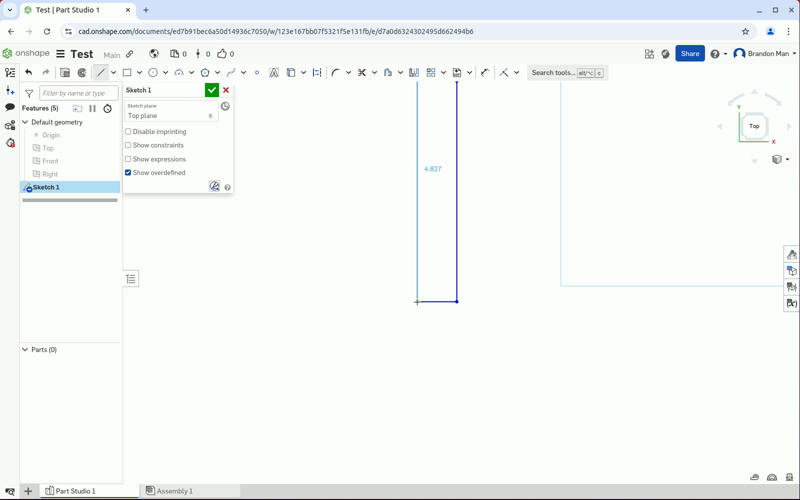
click(417, 301)
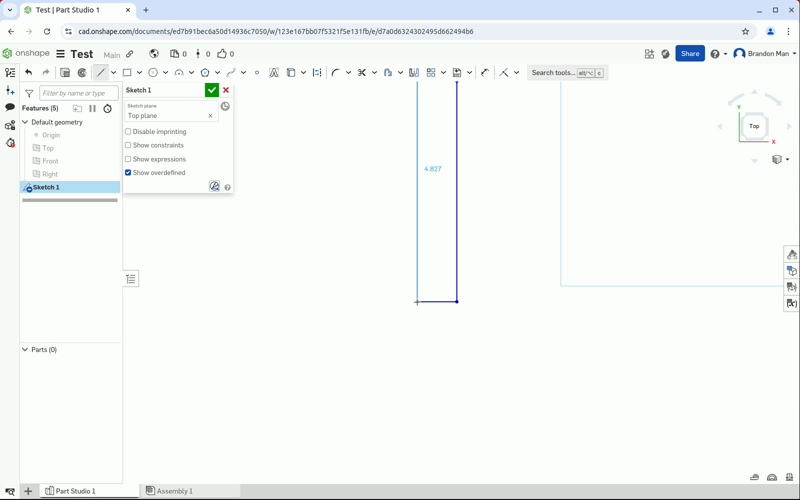
scroll(-6)
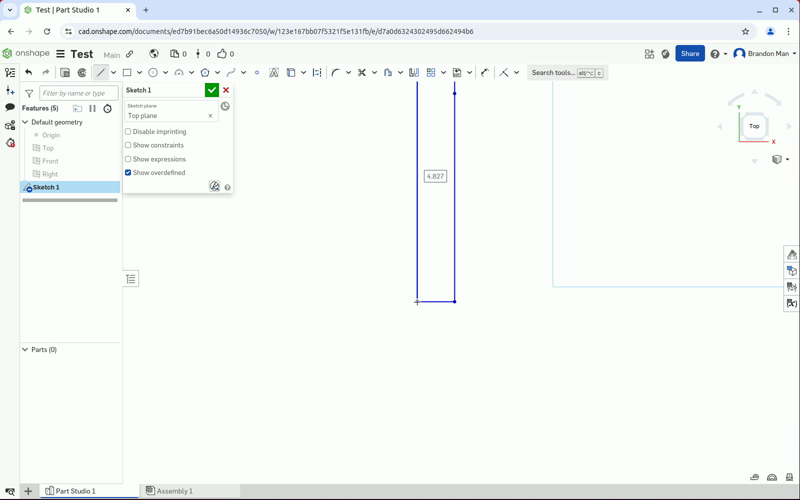
scroll(-6)
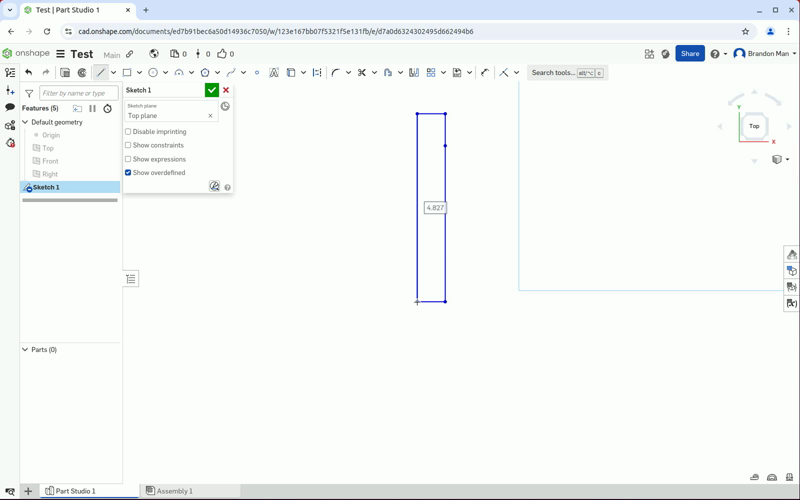
scroll(-6)
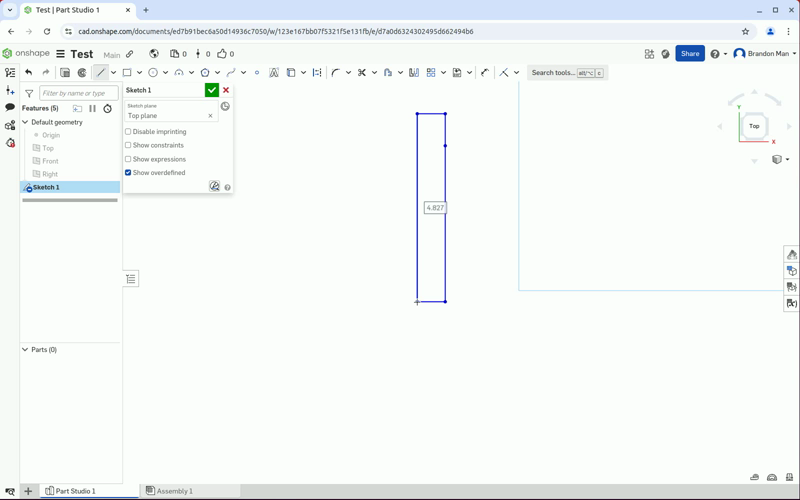
scroll(-6)
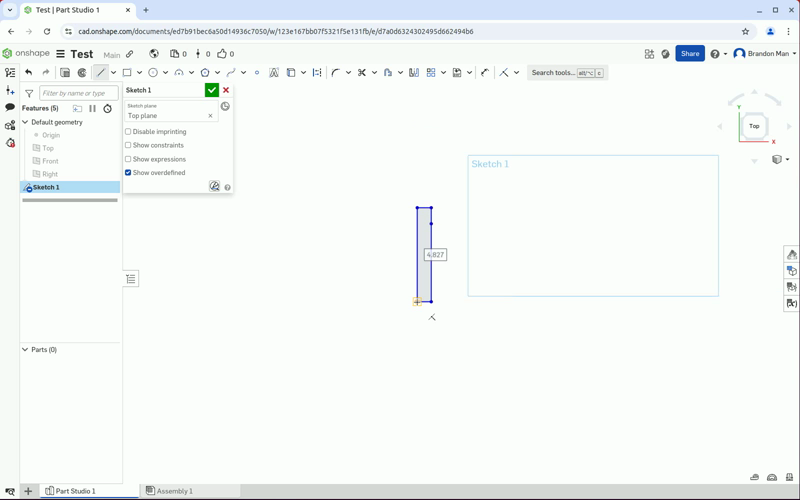
scroll(-6)
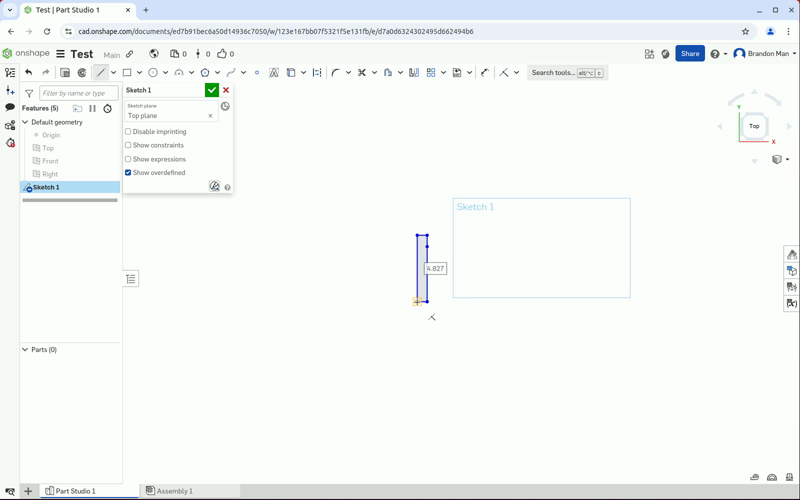
scroll(-6)
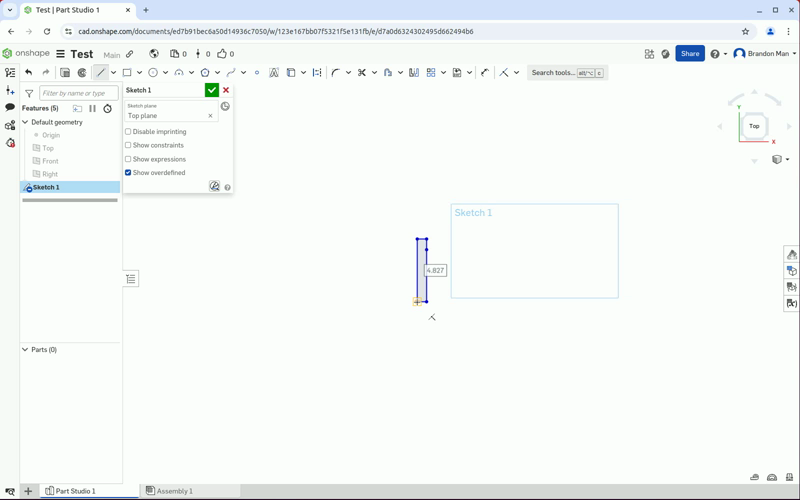
scroll(-6)
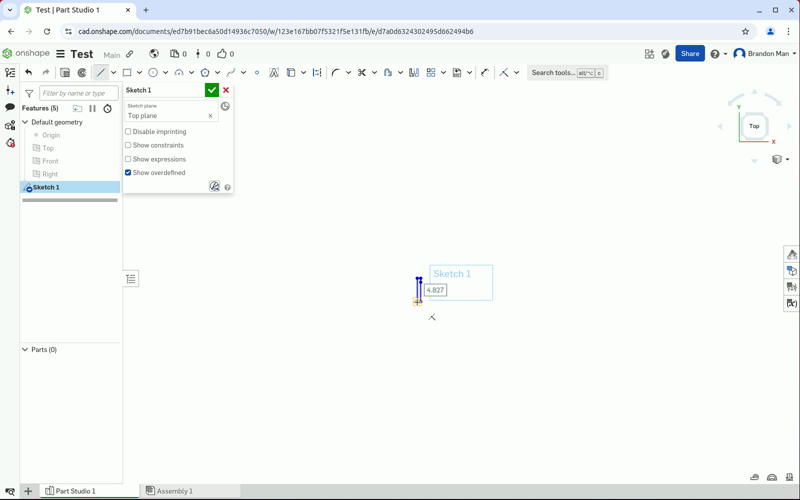
key(esc)
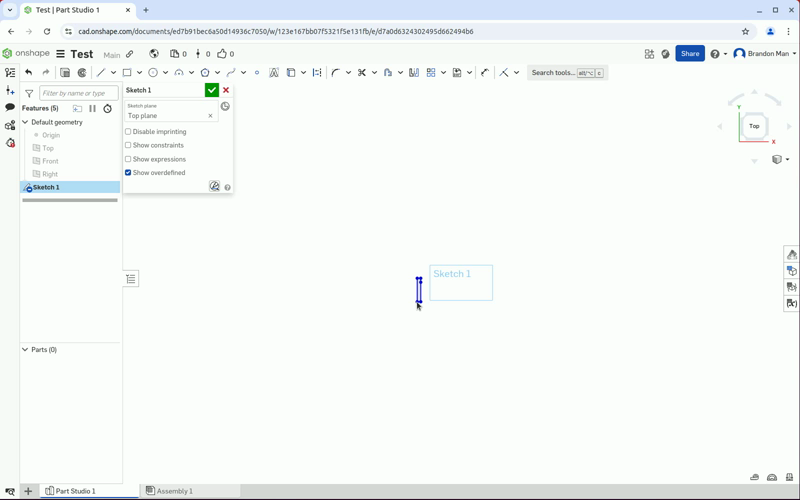
mouse_move(419, 279)
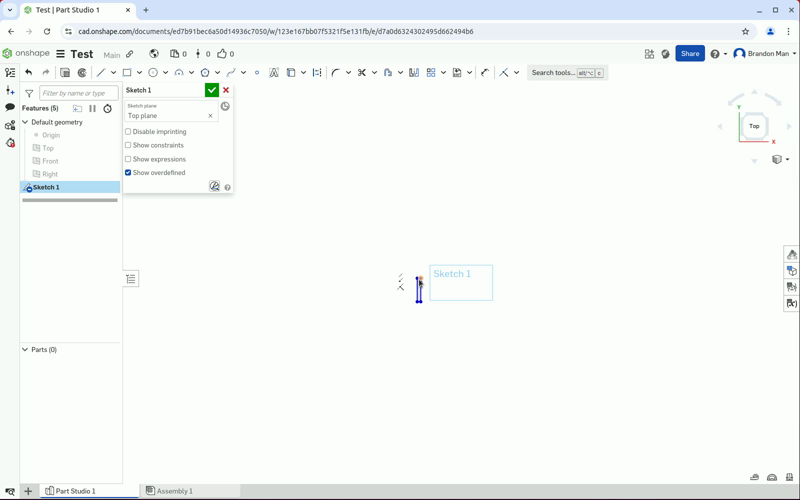
scroll(6)
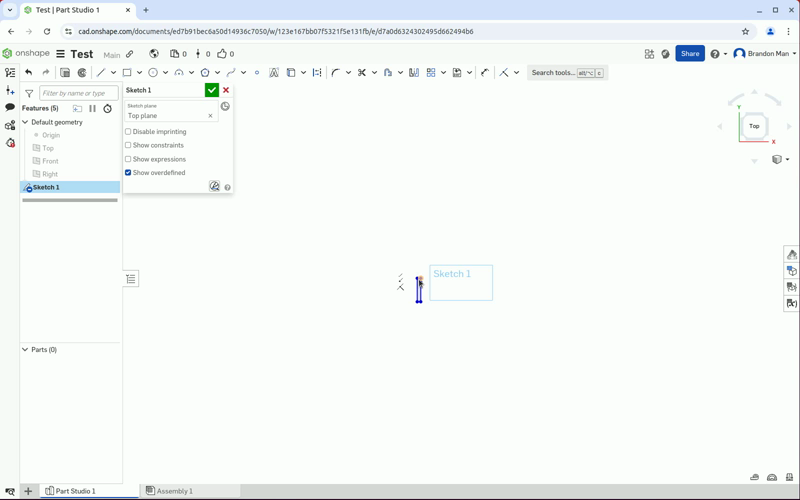
scroll(6)
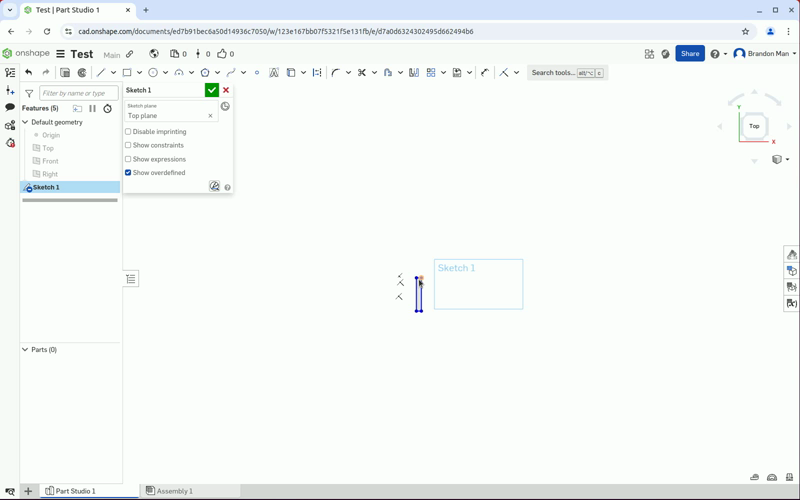
scroll(6)
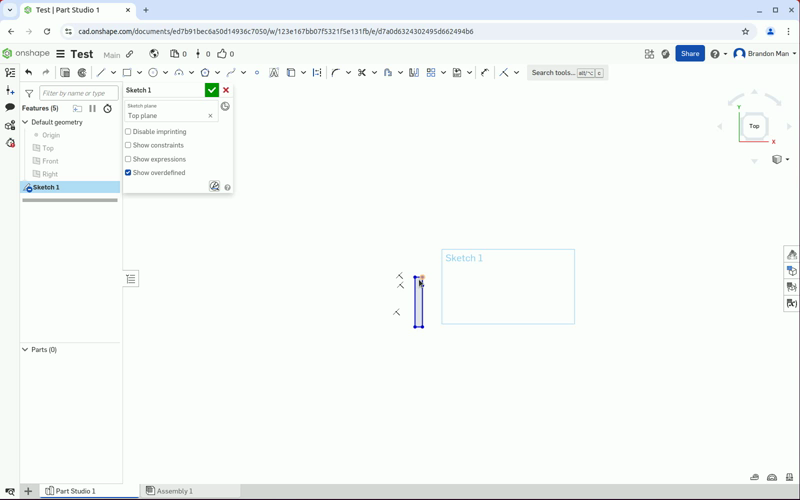
scroll(6)
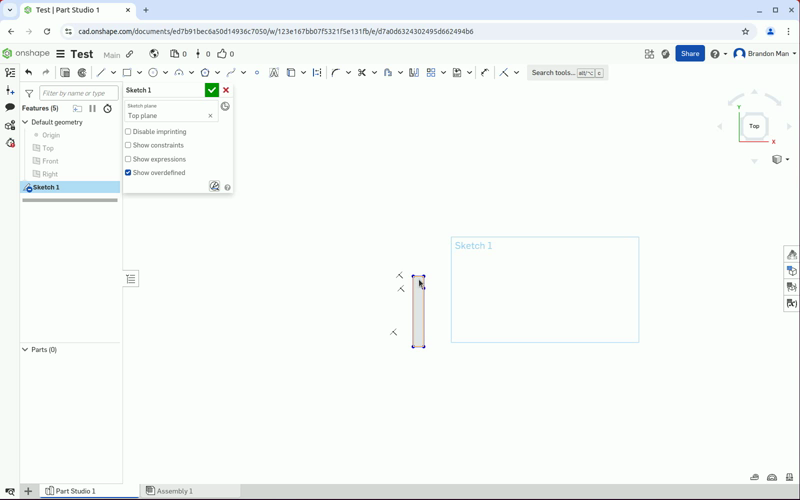
scroll(6)
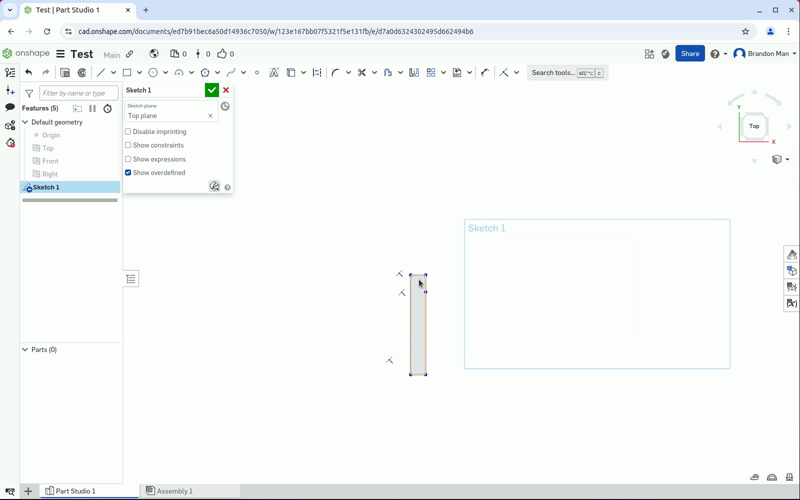
scroll(6)
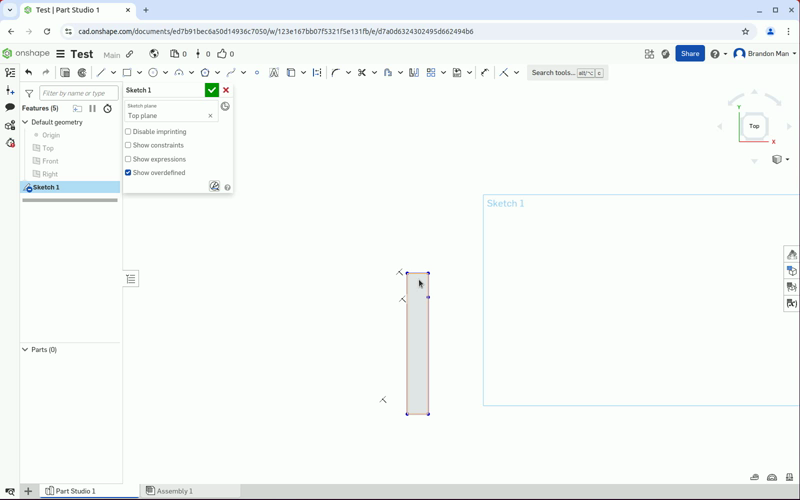
scroll(6)
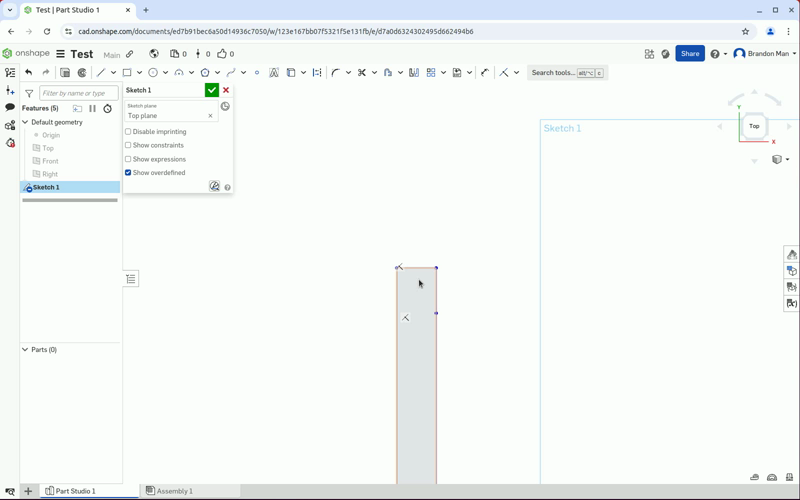
click(419, 279)
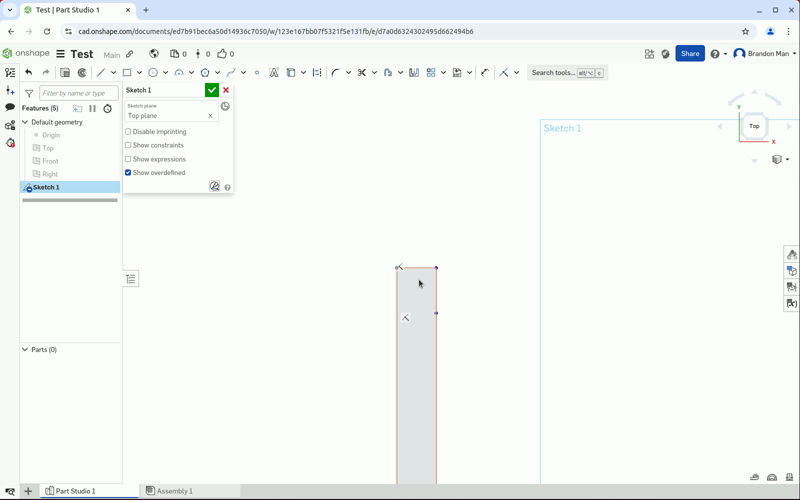
scroll(-6)
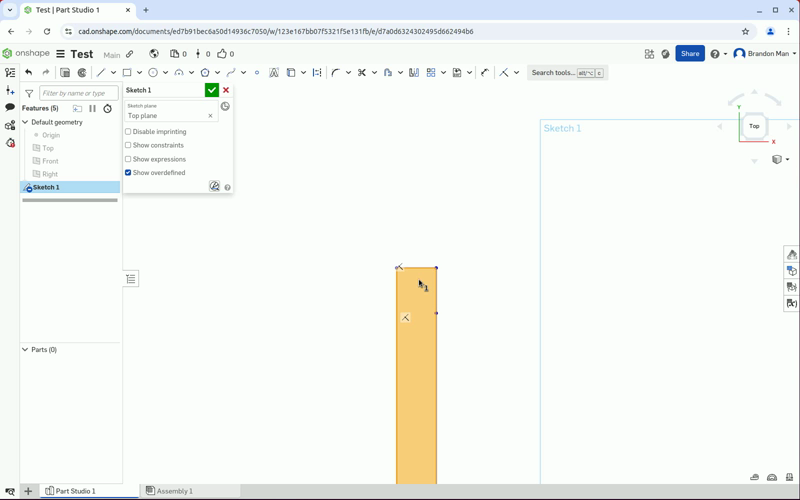
scroll(-6)
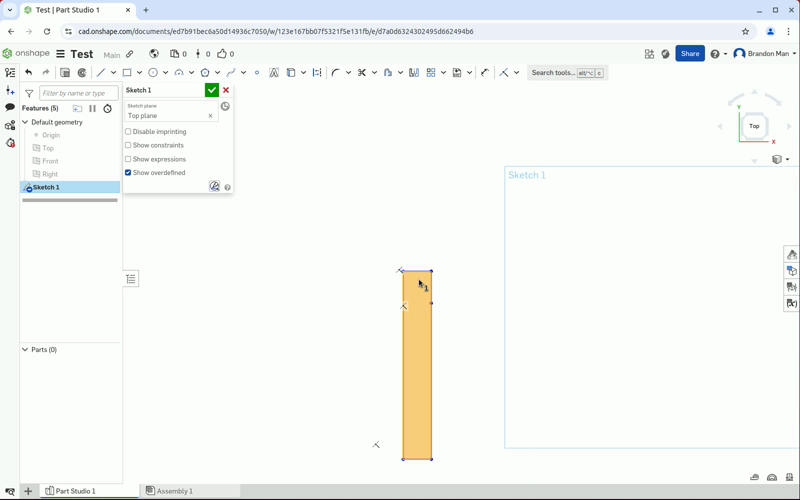
scroll(-6)
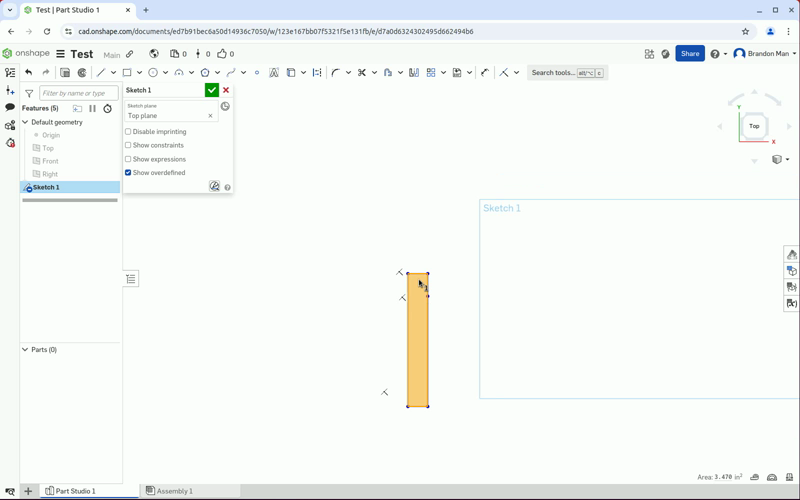
scroll(-6)
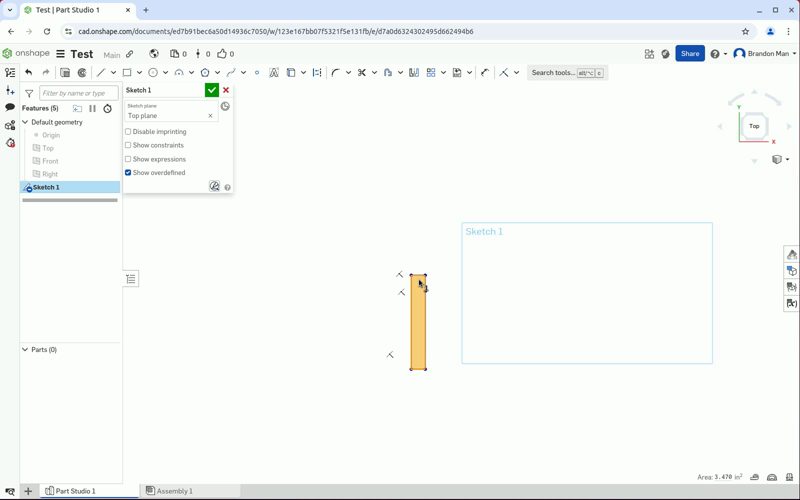
scroll(-6)
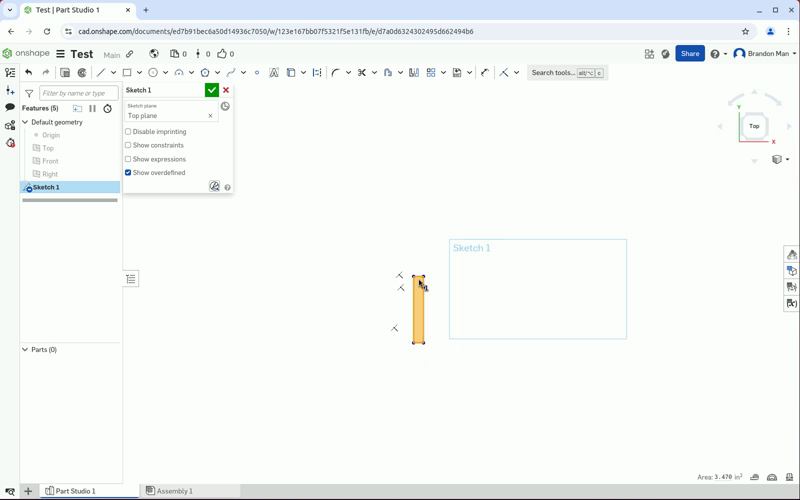
scroll(-6)
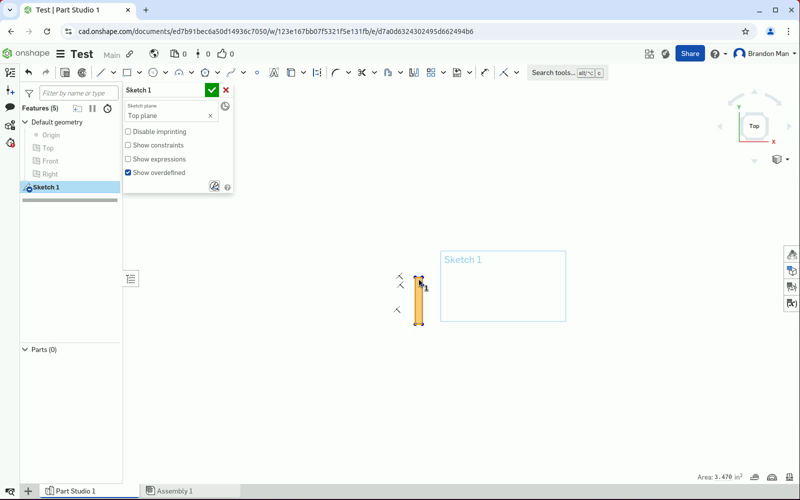
scroll(-6)
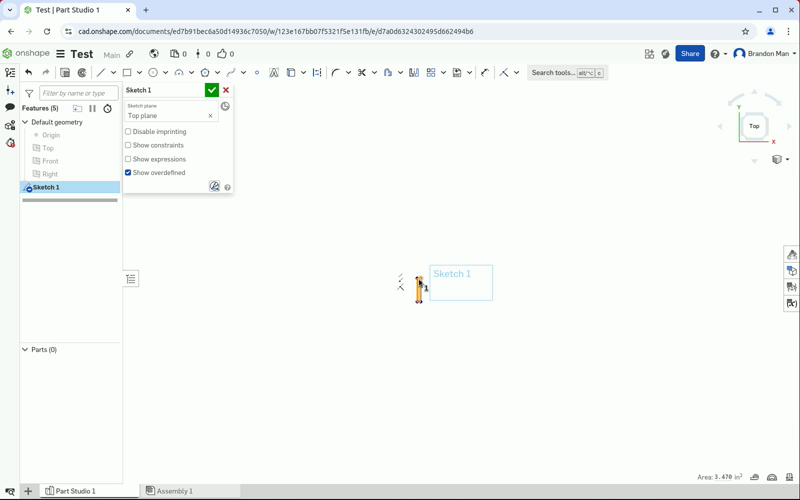
mouse_move(73, 352)
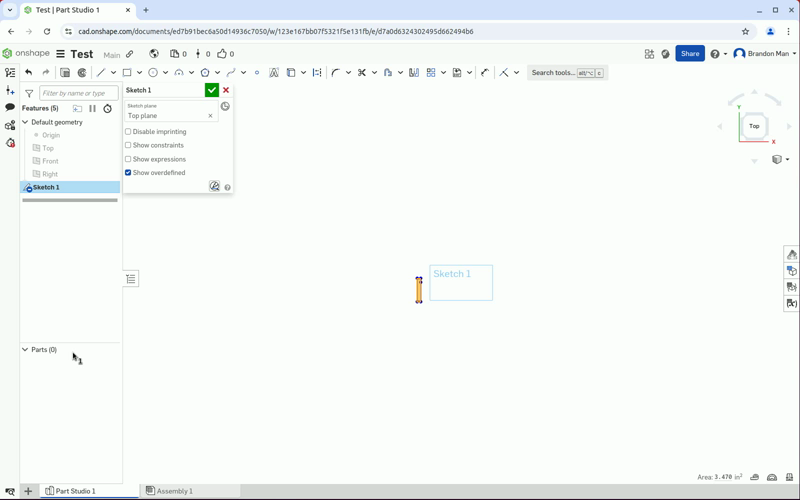
key(shift+y)
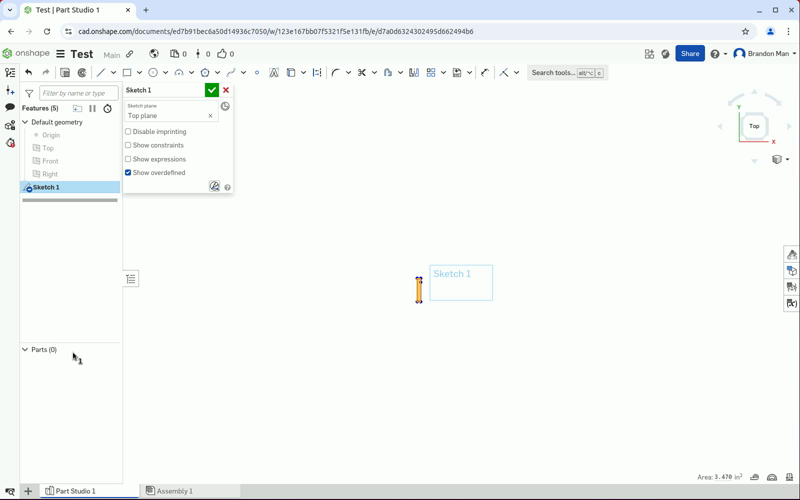
key(shift+e)
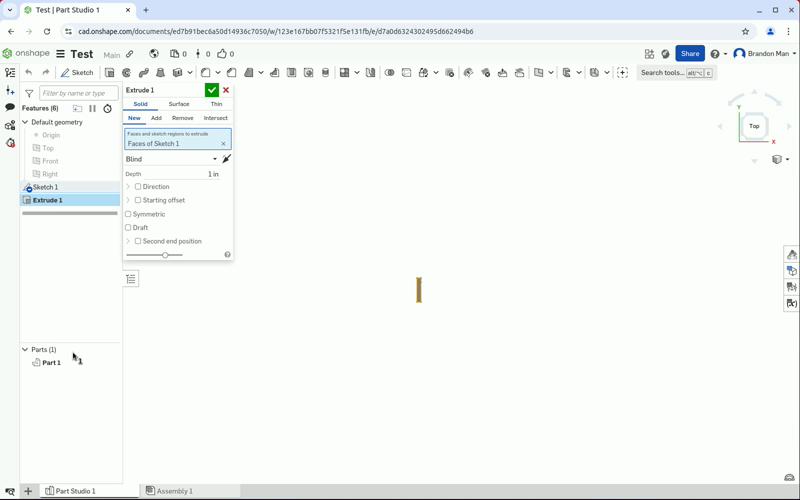
mouse_move(143, 106)
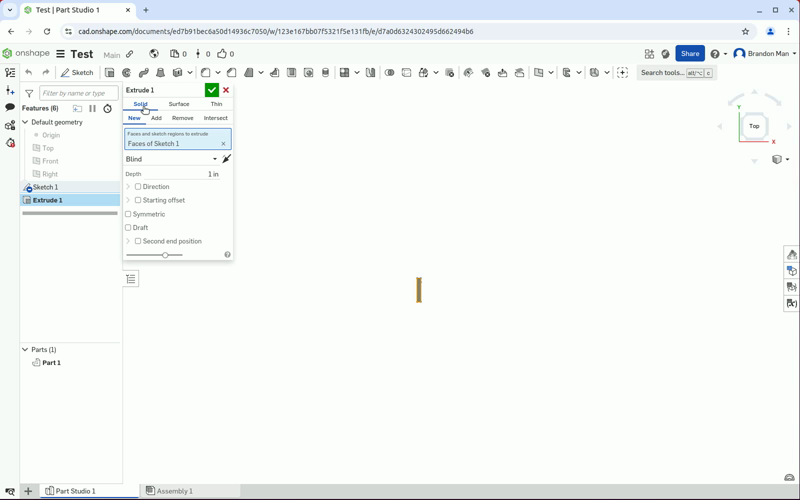
click(143, 106)
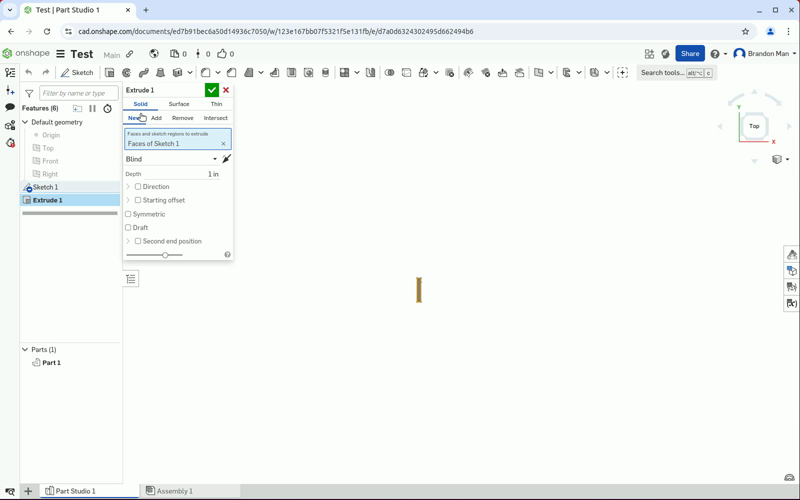
mouse_move(137, 120)
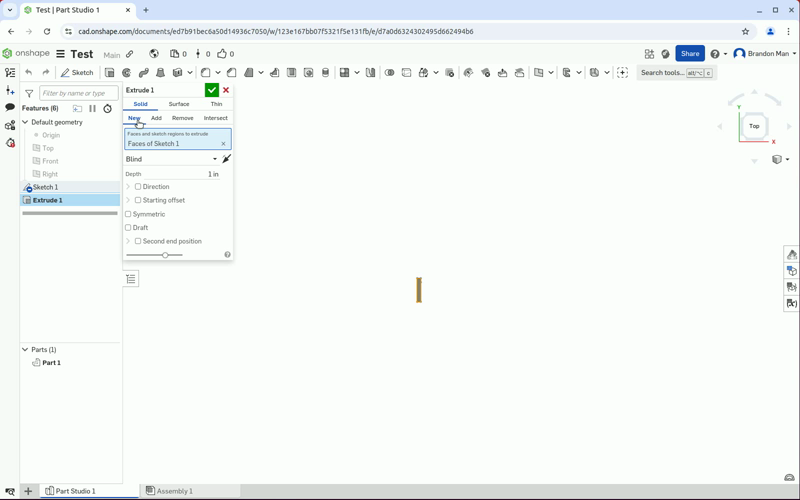
click(137, 120)
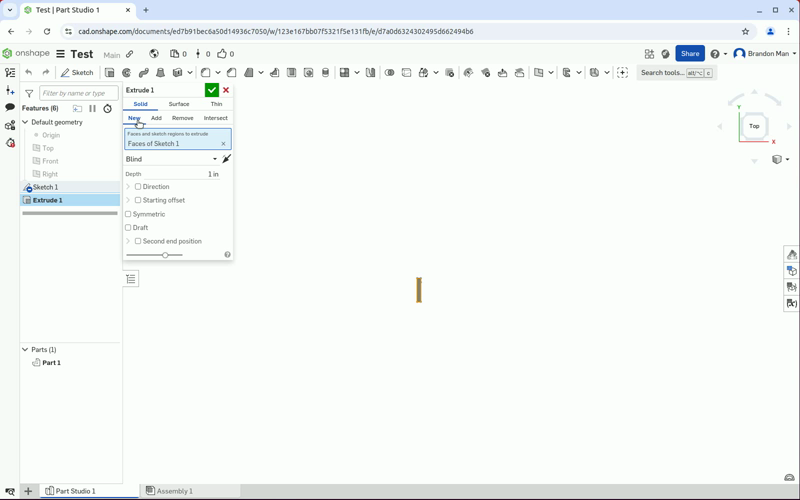
key(tab, 4)
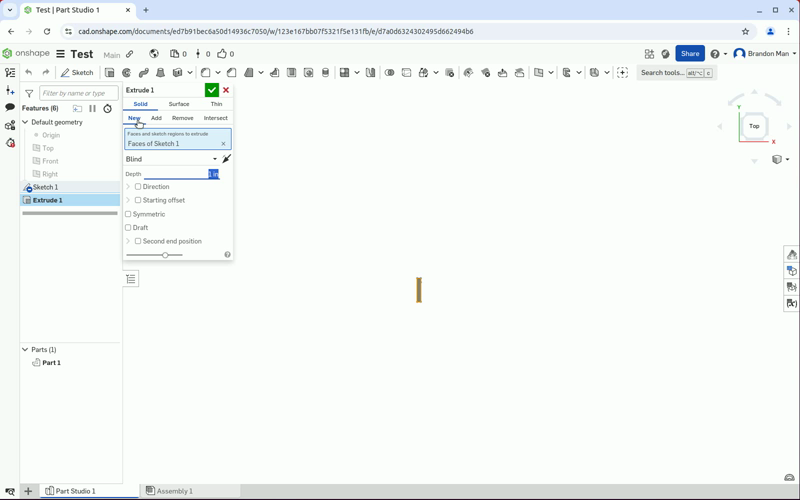
text(23.108)
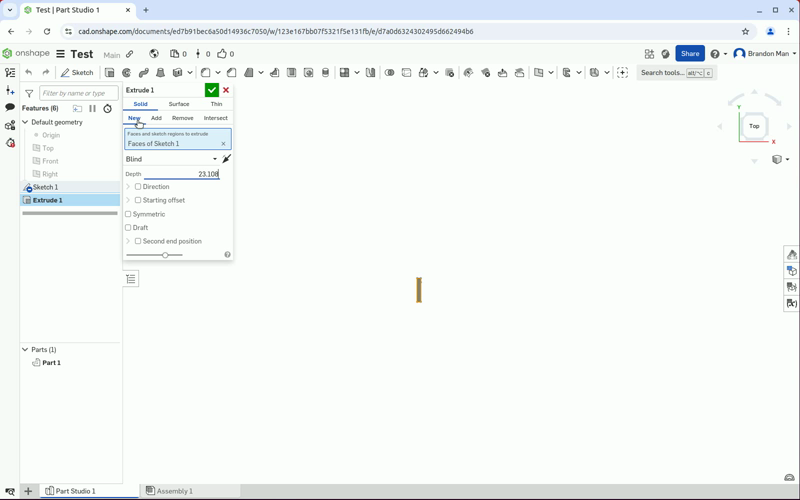
key(enter)
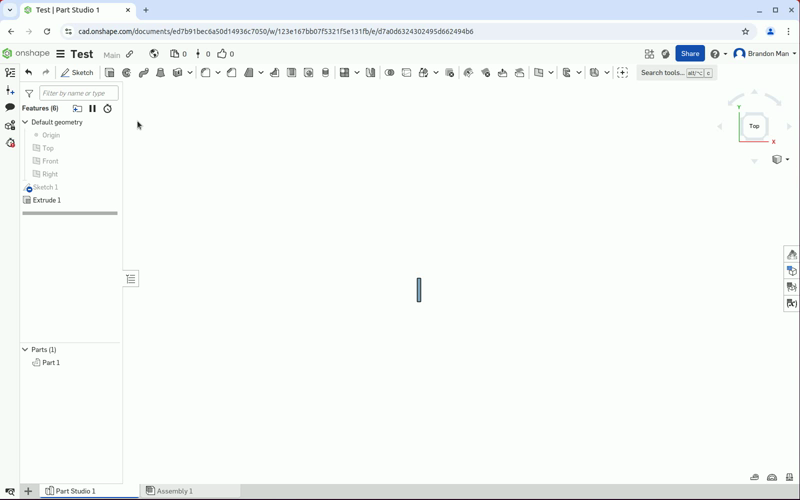
key(shift+h)
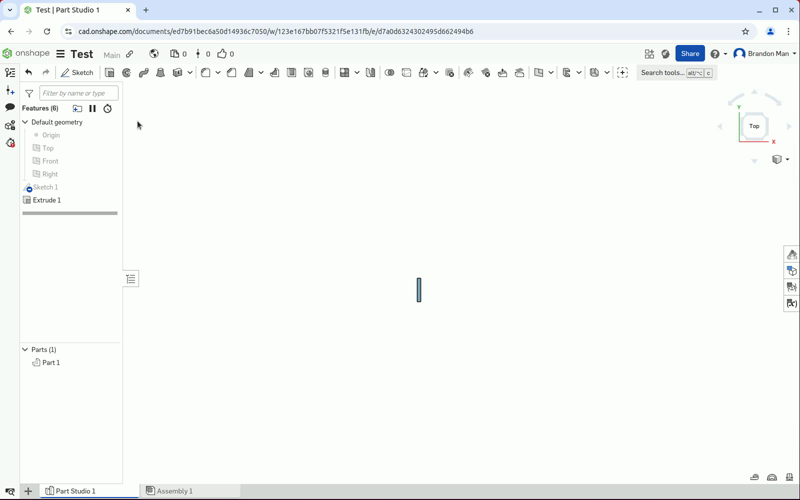
key(shift+h)
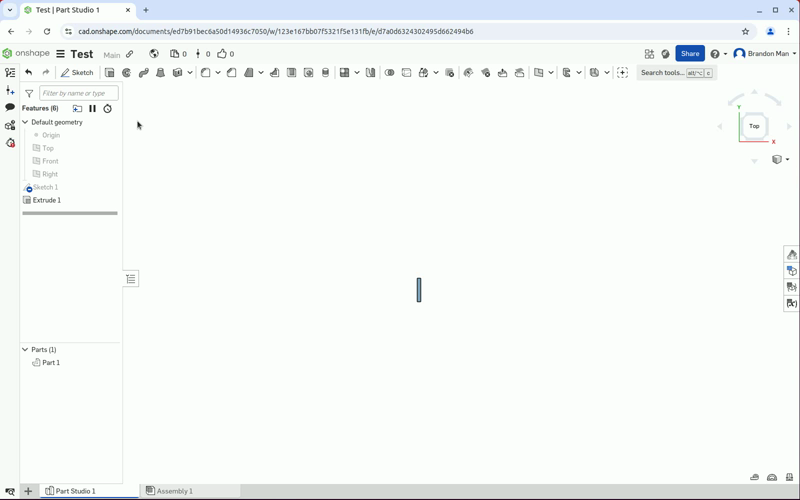
mouse_move(73, 189)
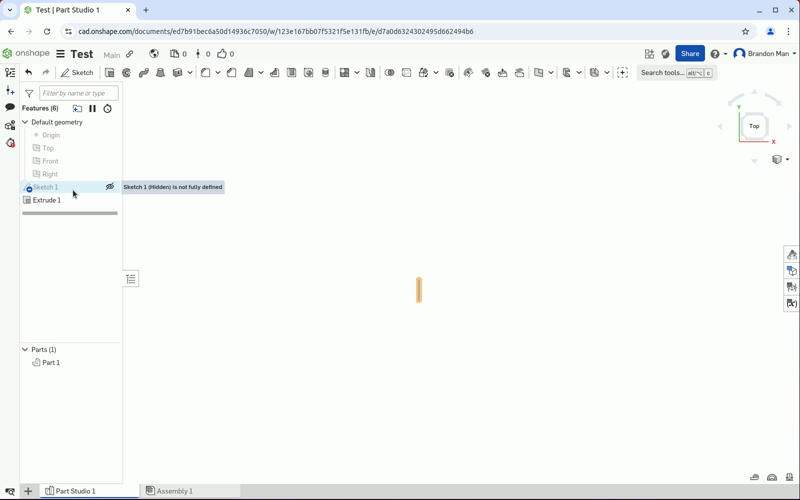
click(73, 189)
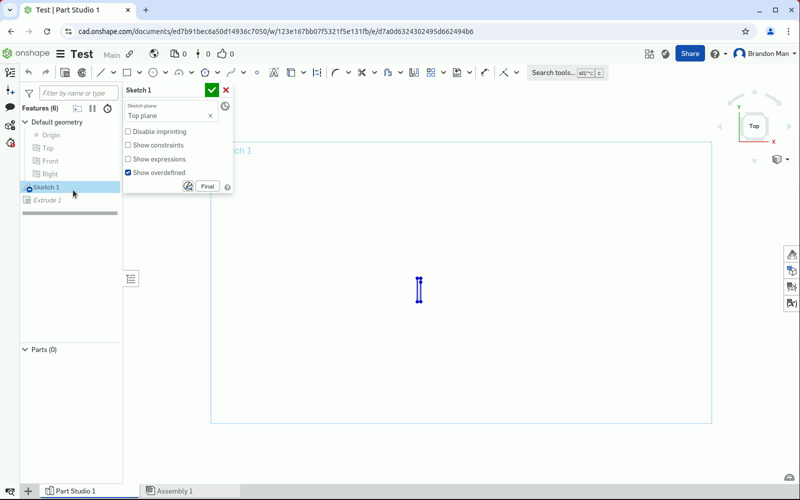
mouse_move(229, 92)
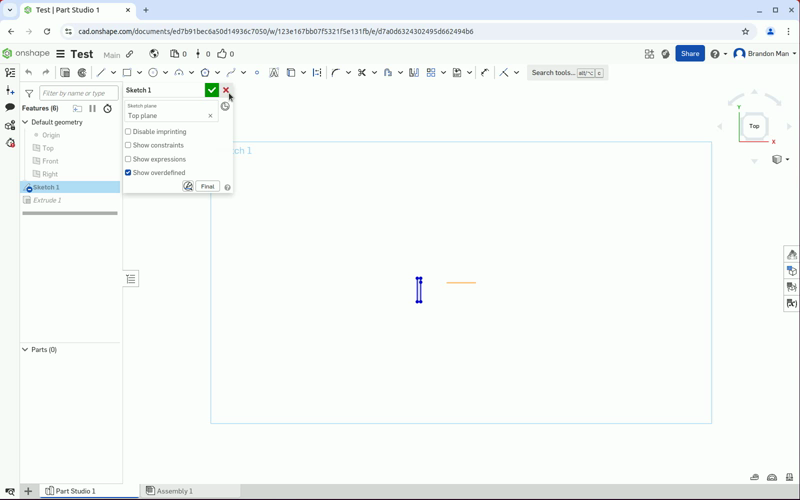
click(229, 92)
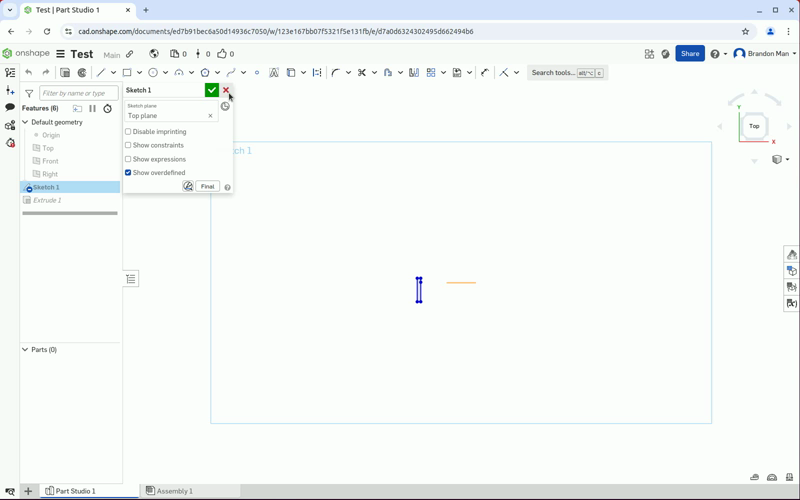
key(shift+s)
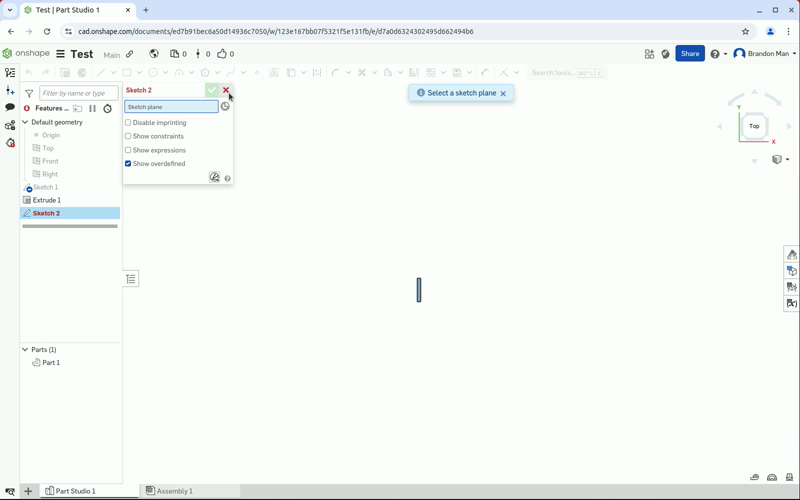
mouse_move(73, 150)
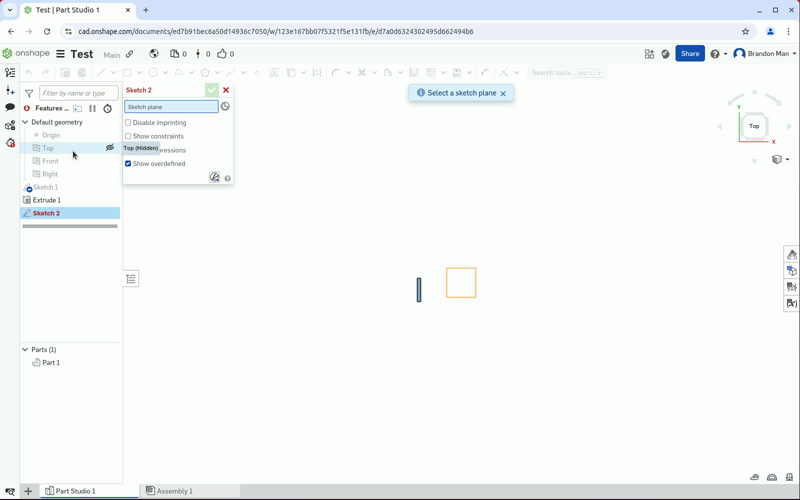
click(73, 150)
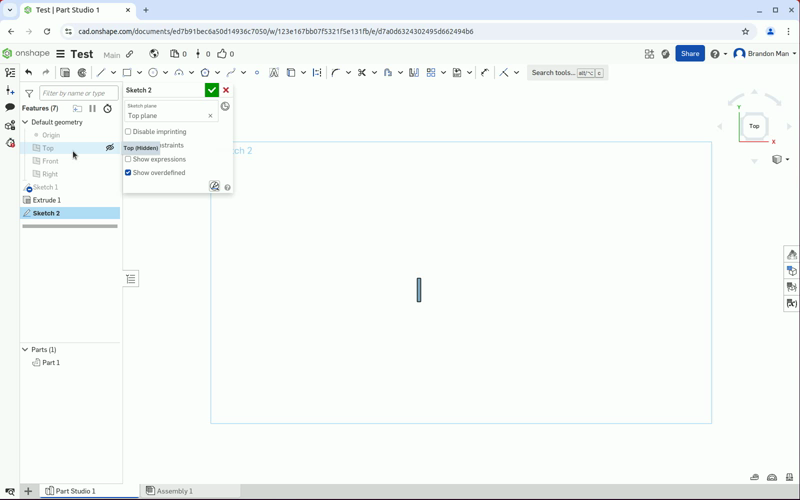
mouse_move(73, 352)
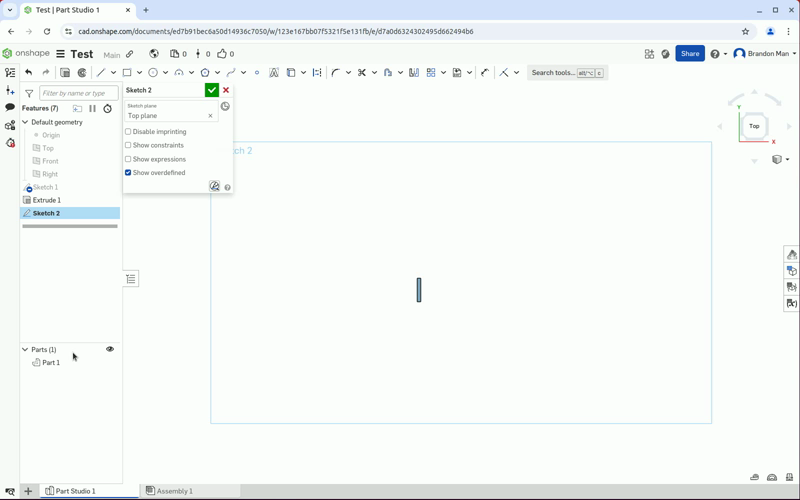
key(y)
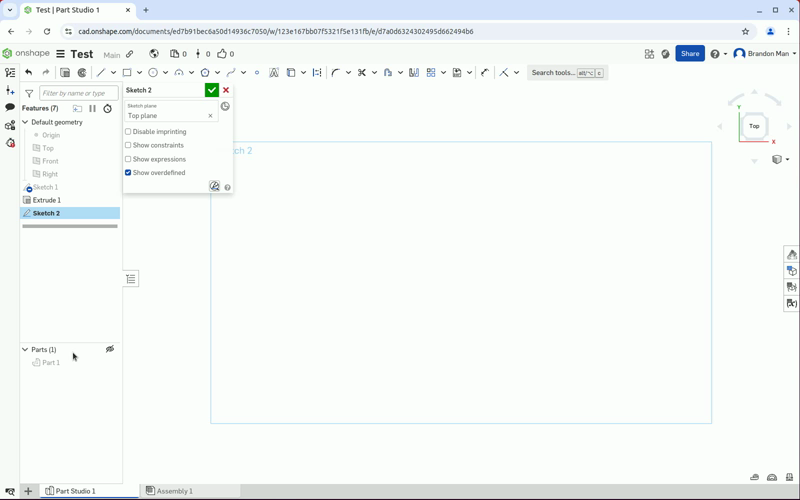
key(l)
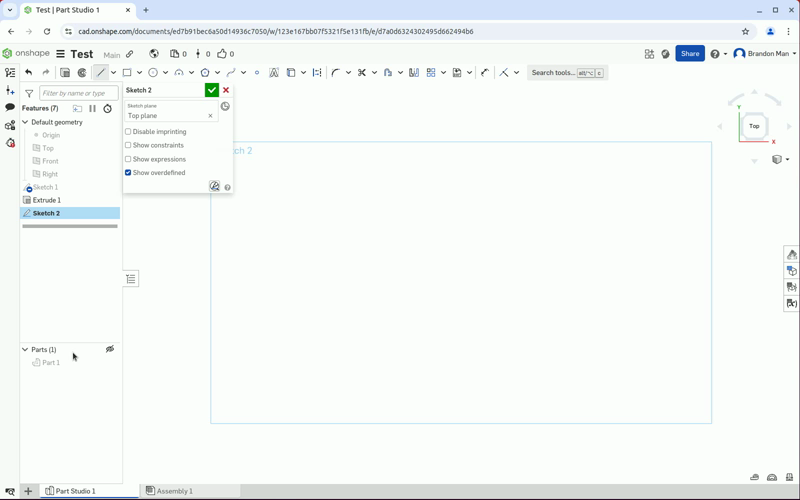
key_down(shift)
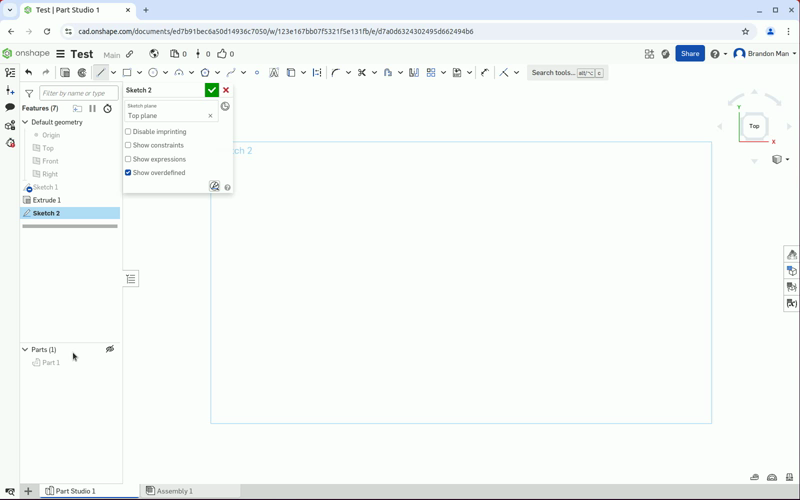
mouse_move(420, 282)
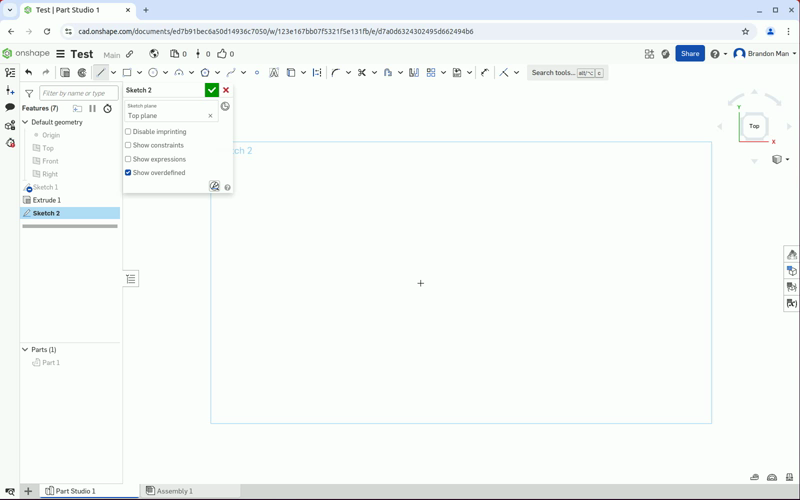
click(420, 282)
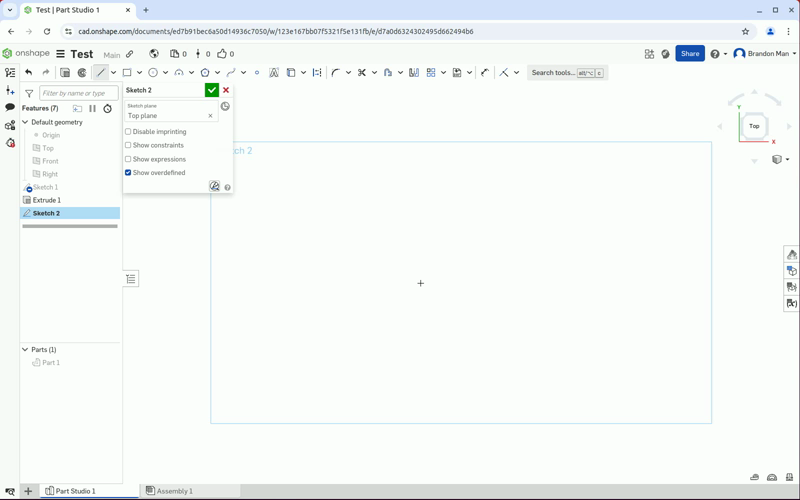
key_up(shift)
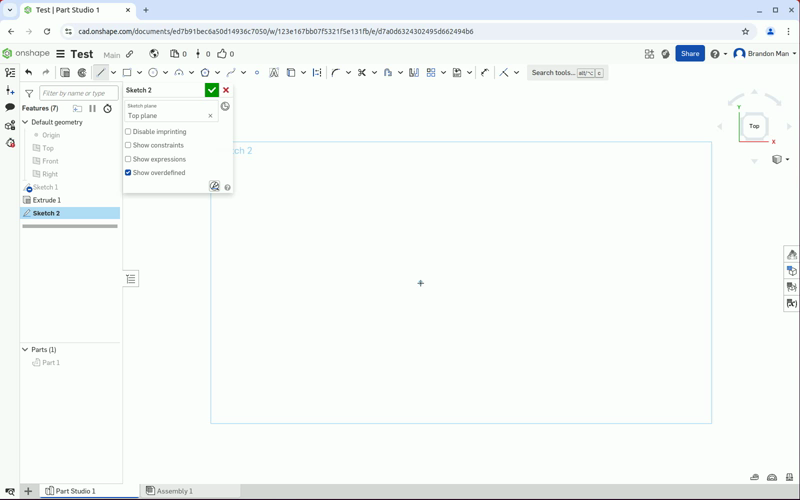
key_down(shift)
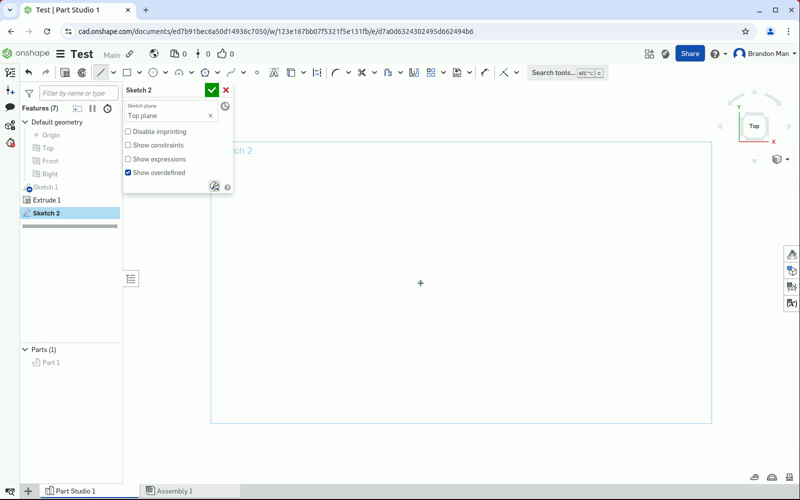
mouse_move(450, 282)
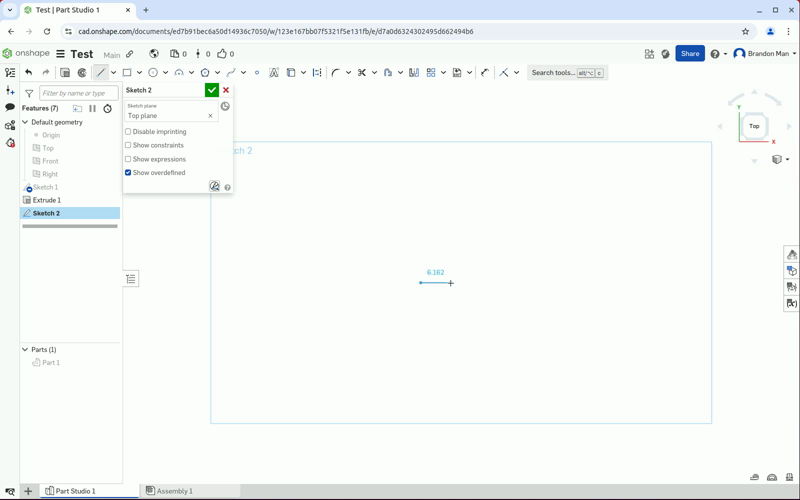
mouse_move(477, 282)
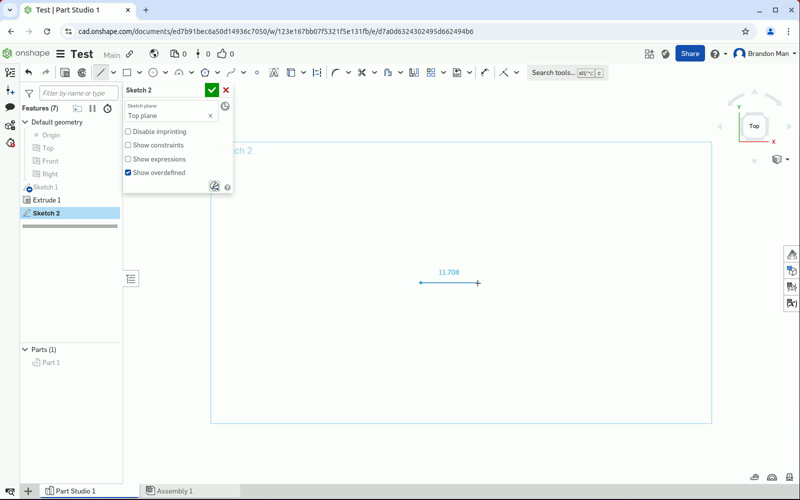
click(477, 282)
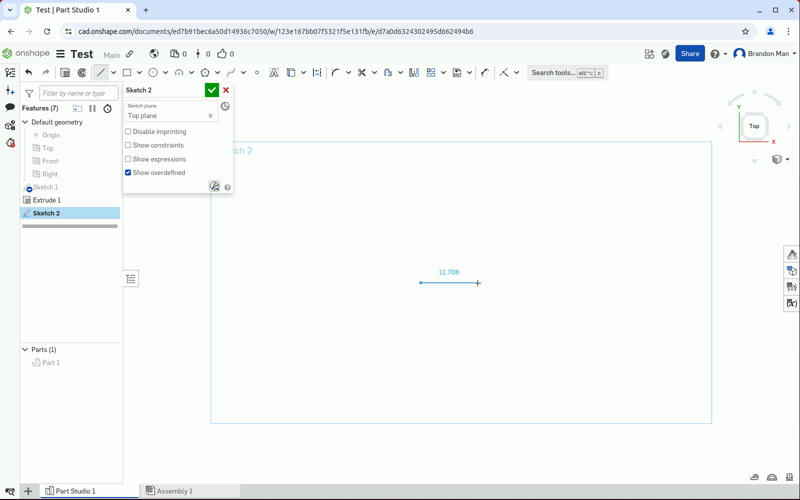
key_up(shift)
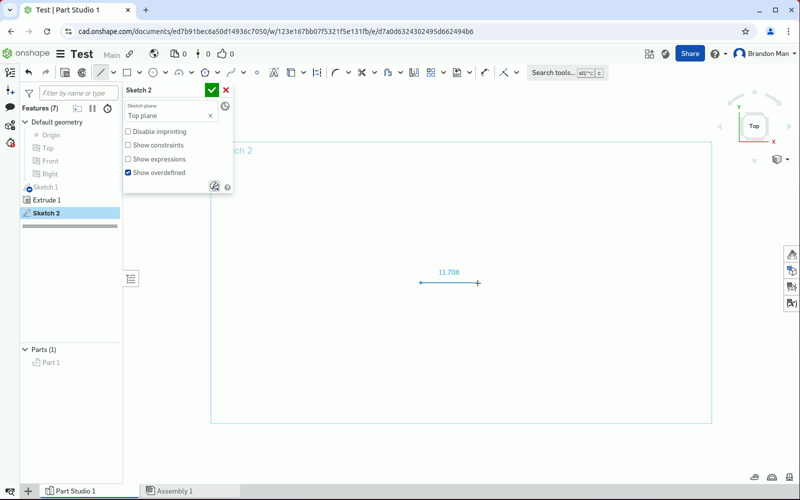
key_down(shift)
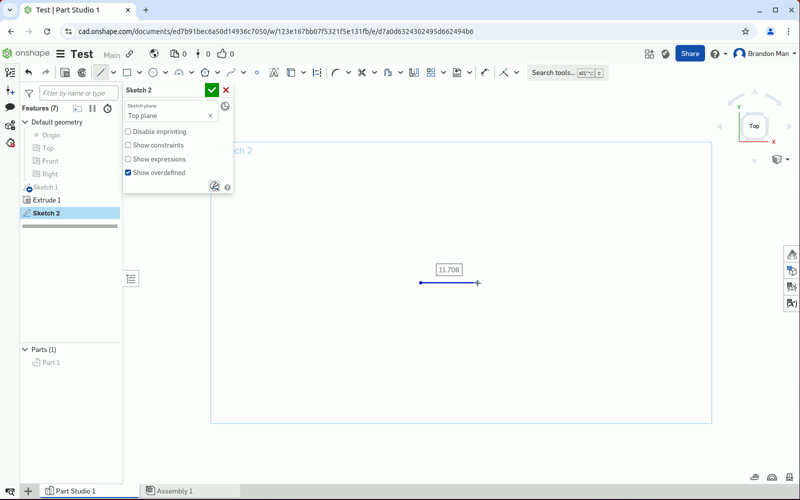
mouse_move(507, 282)
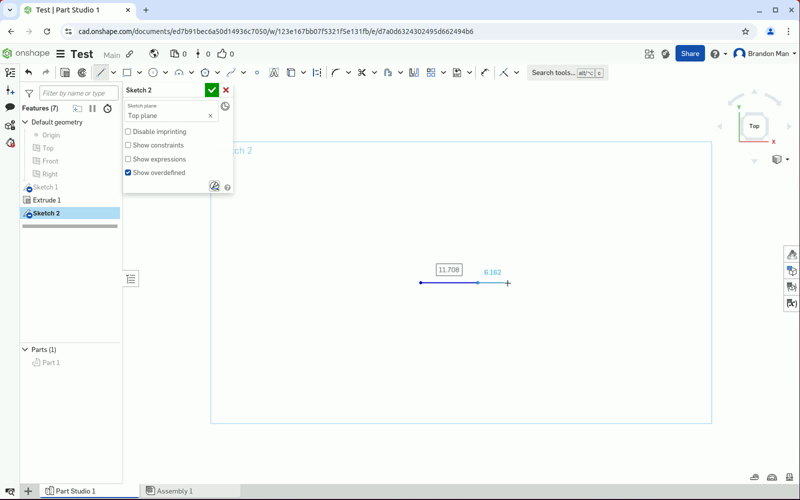
mouse_move(477, 279)
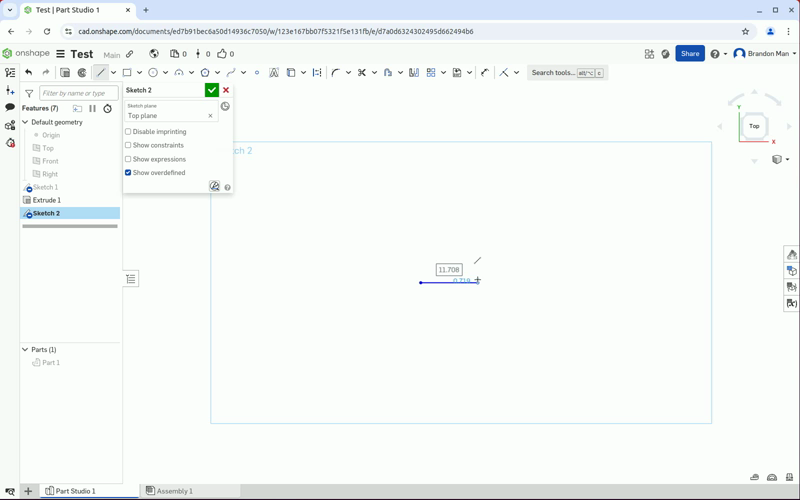
scroll(6)
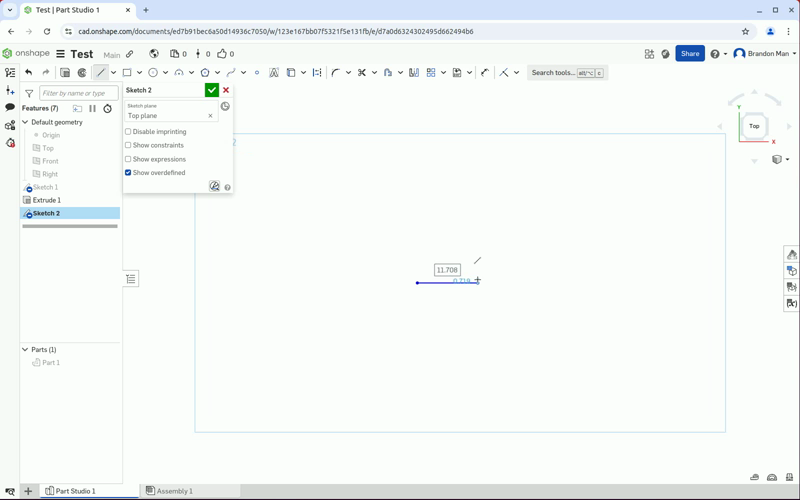
scroll(6)
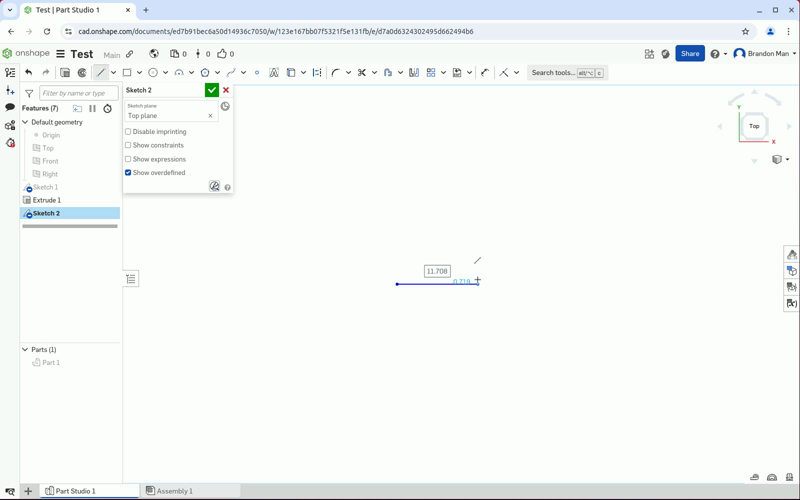
scroll(6)
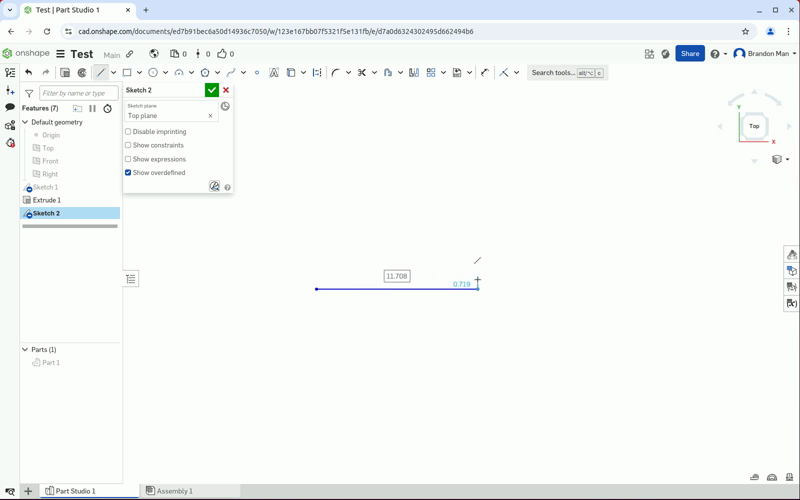
scroll(6)
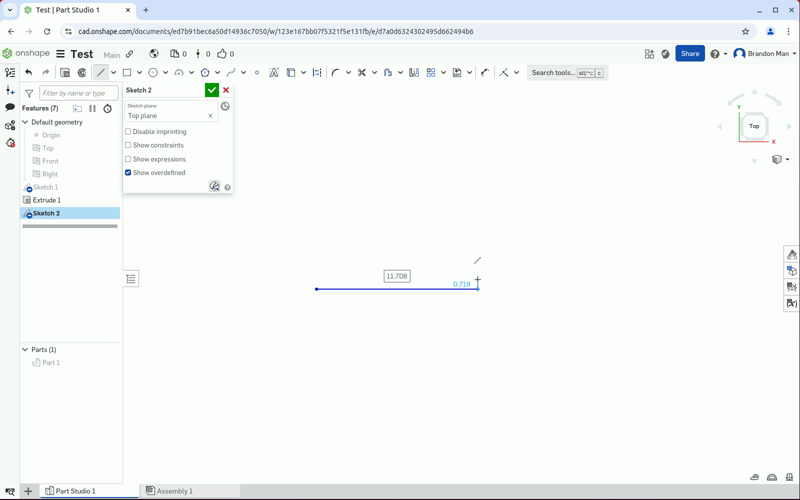
scroll(6)
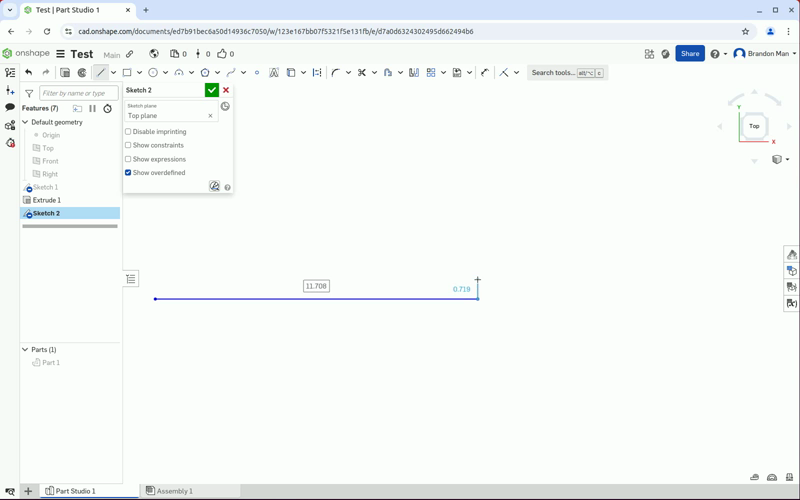
scroll(6)
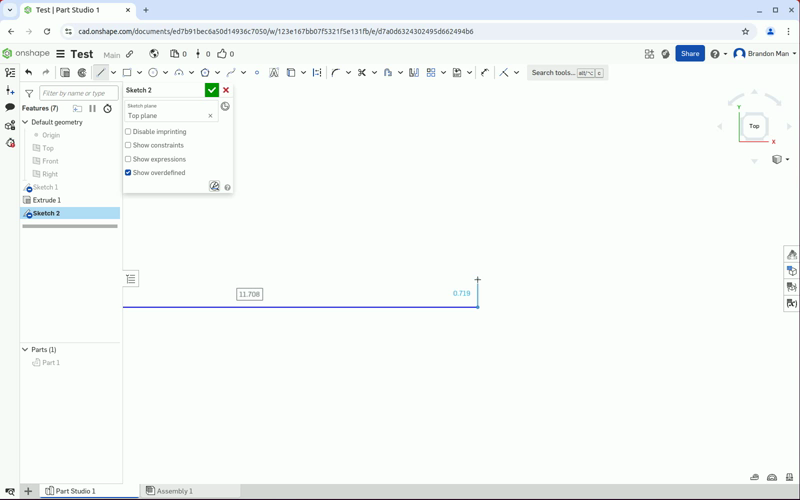
scroll(6)
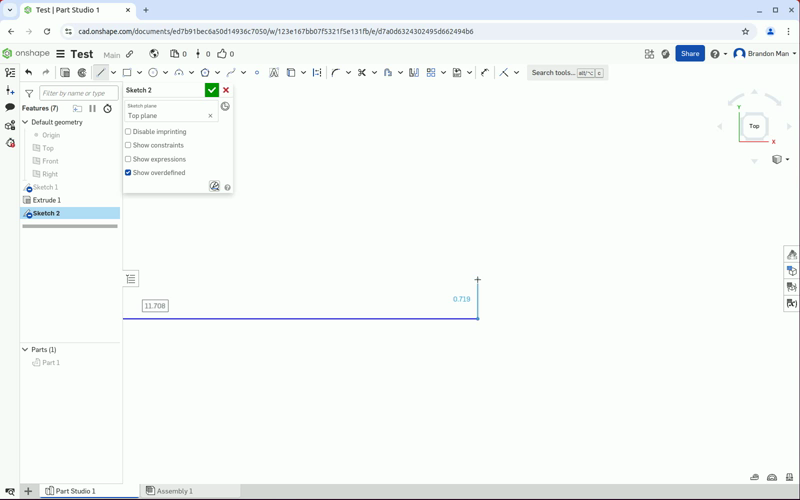
click(477, 279)
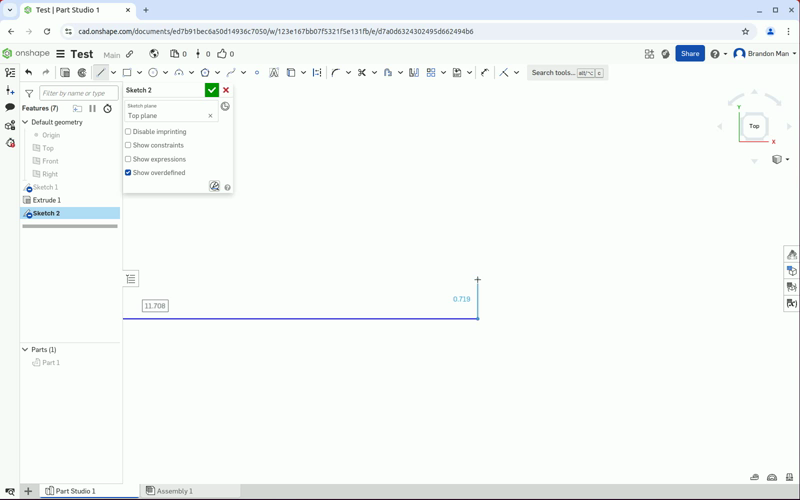
scroll(-6)
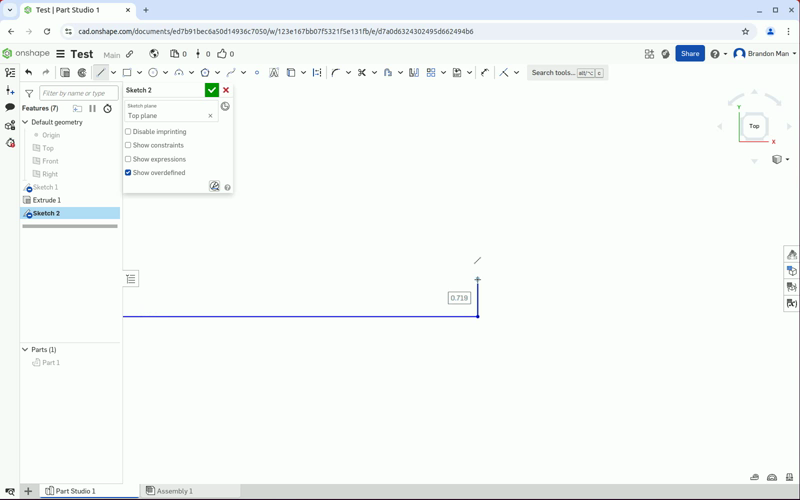
scroll(-6)
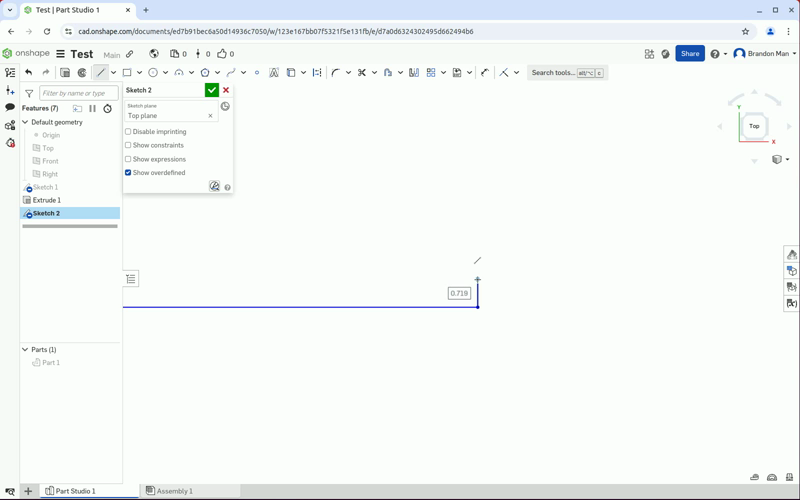
scroll(-6)
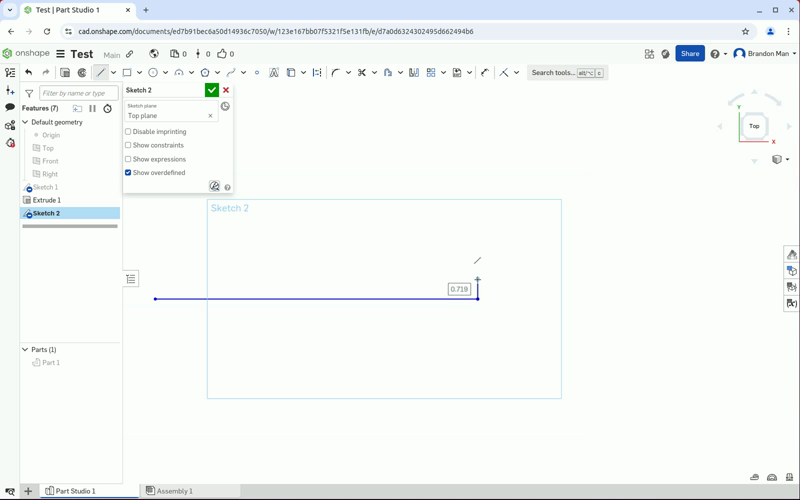
scroll(-6)
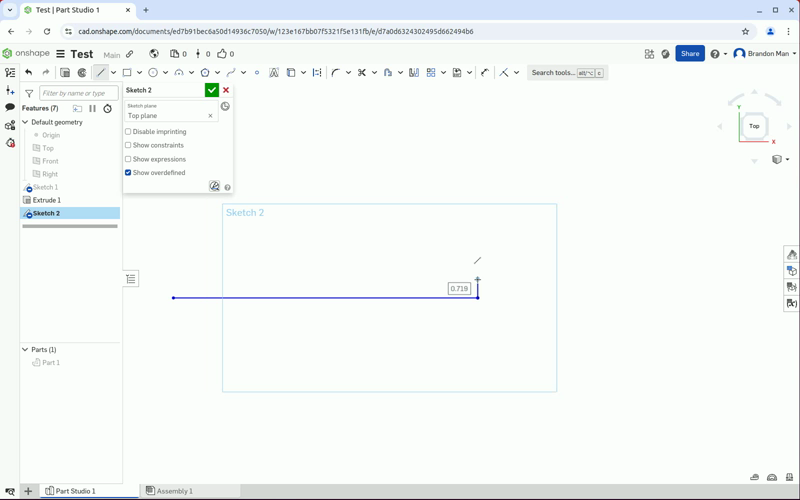
scroll(-6)
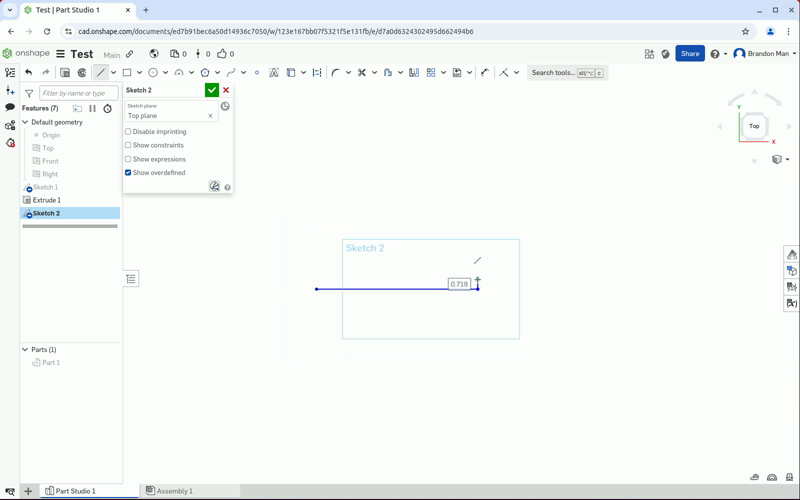
scroll(-6)
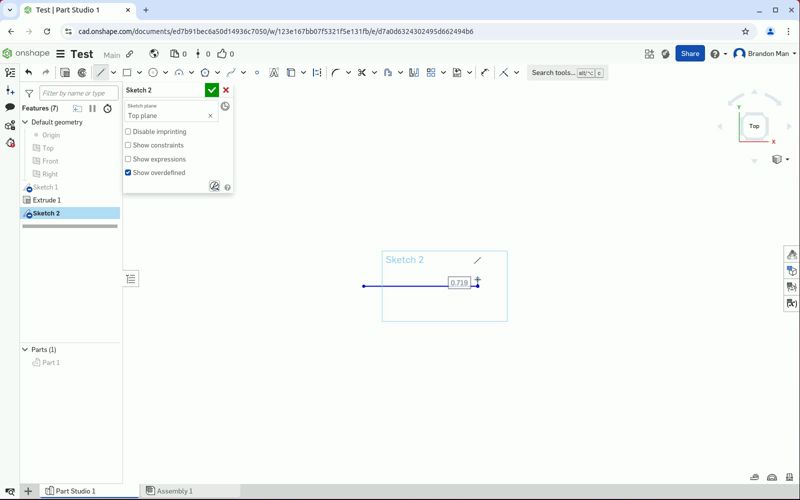
scroll(-6)
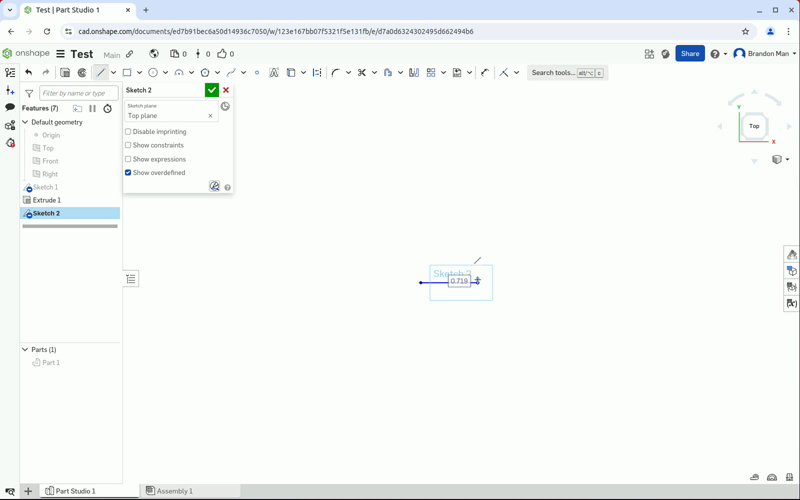
key_up(shift)
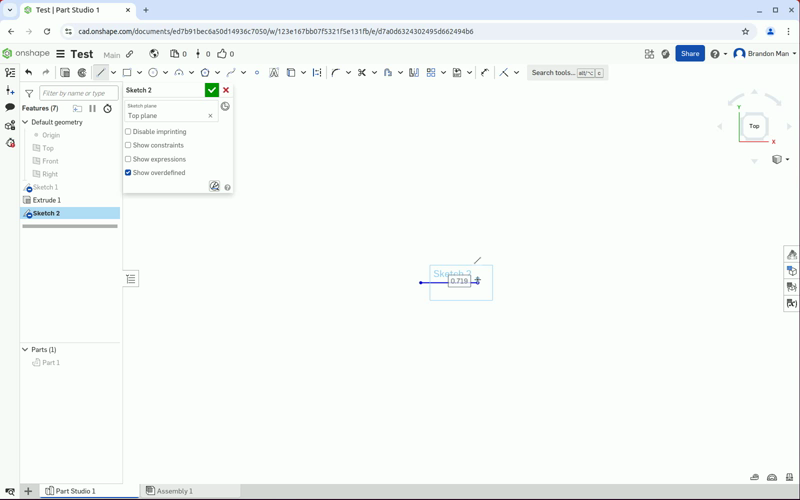
key_down(shift)
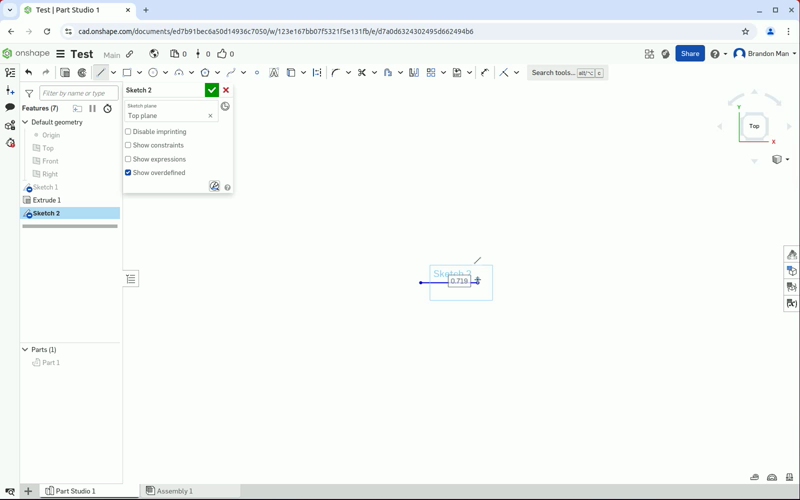
mouse_move(507, 279)
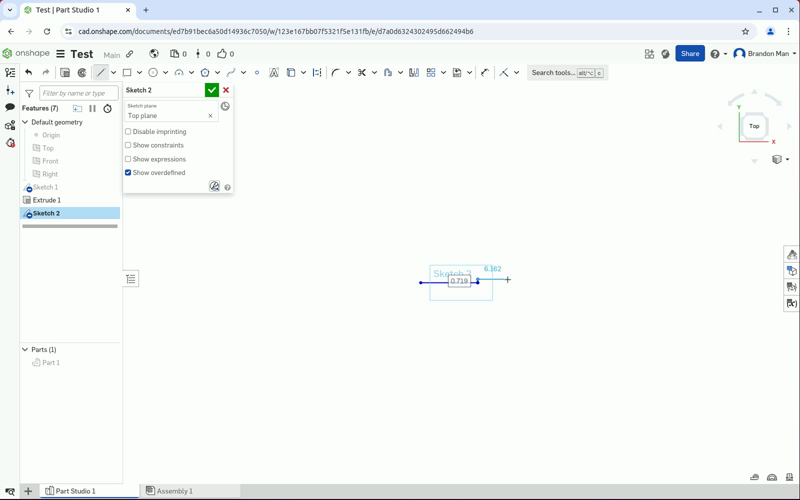
mouse_move(420, 279)
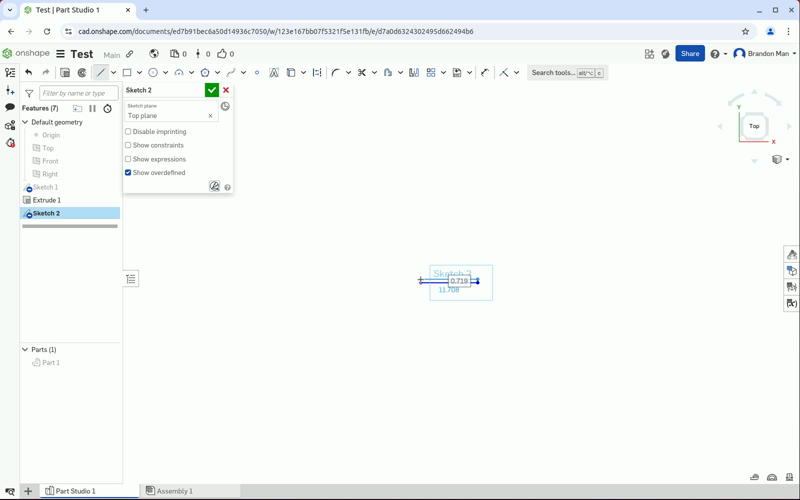
scroll(6)
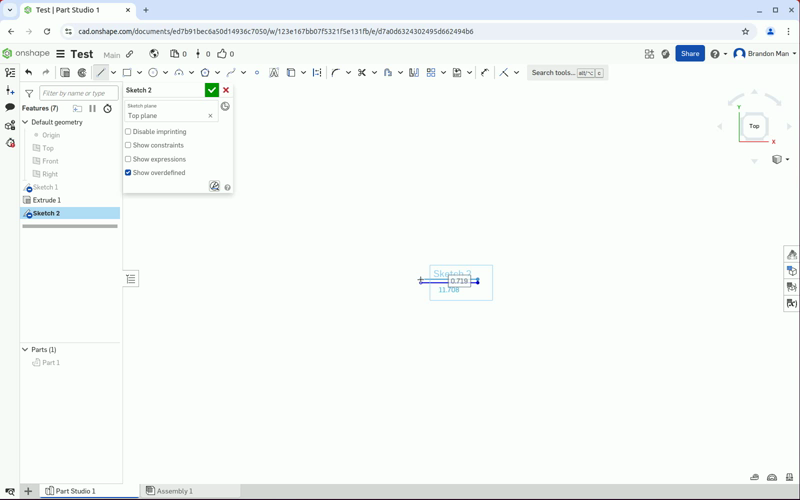
scroll(6)
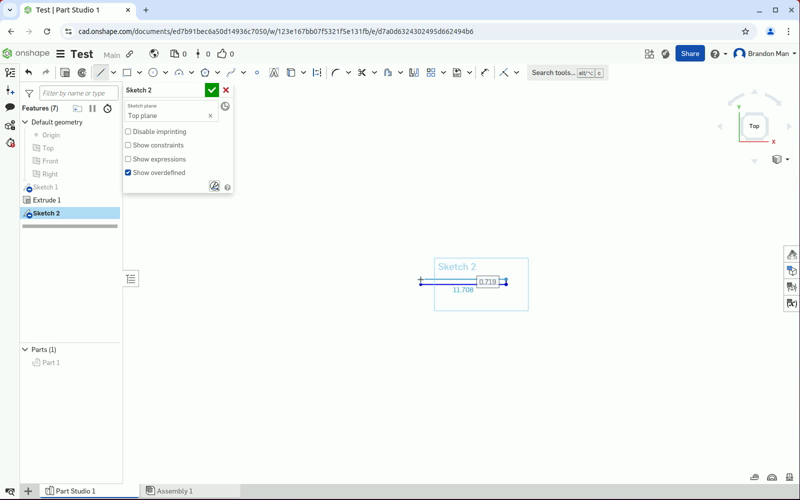
scroll(6)
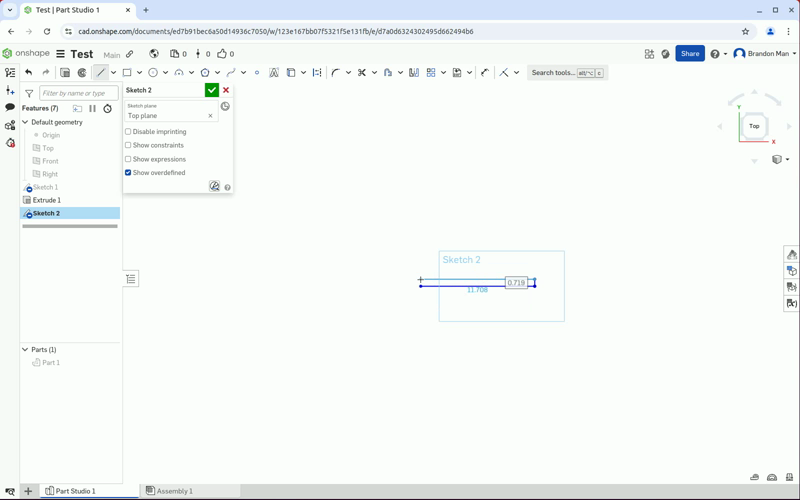
scroll(6)
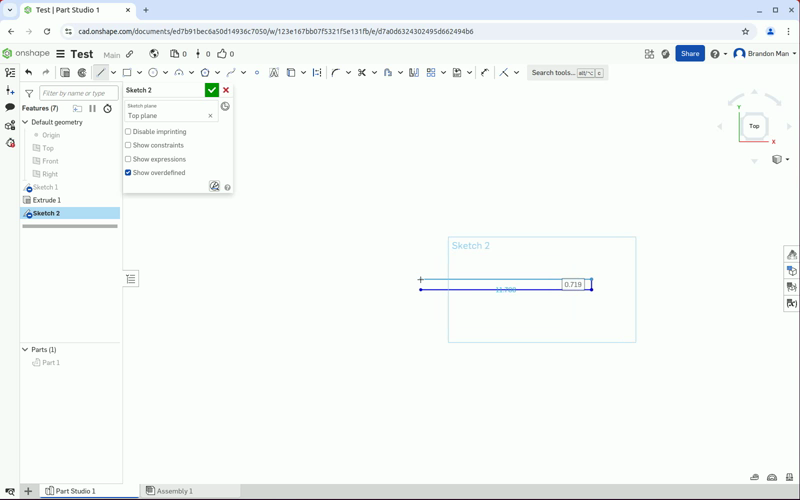
scroll(6)
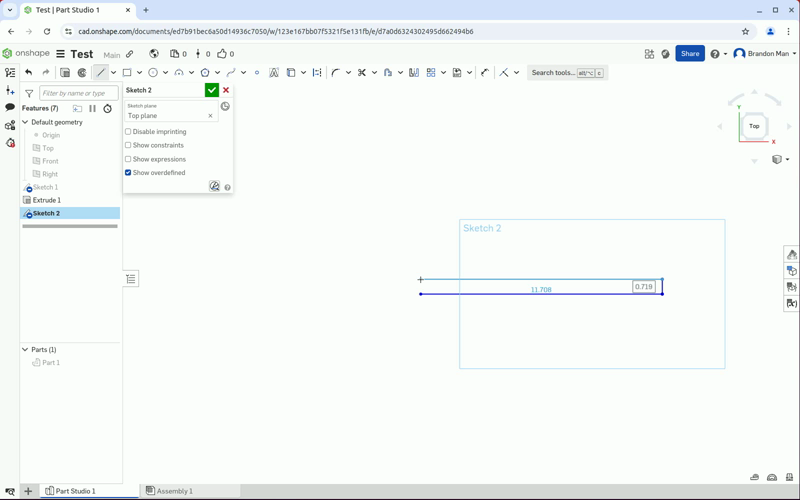
scroll(6)
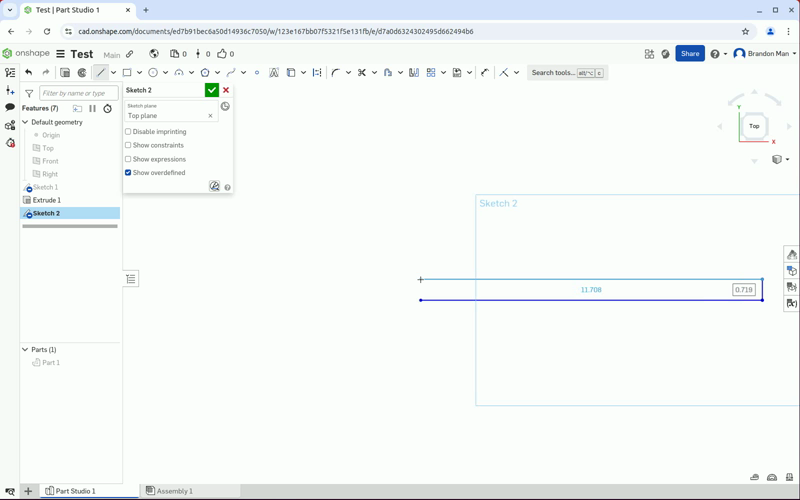
scroll(6)
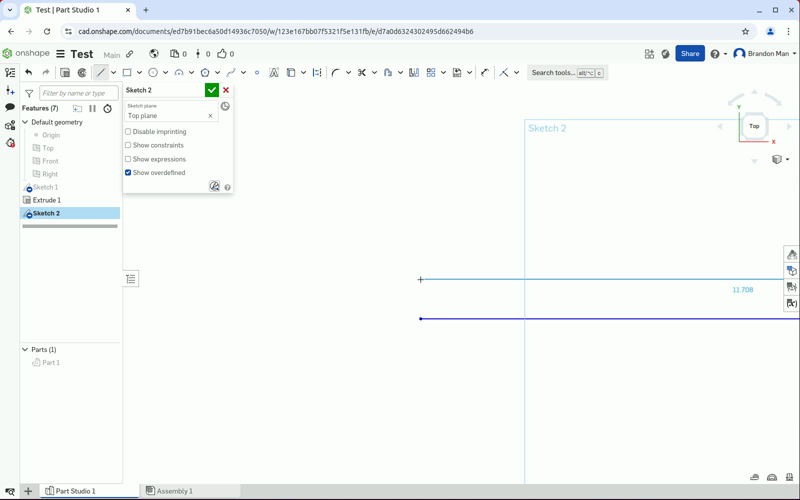
click(420, 279)
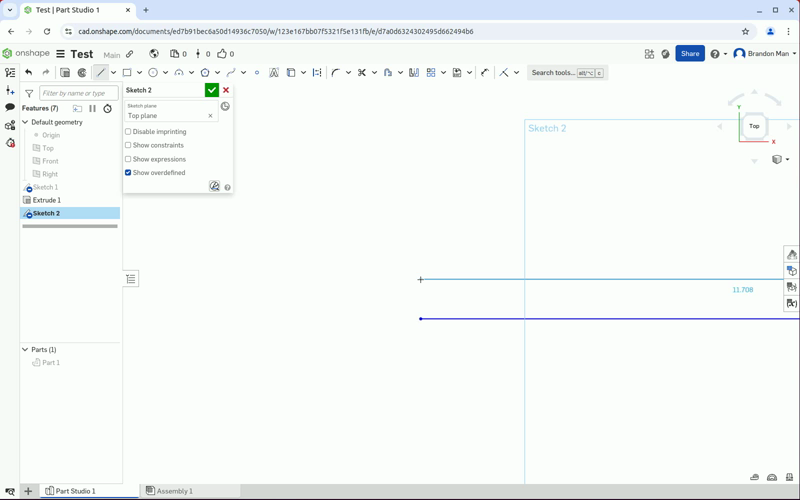
scroll(-6)
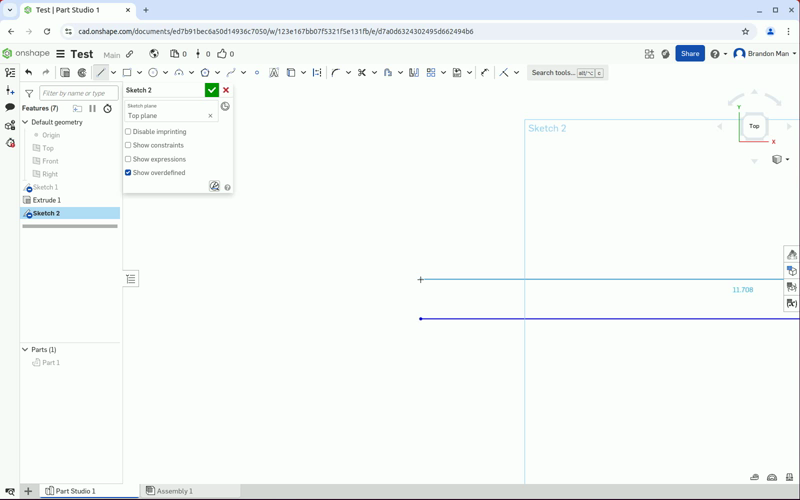
scroll(-6)
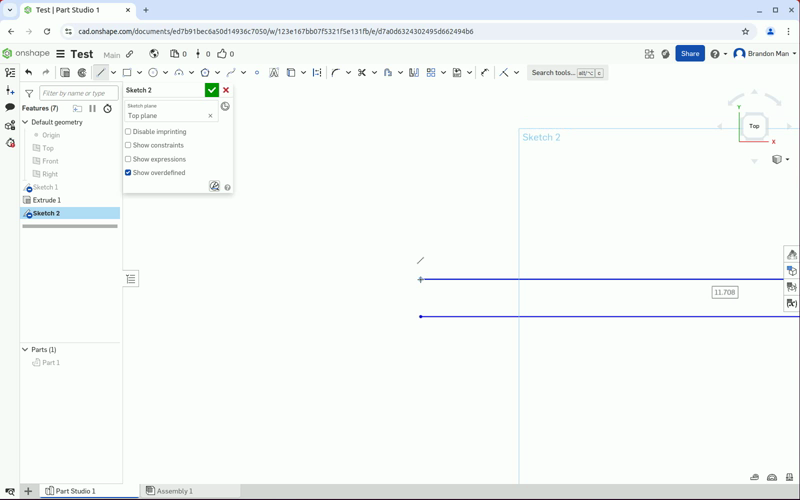
scroll(-6)
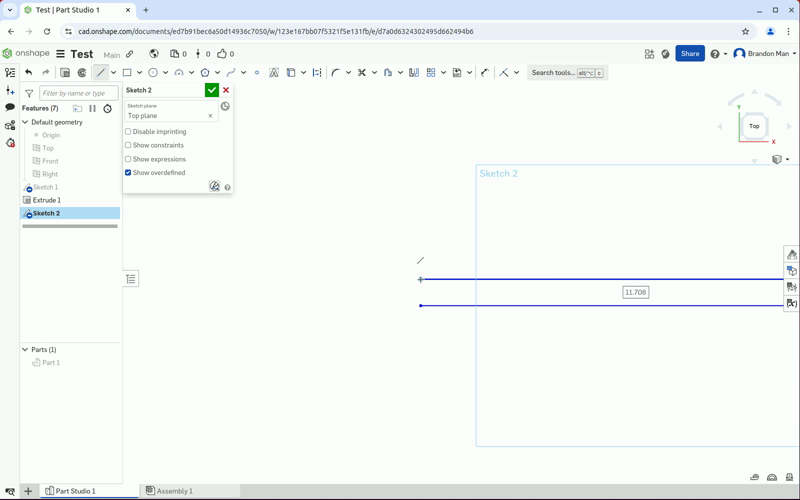
scroll(-6)
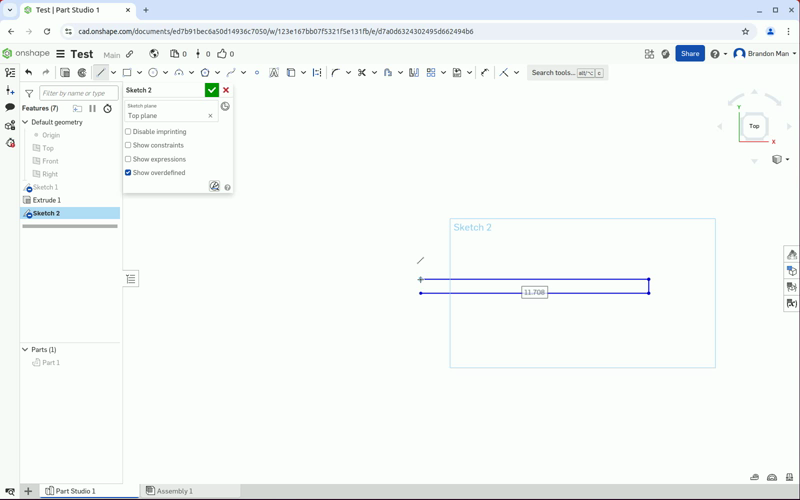
scroll(-6)
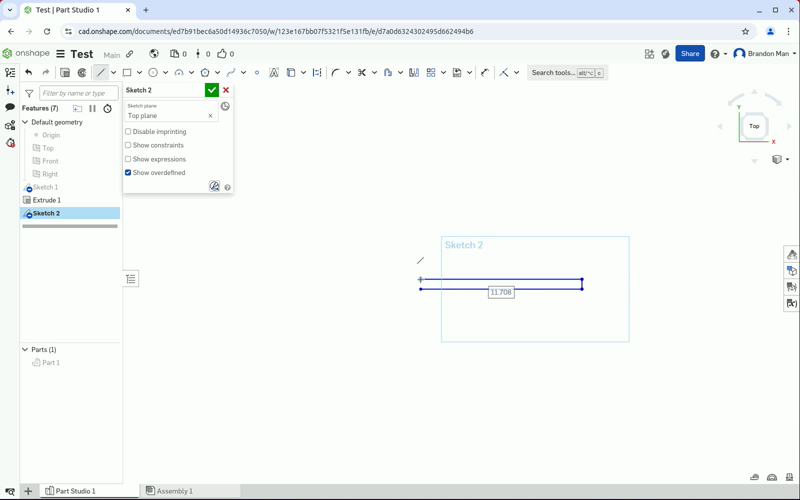
scroll(-6)
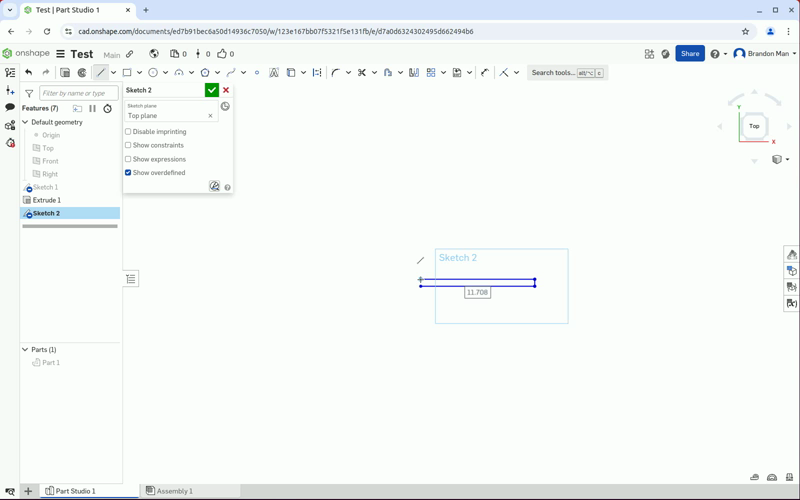
scroll(-6)
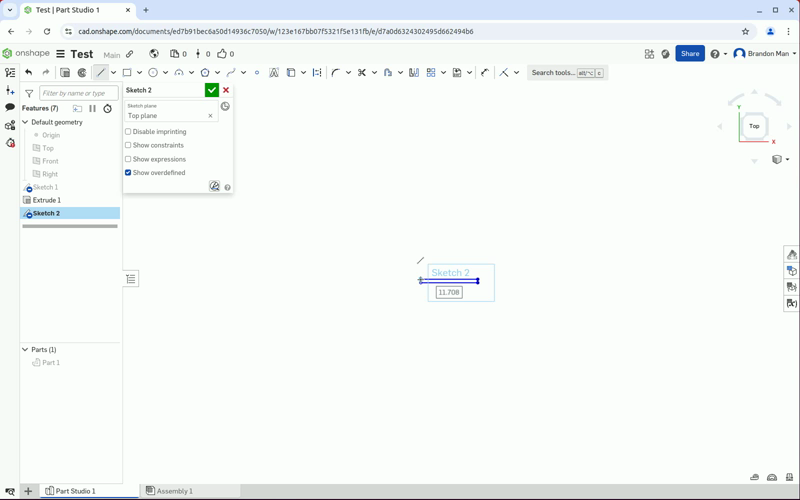
key_up(shift)
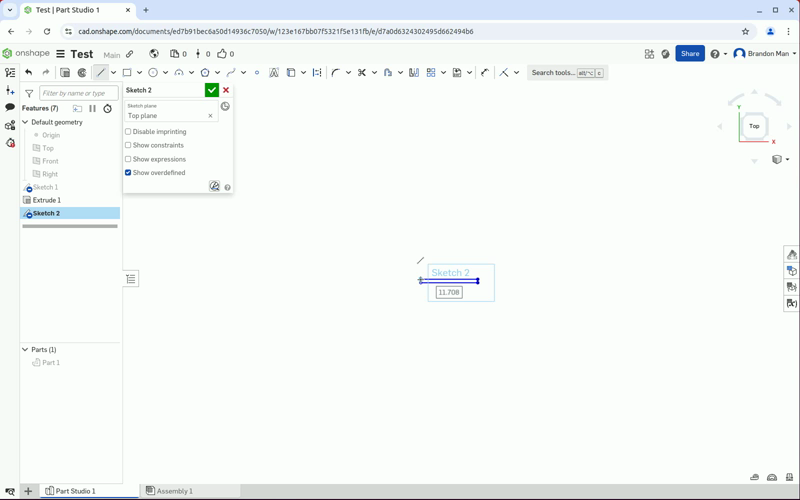
mouse_move(450, 279)
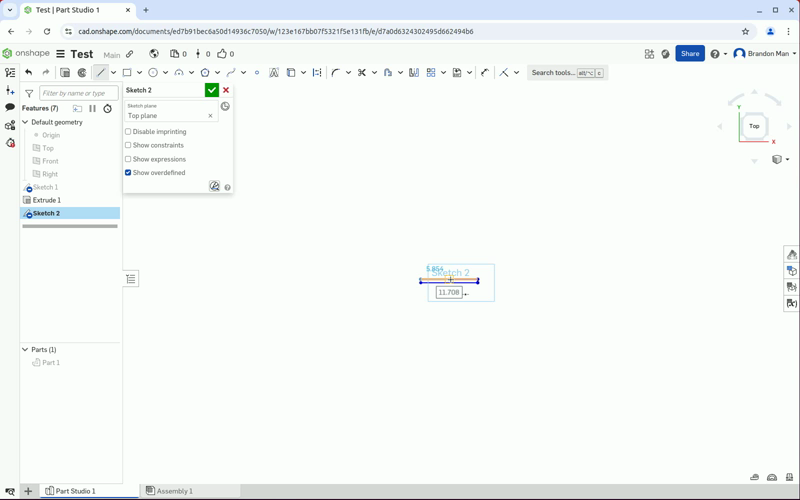
key_down(shift)
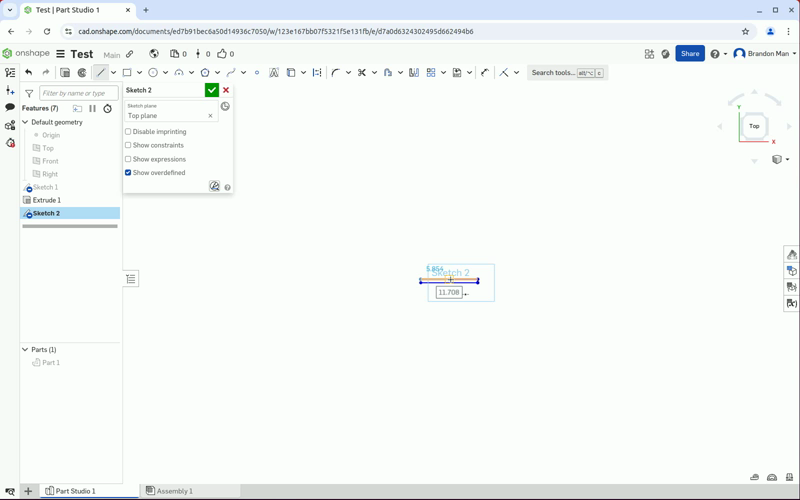
mouse_move(420, 282)
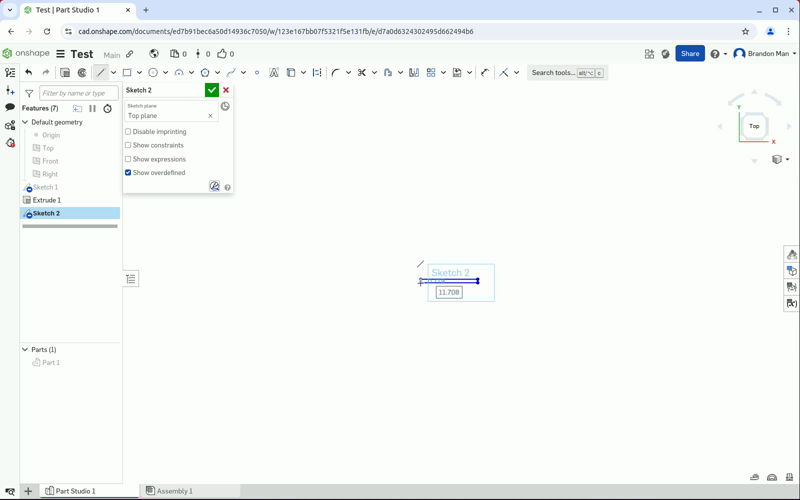
scroll(6)
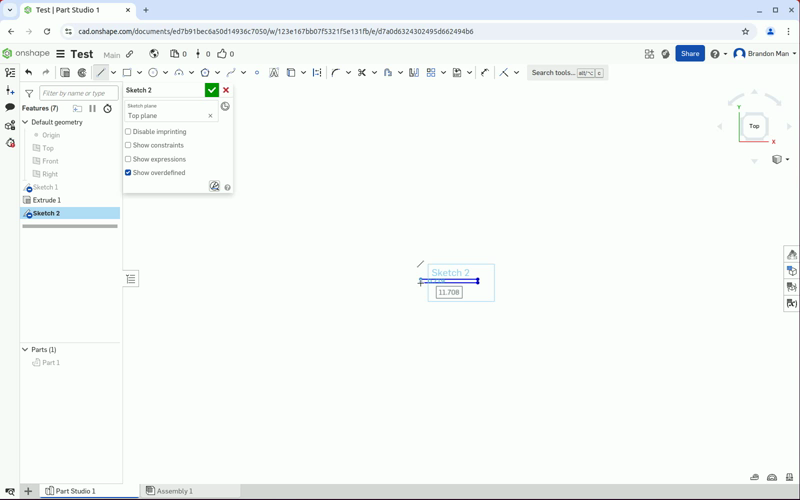
scroll(6)
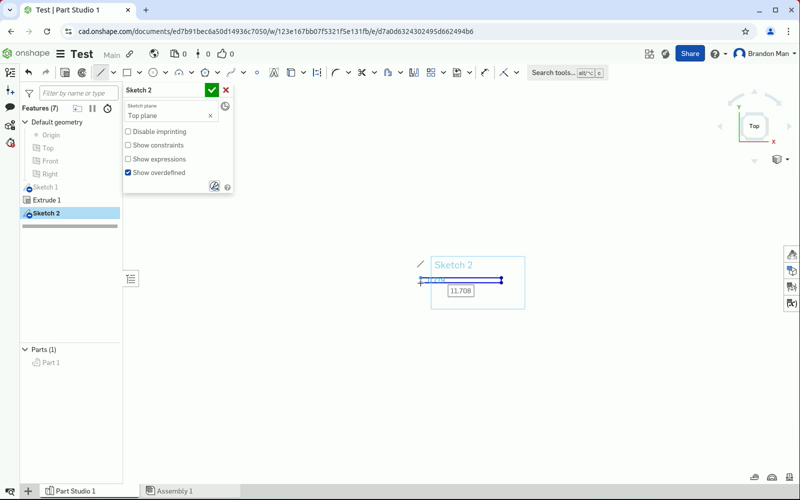
scroll(6)
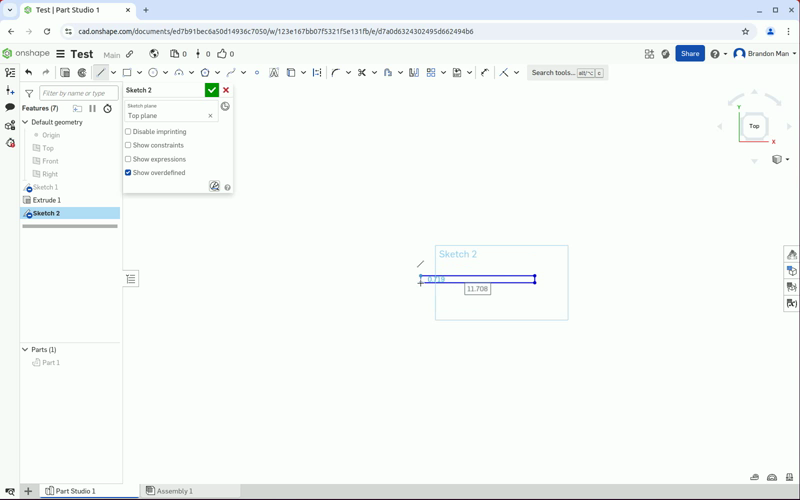
scroll(6)
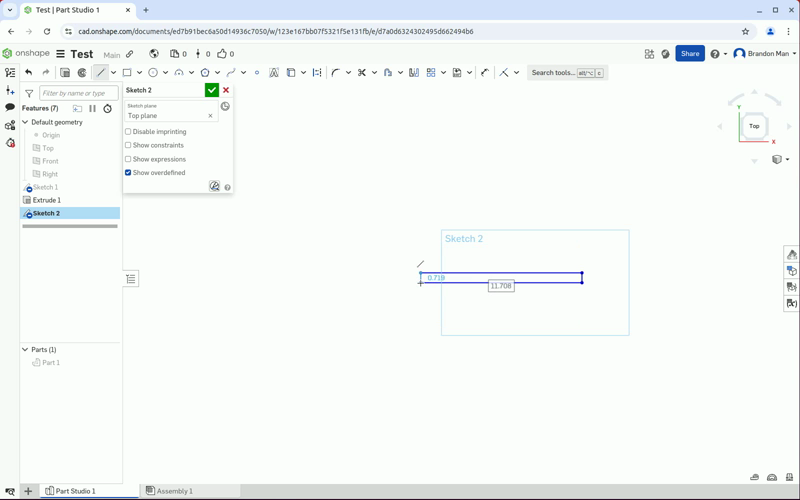
scroll(6)
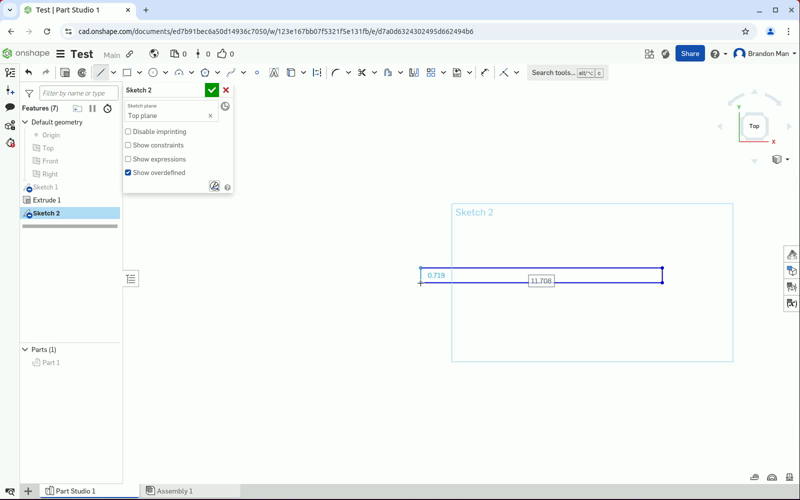
scroll(6)
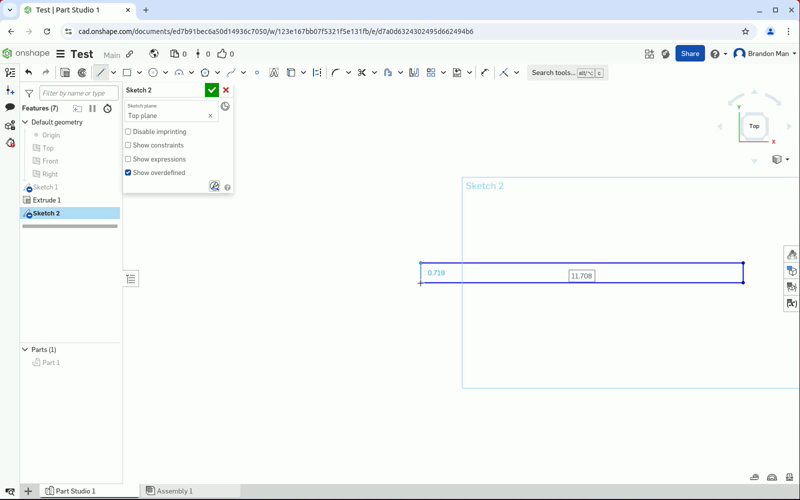
scroll(6)
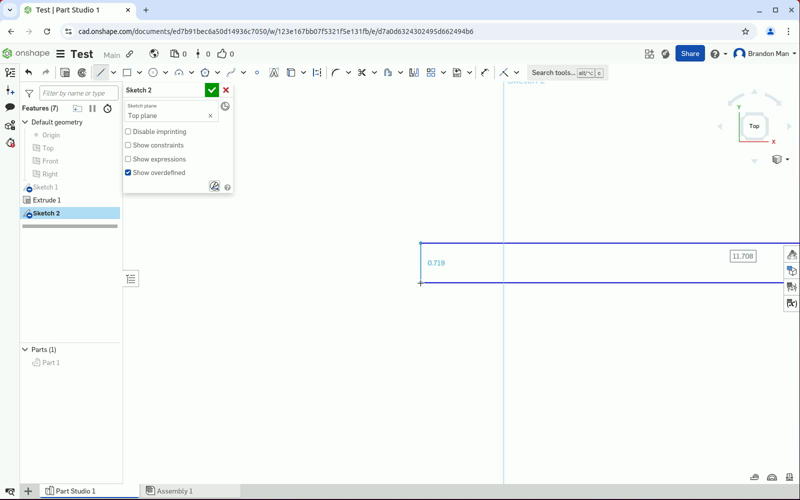
key_up(shift)
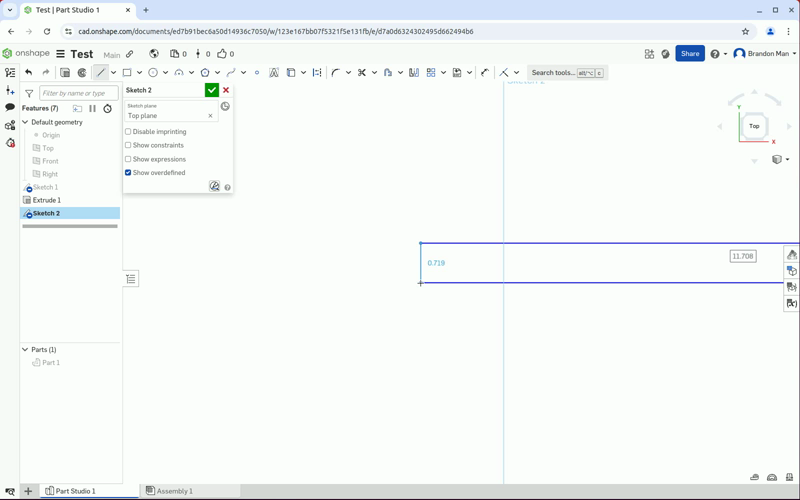
click(420, 282)
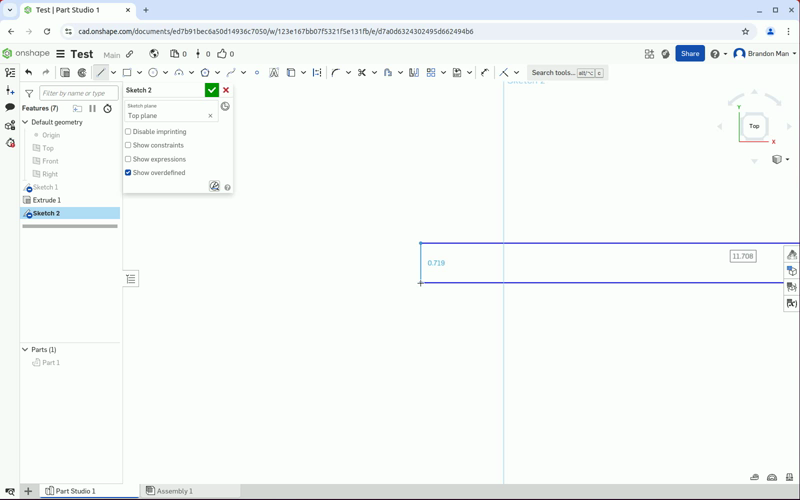
scroll(-6)
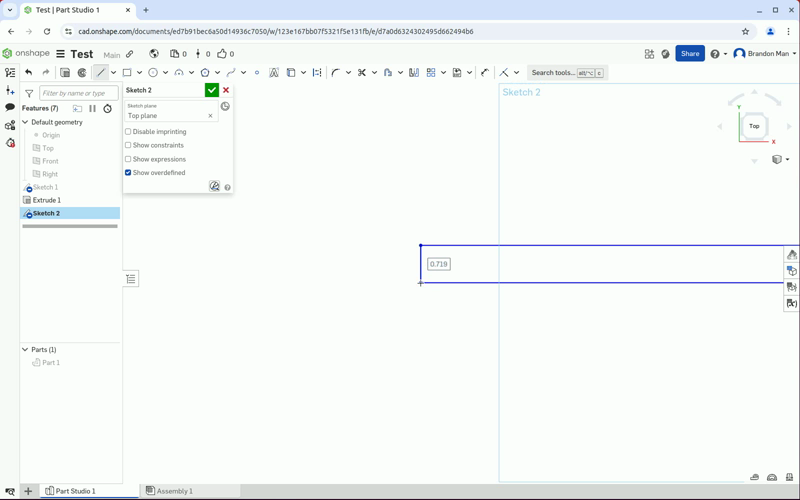
scroll(-6)
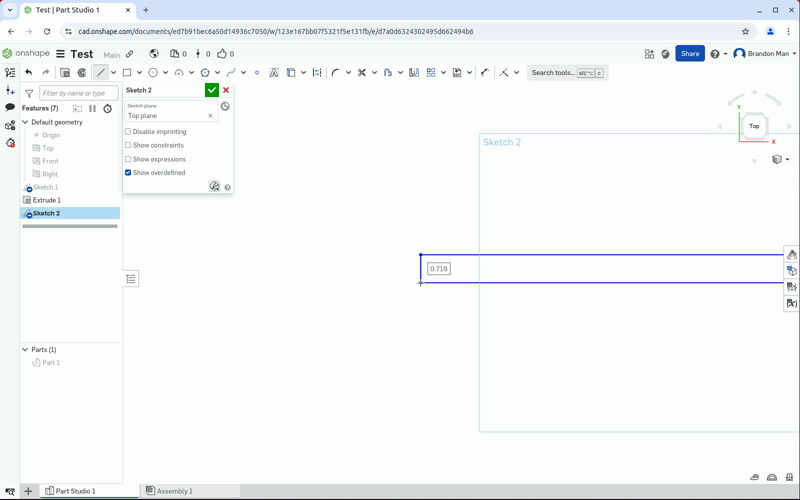
scroll(-6)
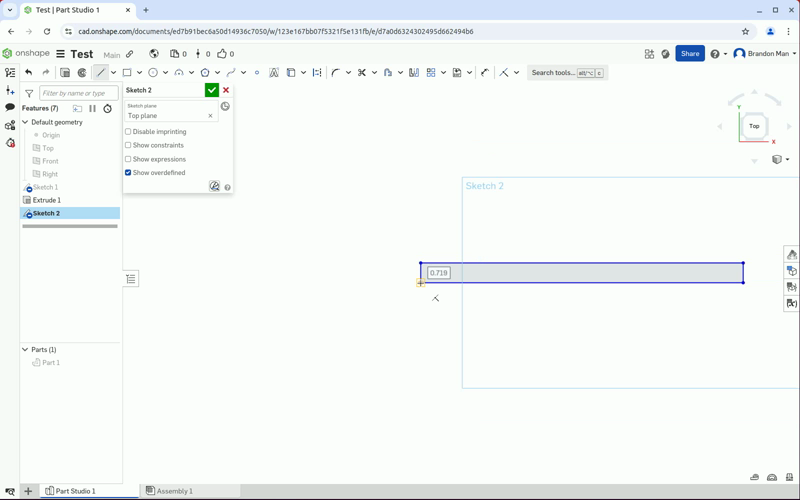
scroll(-6)
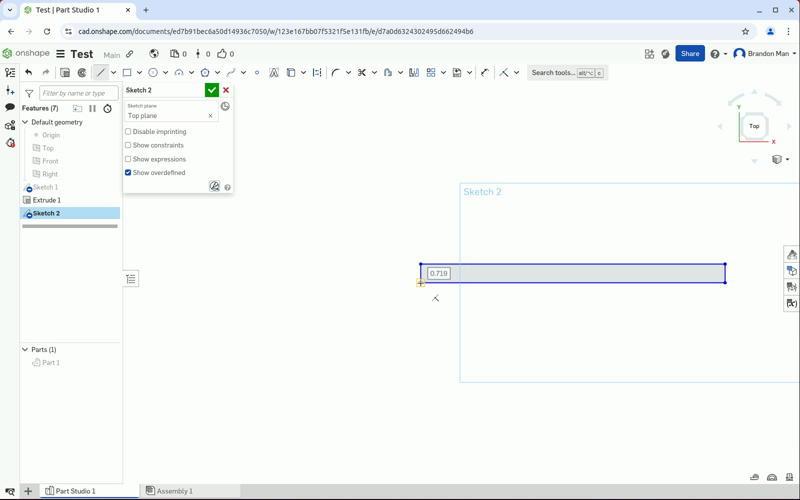
scroll(-6)
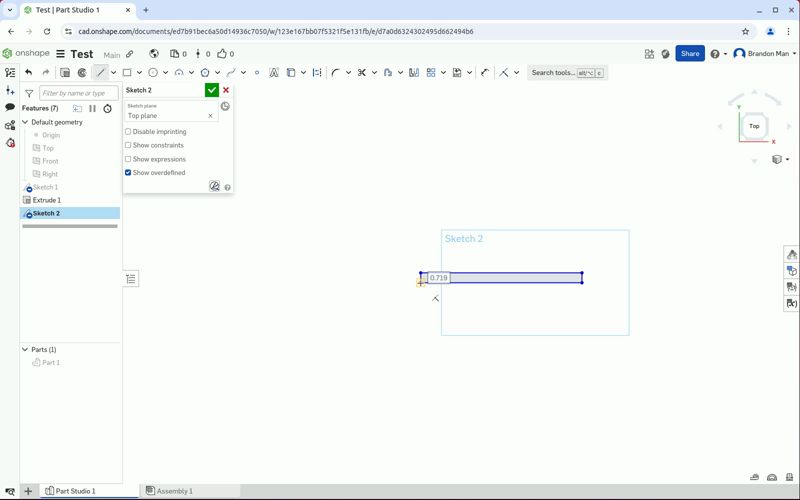
scroll(-6)
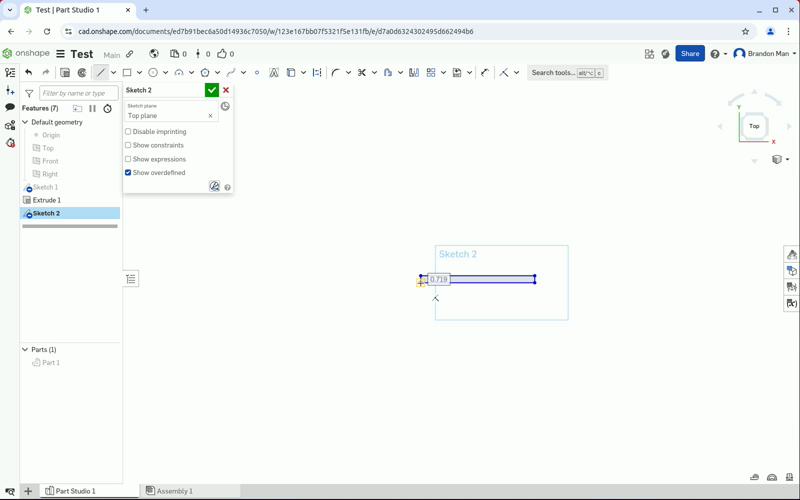
scroll(-6)
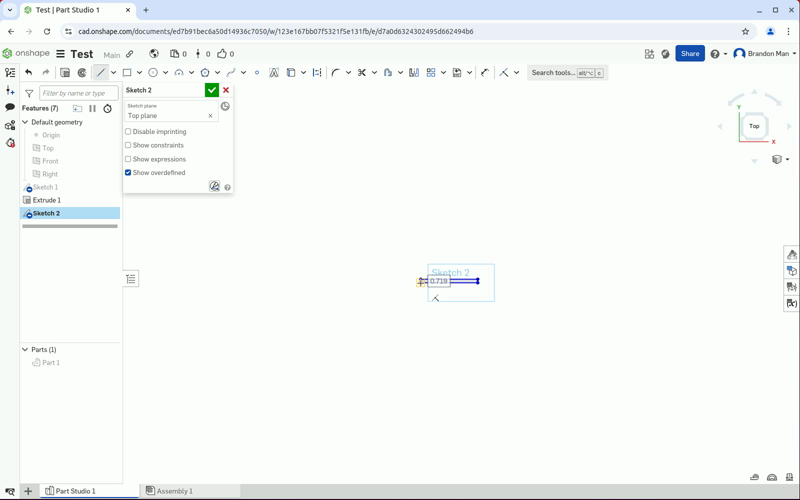
key(esc)
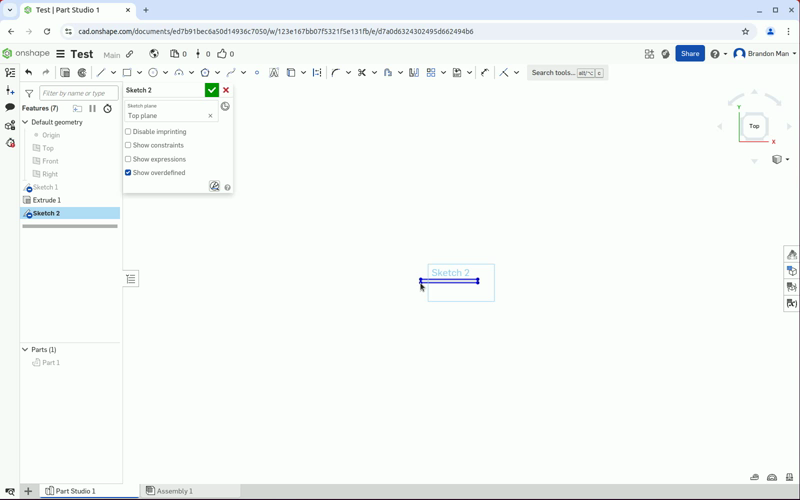
mouse_move(434, 281)
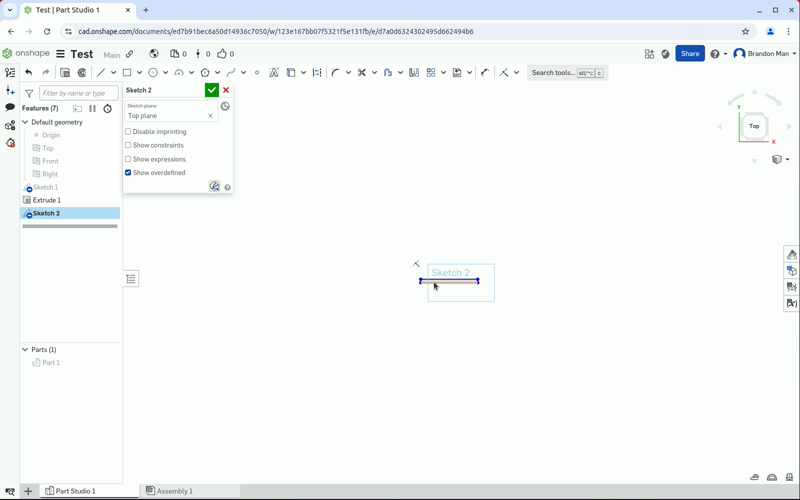
scroll(6)
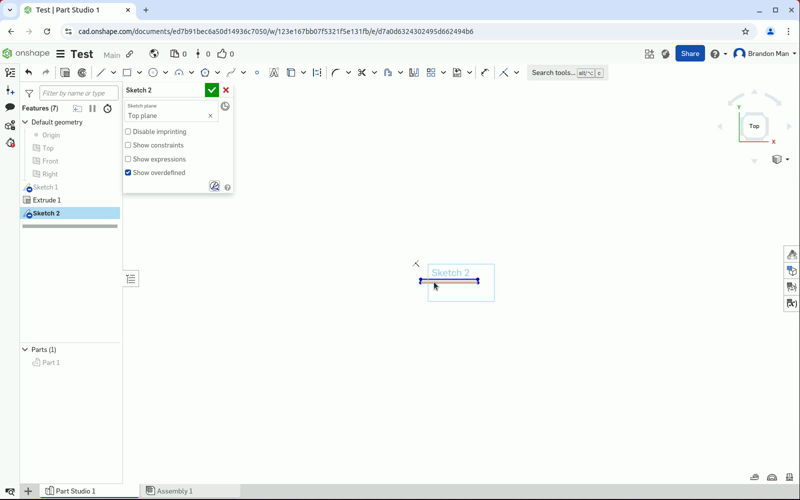
scroll(6)
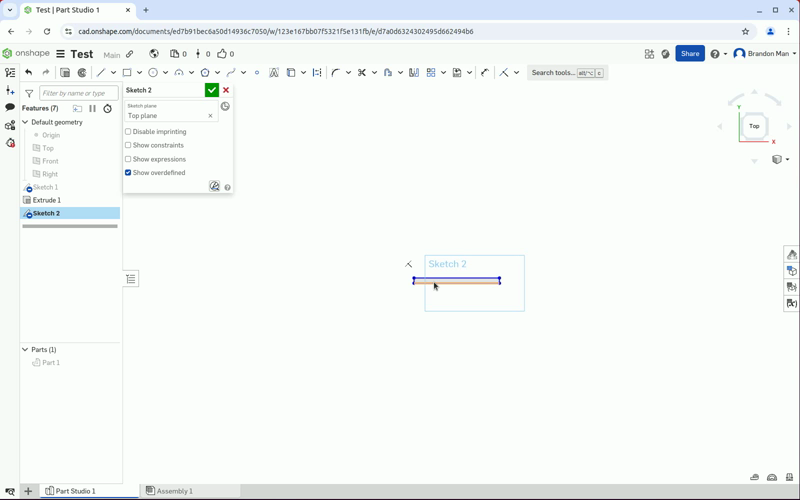
scroll(6)
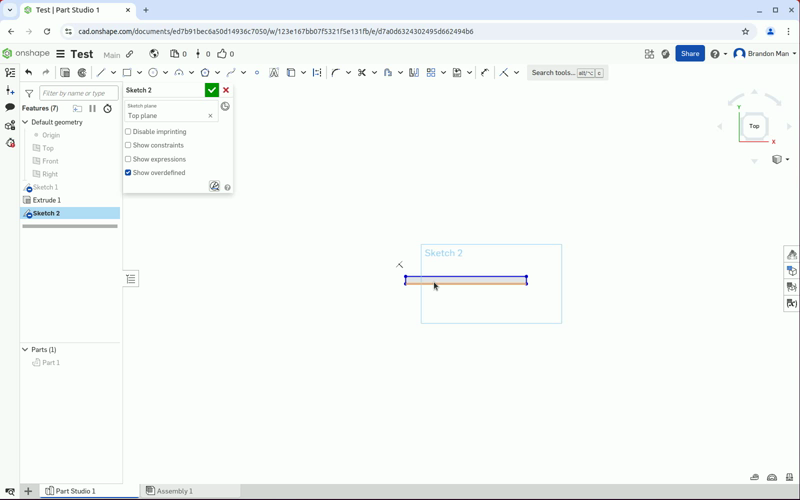
scroll(6)
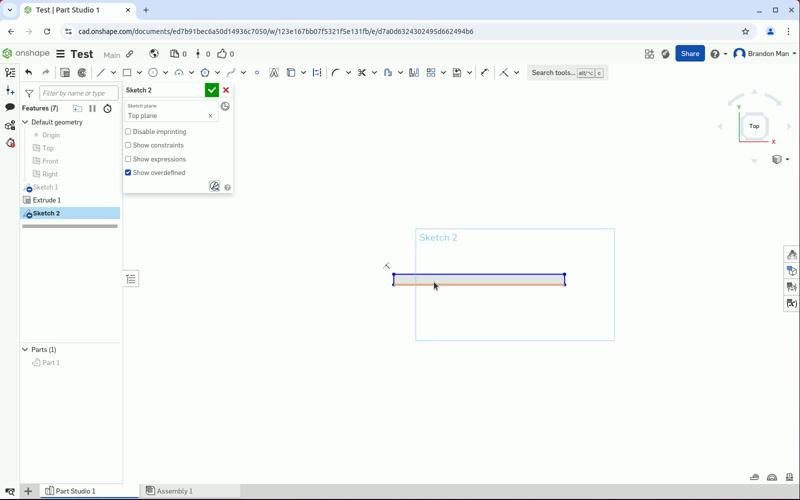
scroll(6)
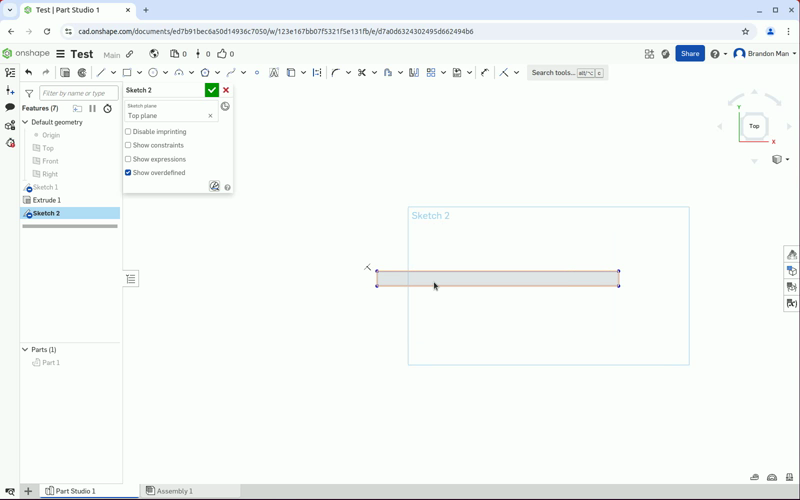
scroll(6)
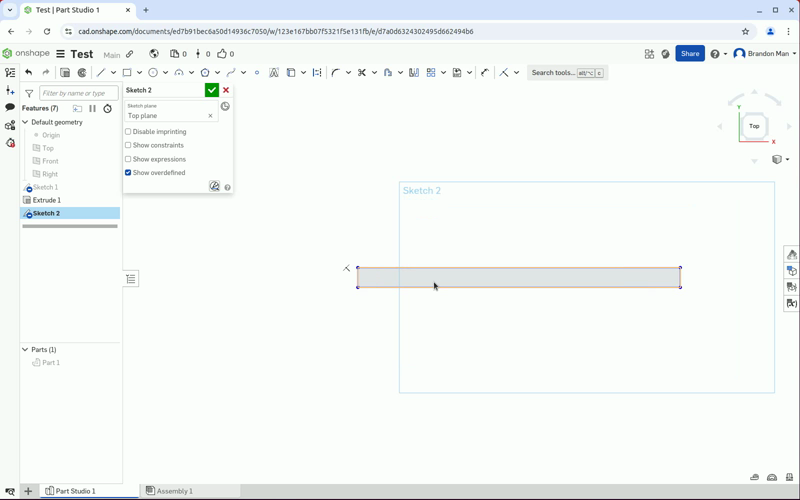
scroll(6)
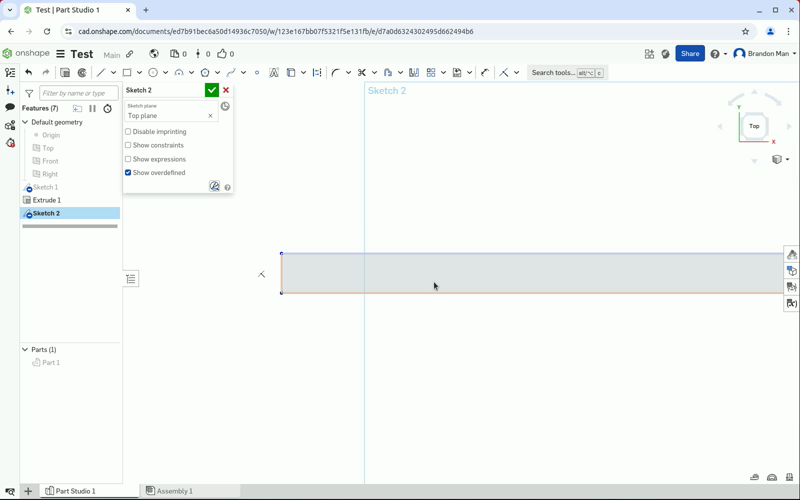
click(434, 281)
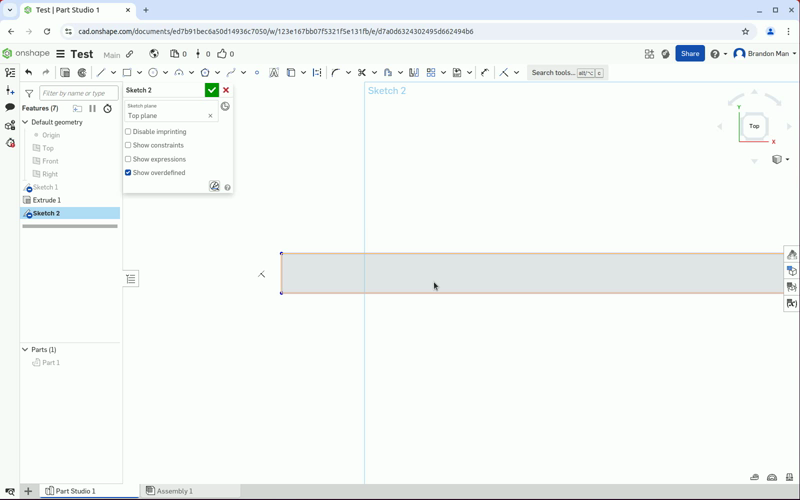
scroll(-6)
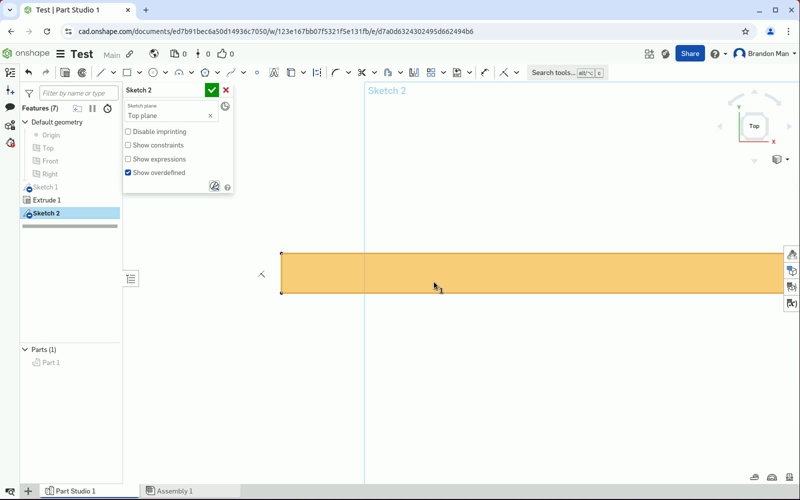
scroll(-6)
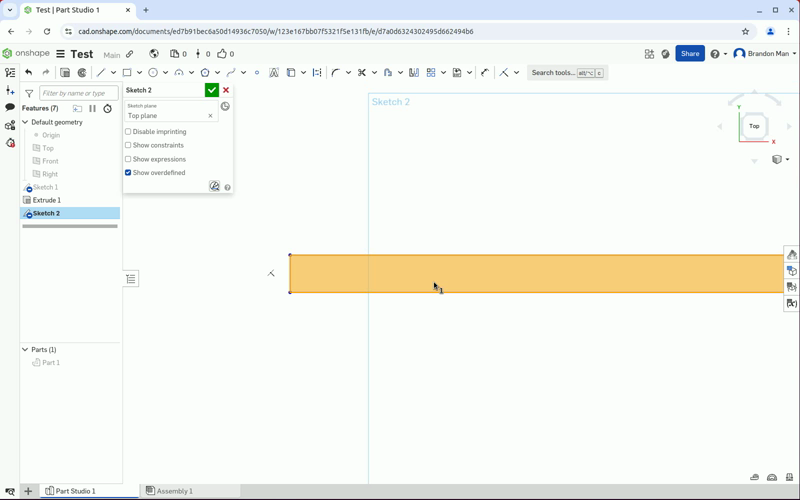
scroll(-6)
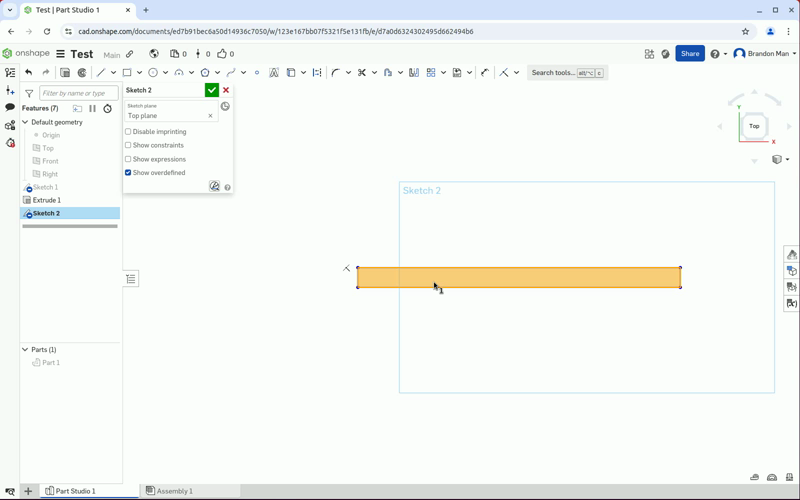
scroll(-6)
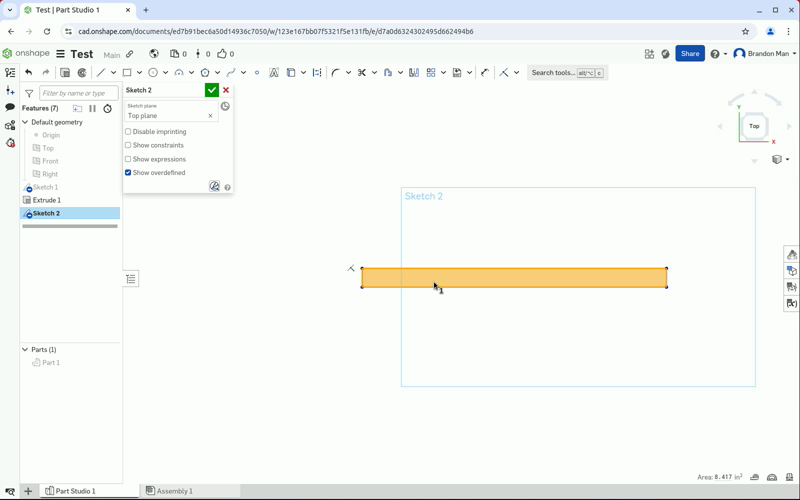
scroll(-6)
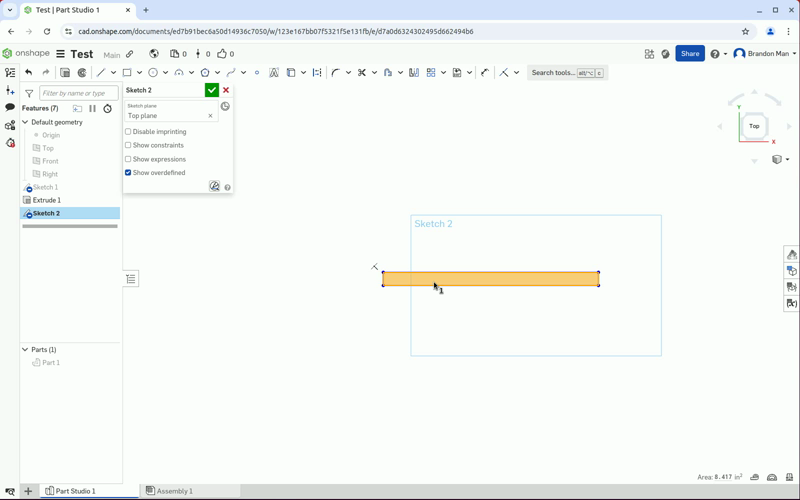
scroll(-6)
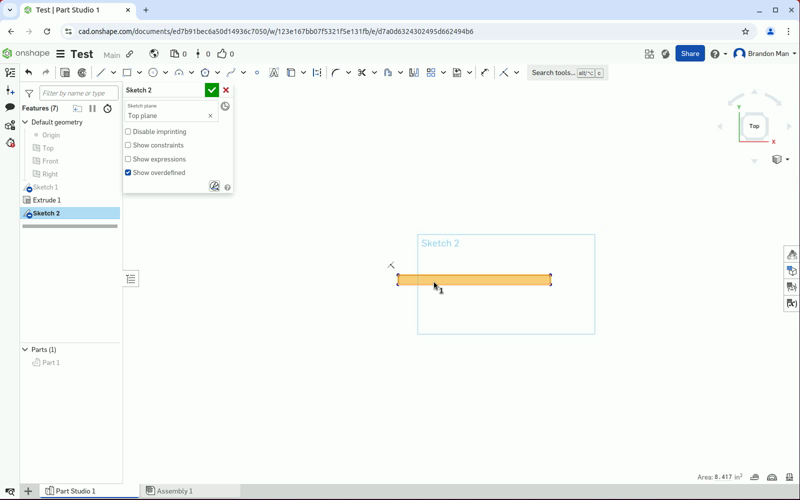
scroll(-6)
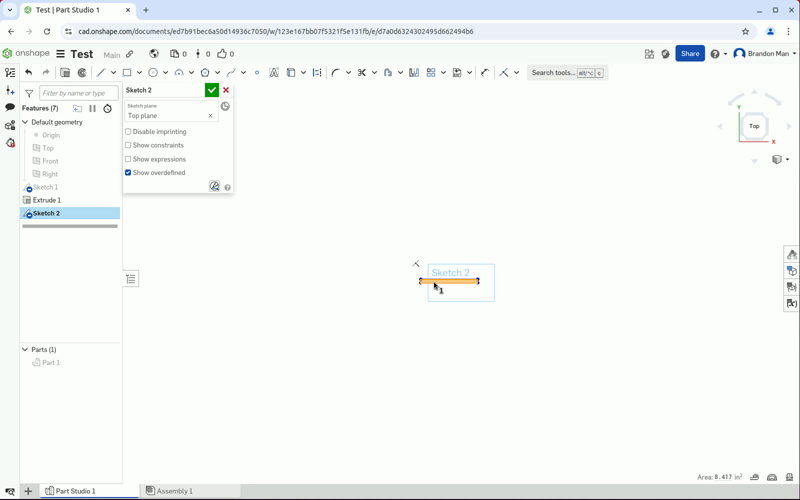
mouse_move(73, 352)
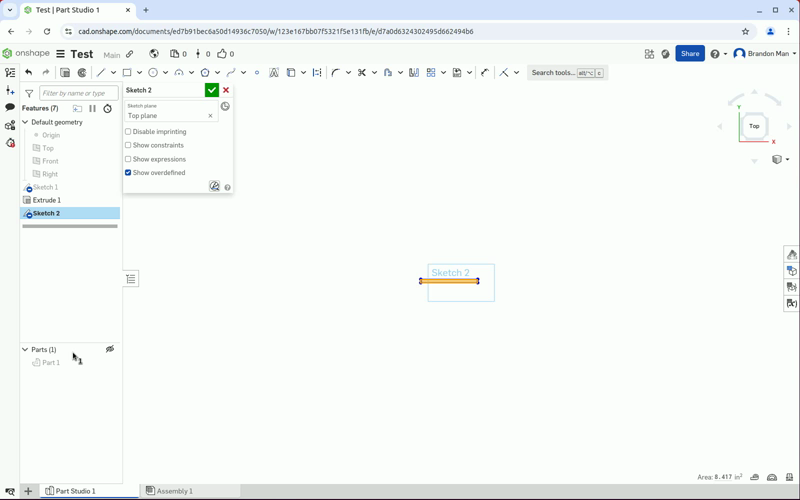
key(shift+y)
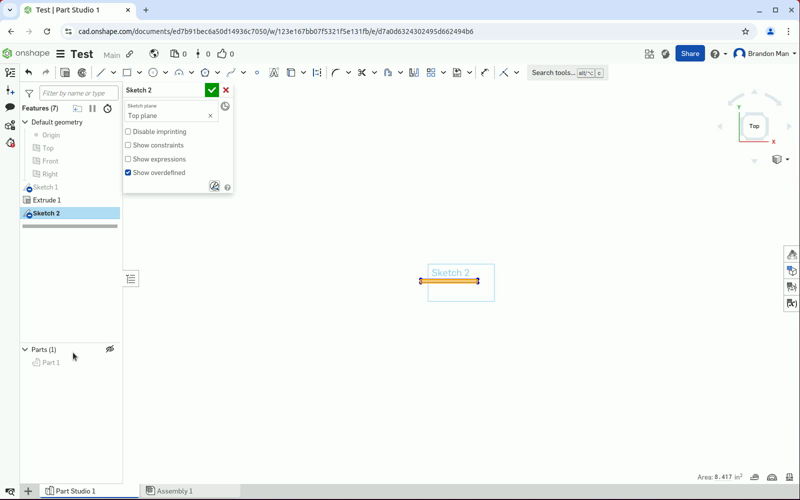
key(shift+e)
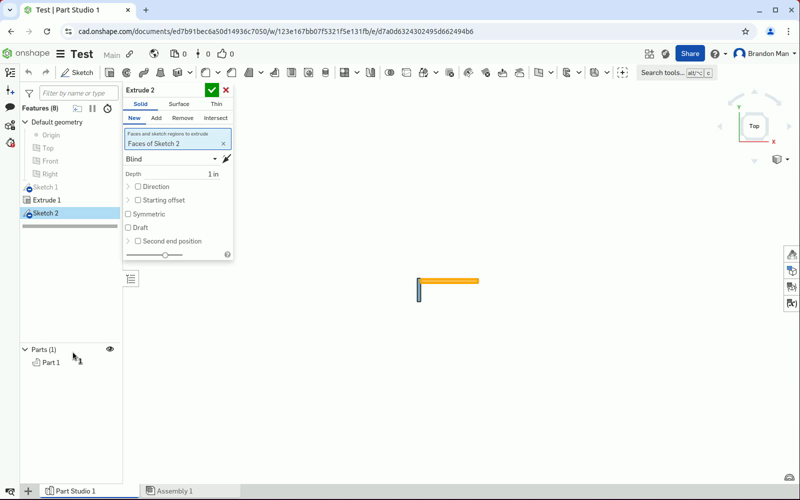
mouse_move(143, 106)
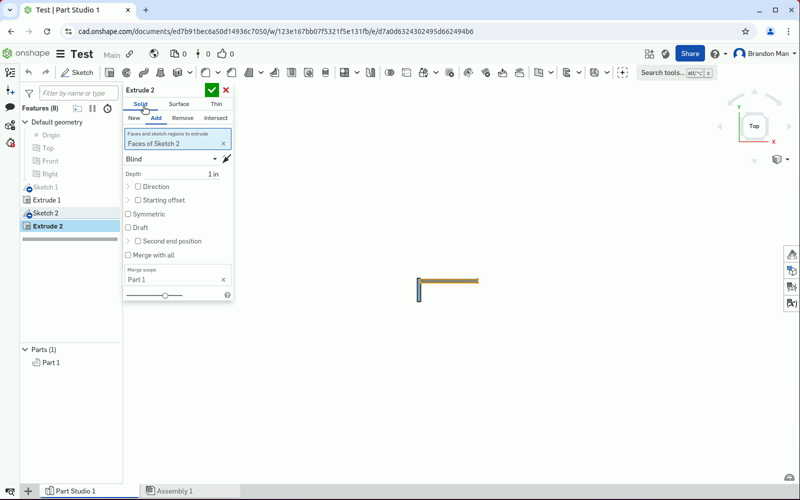
click(143, 106)
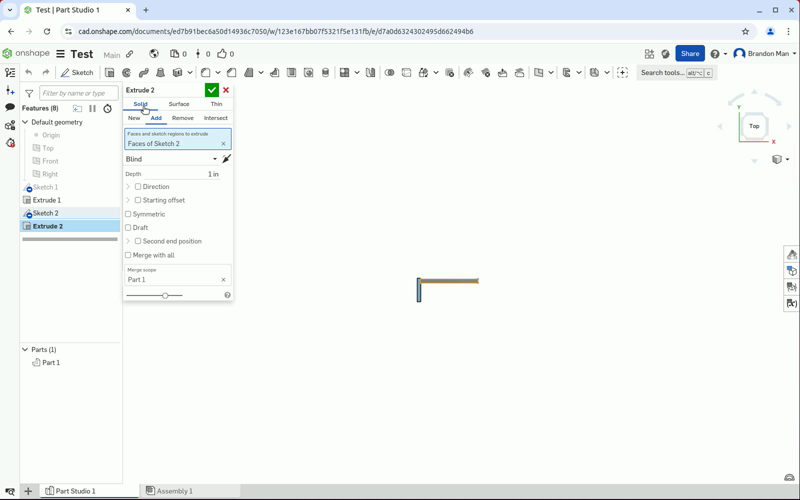
mouse_move(137, 120)
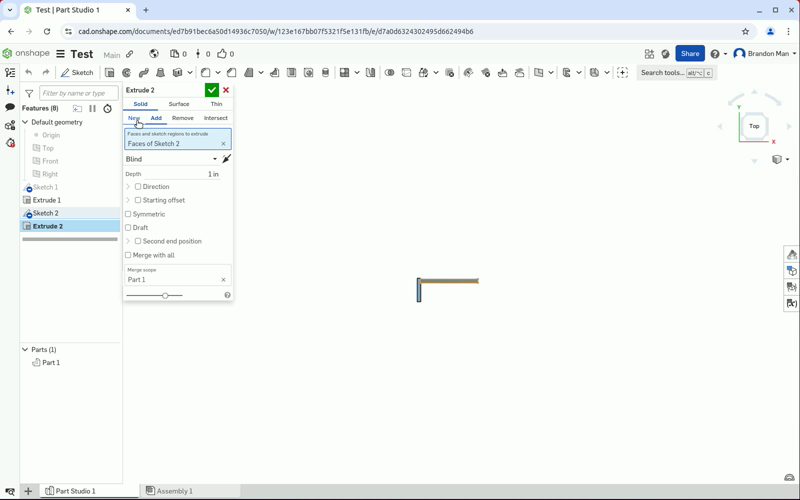
click(137, 120)
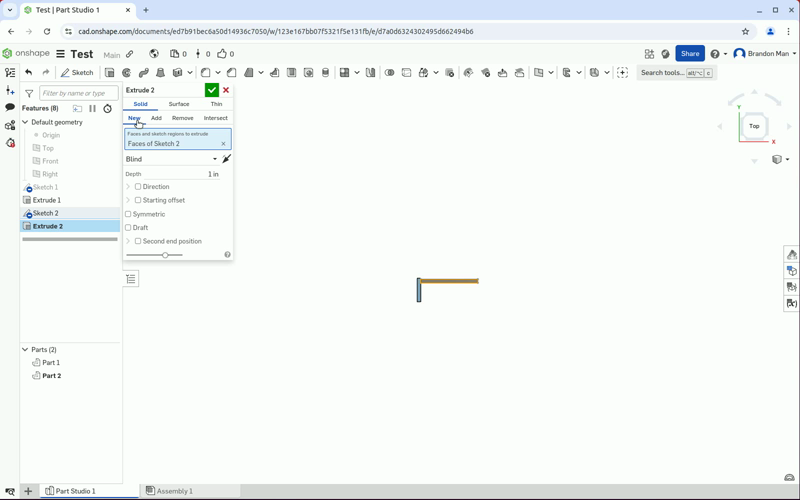
key(tab, 4)
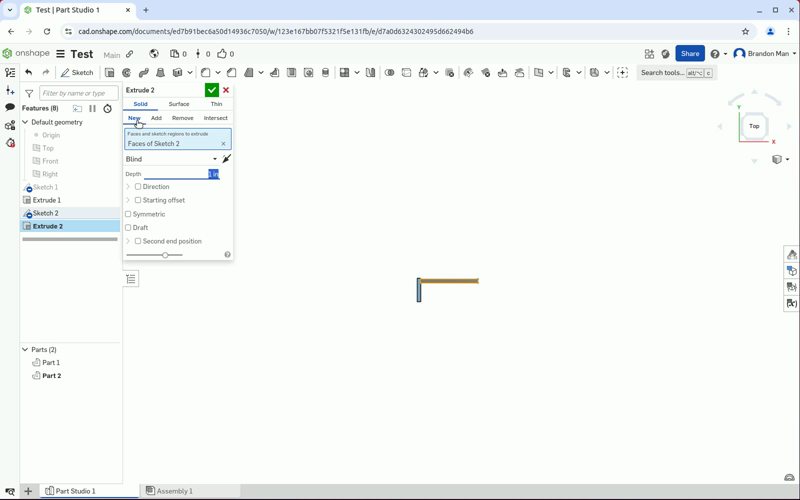
text(23.108)
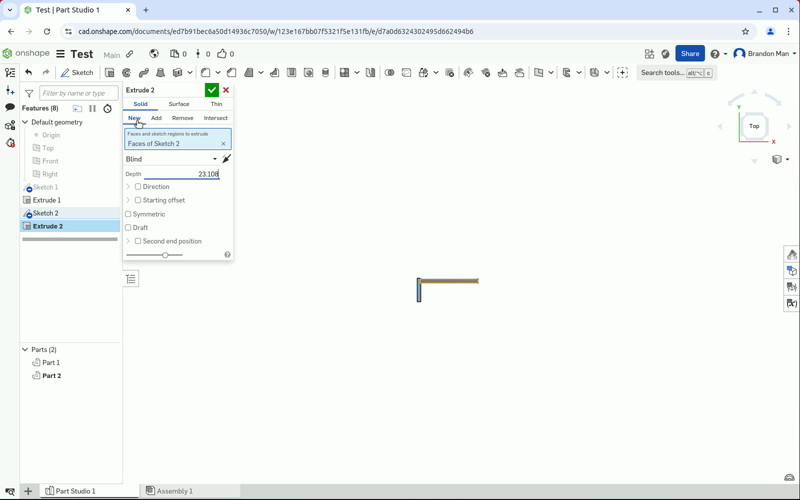
key(enter)
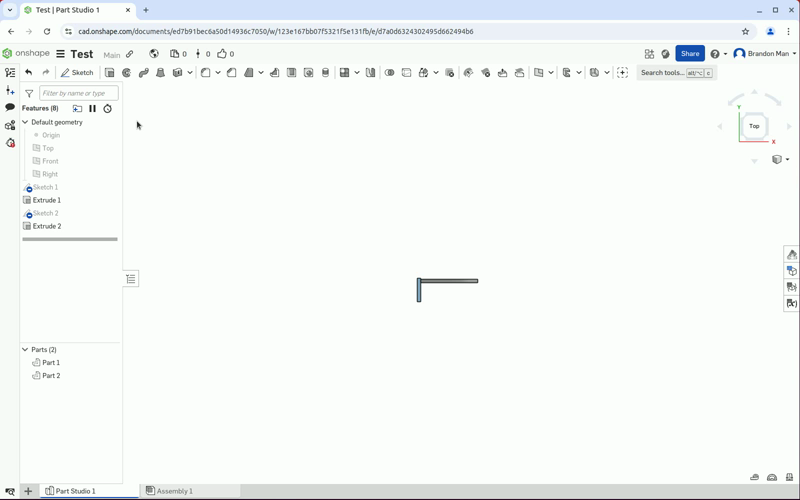
key(shift+h)
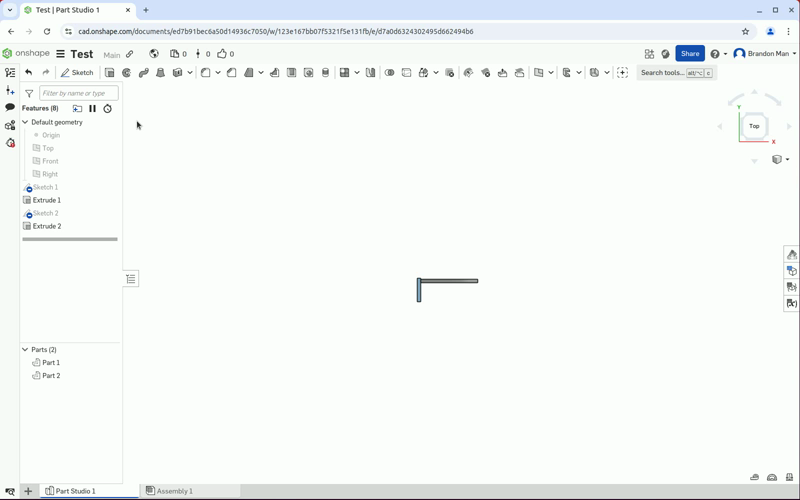
key(shift+h)
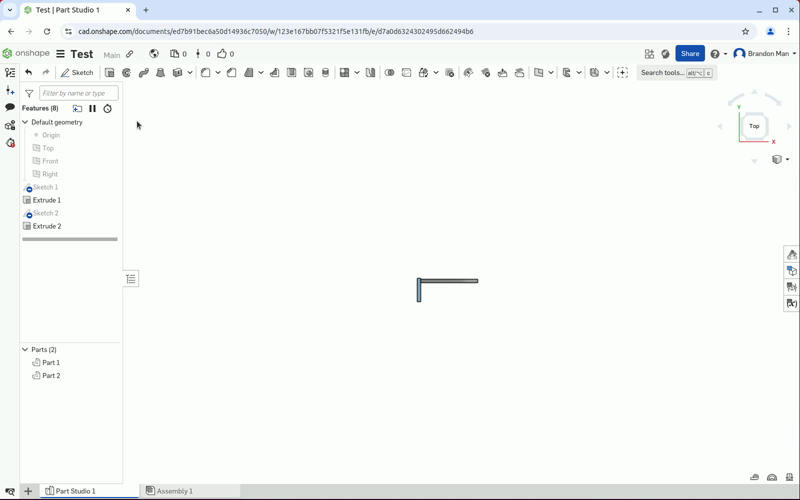
mouse_move(73, 189)
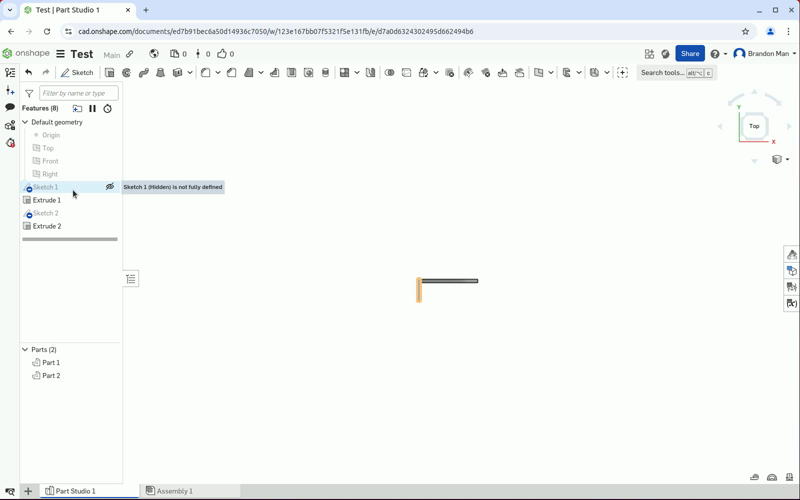
click(73, 189)
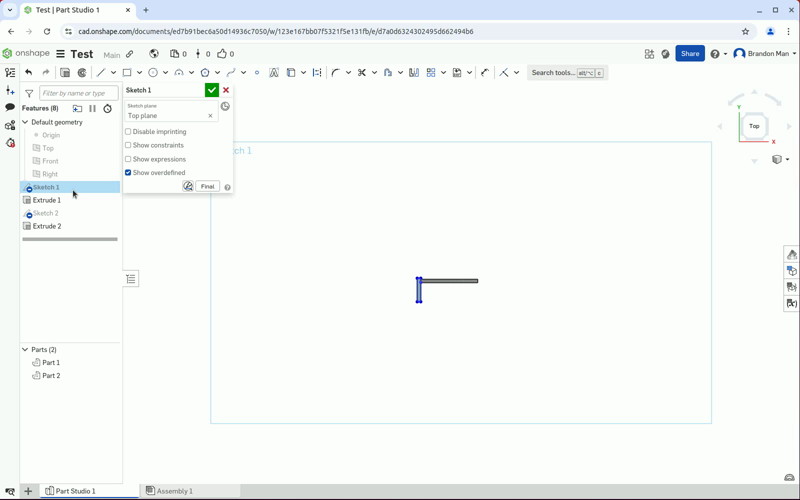
mouse_move(229, 92)
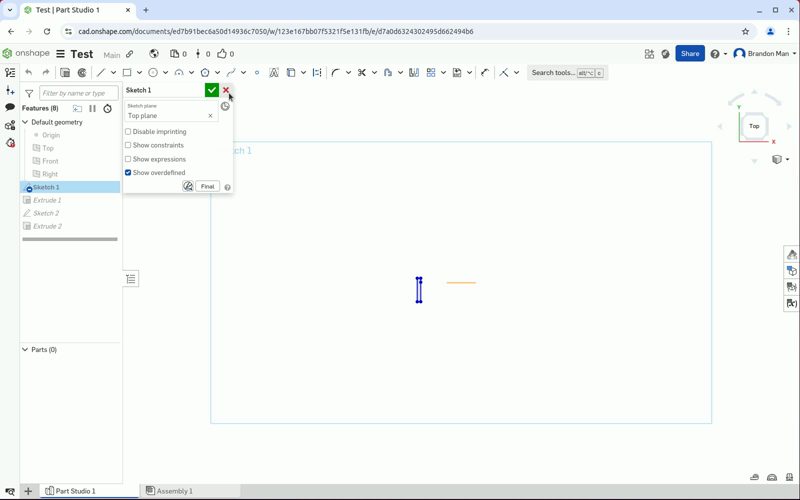
click(229, 92)
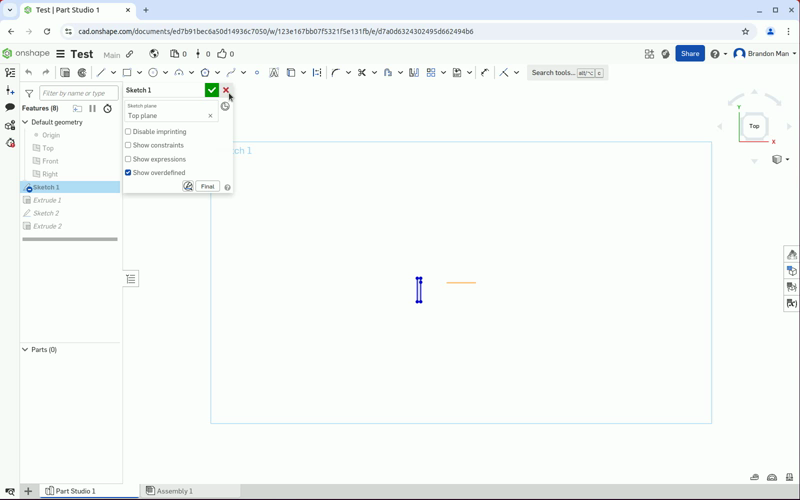
key(shift+s)
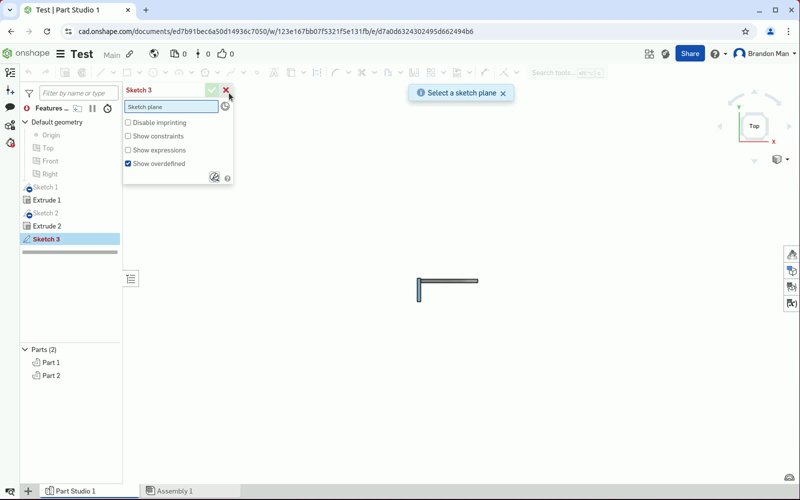
mouse_move(73, 150)
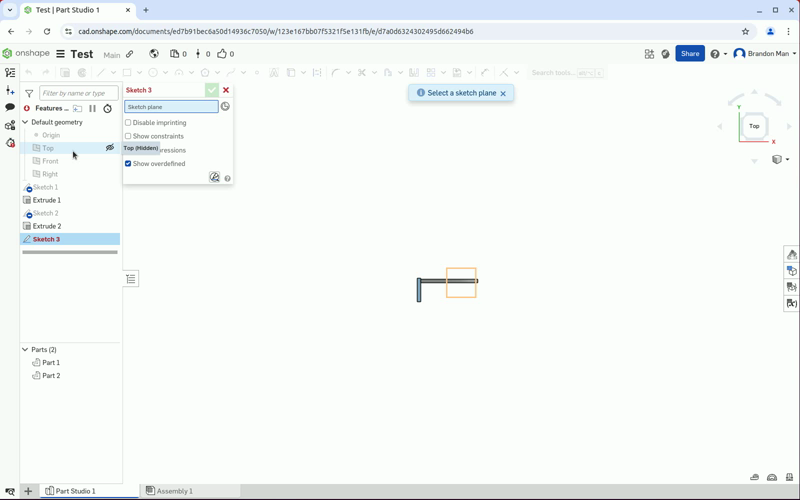
click(73, 150)
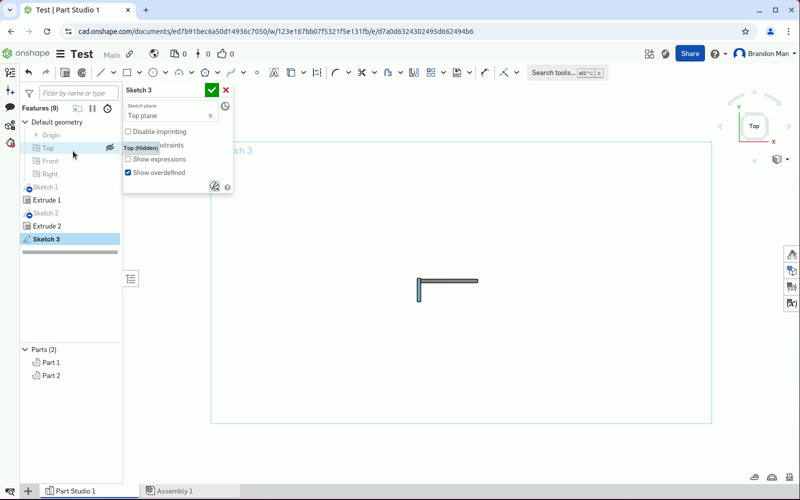
mouse_move(73, 352)
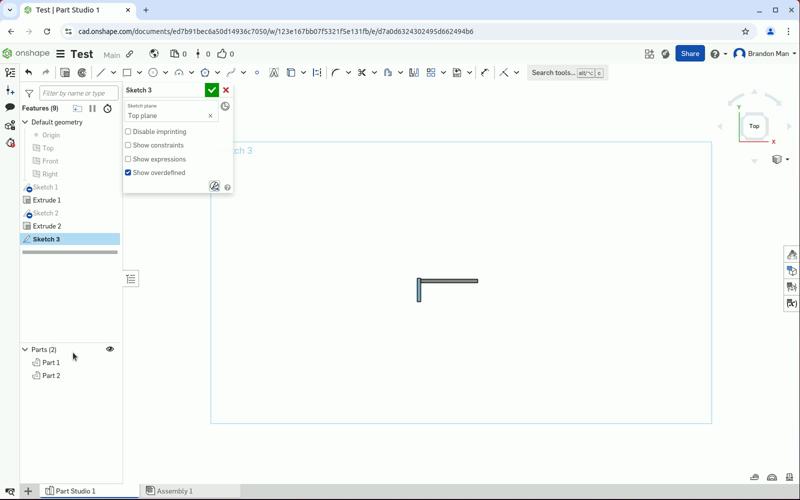
key(y)
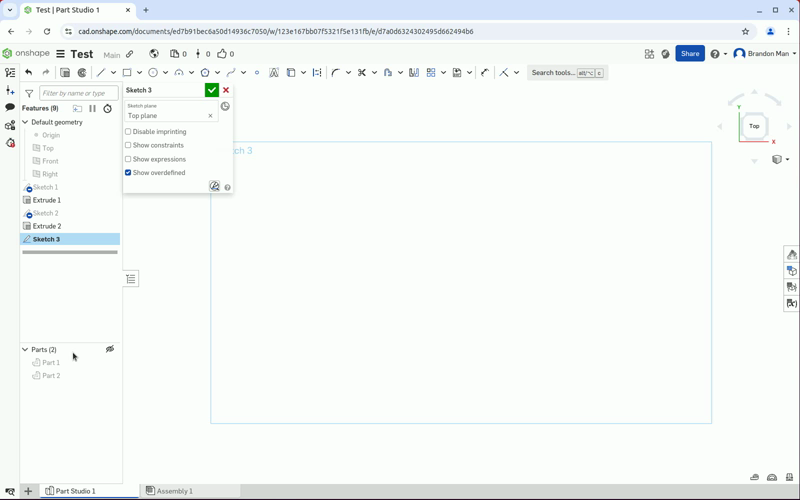
key(l)
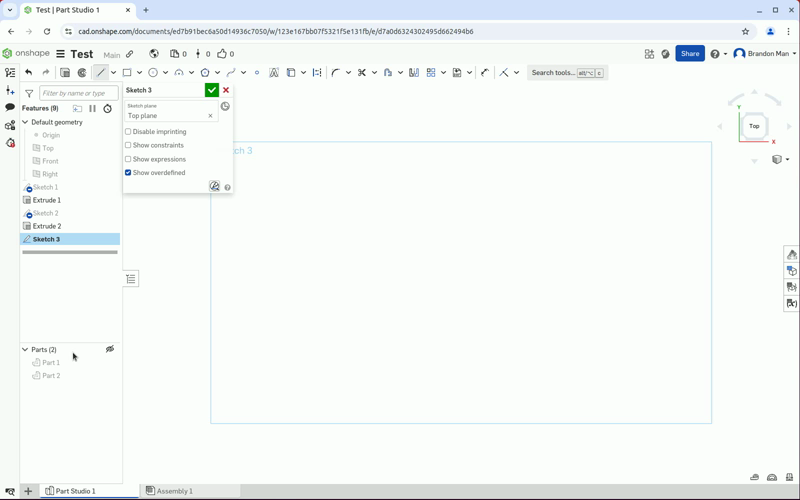
key_down(shift)
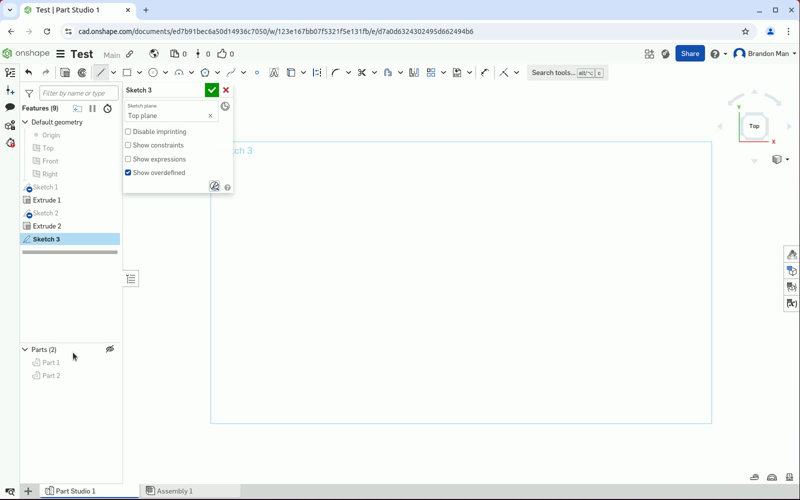
mouse_move(477, 301)
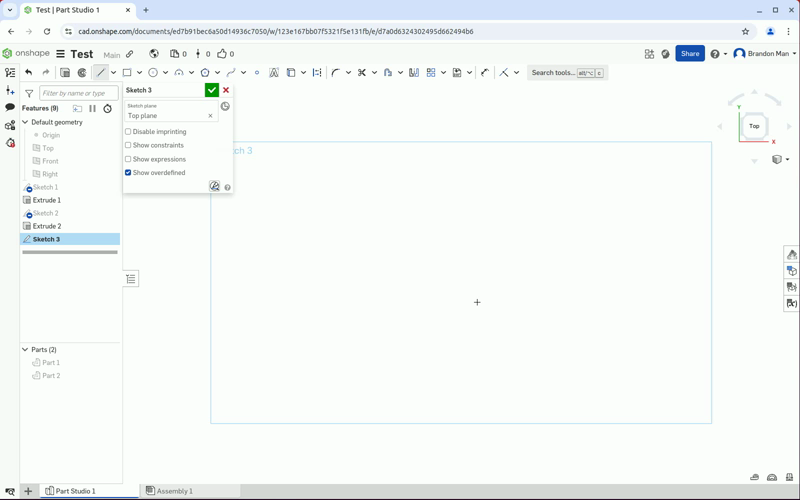
click(477, 301)
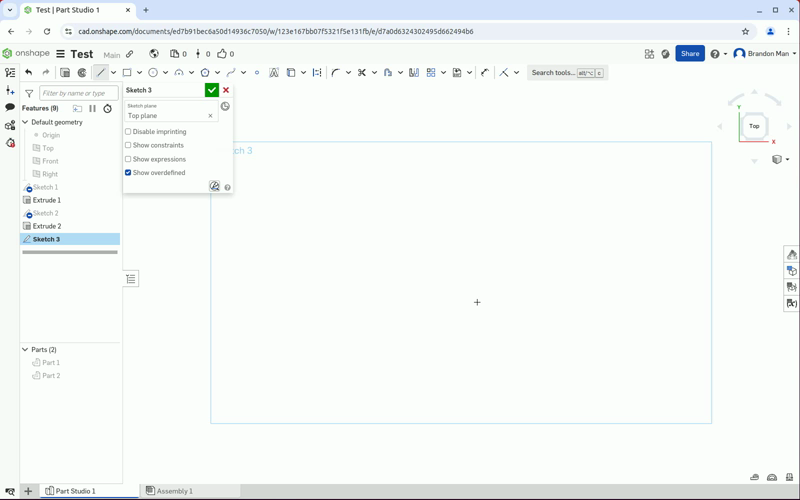
key_up(shift)
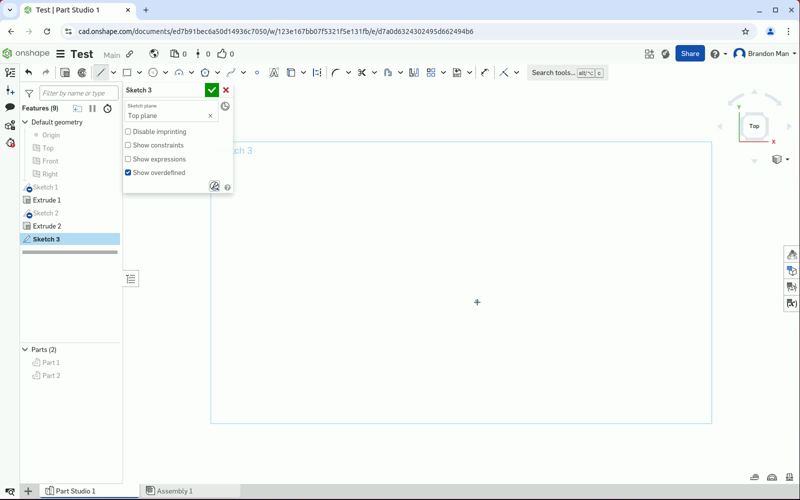
key_down(shift)
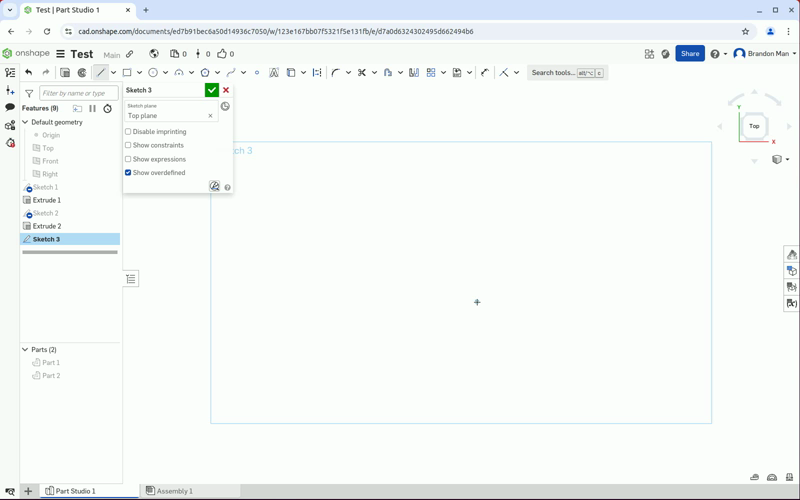
mouse_move(507, 301)
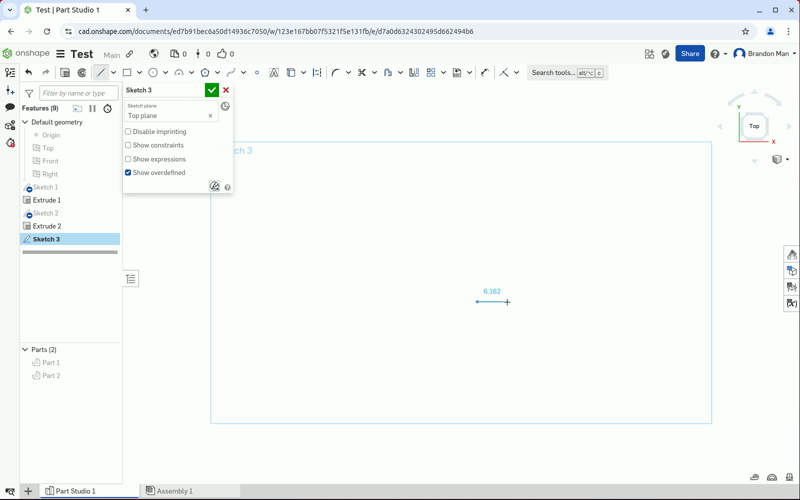
mouse_move(480, 301)
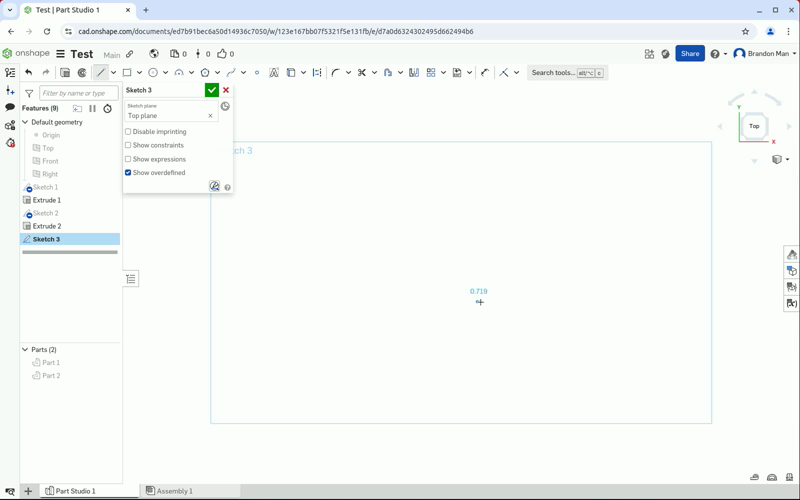
scroll(6)
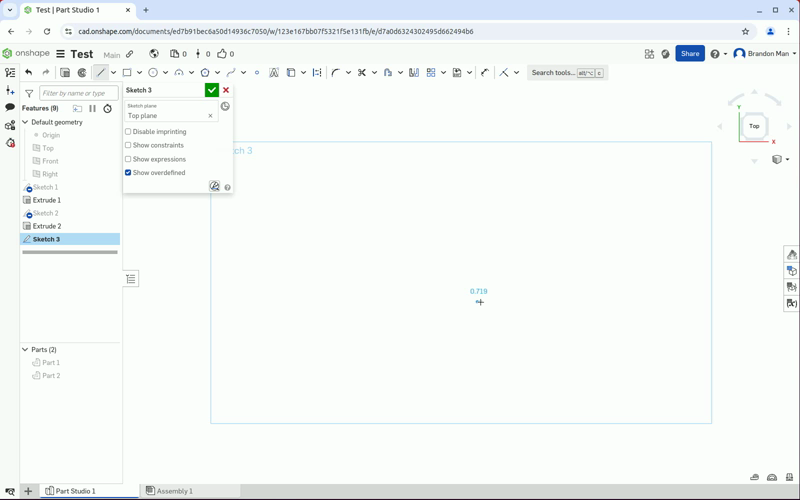
scroll(6)
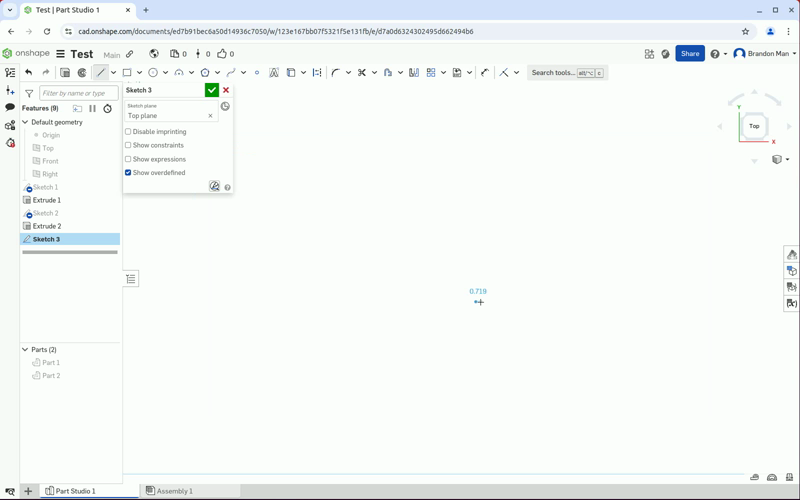
scroll(6)
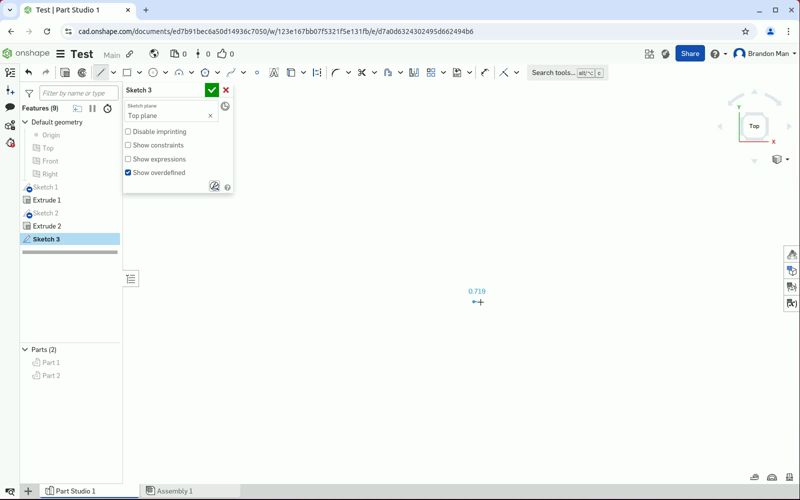
scroll(6)
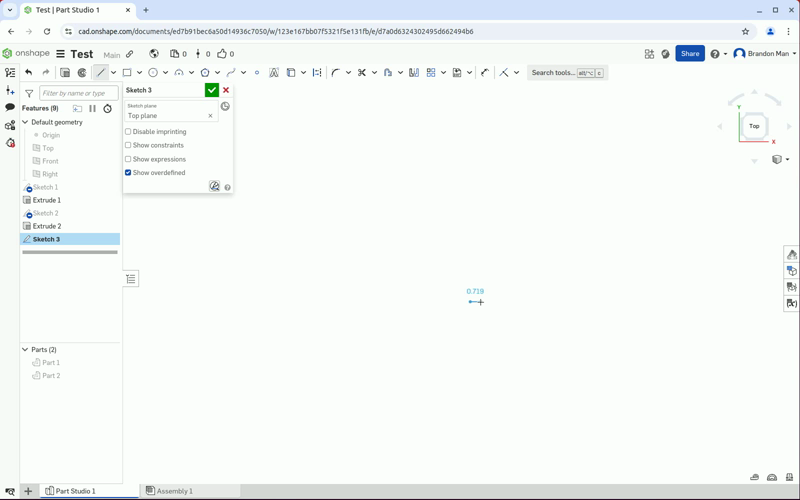
scroll(6)
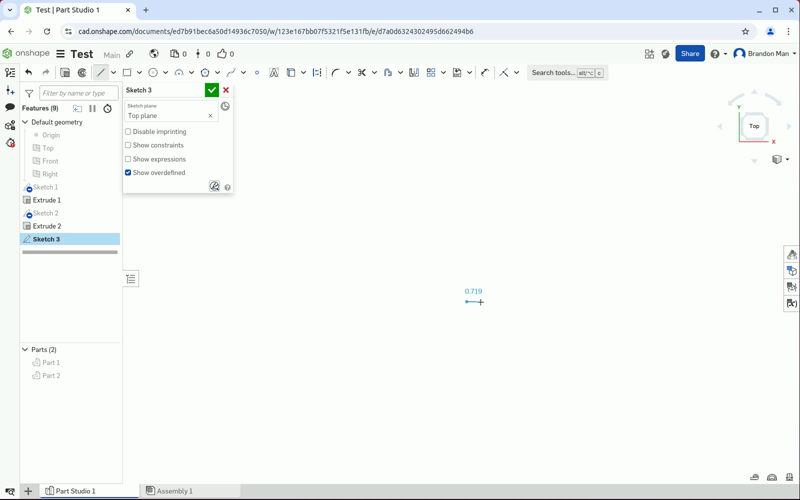
scroll(6)
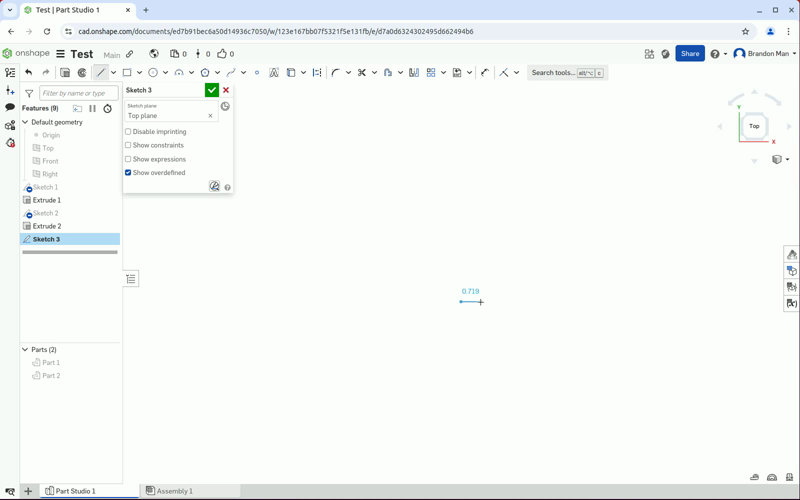
scroll(6)
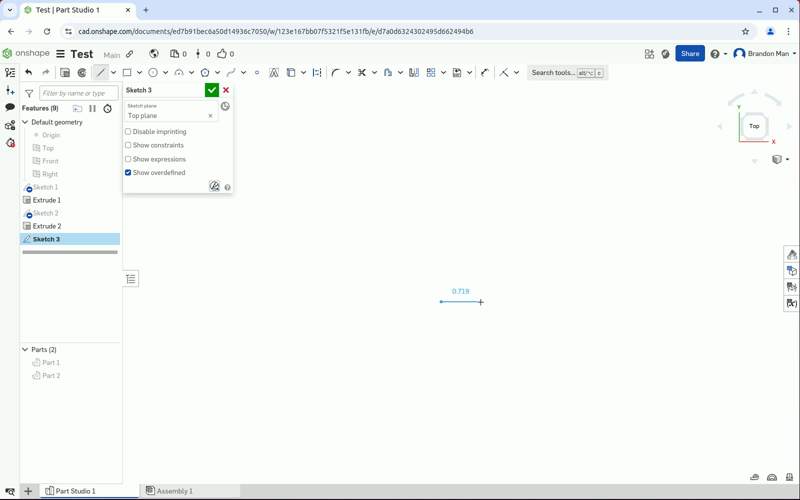
click(480, 301)
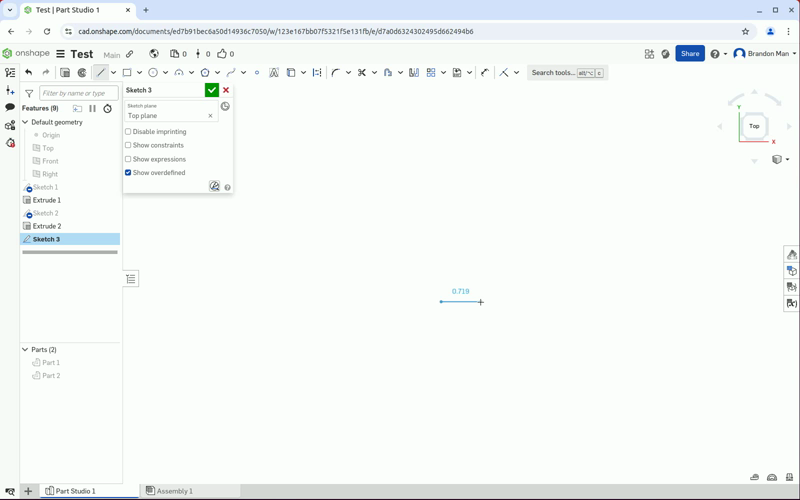
scroll(-6)
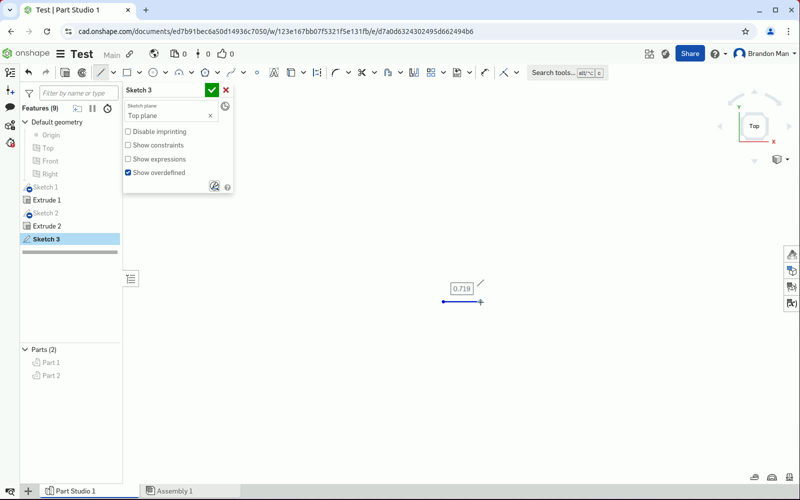
scroll(-6)
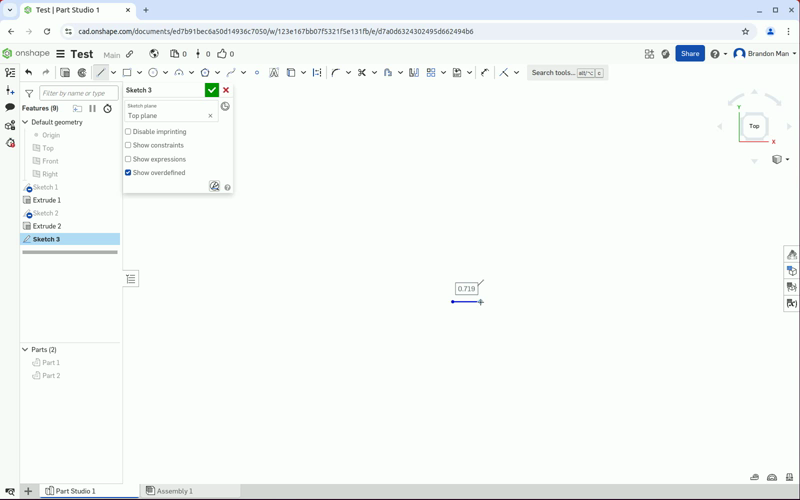
scroll(-6)
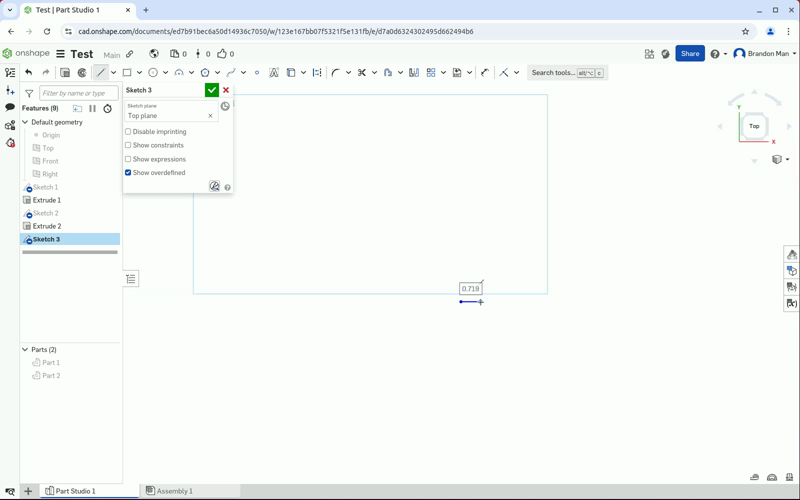
scroll(-6)
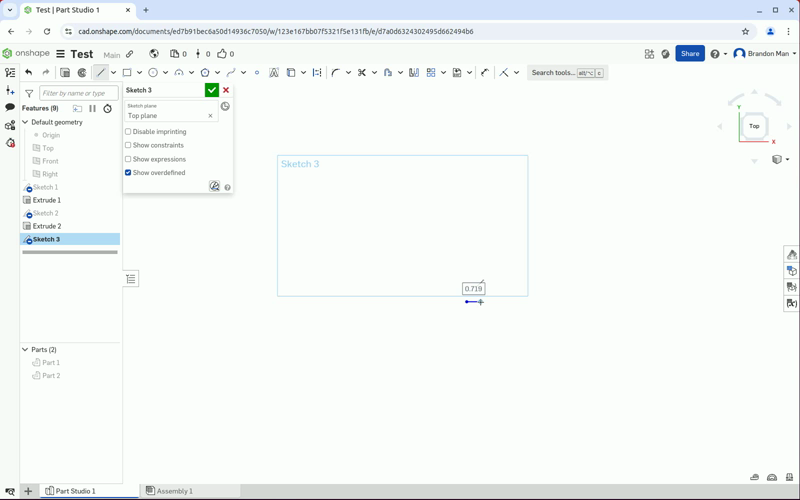
scroll(-6)
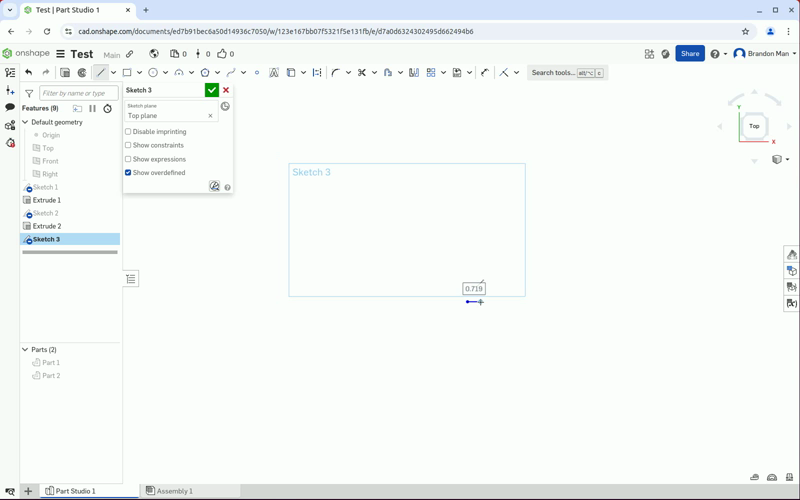
scroll(-6)
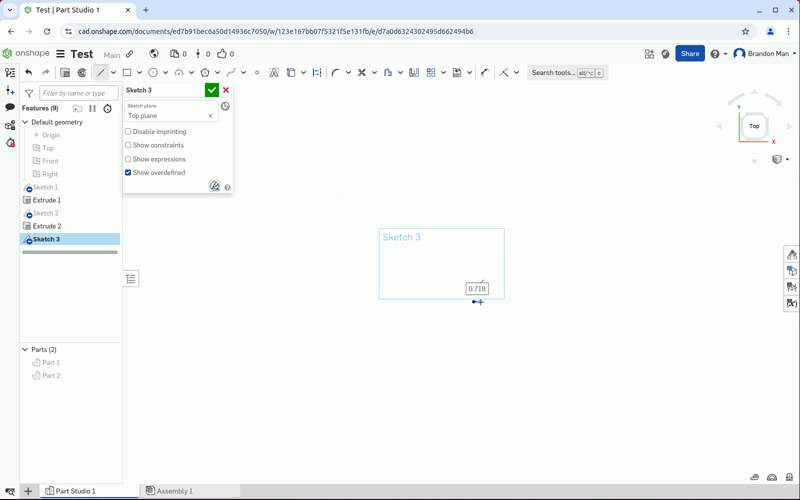
scroll(-6)
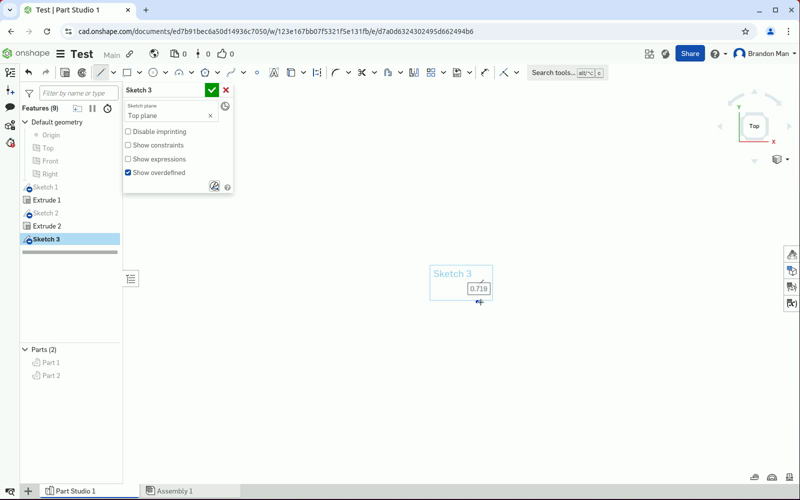
key_up(shift)
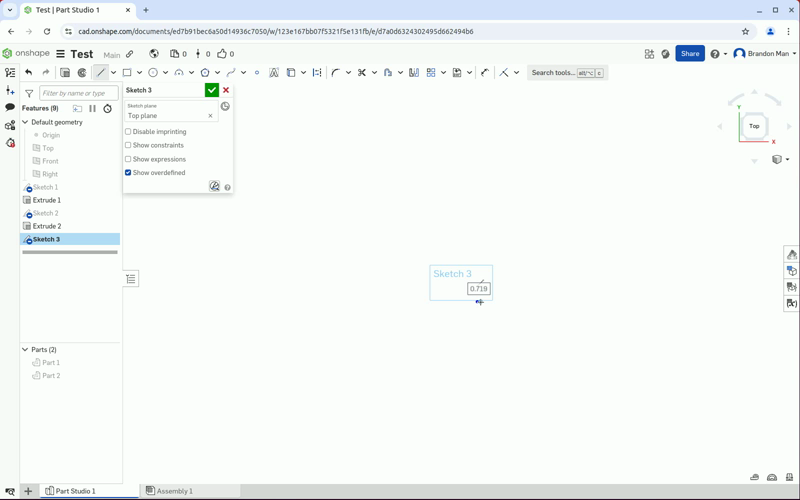
key_down(shift)
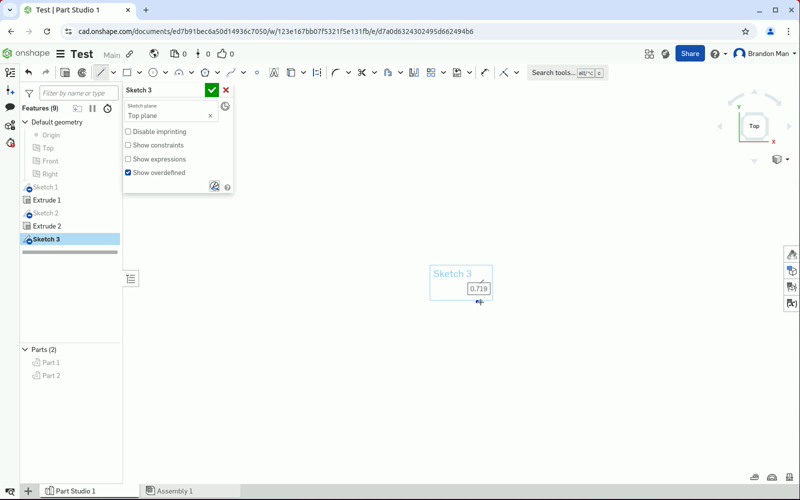
mouse_move(510, 301)
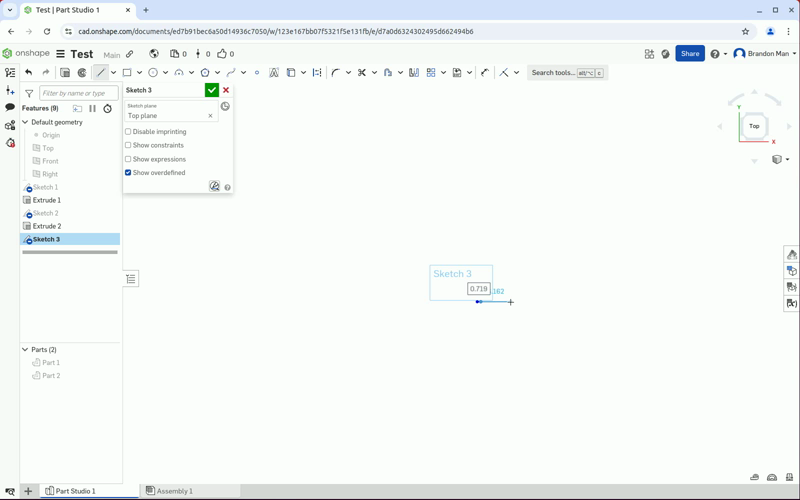
mouse_move(480, 278)
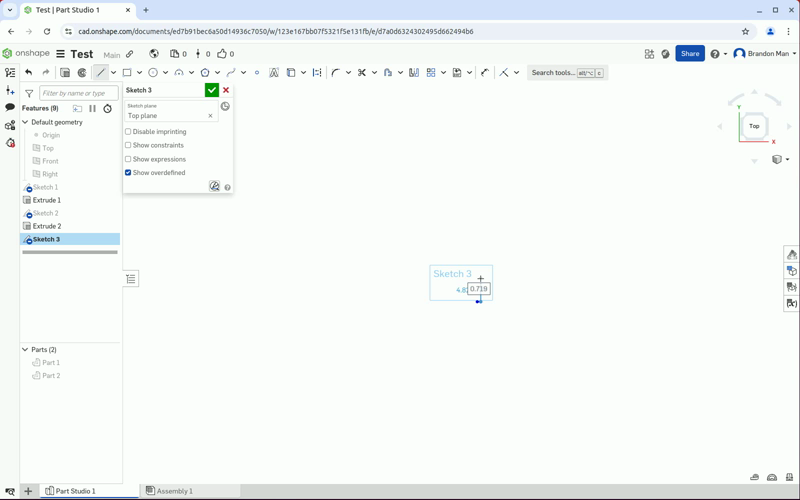
click(480, 278)
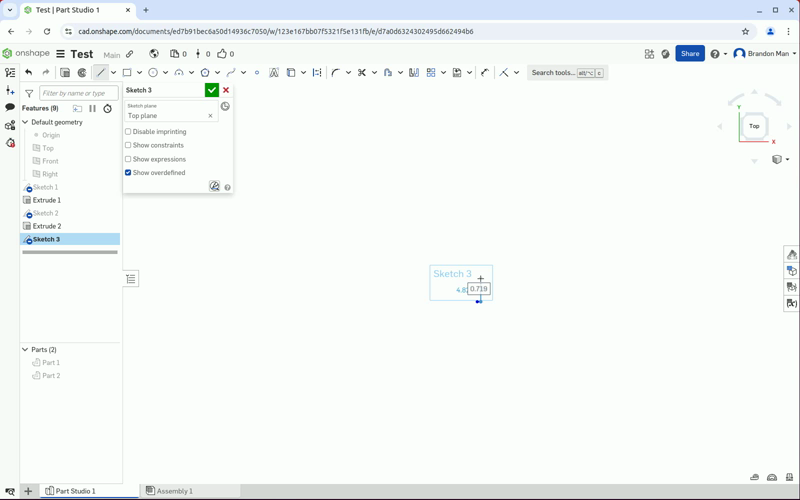
key_up(shift)
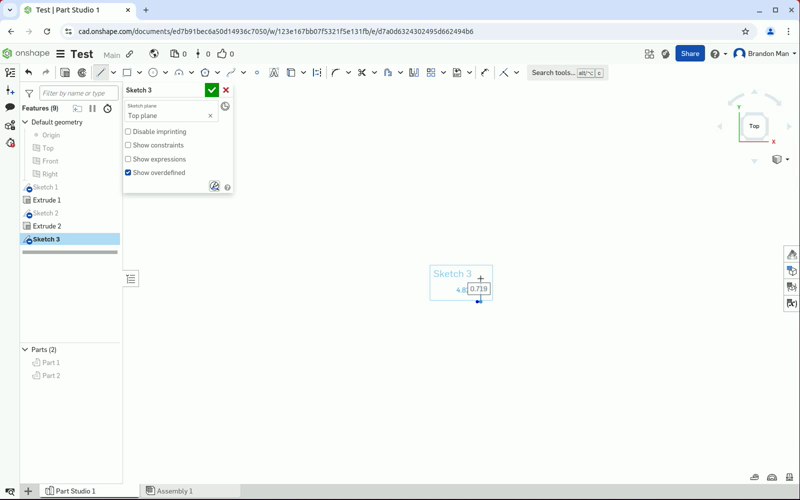
key_down(shift)
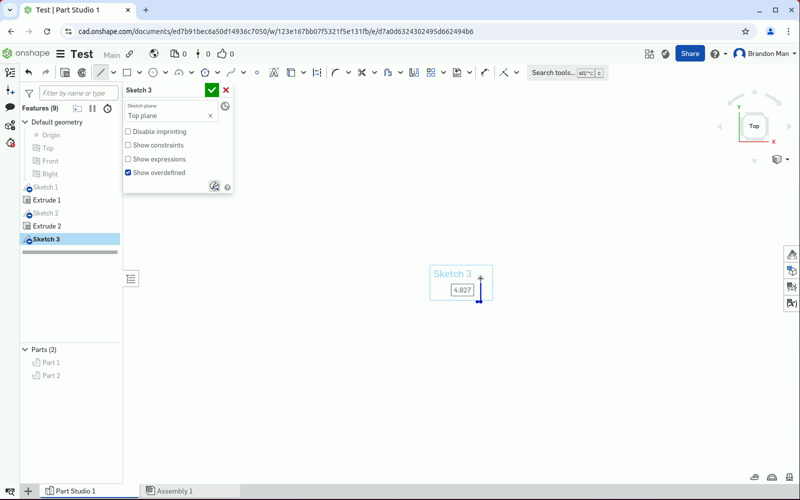
mouse_move(510, 278)
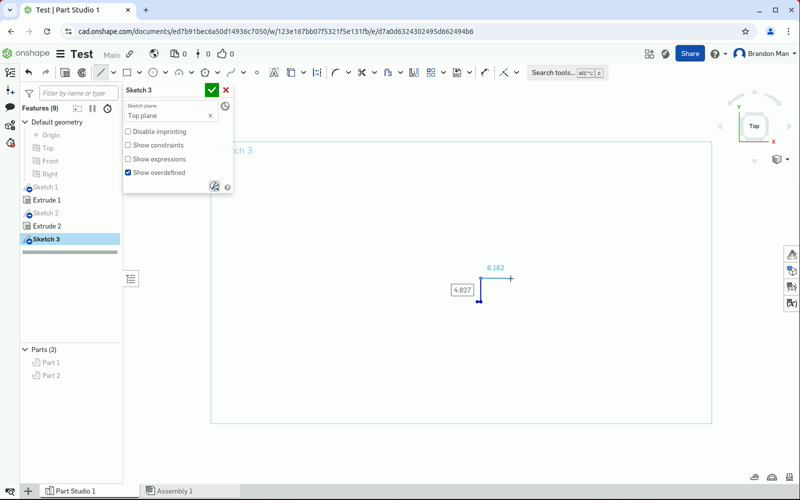
mouse_move(477, 278)
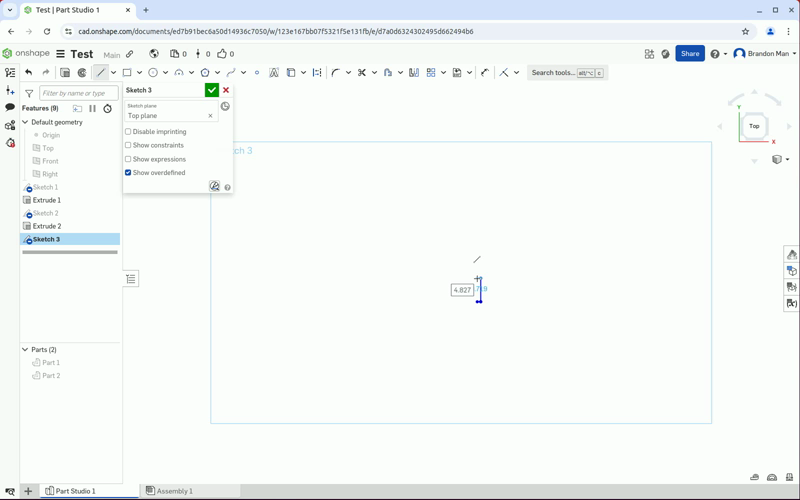
scroll(6)
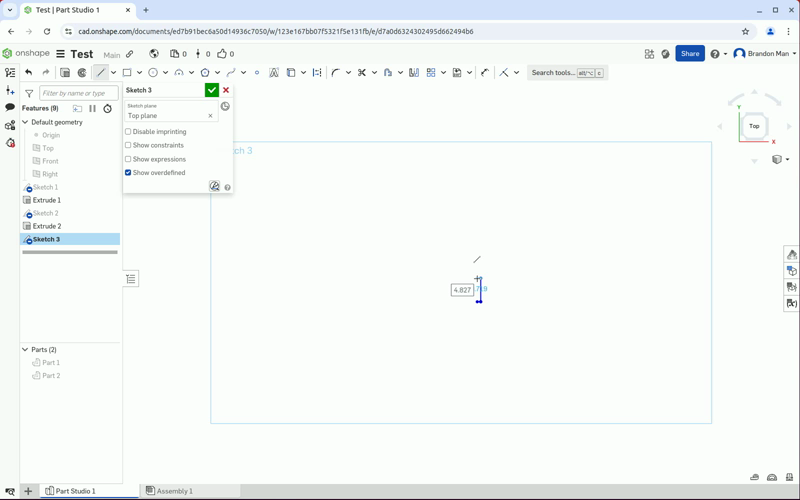
scroll(6)
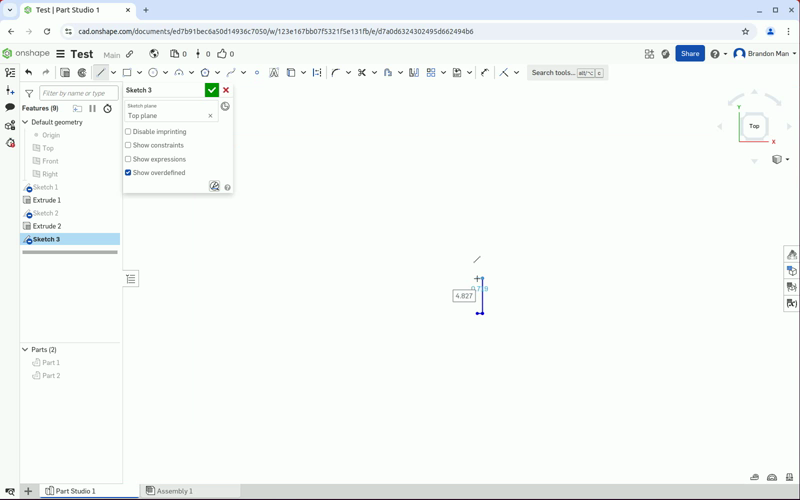
scroll(6)
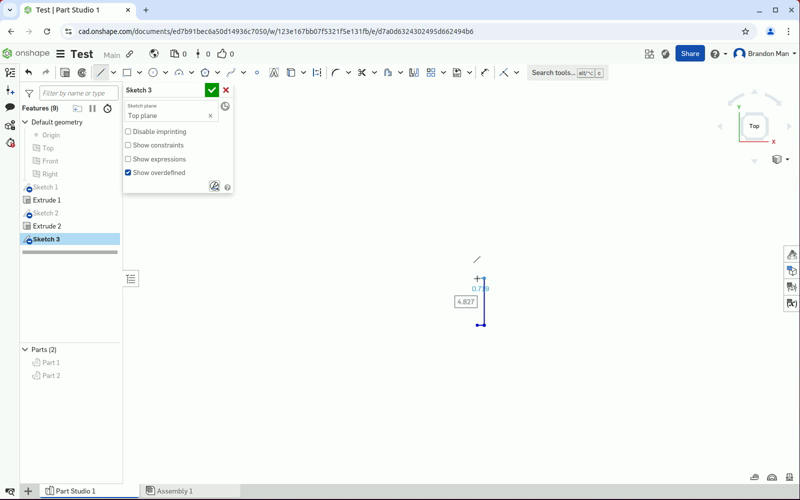
scroll(6)
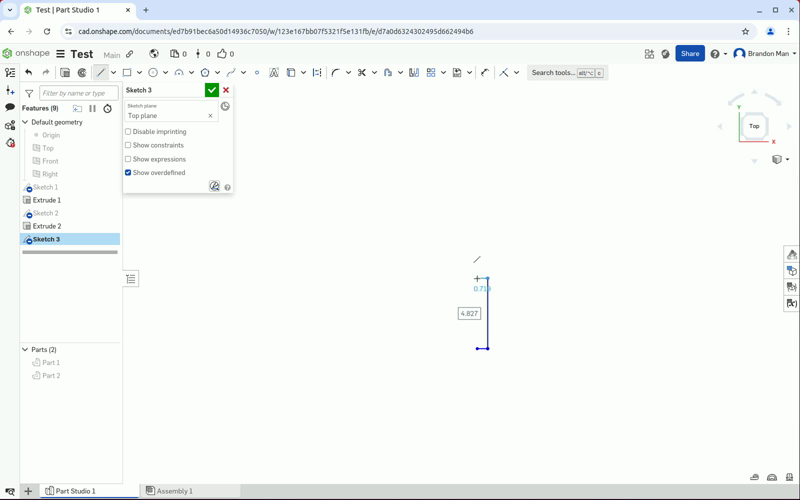
scroll(6)
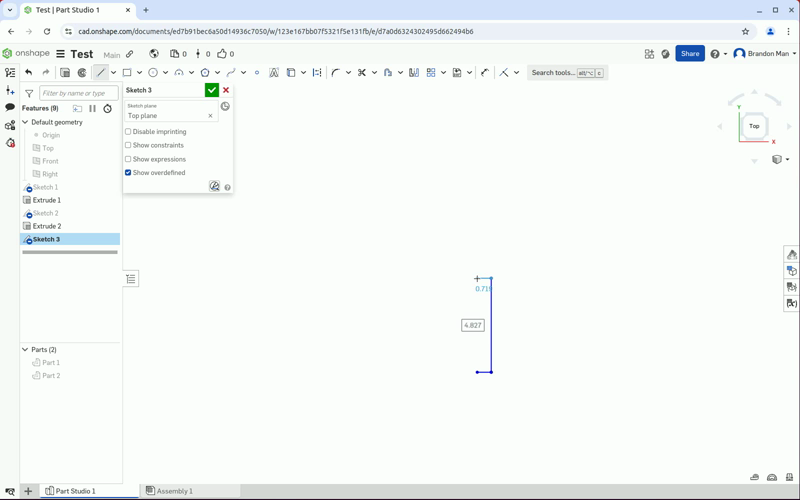
scroll(6)
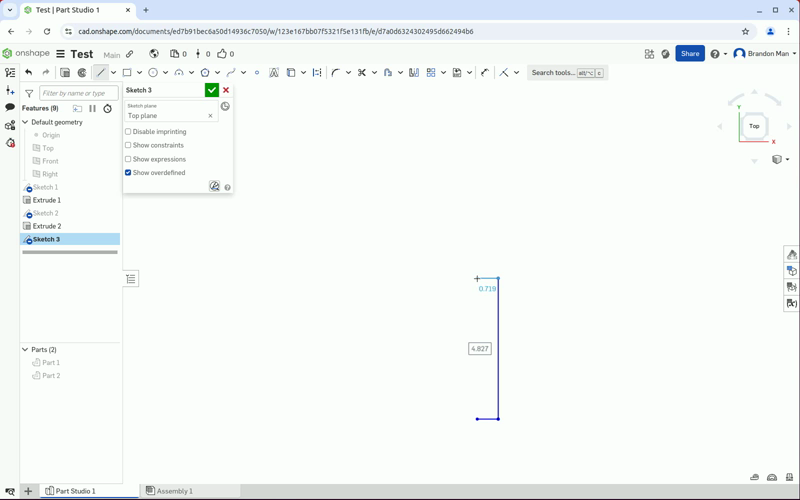
scroll(6)
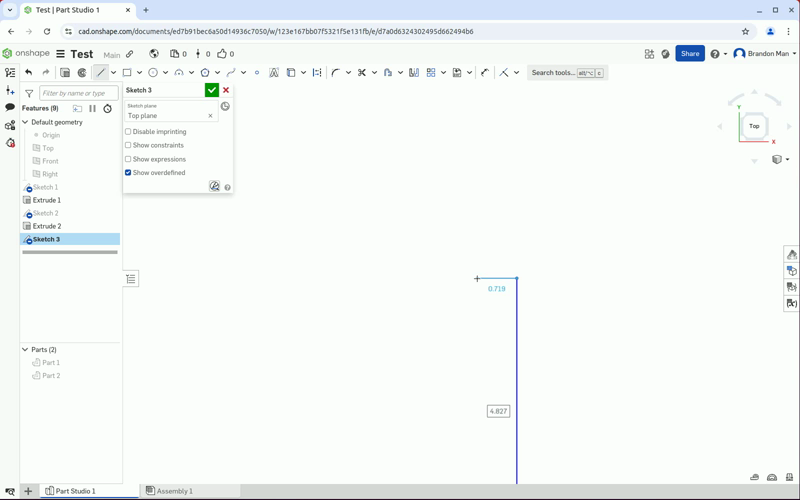
click(477, 278)
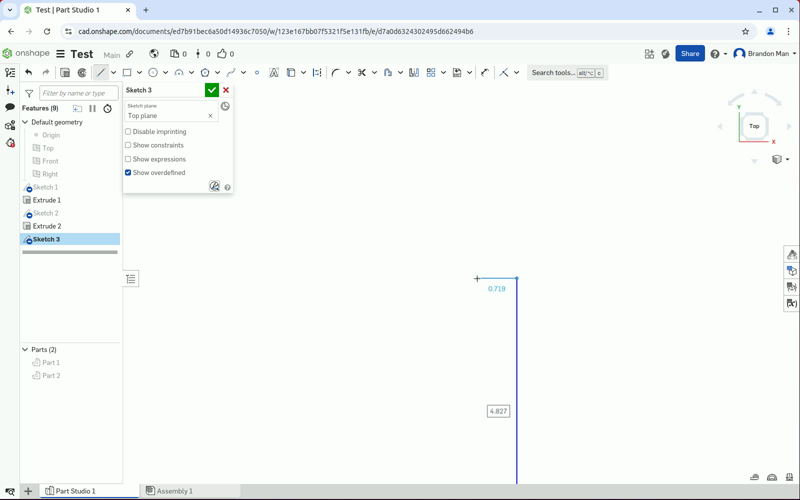
scroll(-6)
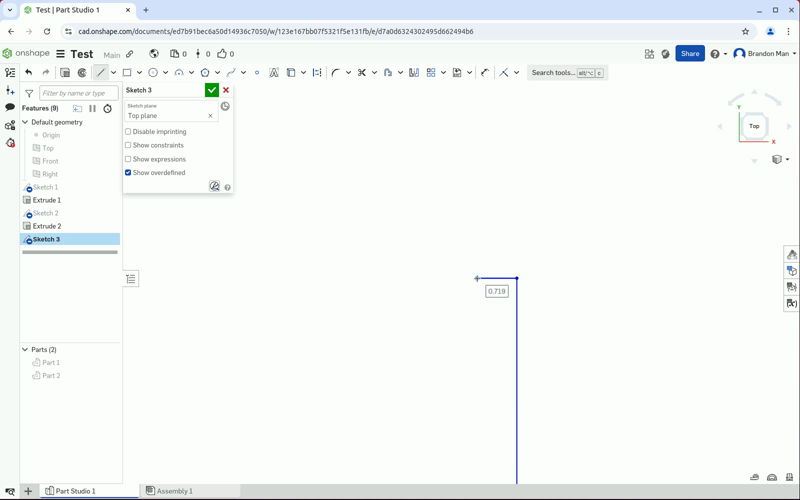
scroll(-6)
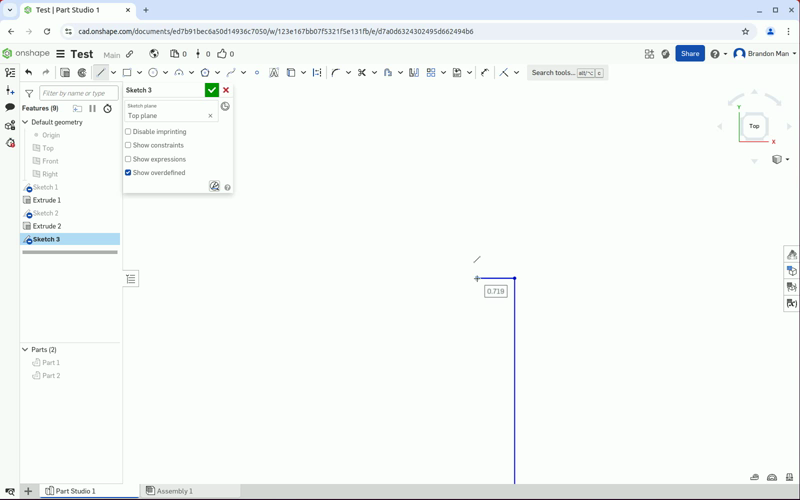
scroll(-6)
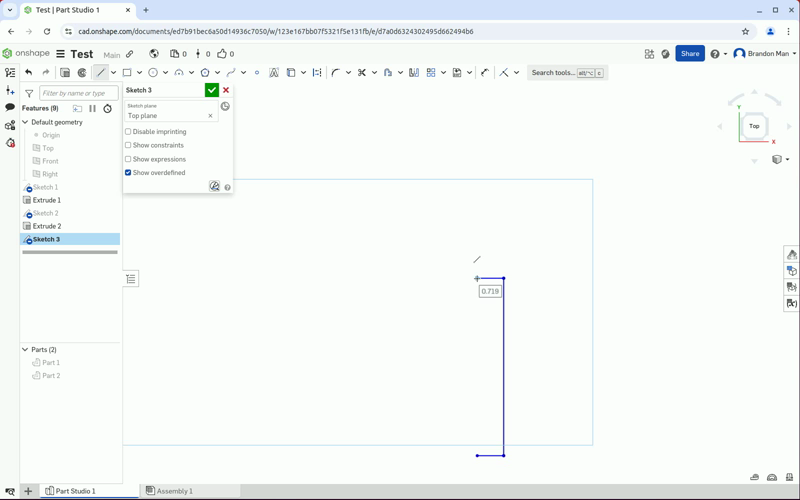
scroll(-6)
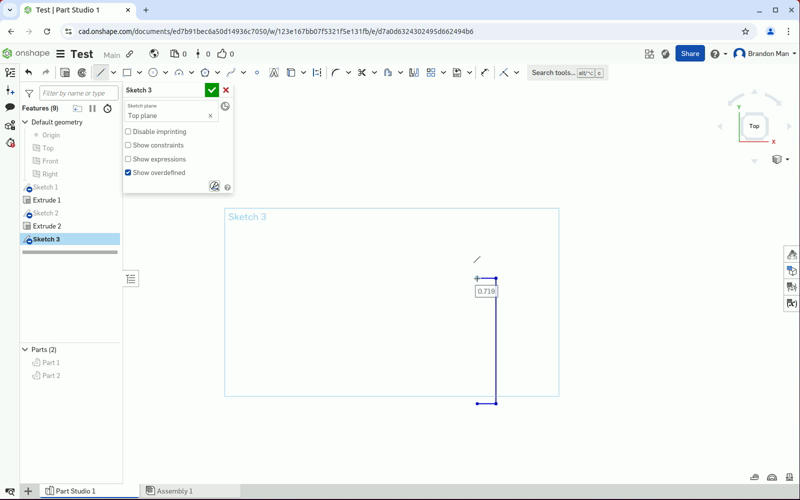
scroll(-6)
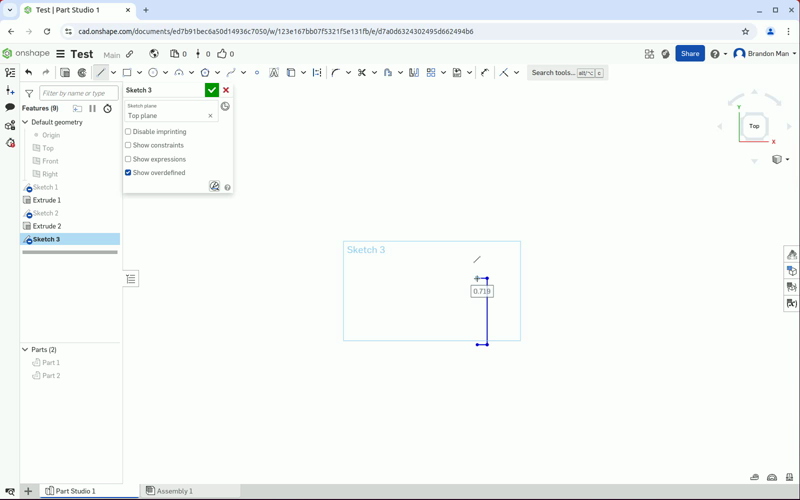
scroll(-6)
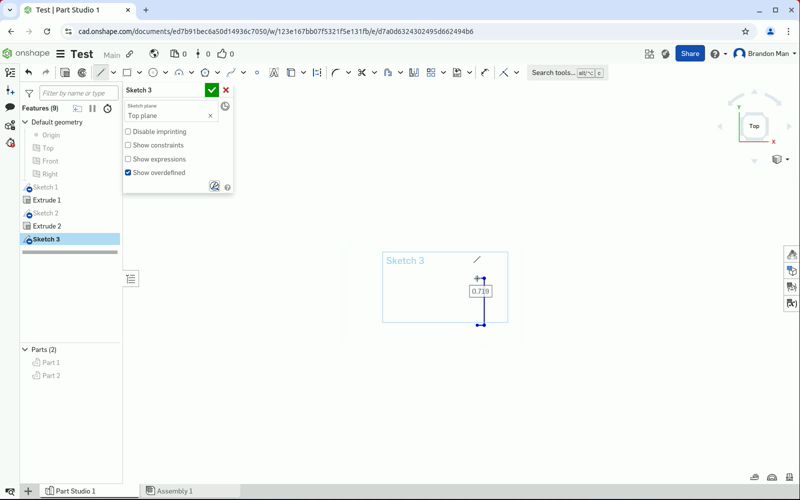
scroll(-6)
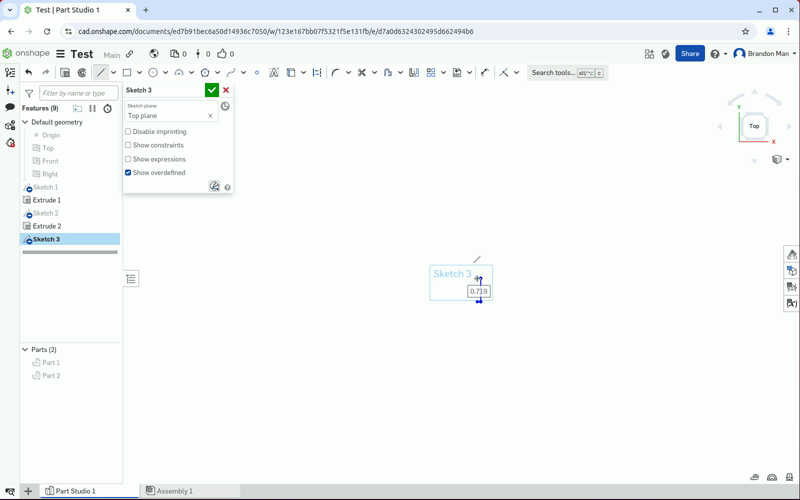
key_up(shift)
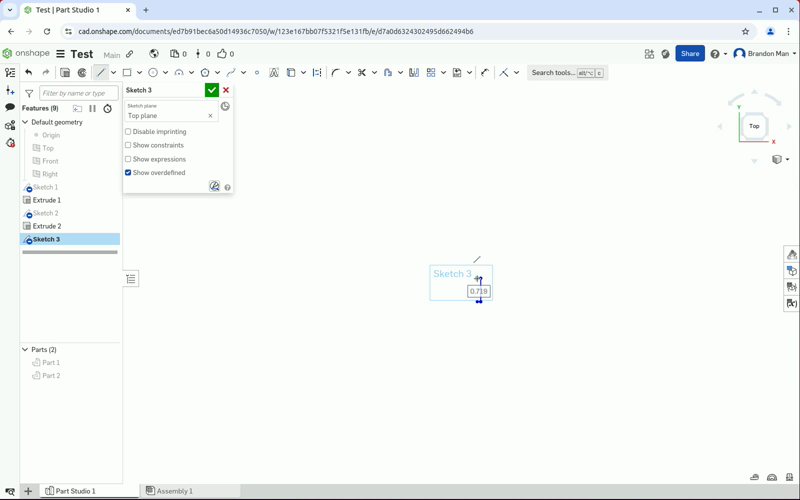
key_down(shift)
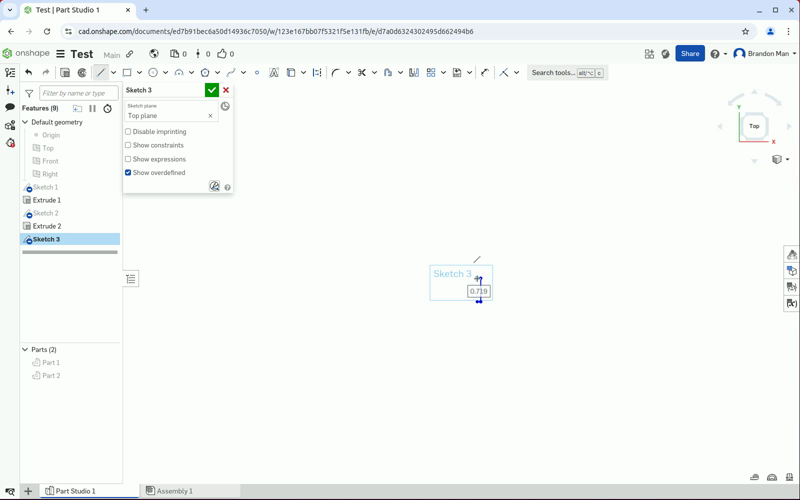
mouse_move(507, 278)
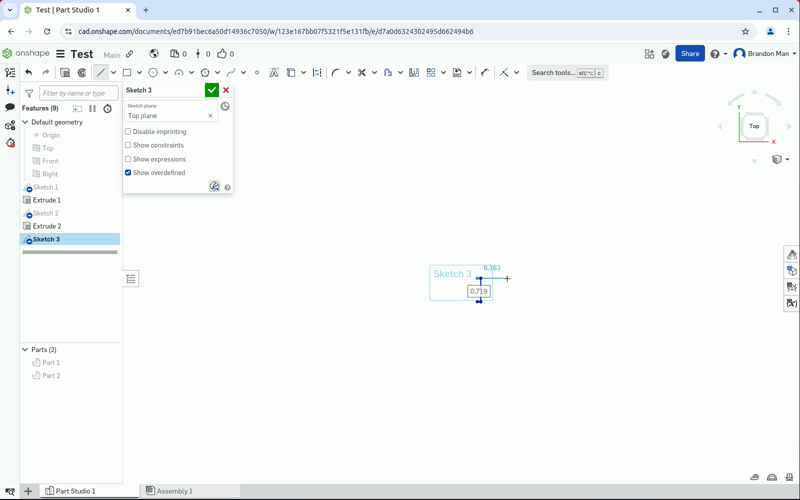
mouse_move(477, 282)
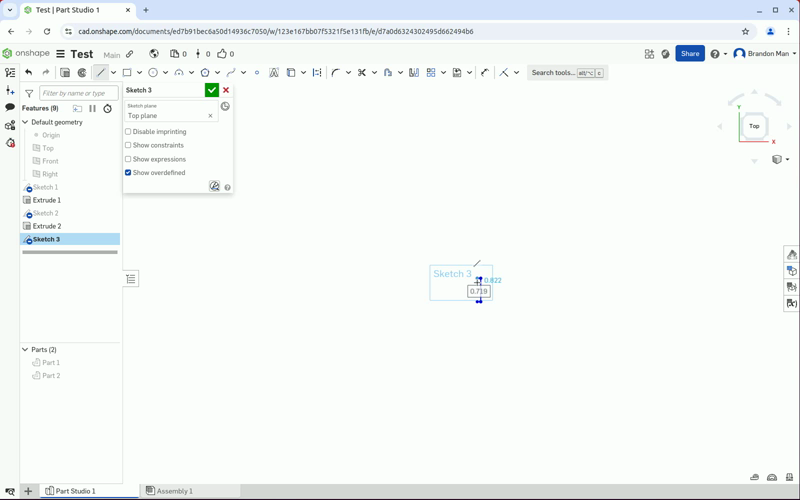
scroll(6)
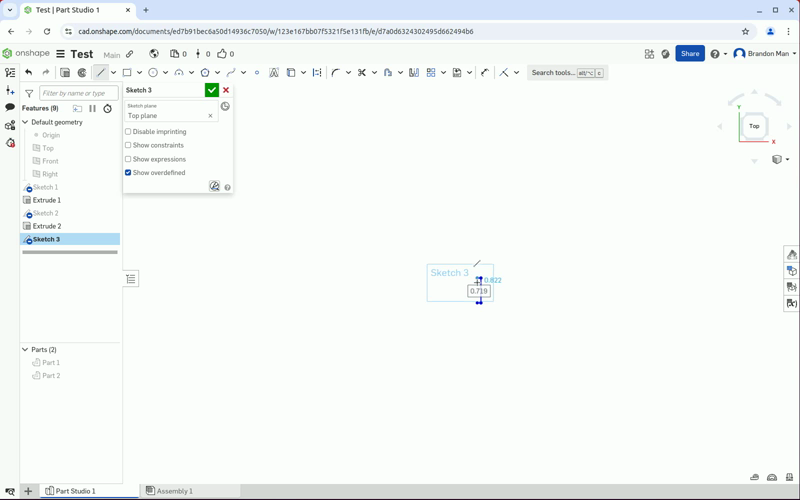
scroll(6)
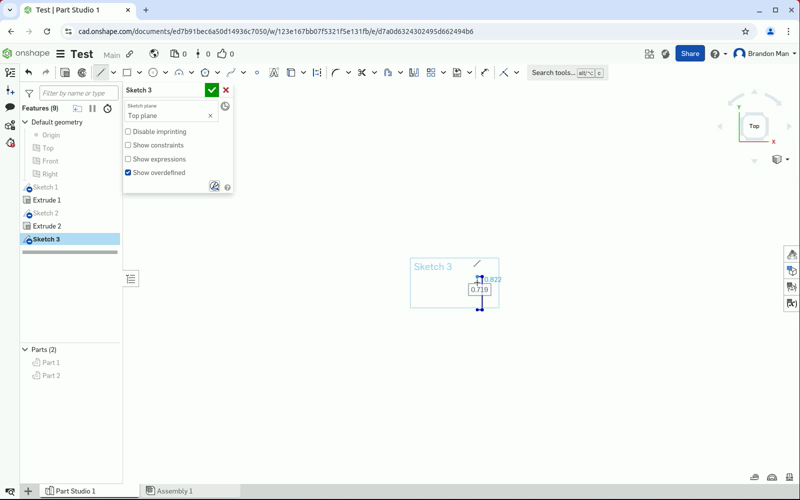
scroll(6)
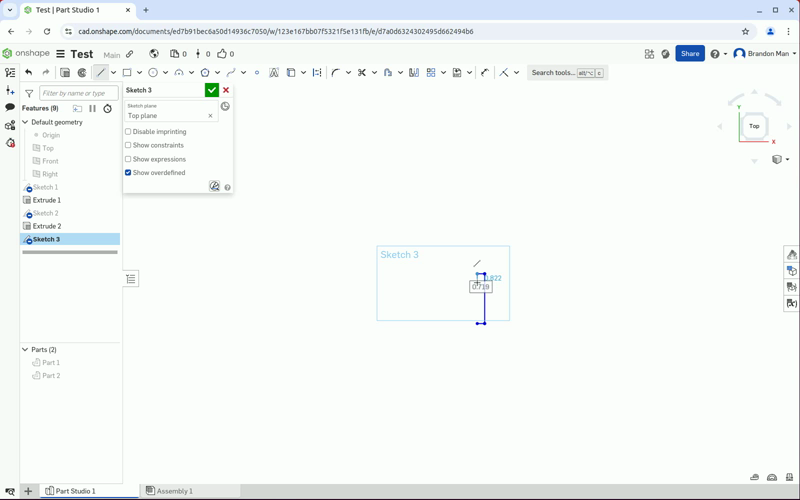
scroll(6)
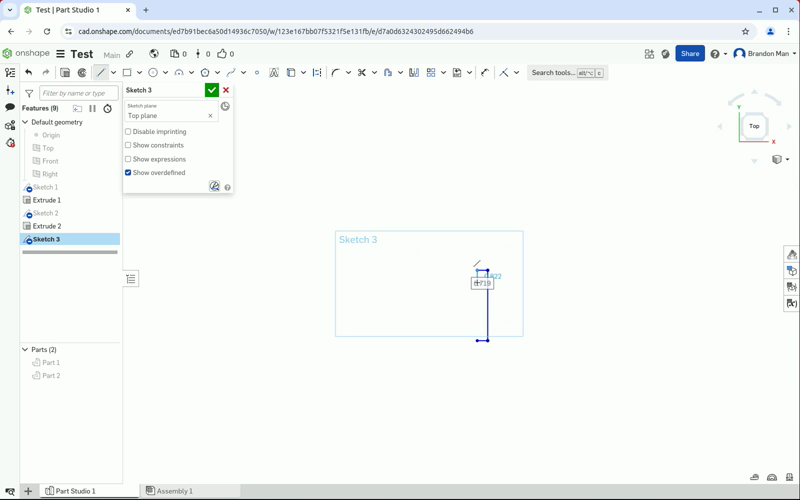
scroll(6)
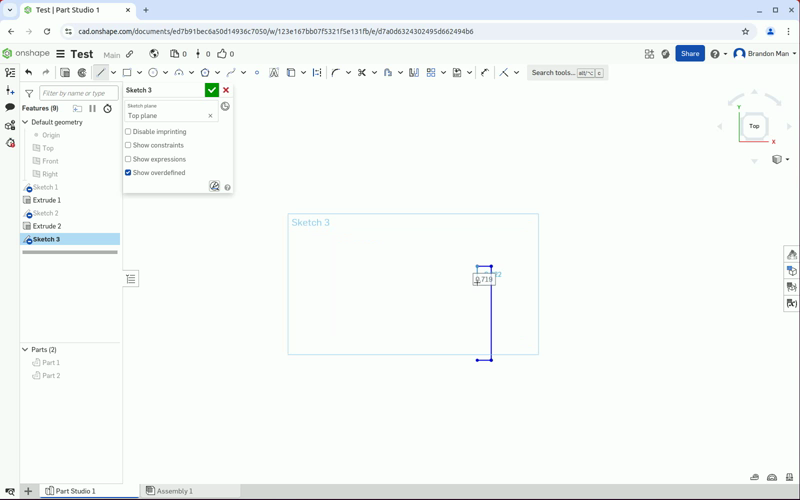
scroll(6)
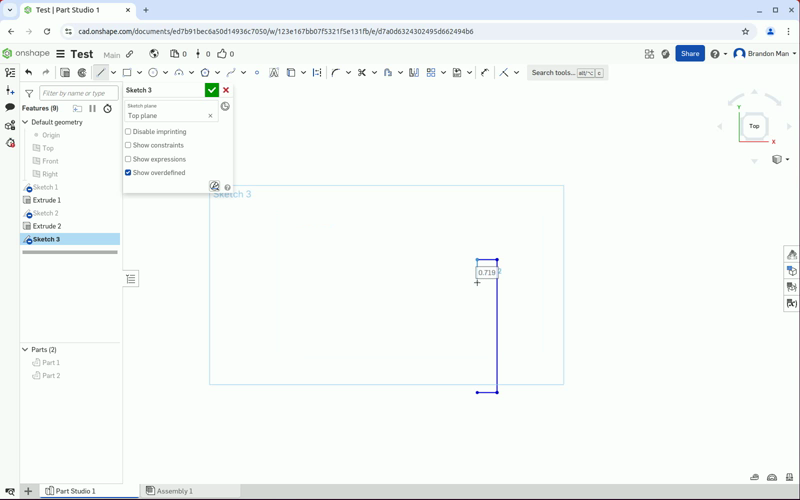
scroll(6)
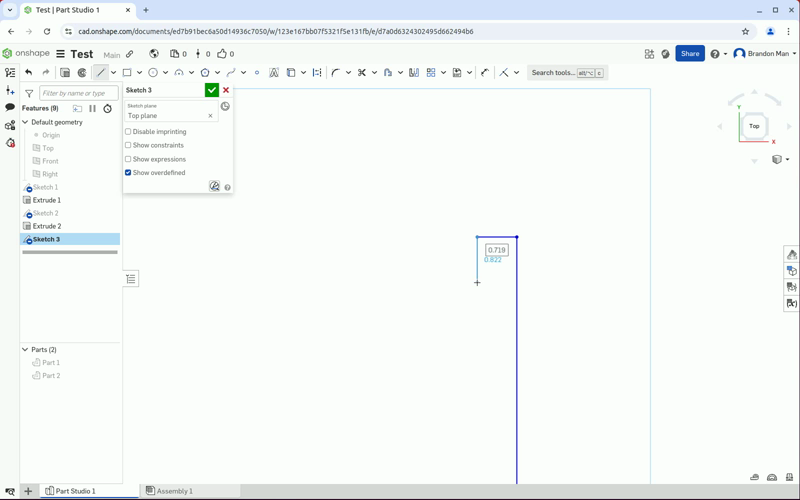
click(477, 282)
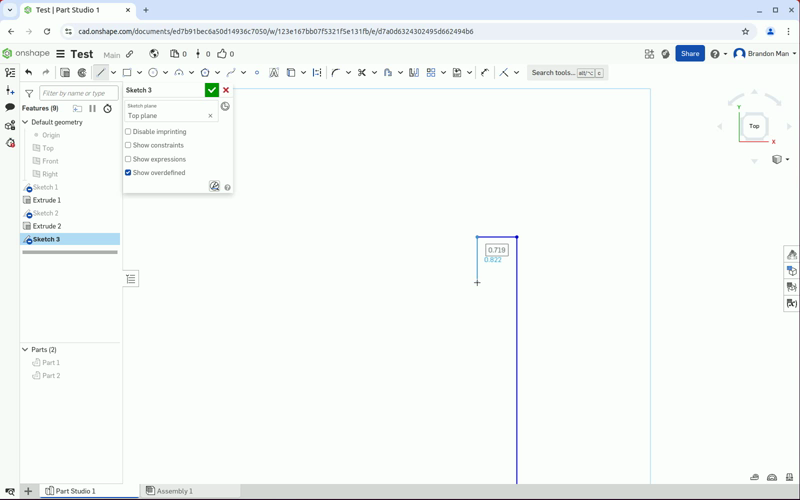
scroll(-6)
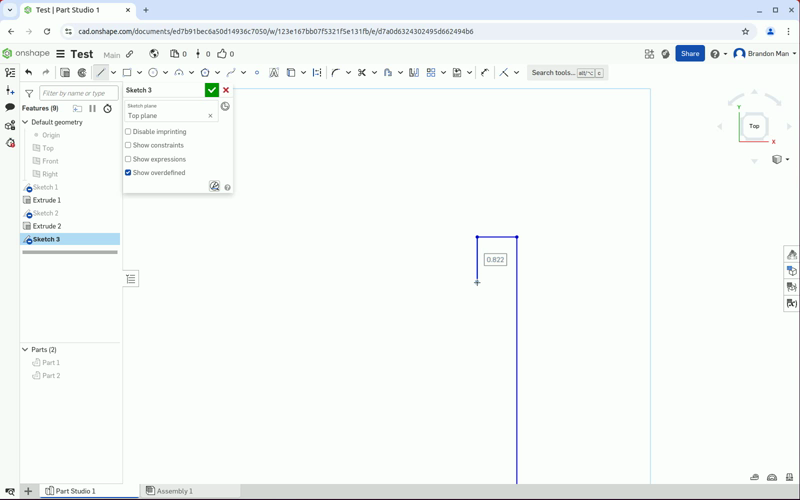
scroll(-6)
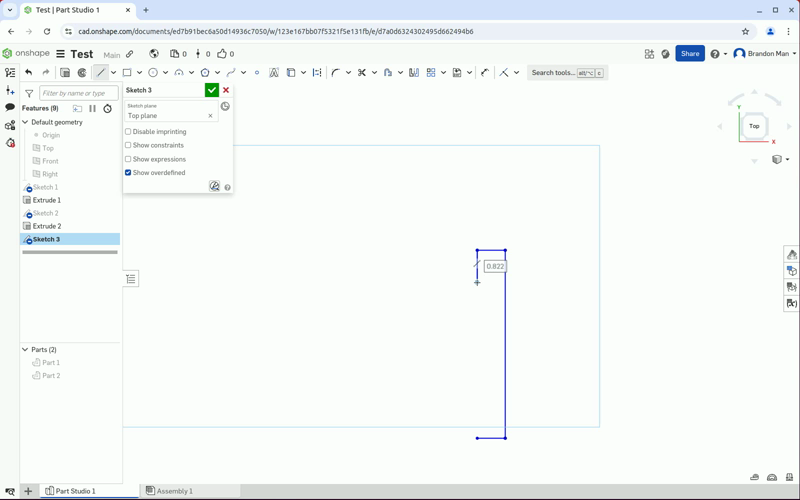
scroll(-6)
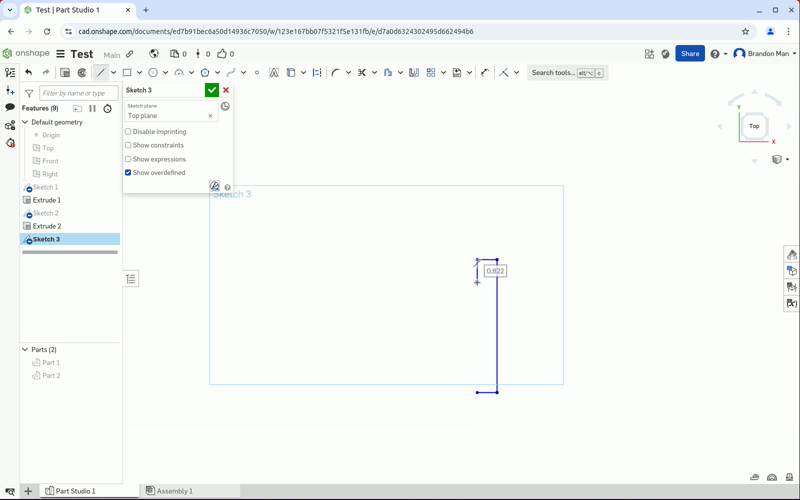
scroll(-6)
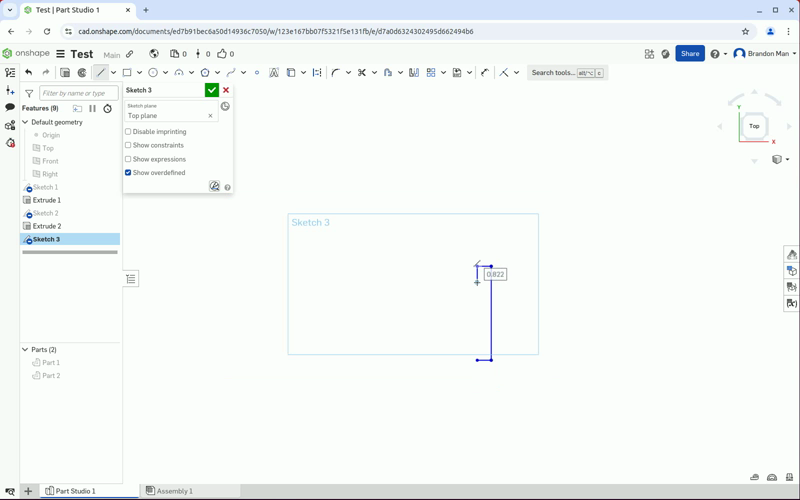
scroll(-6)
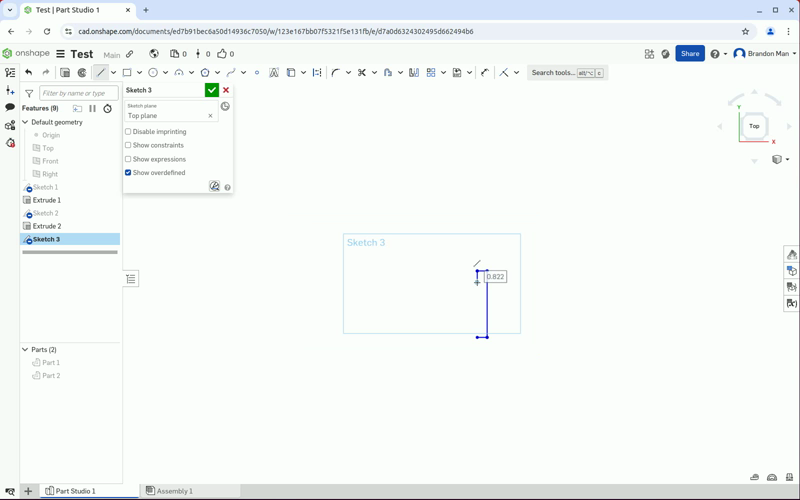
scroll(-6)
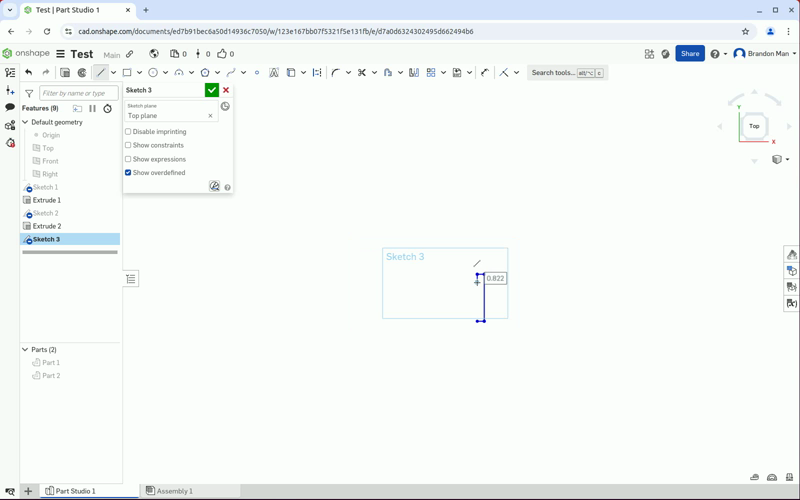
scroll(-6)
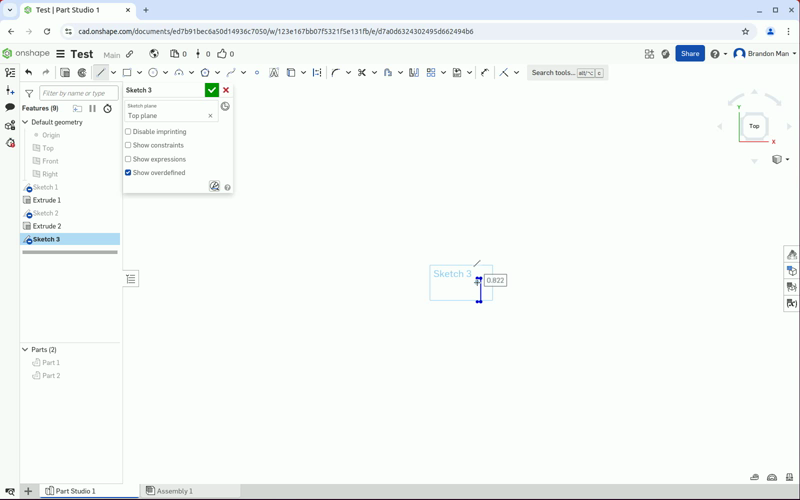
key_up(shift)
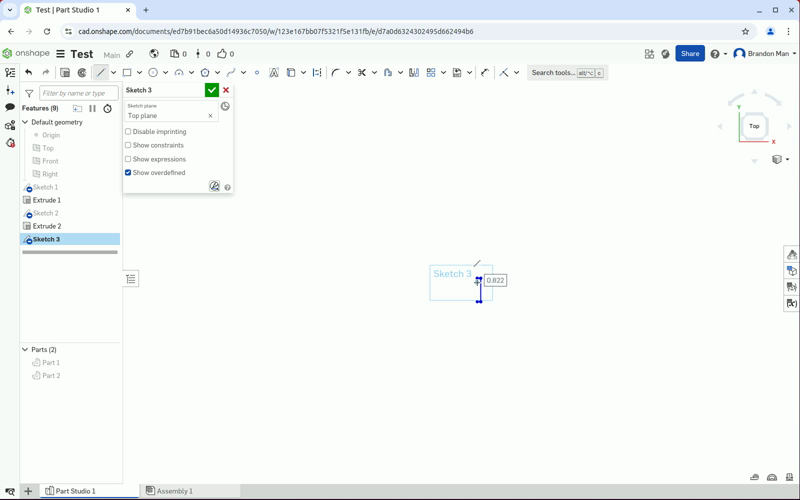
mouse_move(507, 282)
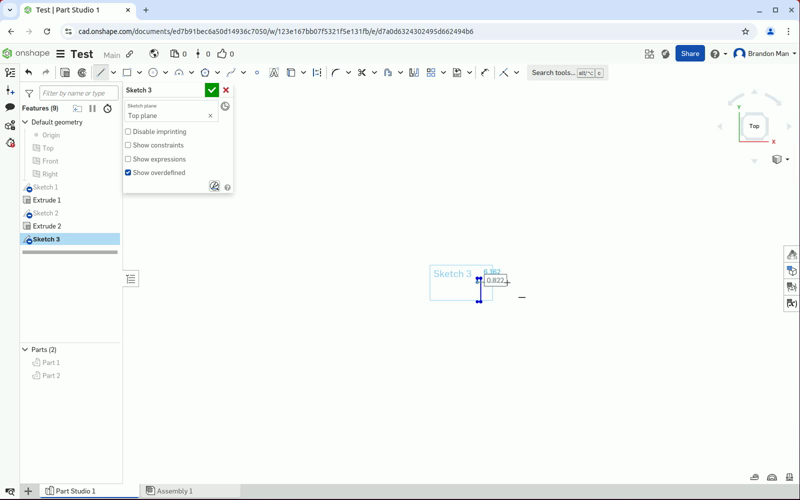
key_down(shift)
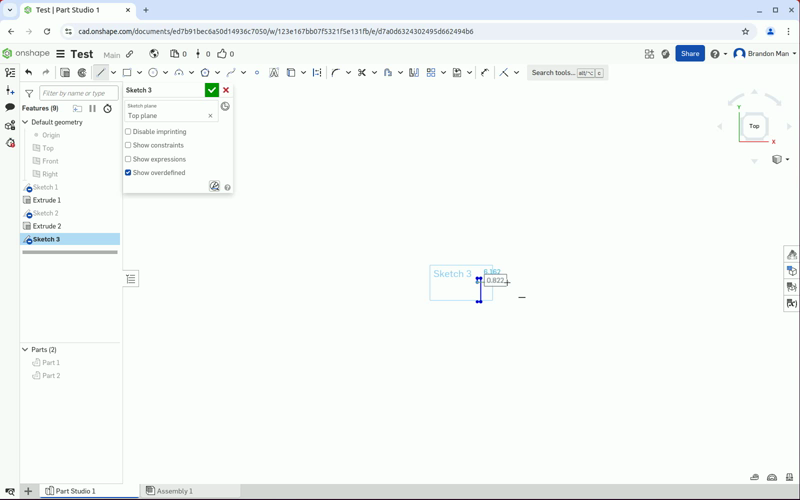
mouse_move(477, 301)
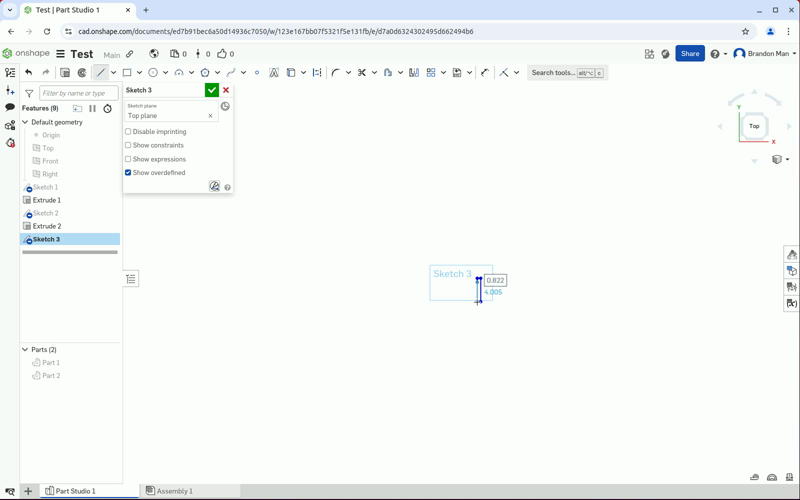
scroll(6)
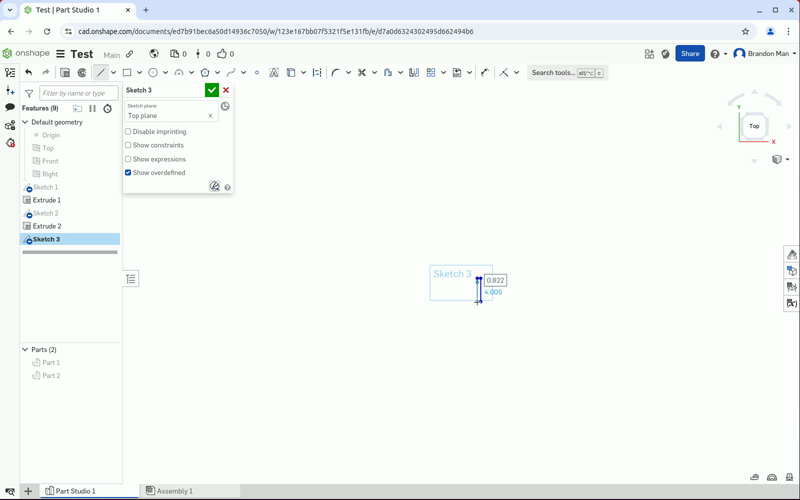
scroll(6)
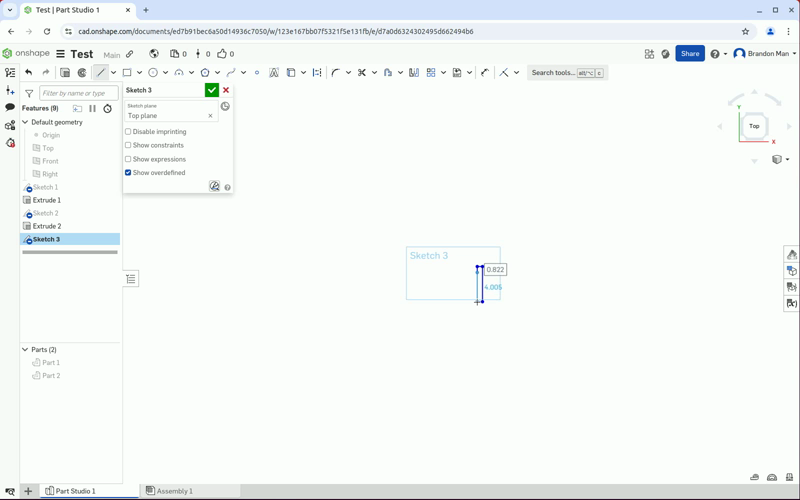
scroll(6)
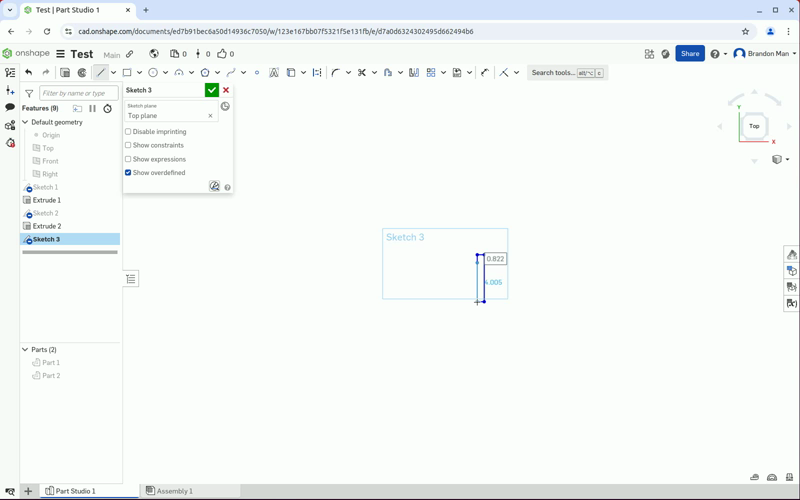
scroll(6)
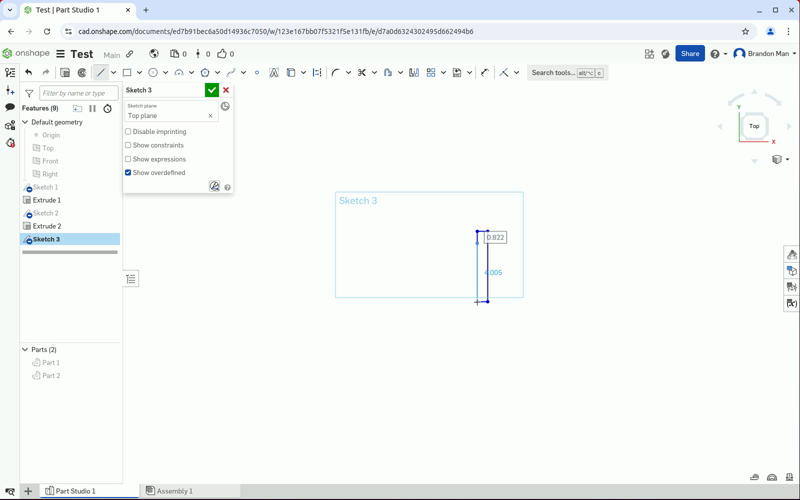
scroll(6)
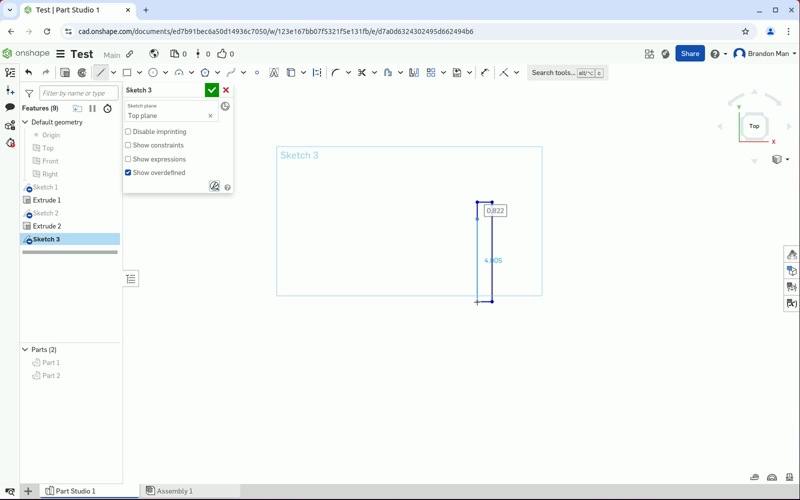
scroll(6)
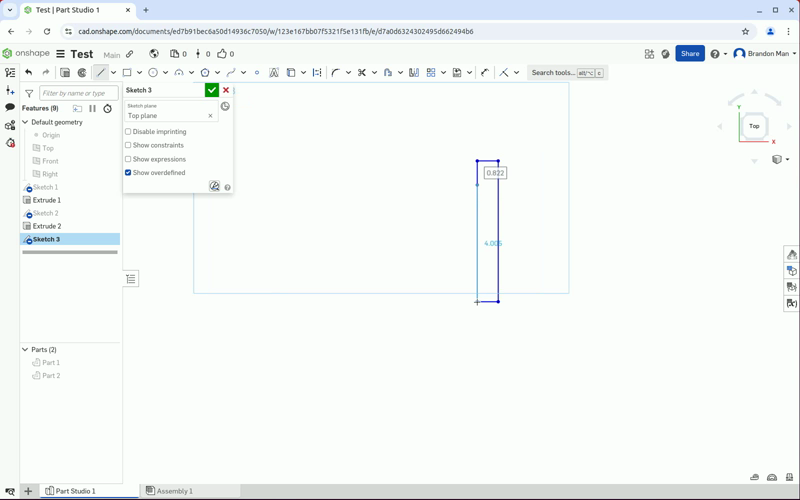
scroll(6)
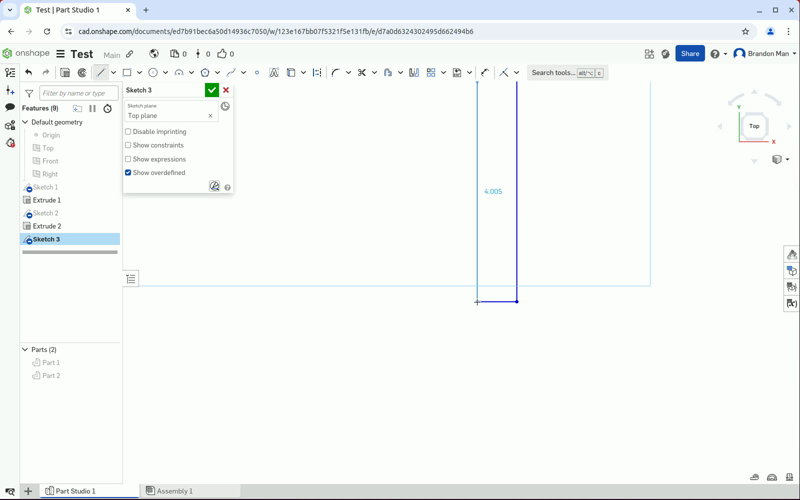
key_up(shift)
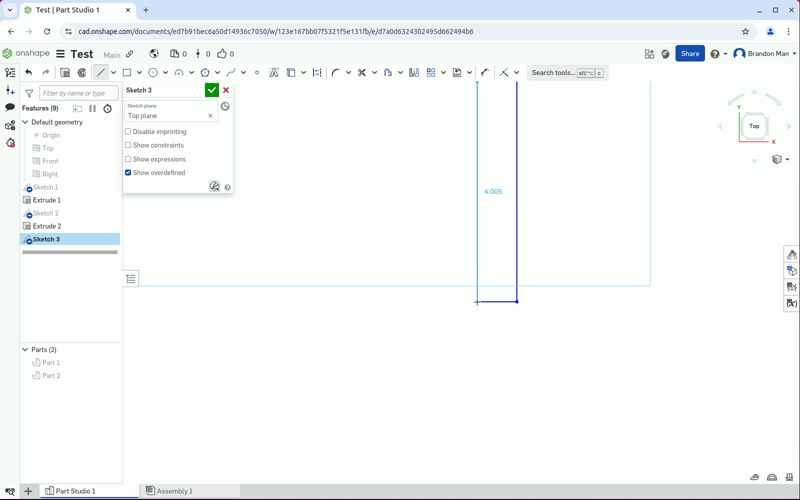
click(477, 301)
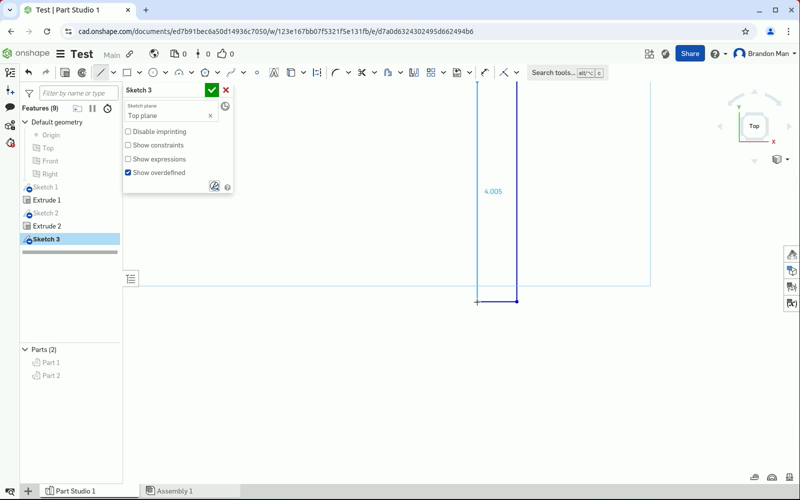
scroll(-6)
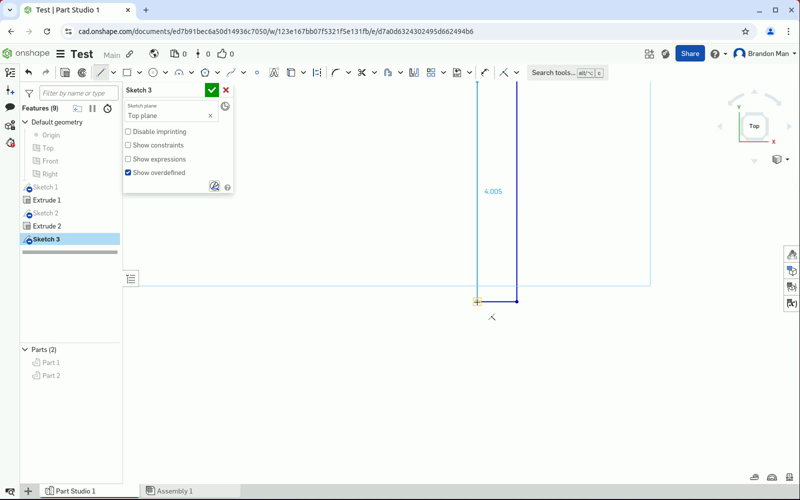
scroll(-6)
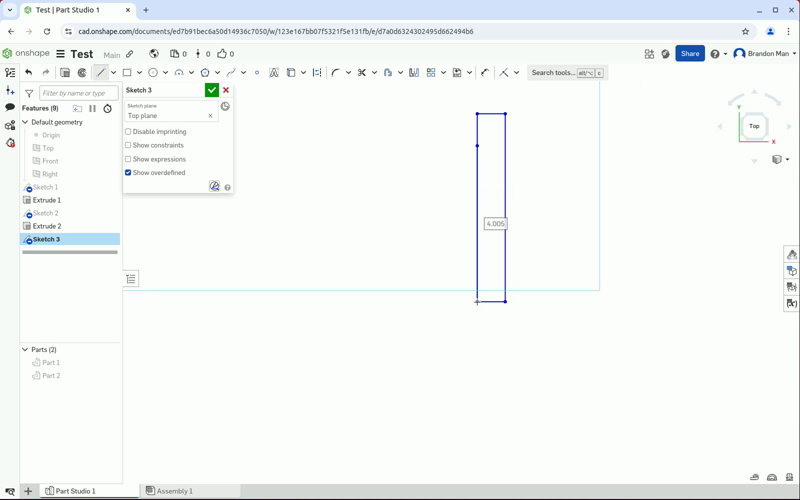
scroll(-6)
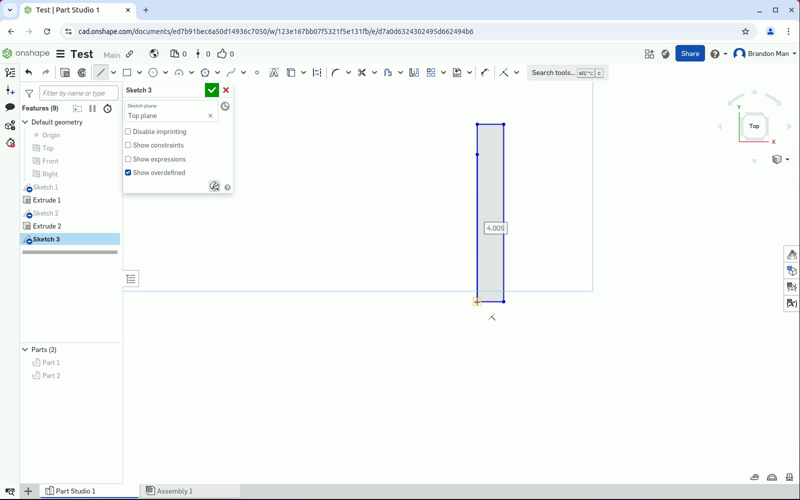
scroll(-6)
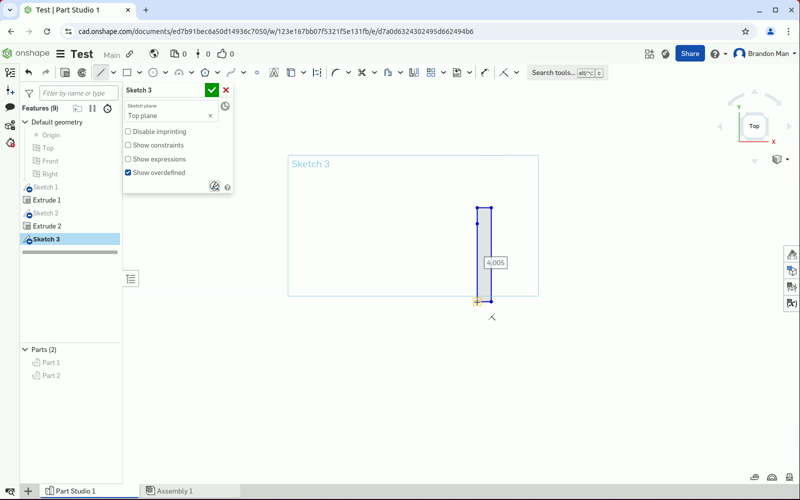
scroll(-6)
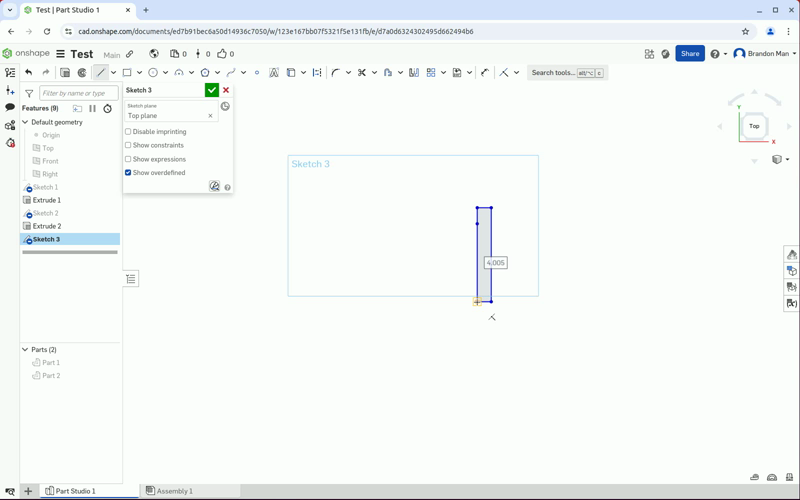
scroll(-6)
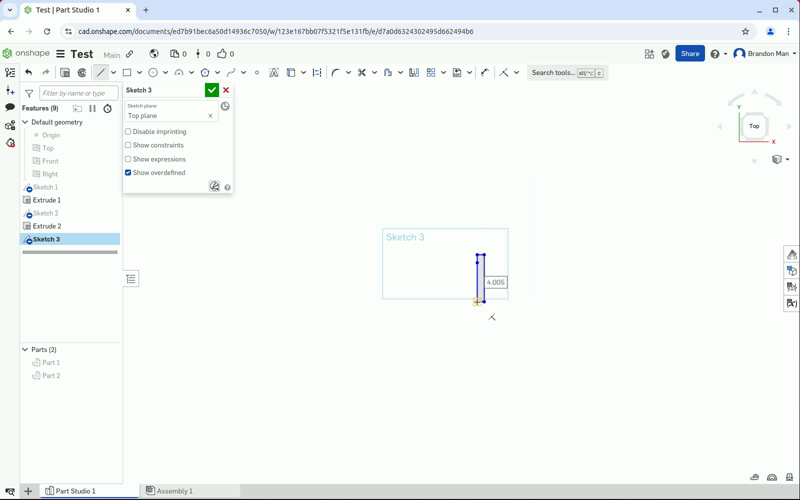
scroll(-6)
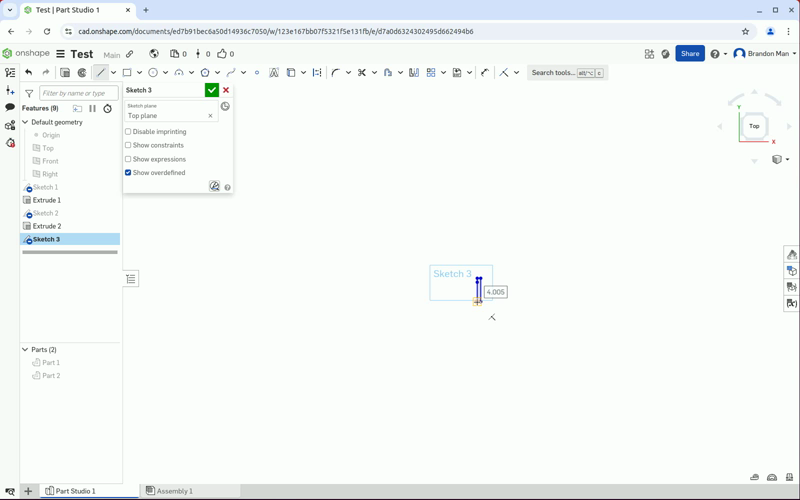
key(esc)
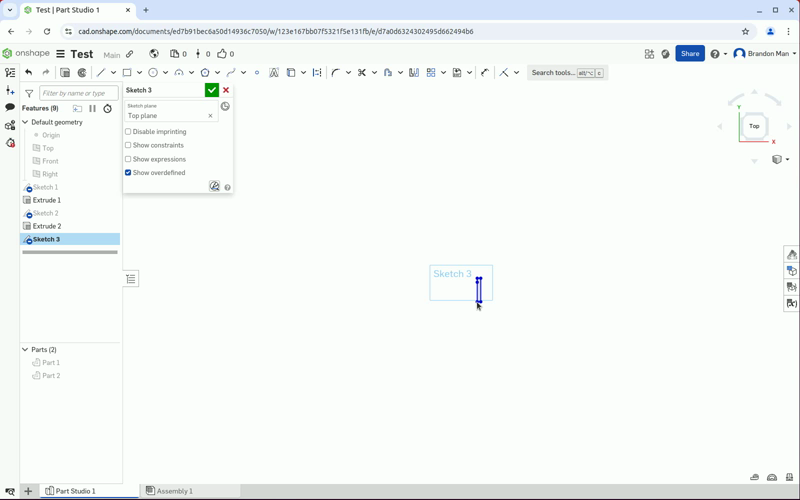
mouse_move(480, 295)
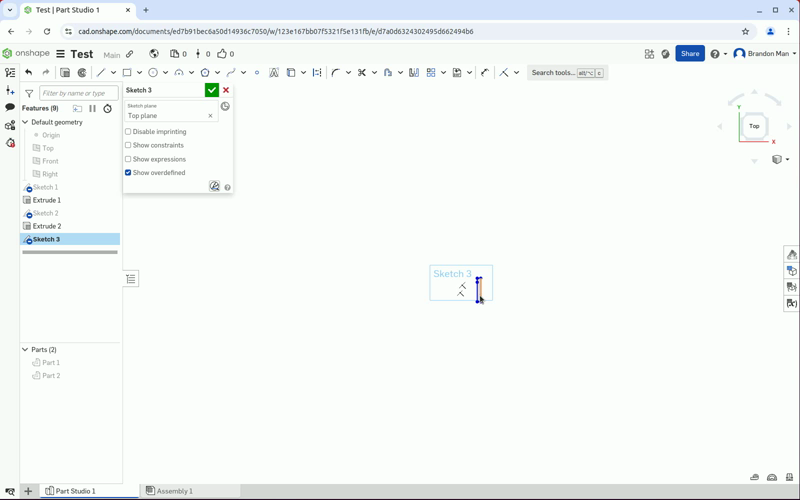
scroll(6)
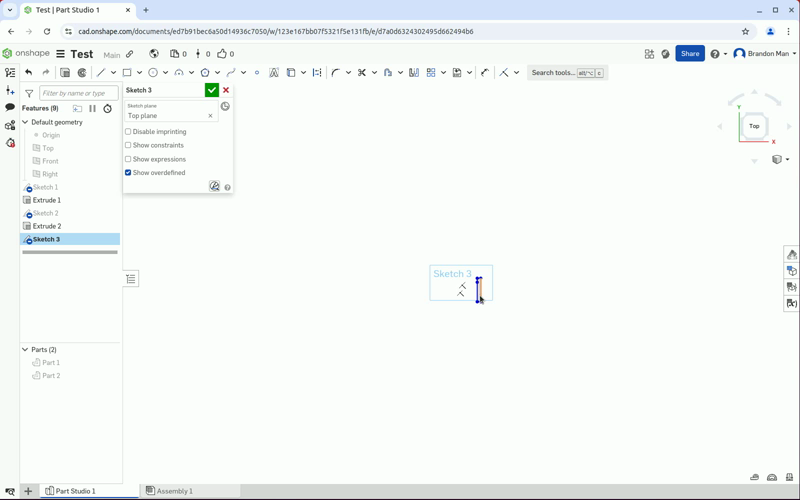
scroll(6)
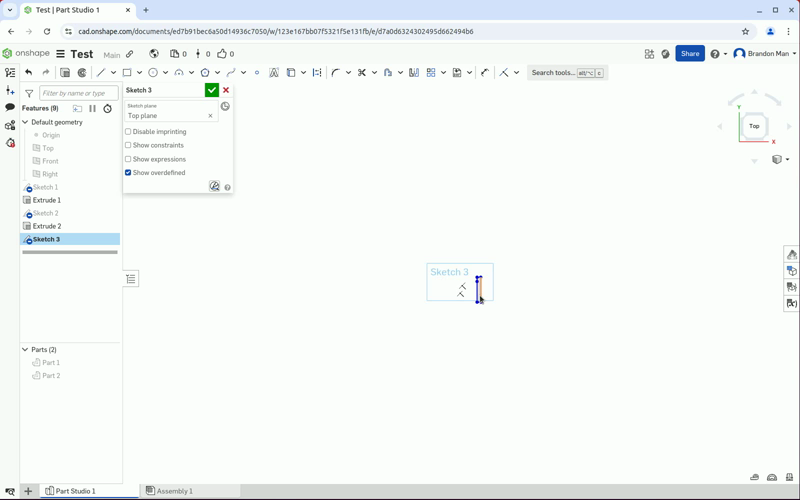
scroll(6)
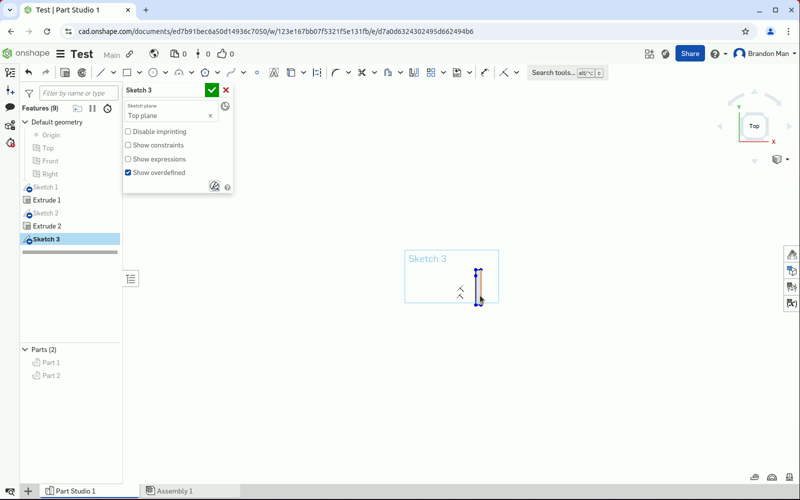
scroll(6)
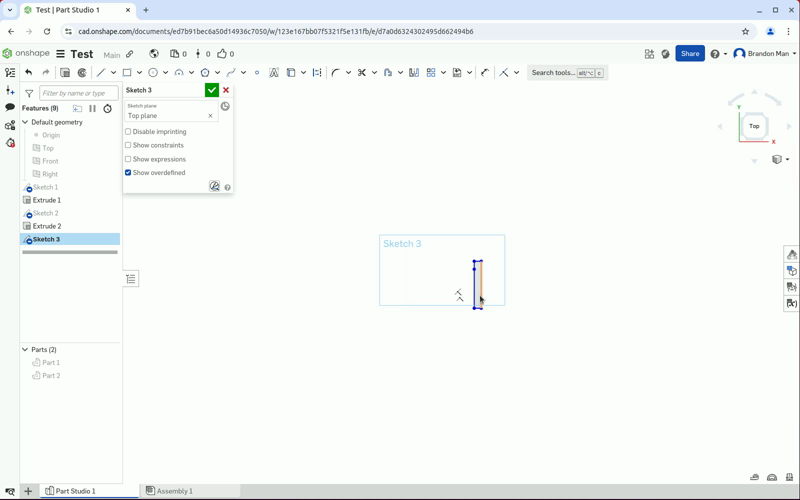
scroll(6)
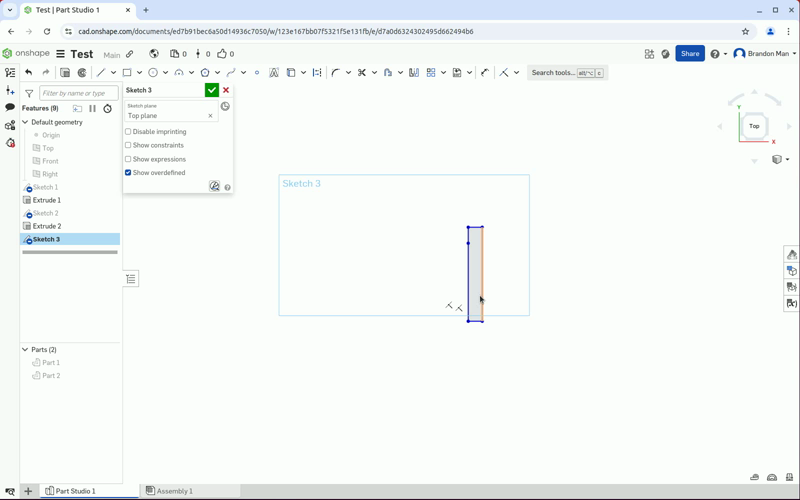
scroll(6)
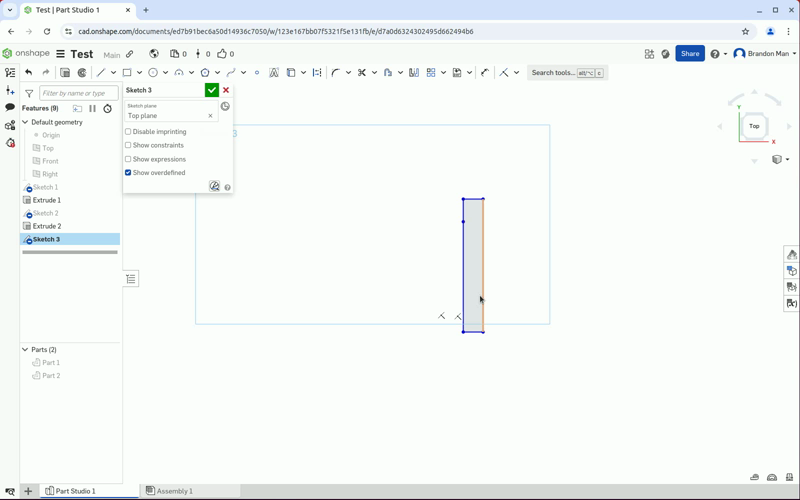
scroll(6)
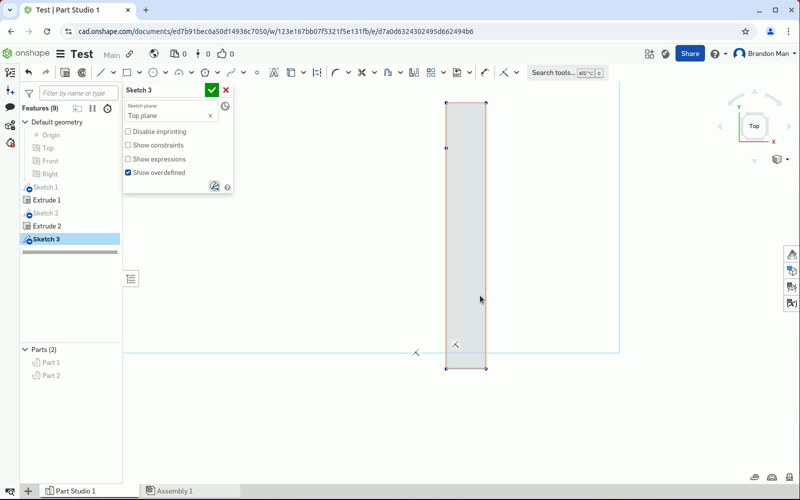
click(480, 295)
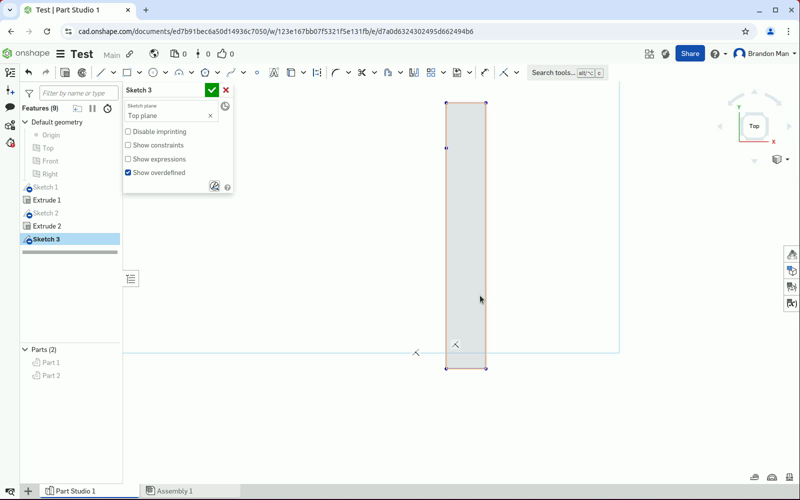
scroll(-6)
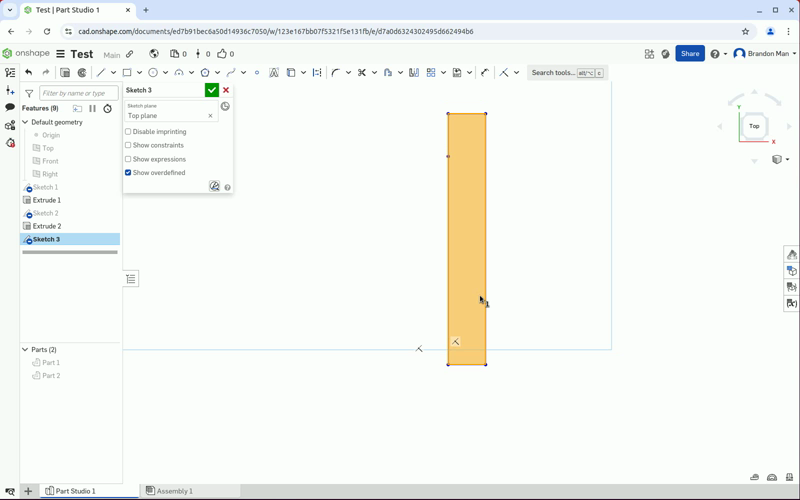
scroll(-6)
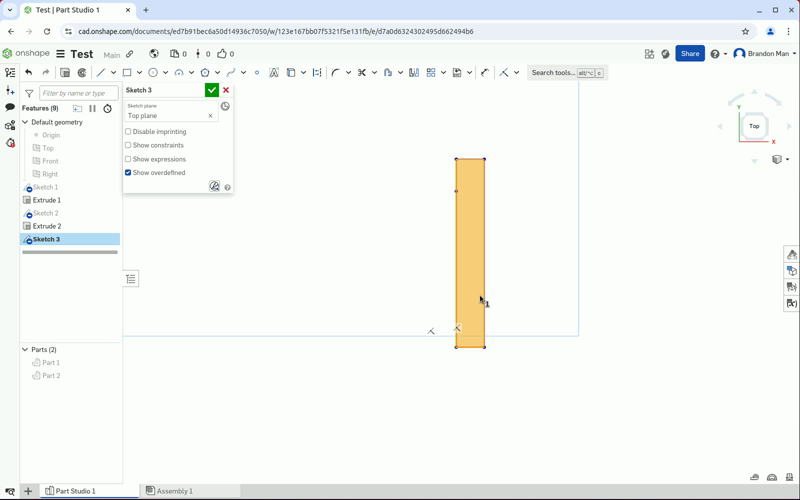
scroll(-6)
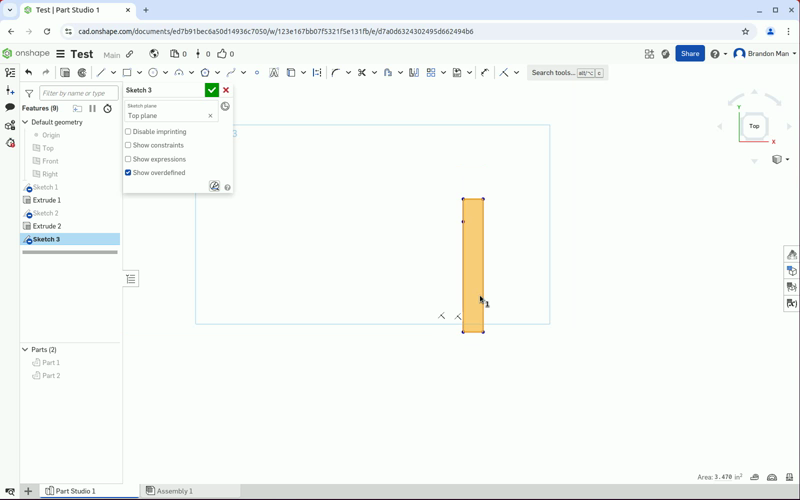
scroll(-6)
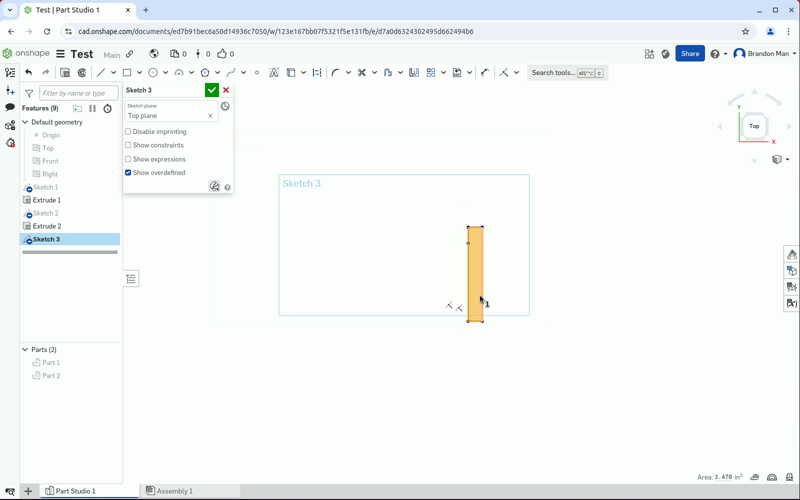
scroll(-6)
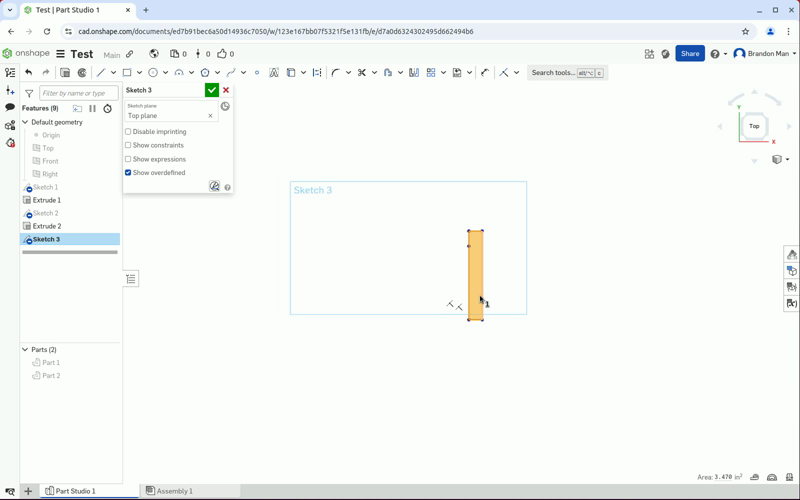
scroll(-6)
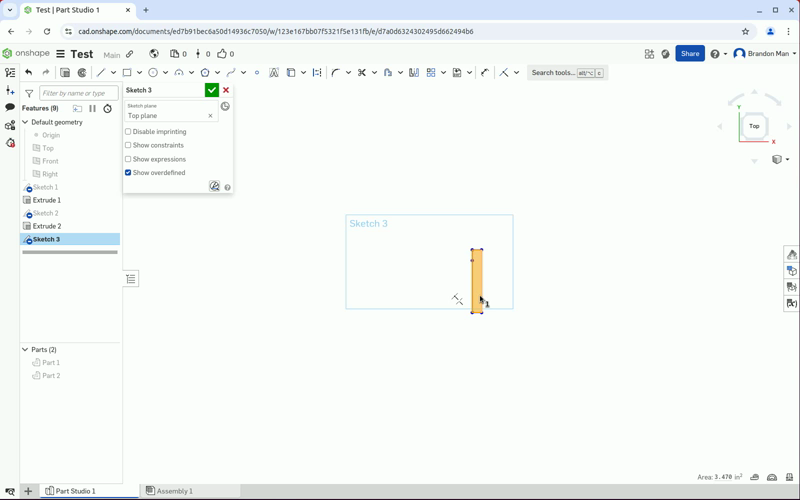
scroll(-6)
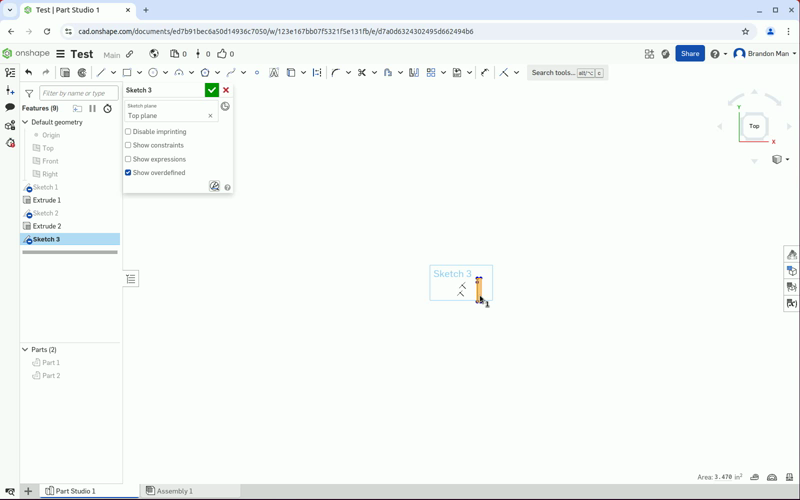
mouse_move(73, 352)
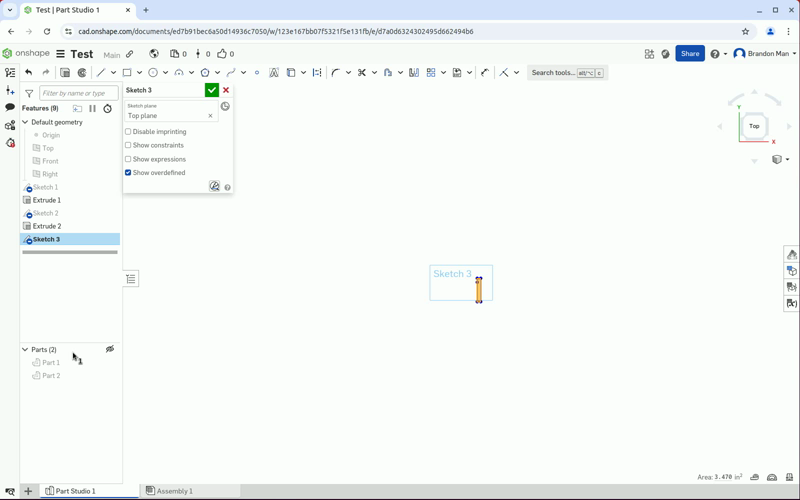
key(shift+y)
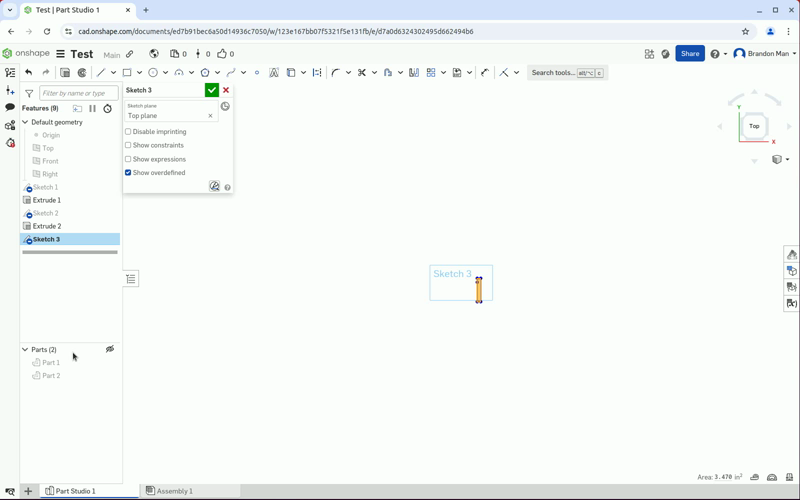
key(shift+e)
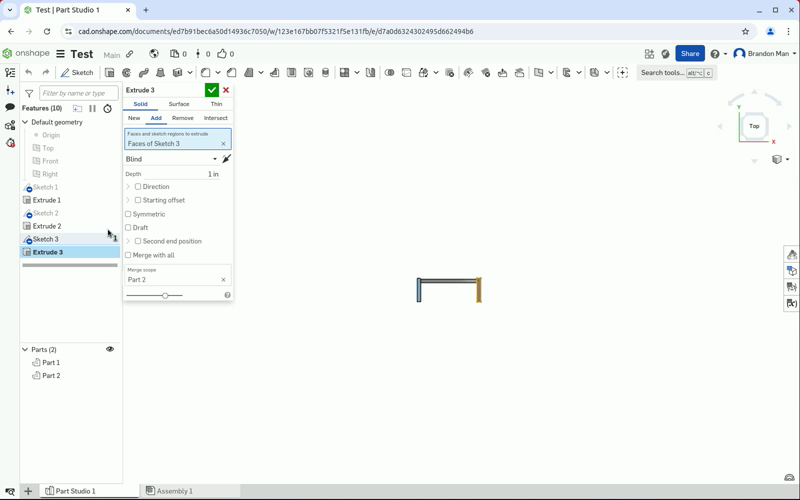
mouse_move(143, 106)
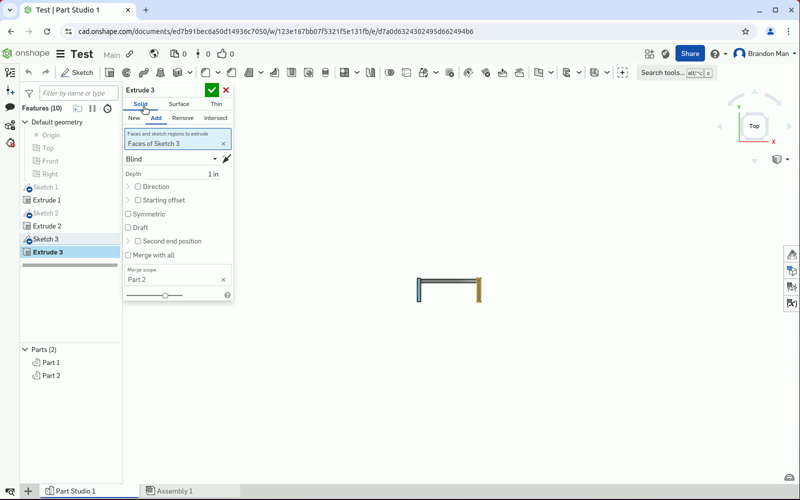
click(143, 106)
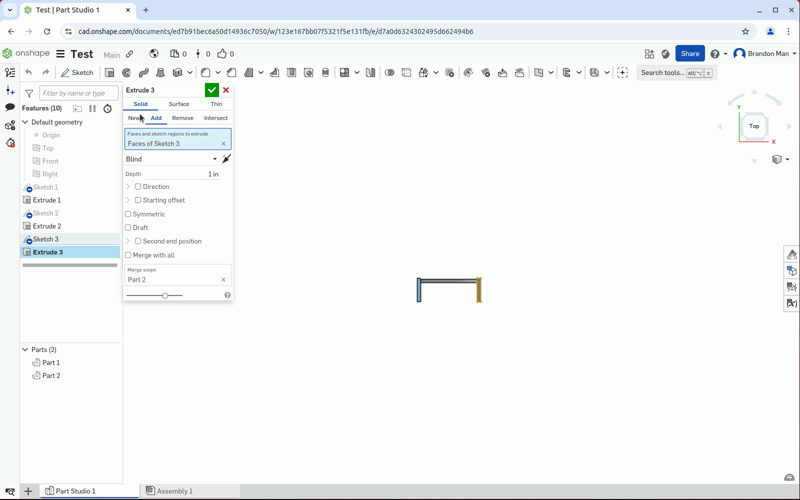
mouse_move(137, 120)
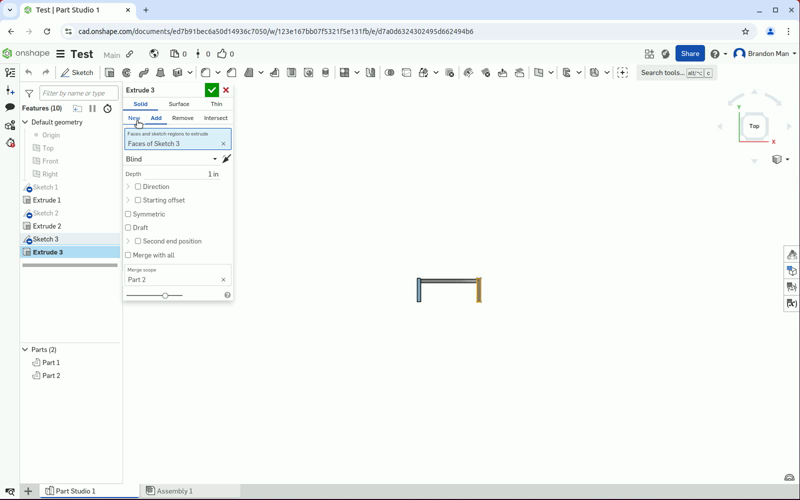
click(137, 120)
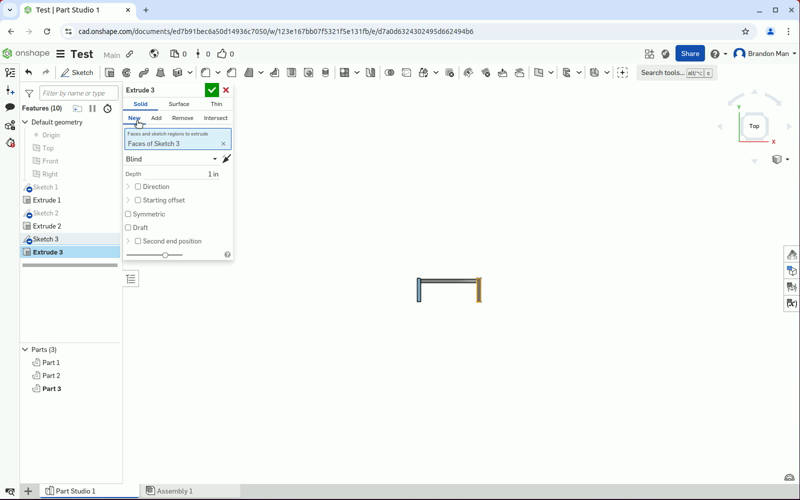
key(tab, 4)
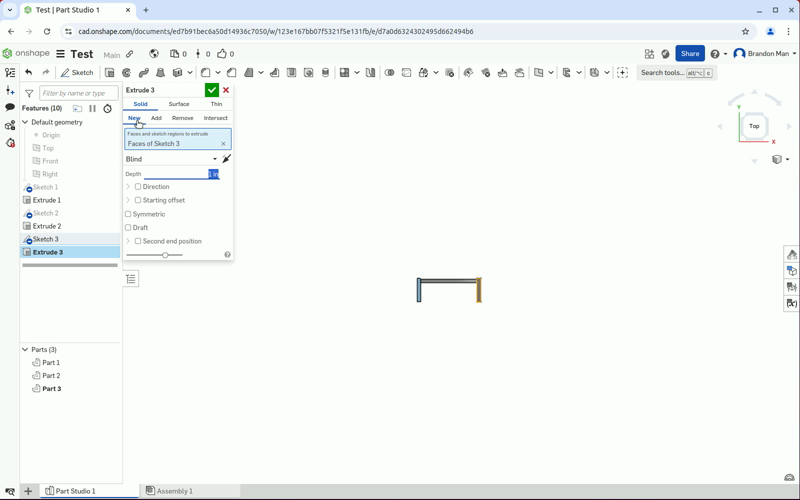
text(23.108)
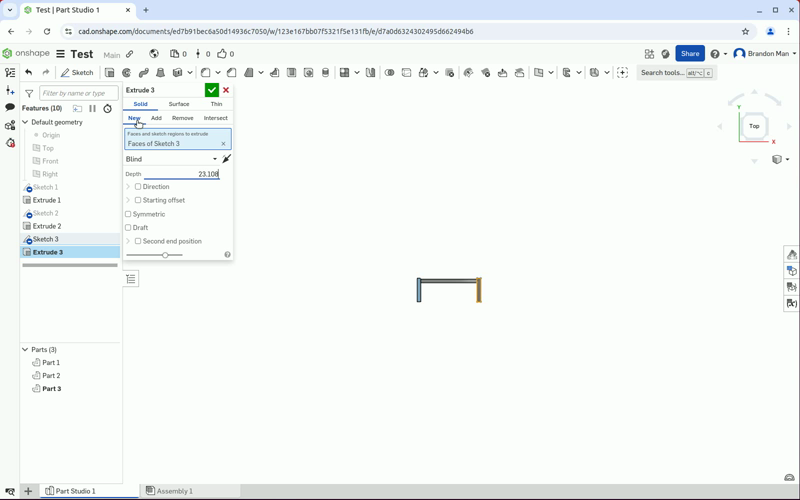
key(enter)
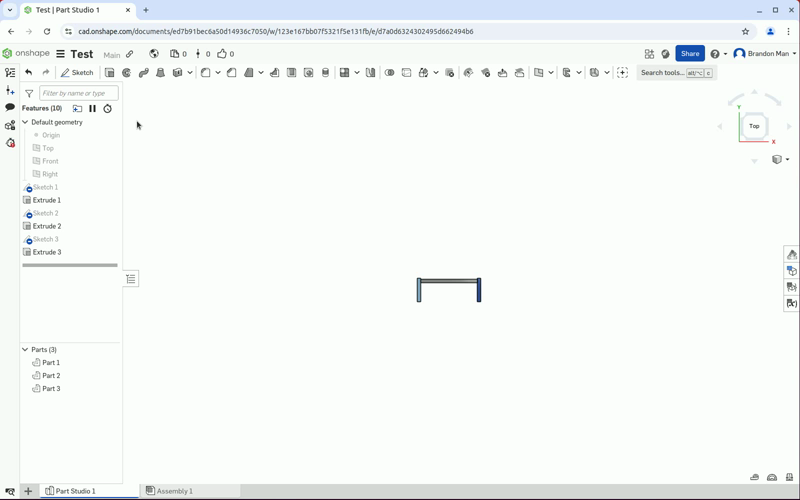
key(shift+h)
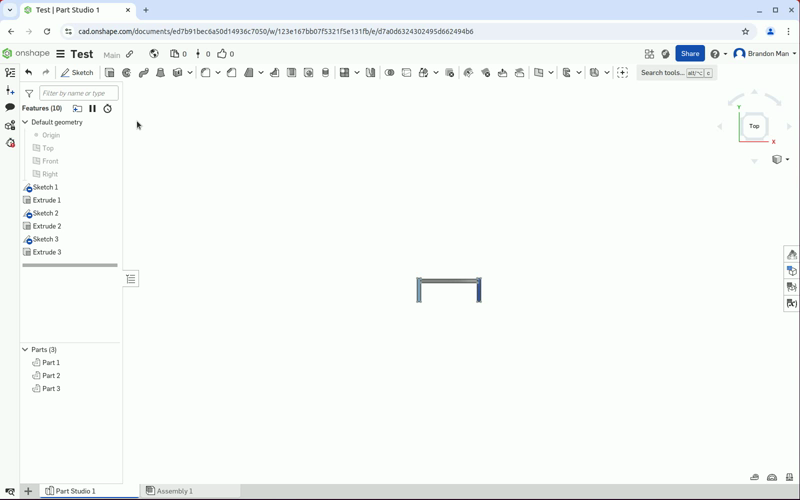
key(shift+h)
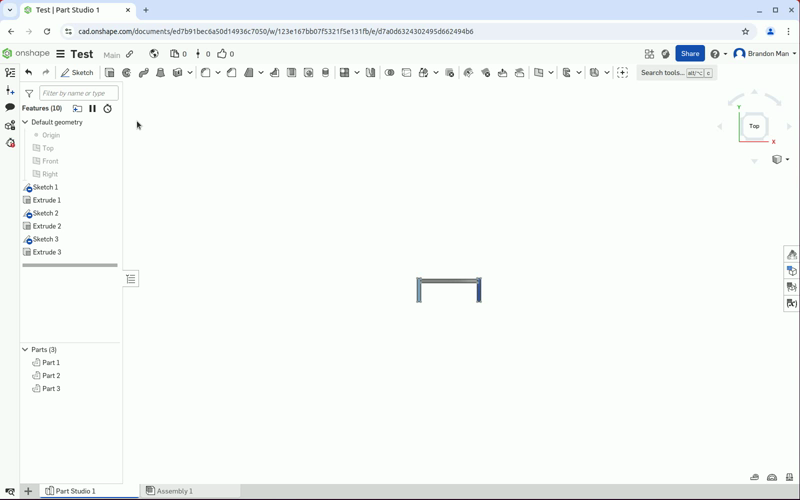
key(shift+7)
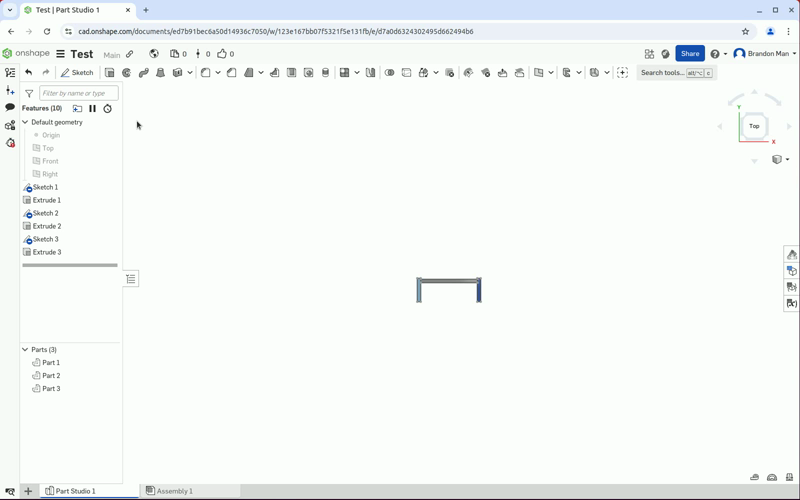
key(up, 3)
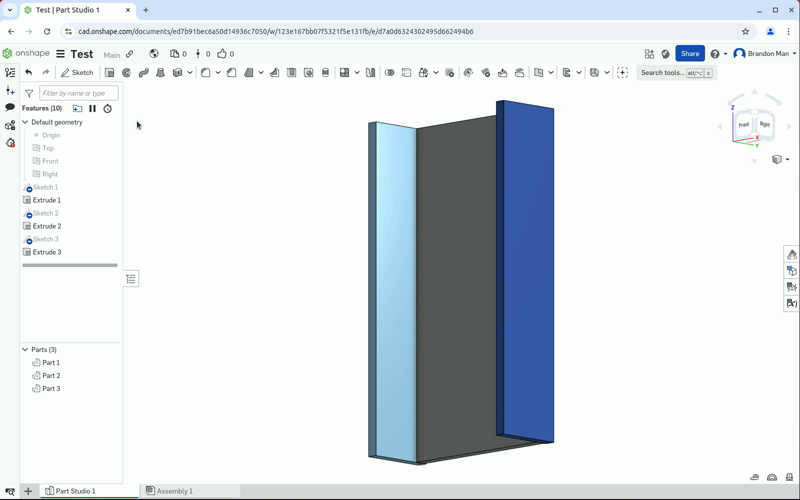
key(left, 3)
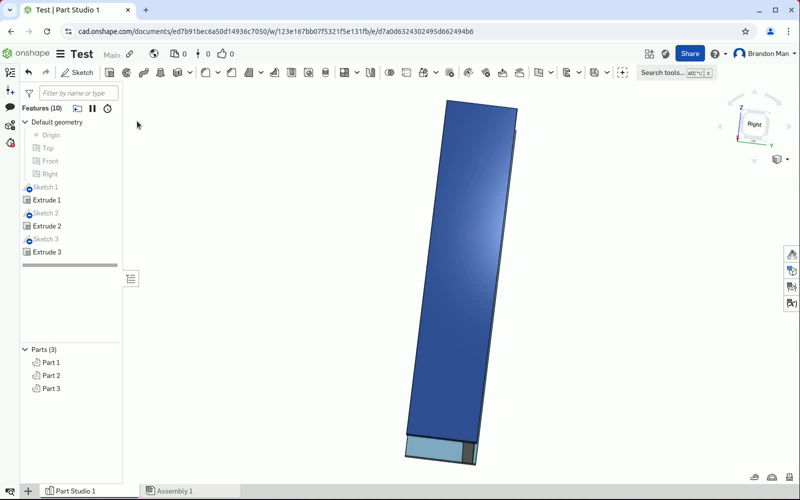
key(right, 3)
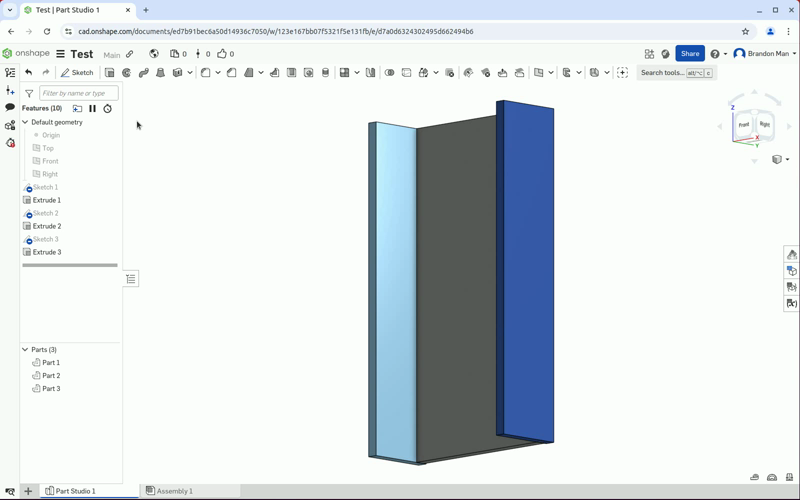
key(down, 3)
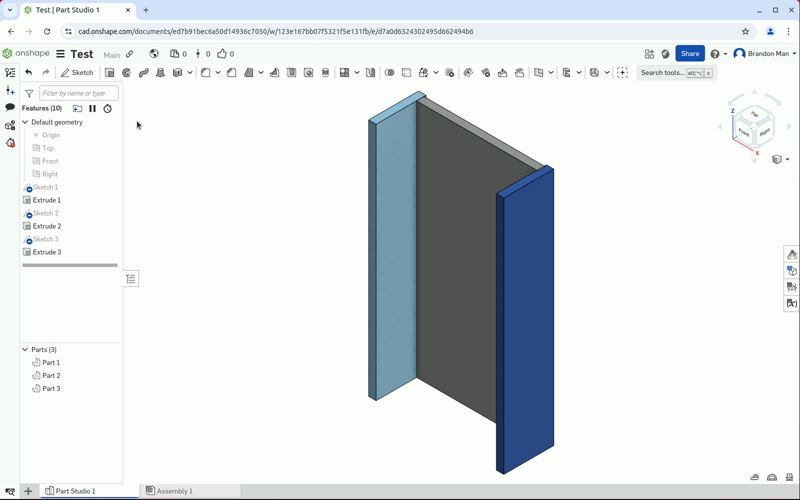
mouse_move(73, 189)
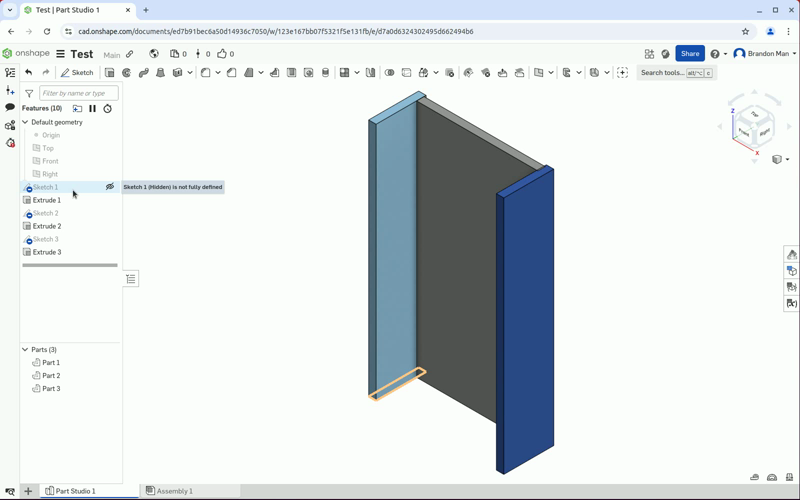
click(73, 189)